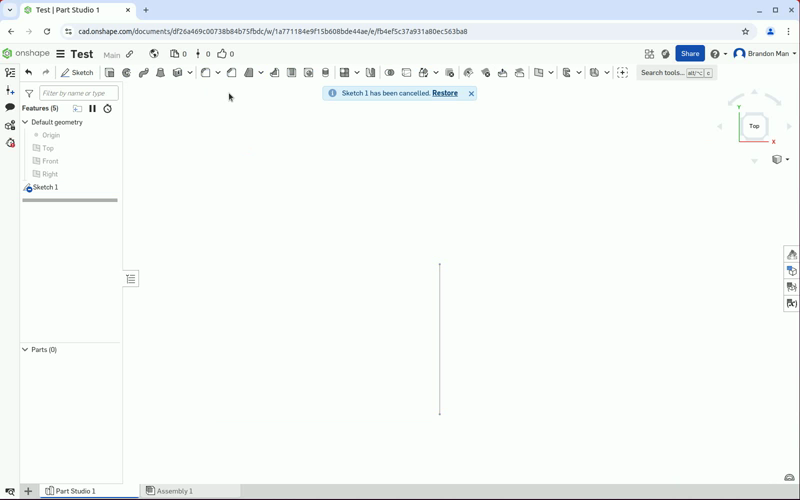
key(shift+h)
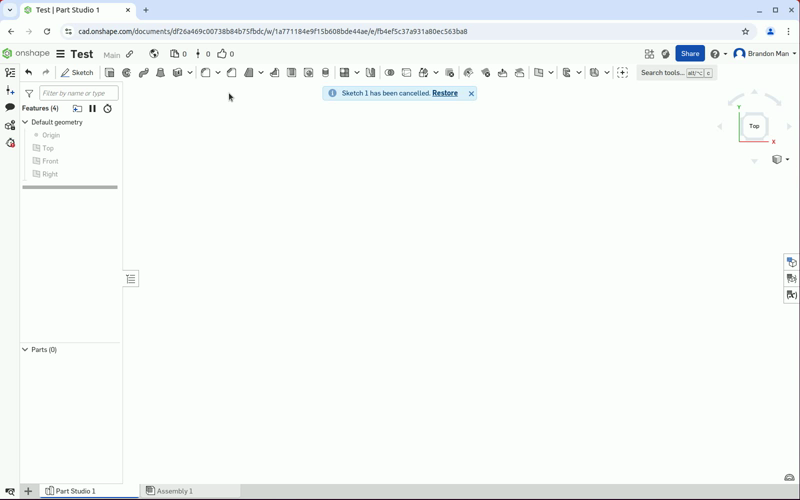
mouse_move(73, 352)
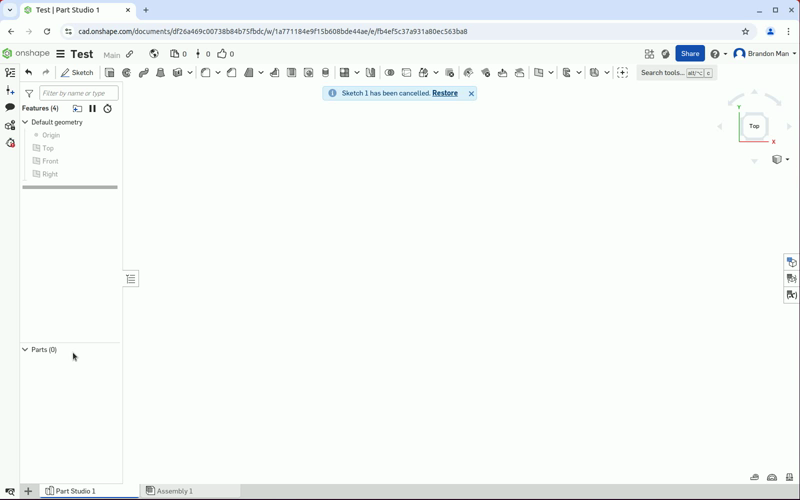
key(y)
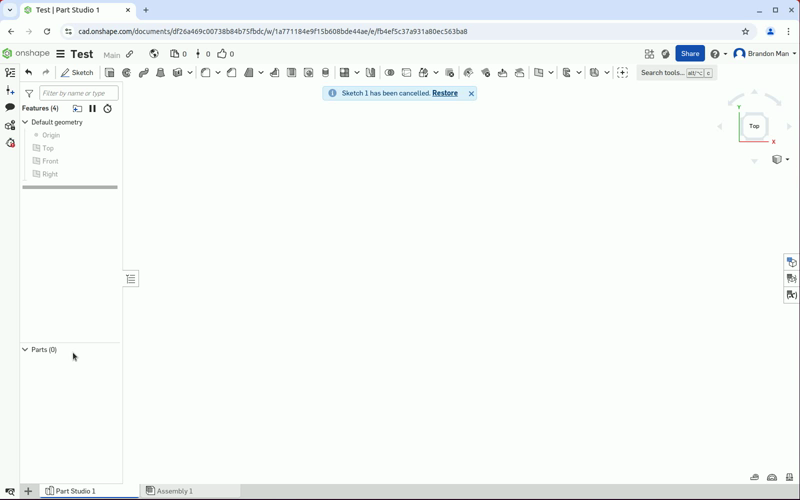
key(shift+p)
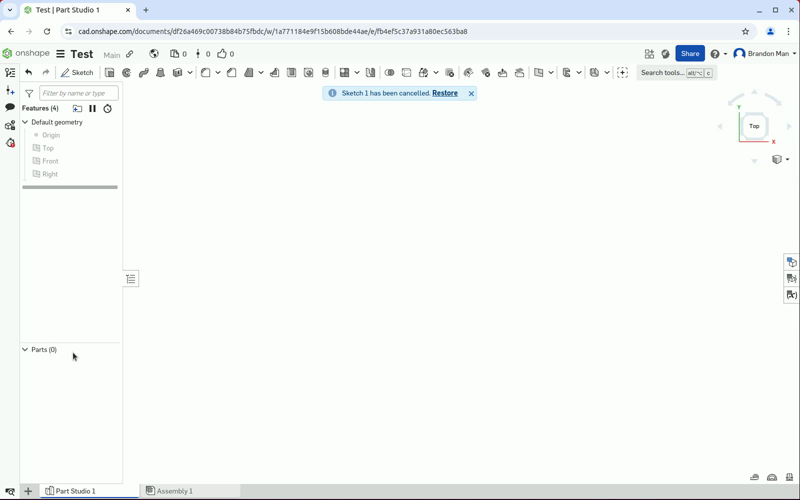
key(space)
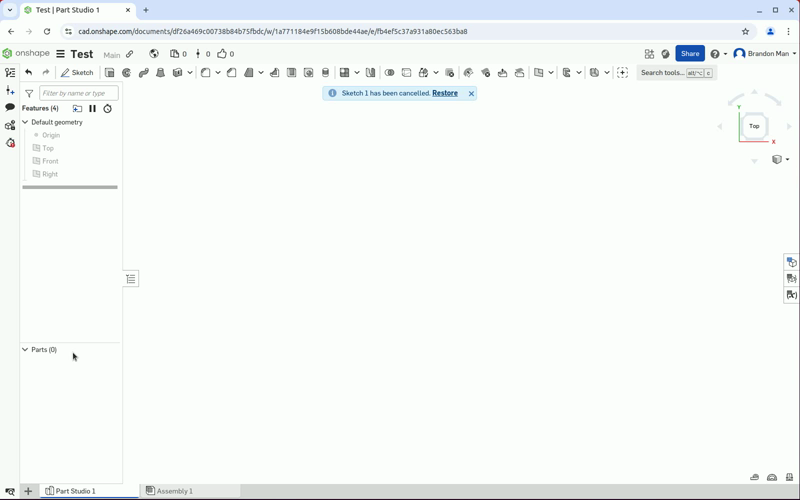
key_down(shift)
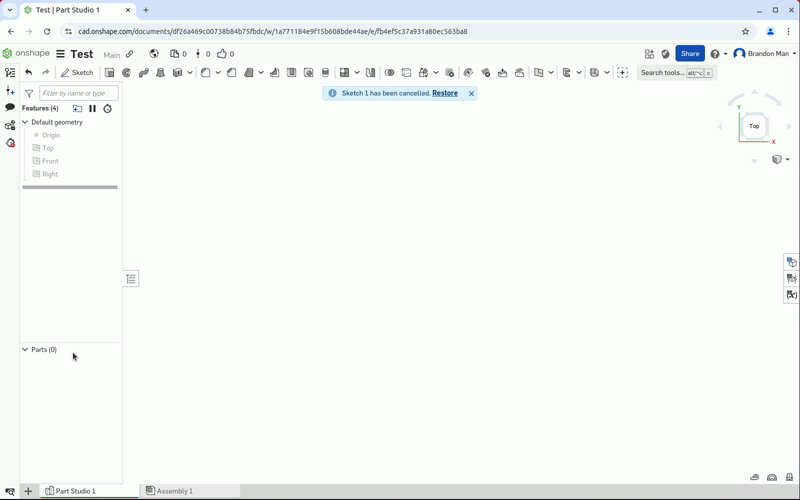
key(up)
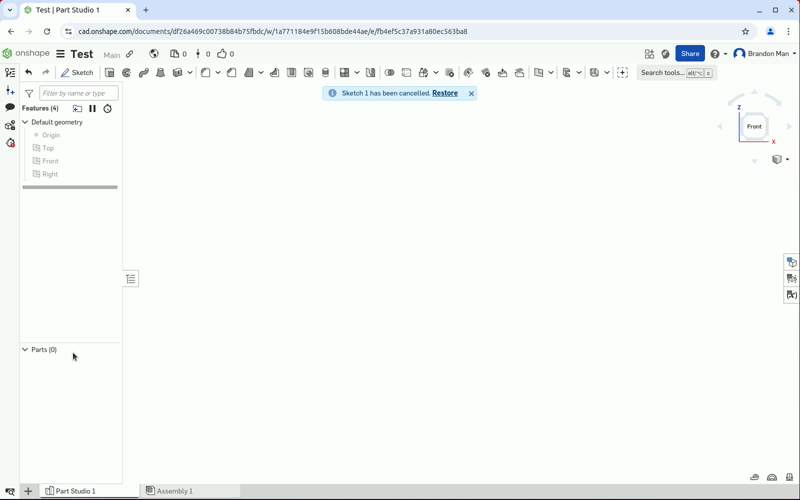
key_up(shift)
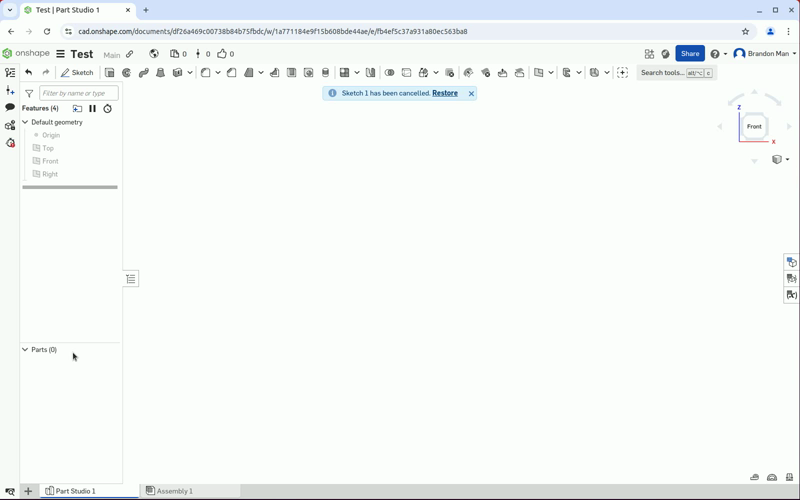
key(space)
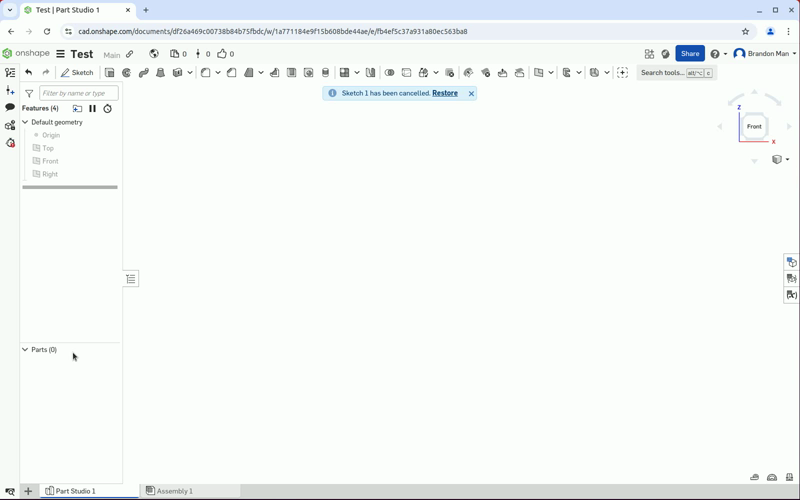
key_down(shift)
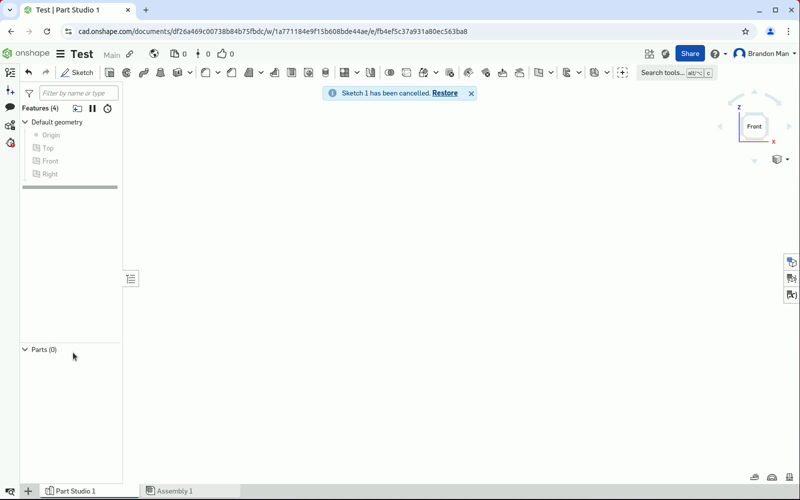
key(left)
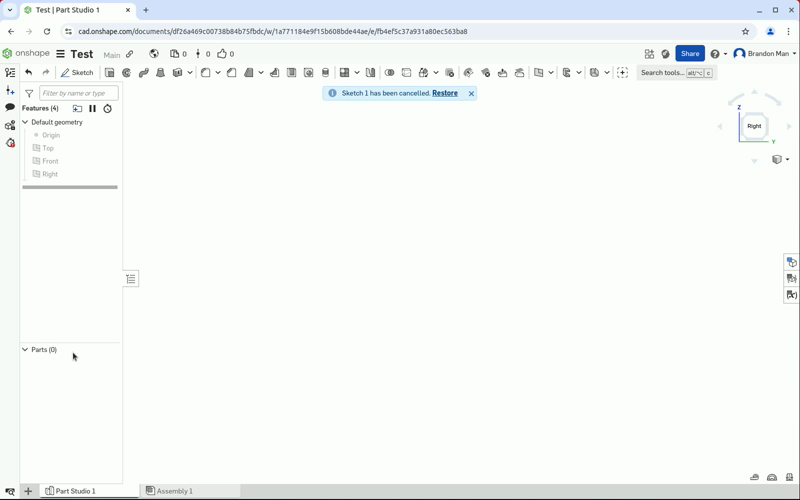
key_up(shift)
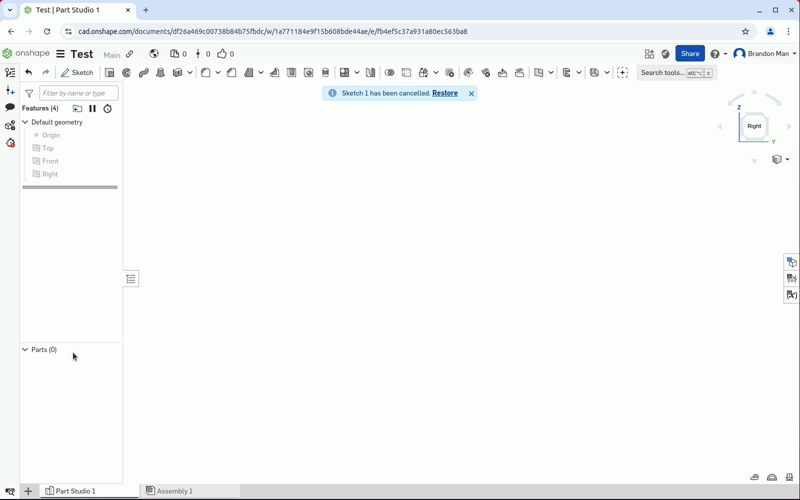
mouse_move(73, 352)
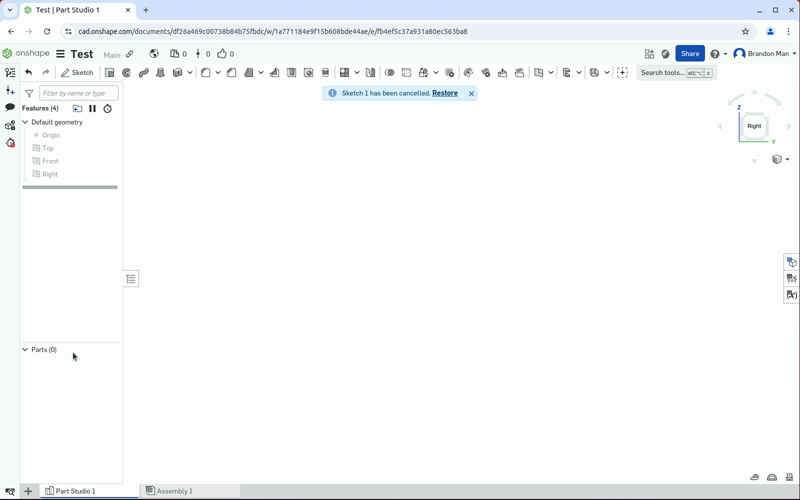
key(shift+y)
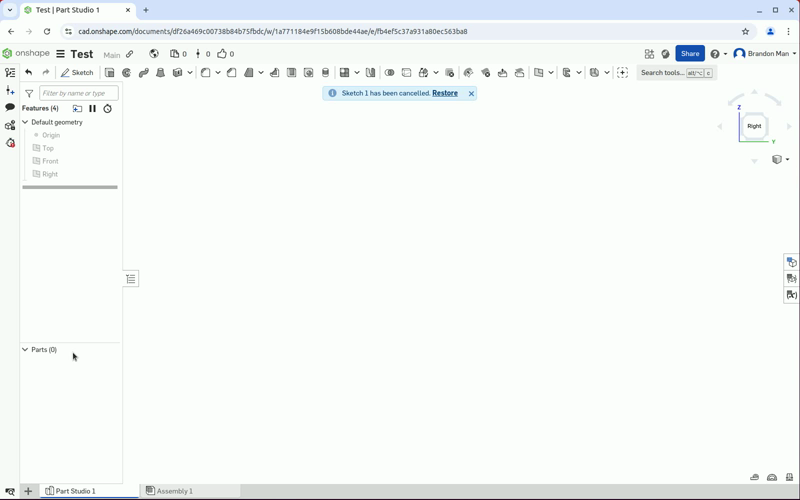
key(shift+s)
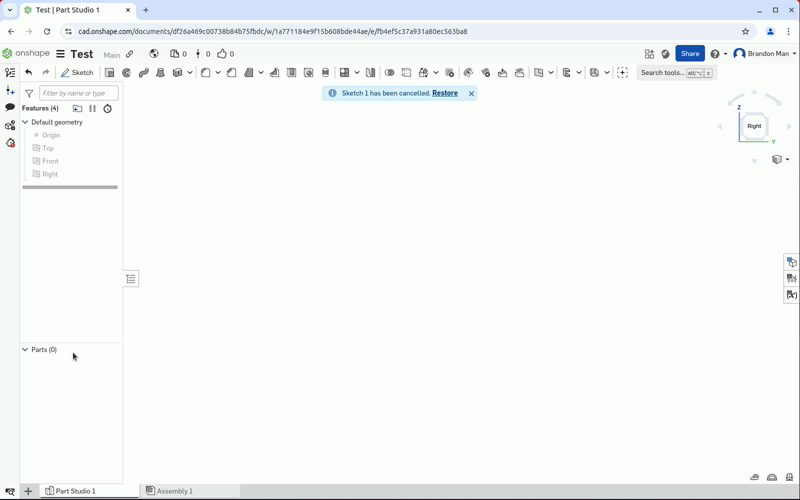
mouse_move(73, 176)
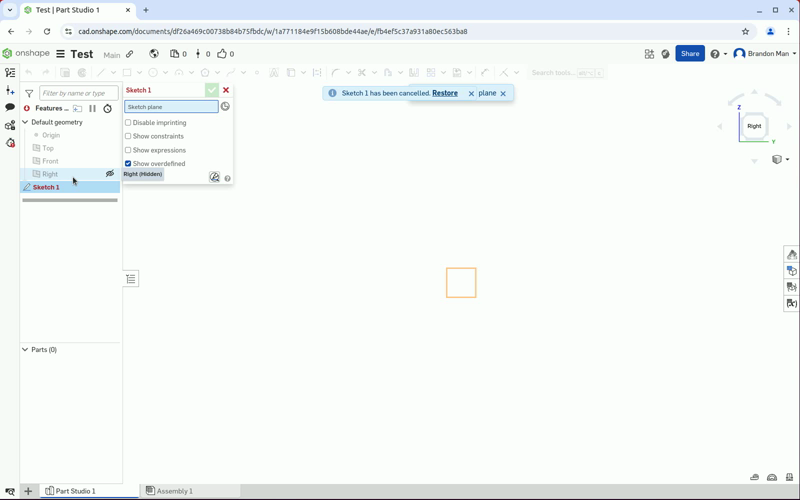
click(73, 176)
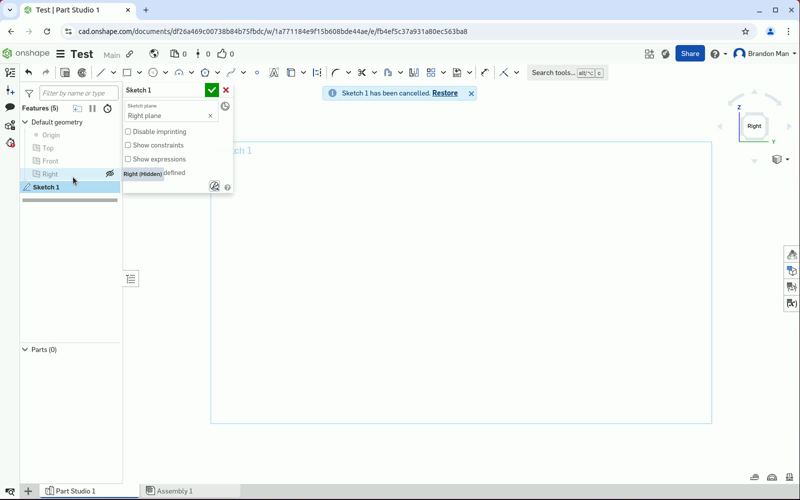
mouse_move(73, 352)
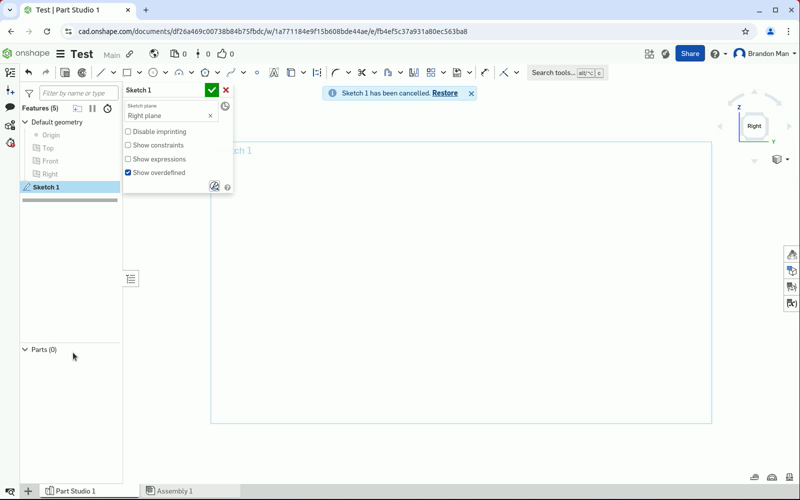
key(y)
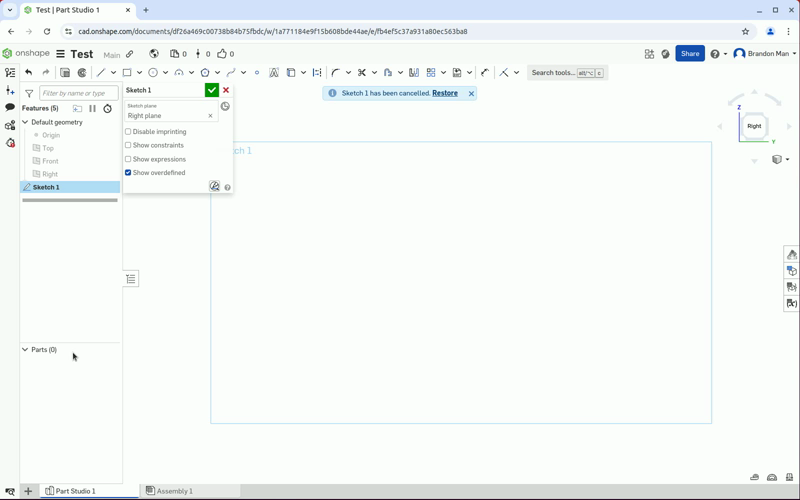
key(l)
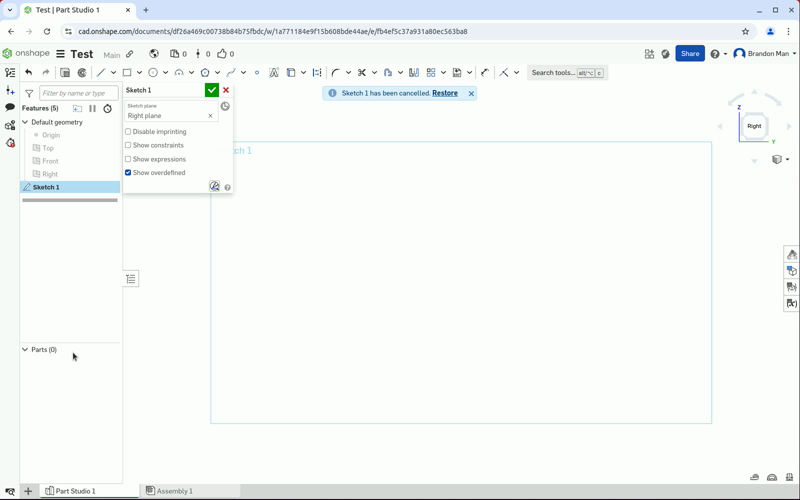
key_down(shift)
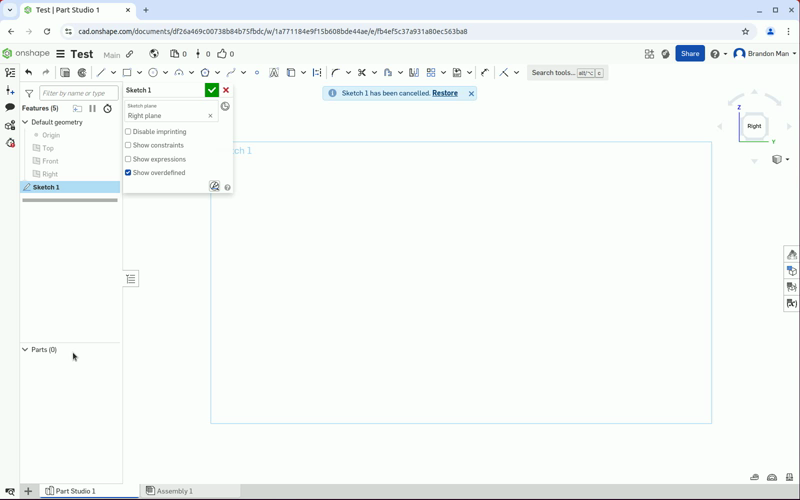
mouse_move(348, 273)
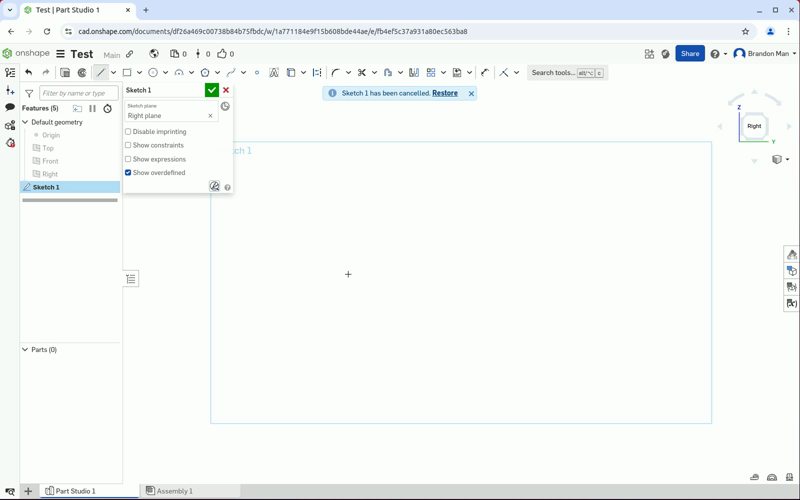
click(348, 273)
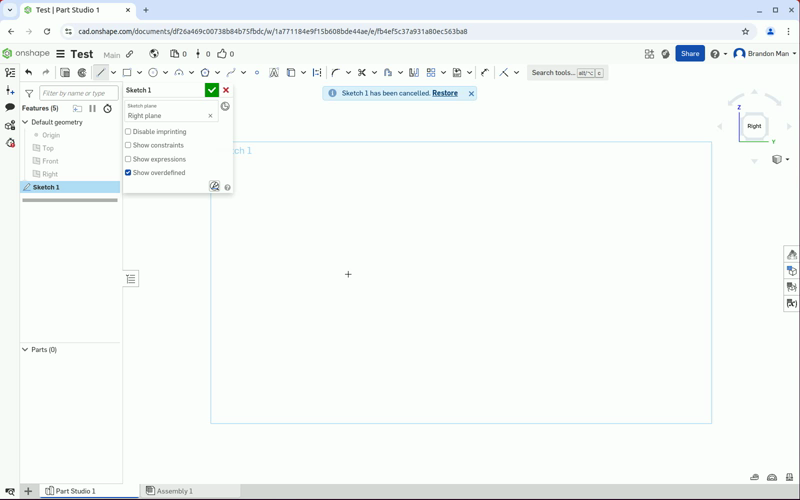
key_up(shift)
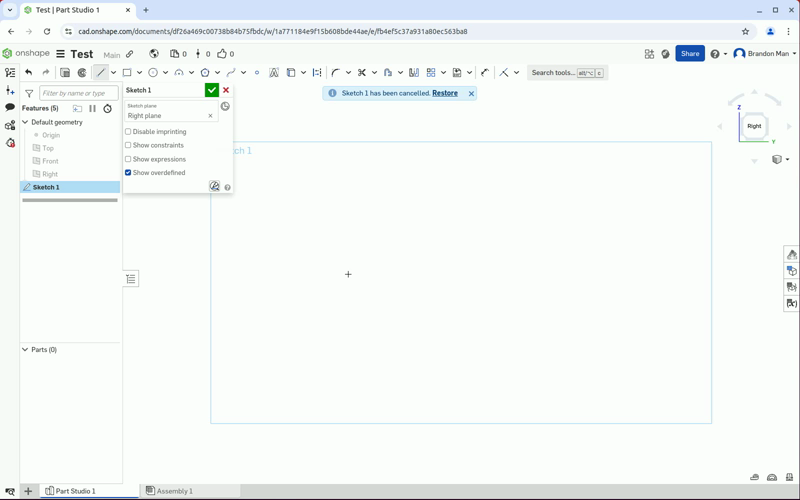
key_down(shift)
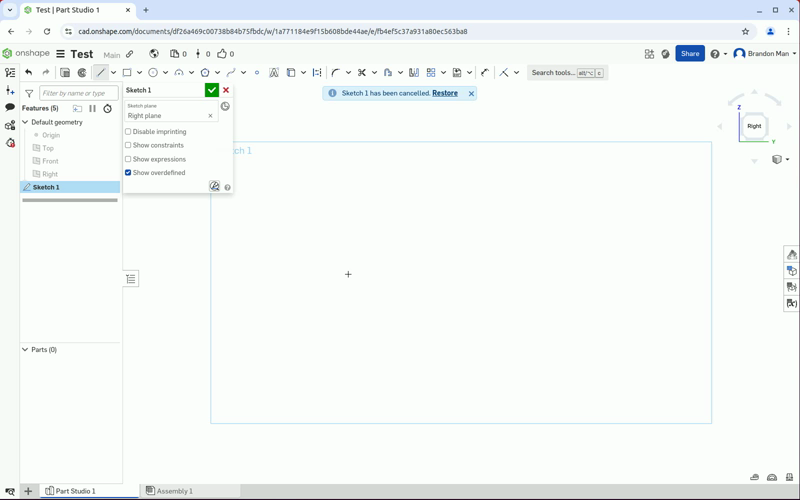
mouse_move(422, 273)
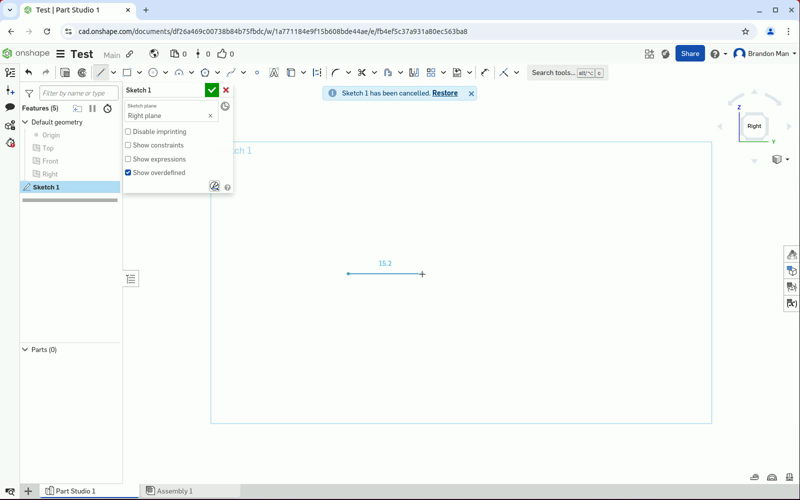
click(422, 273)
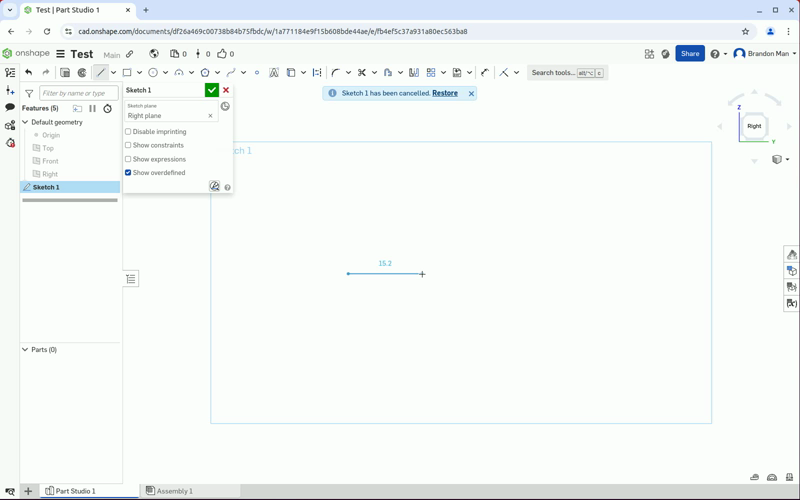
key_up(shift)
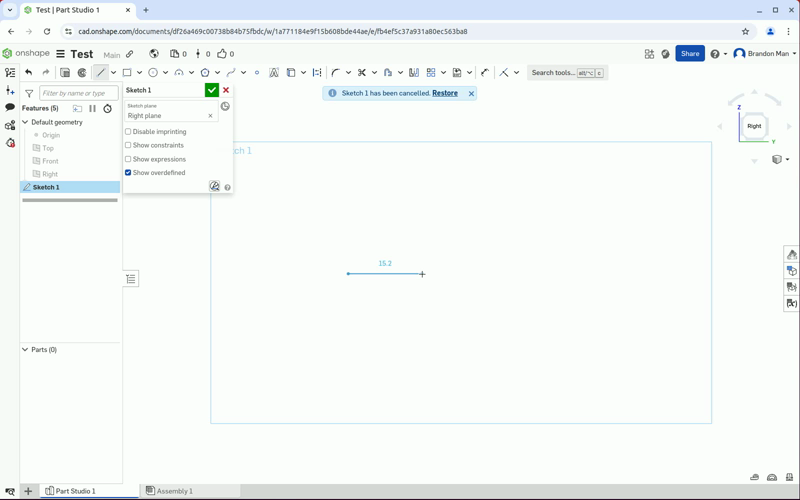
key_down(shift)
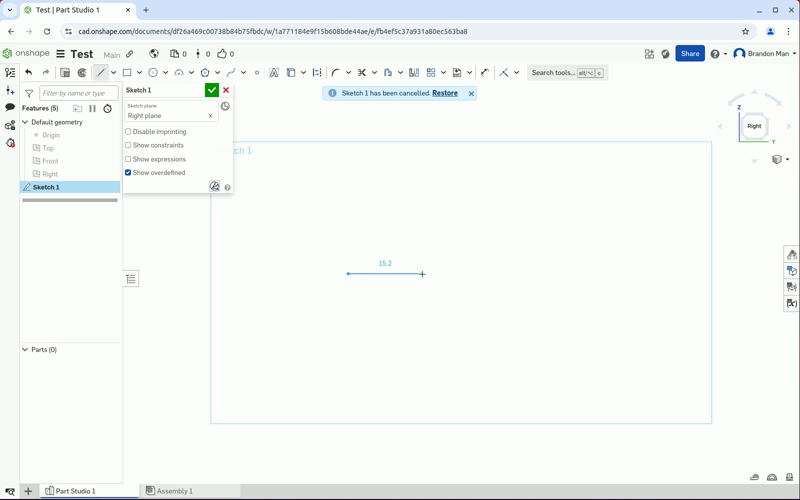
mouse_move(452, 273)
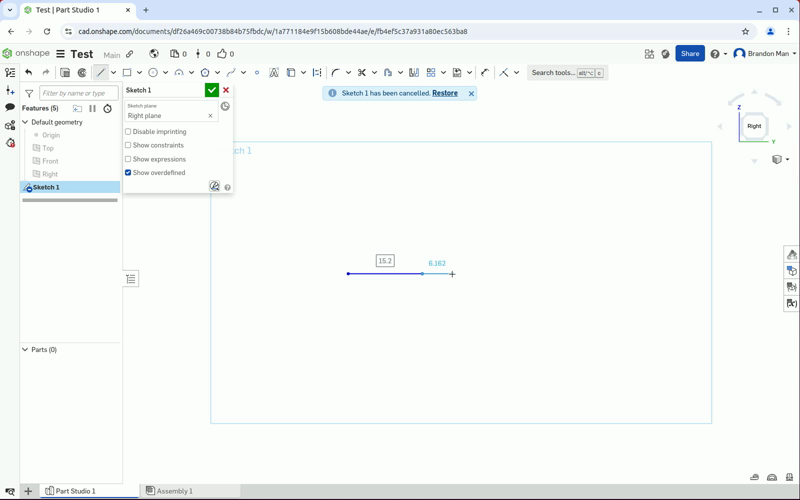
mouse_move(422, 218)
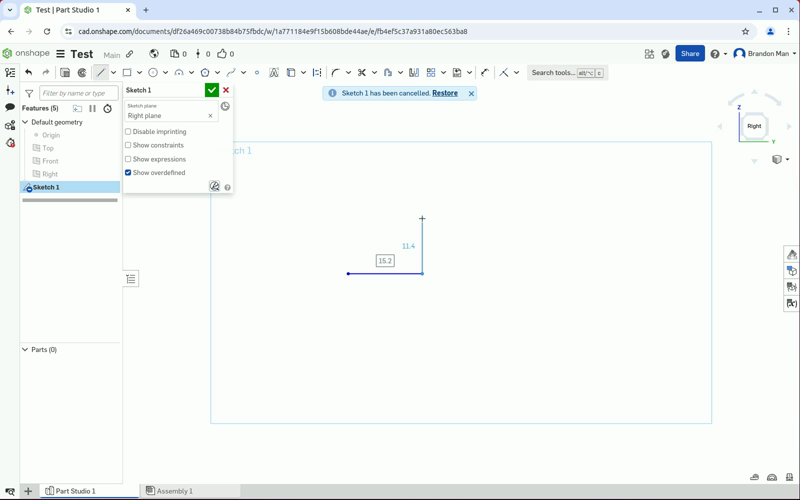
click(422, 218)
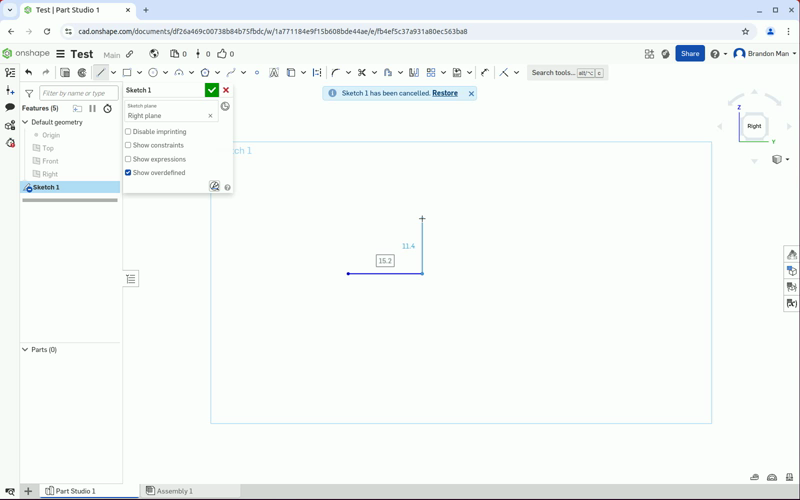
key_up(shift)
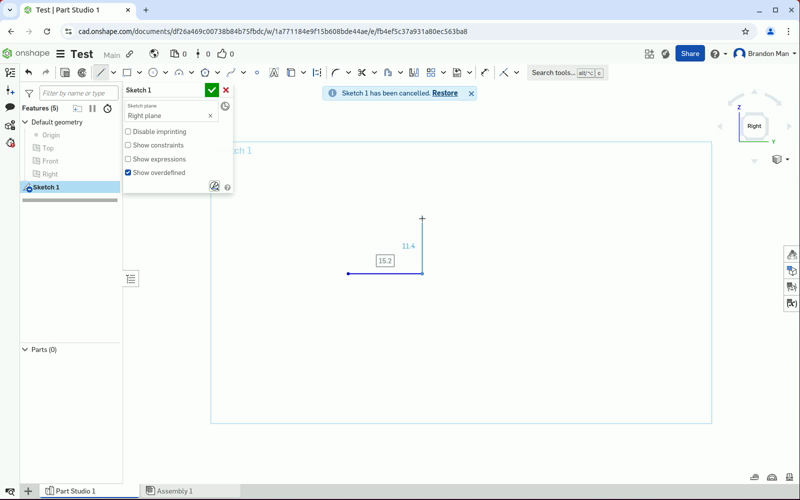
key_down(shift)
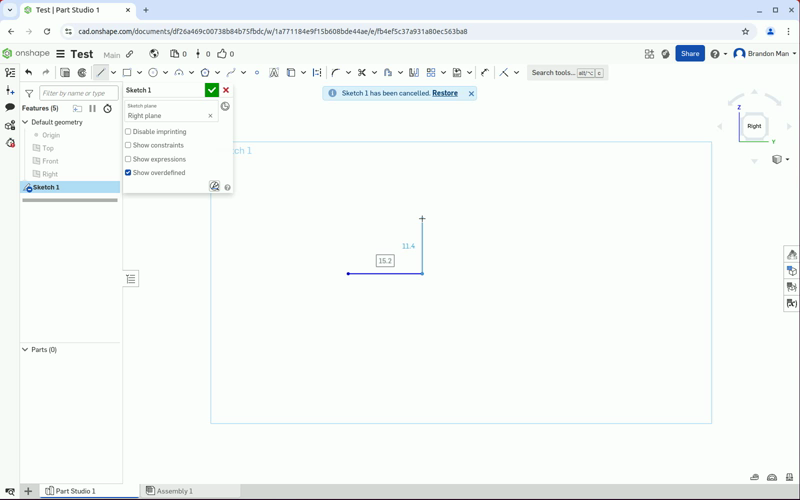
mouse_move(348, 218)
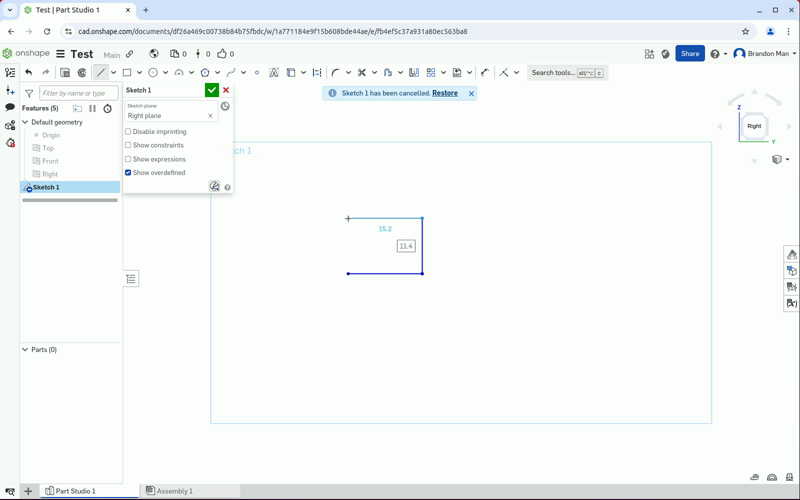
click(348, 218)
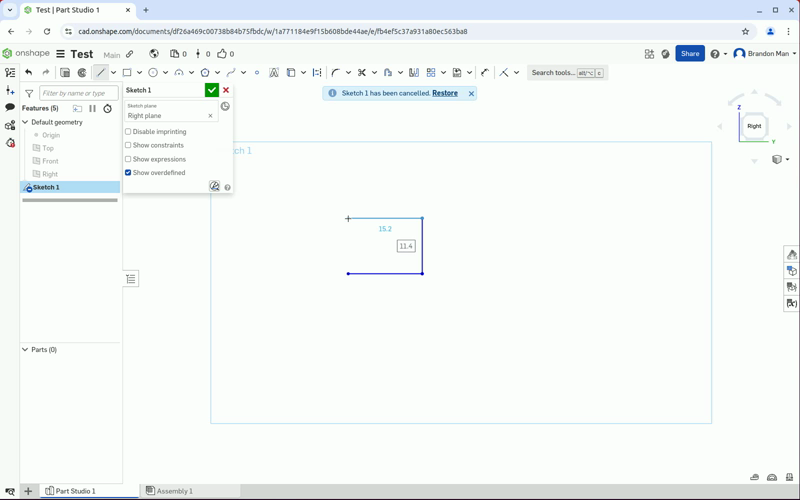
key_up(shift)
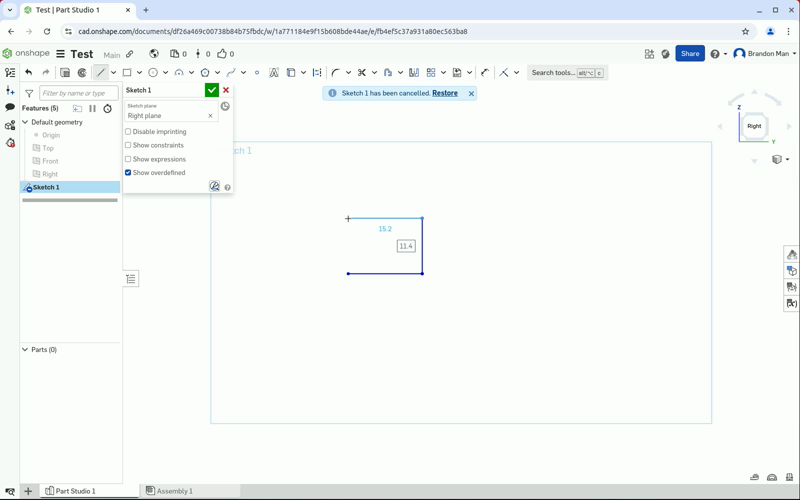
mouse_move(378, 218)
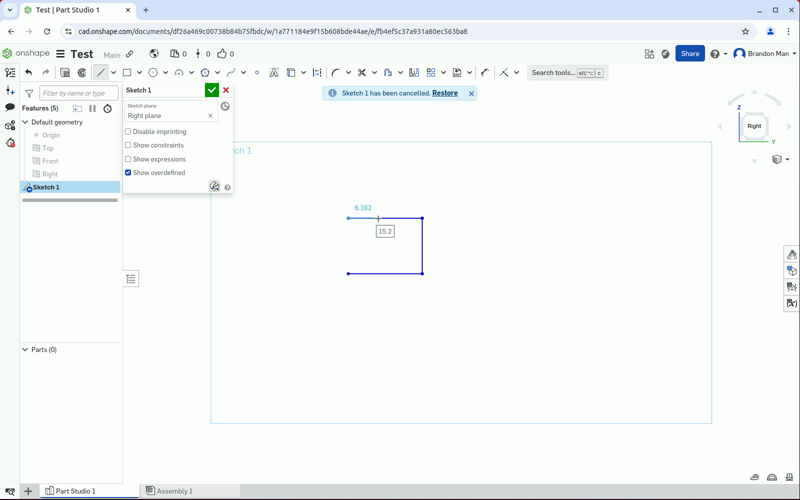
key_down(shift)
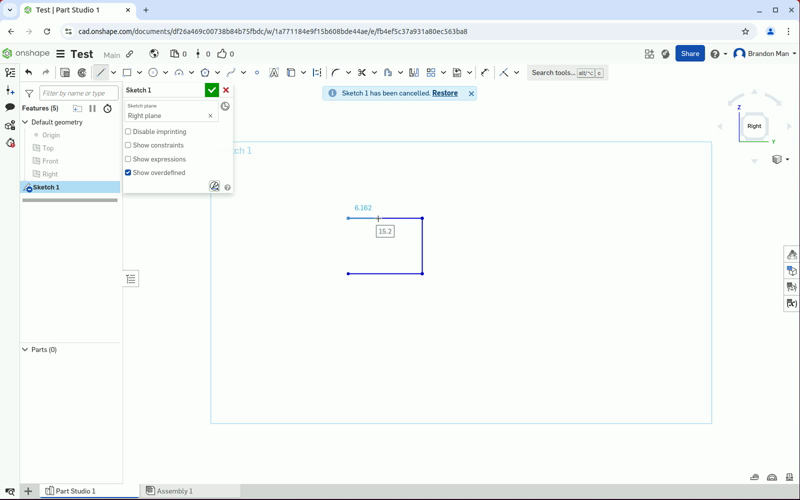
mouse_move(348, 273)
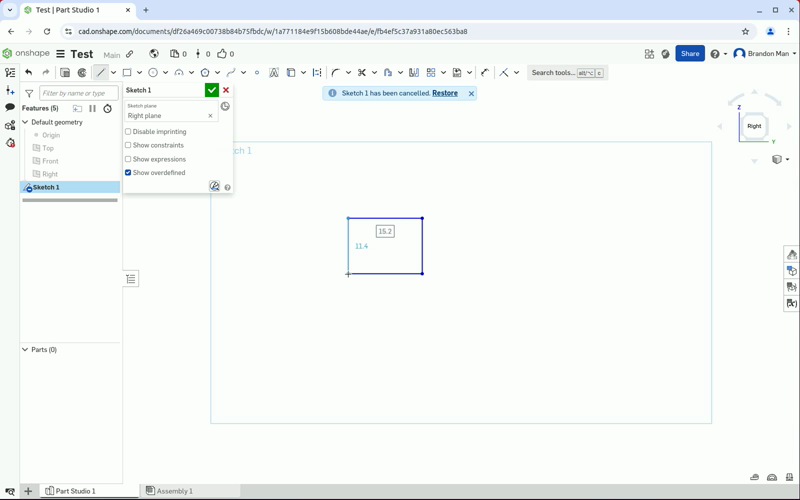
key_up(shift)
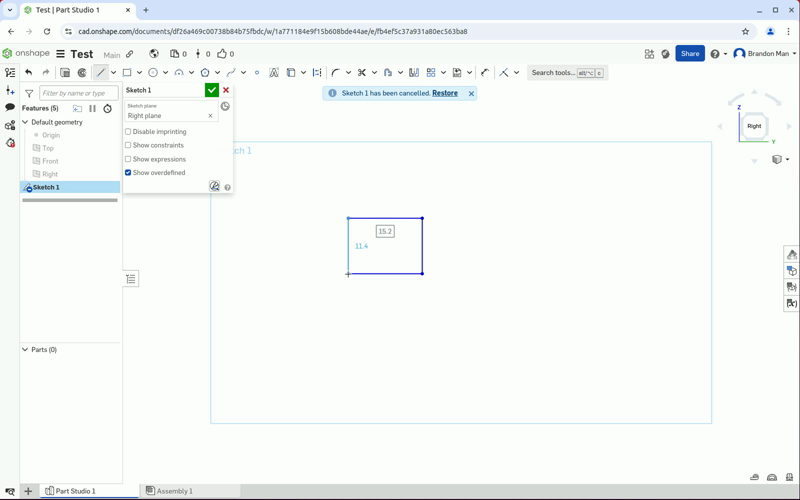
click(348, 273)
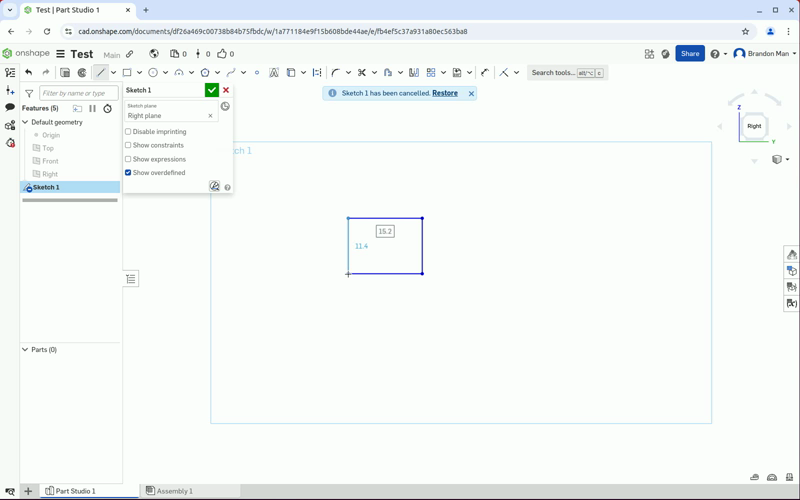
key(esc)
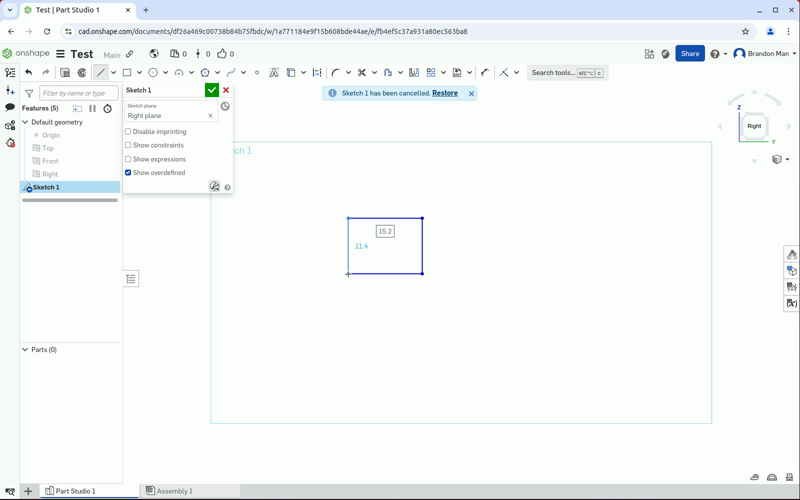
mouse_move(382, 235)
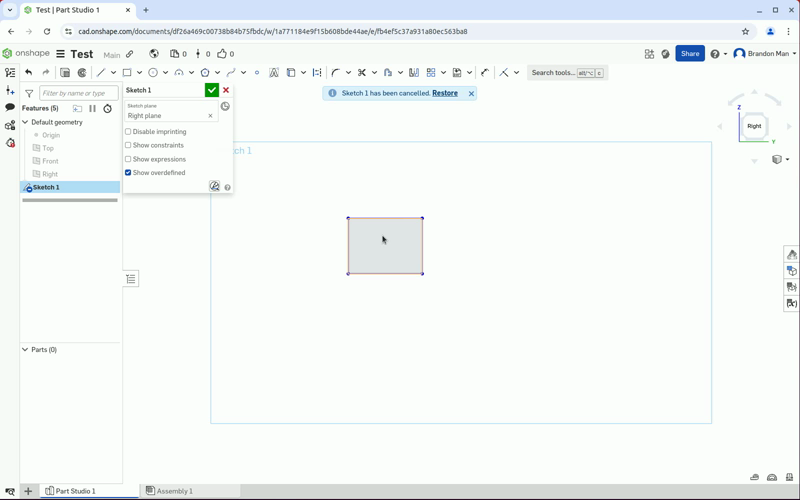
click(382, 235)
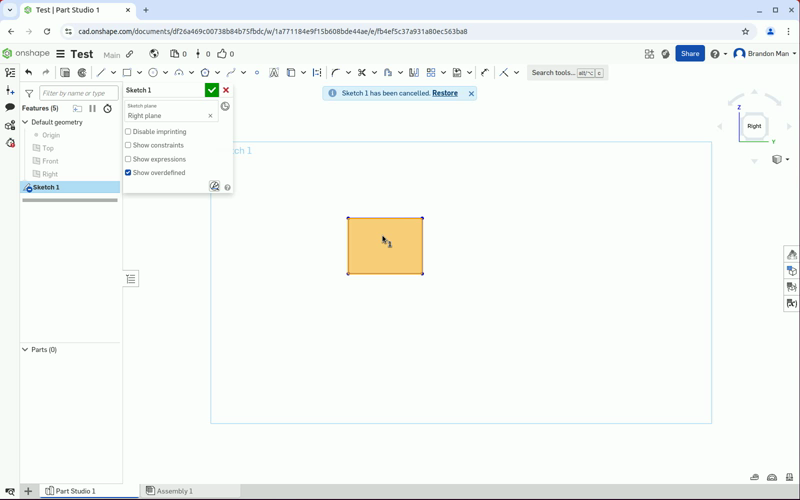
mouse_move(73, 352)
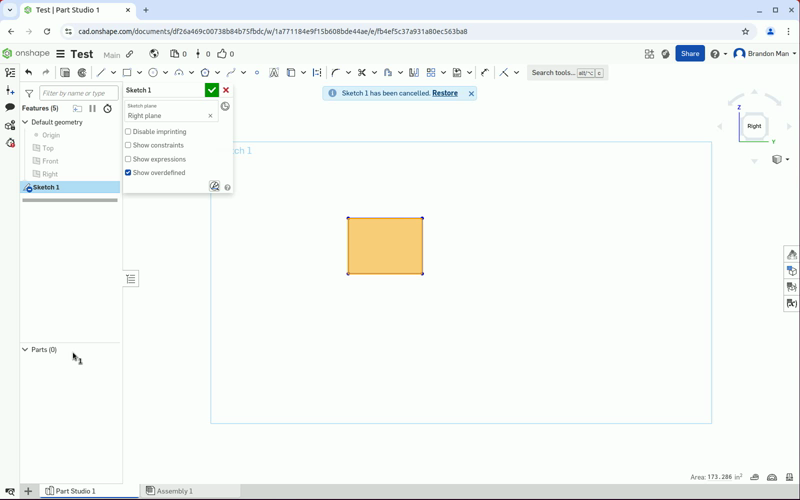
key(shift+y)
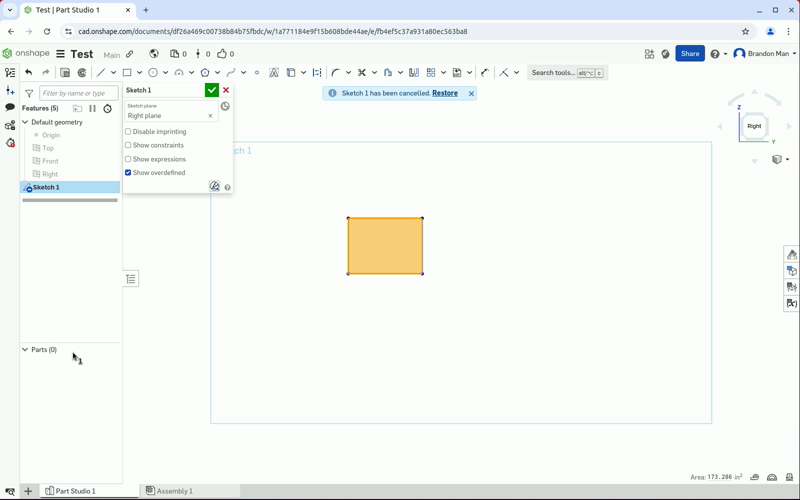
key(shift+e)
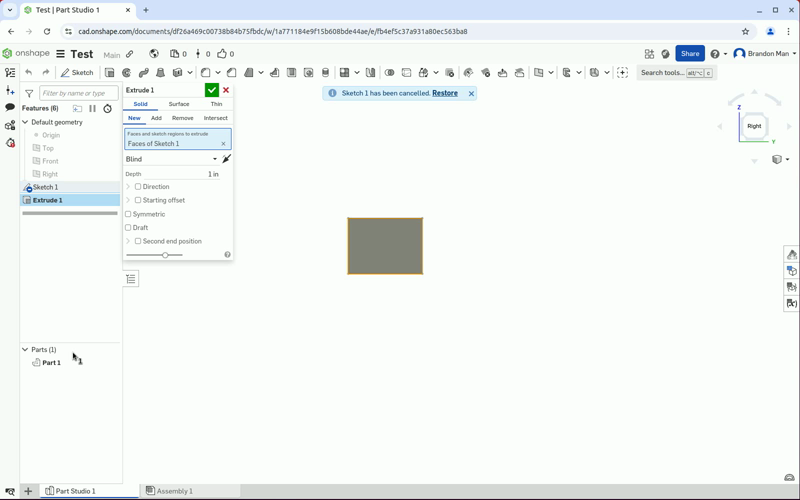
mouse_move(143, 106)
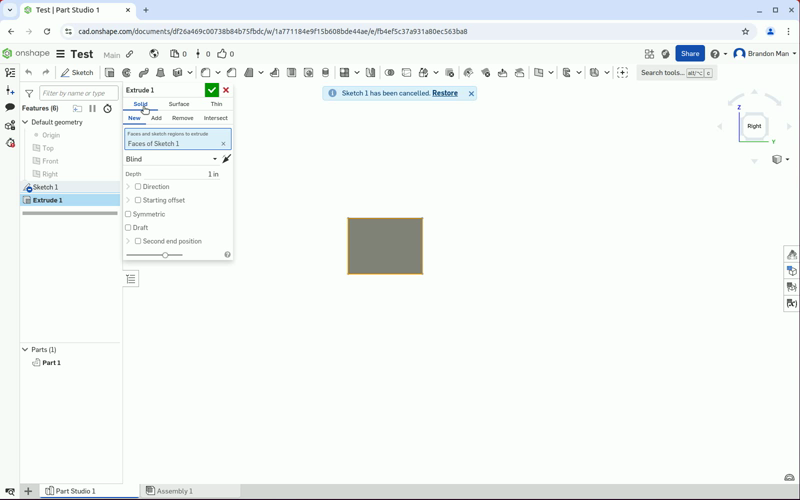
click(143, 106)
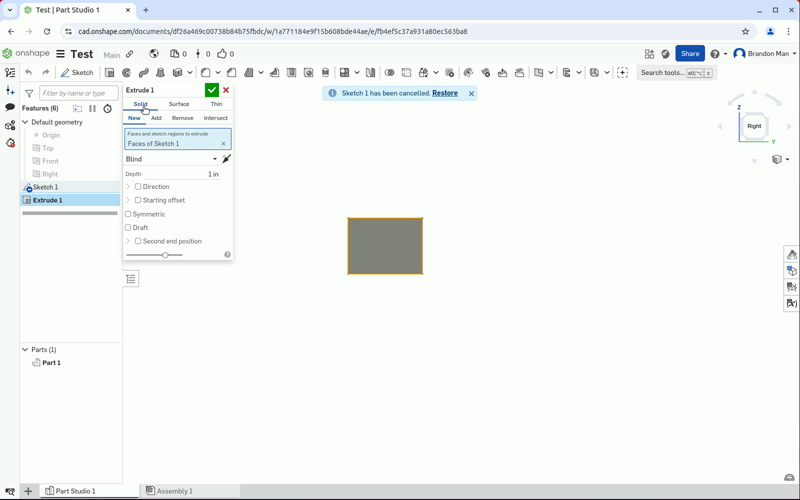
mouse_move(137, 120)
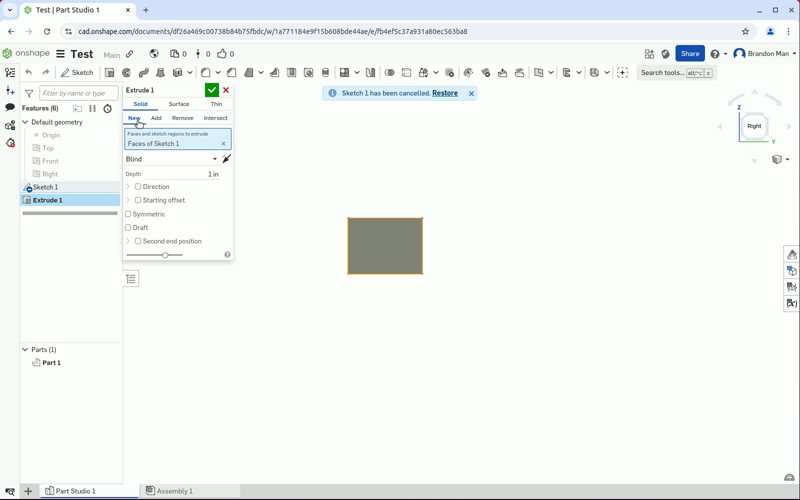
click(137, 120)
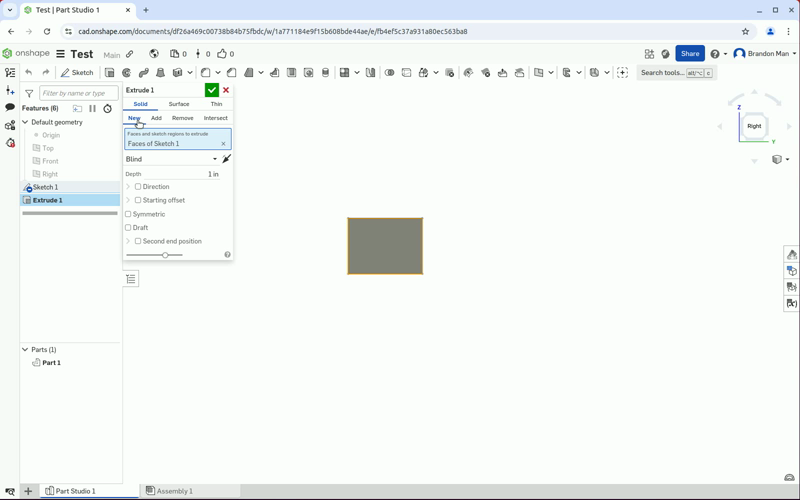
key(tab, 4)
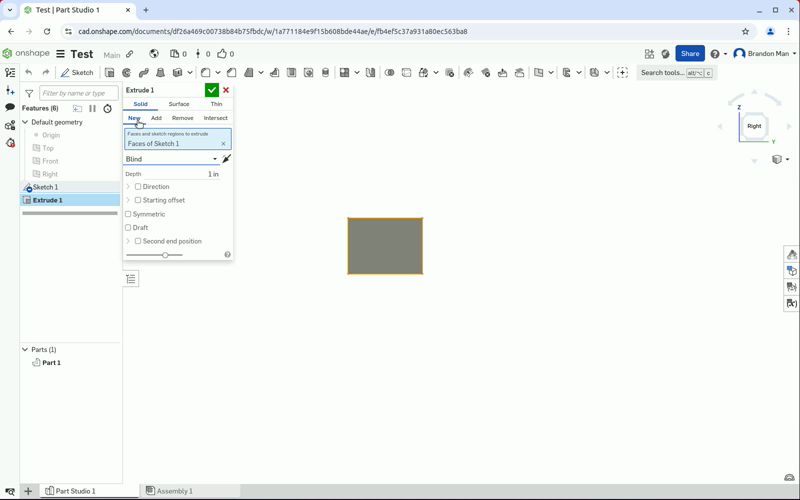
text(1.926)
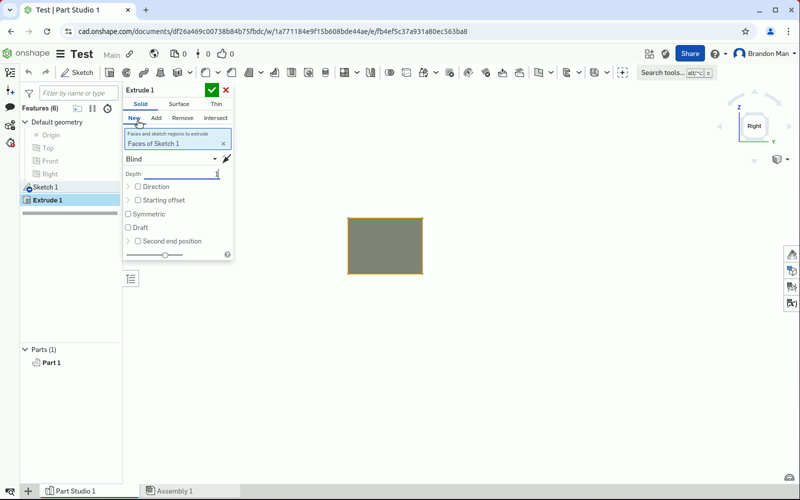
key(enter)
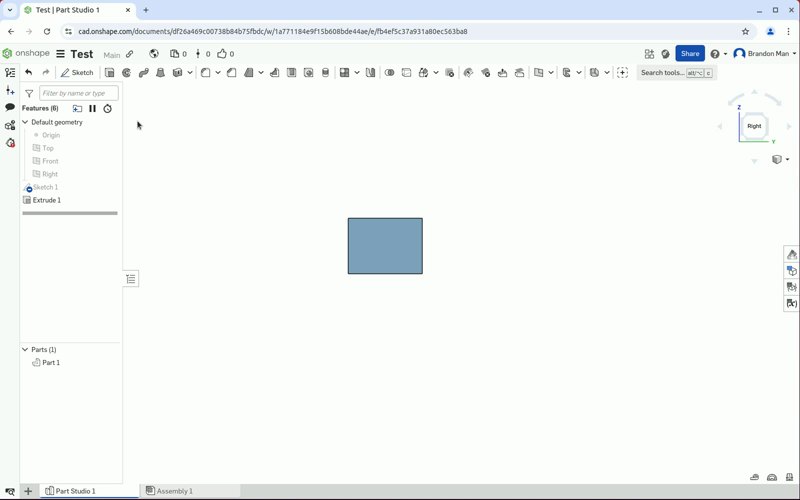
key(shift+h)
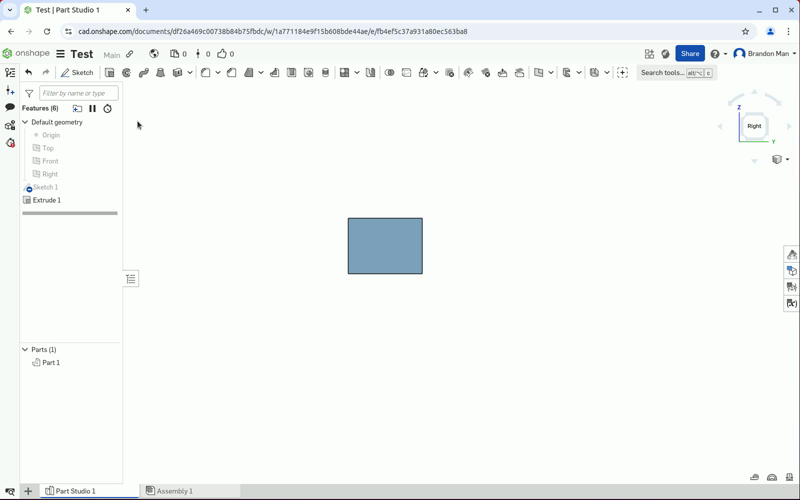
key(shift+h)
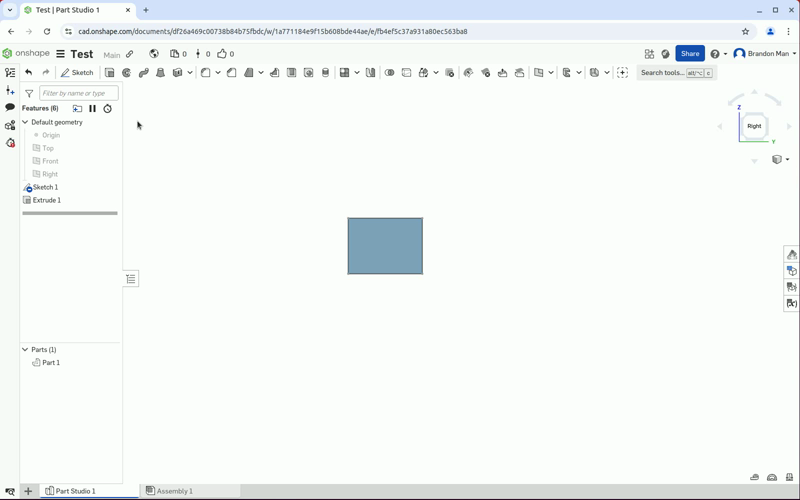
mouse_move(73, 189)
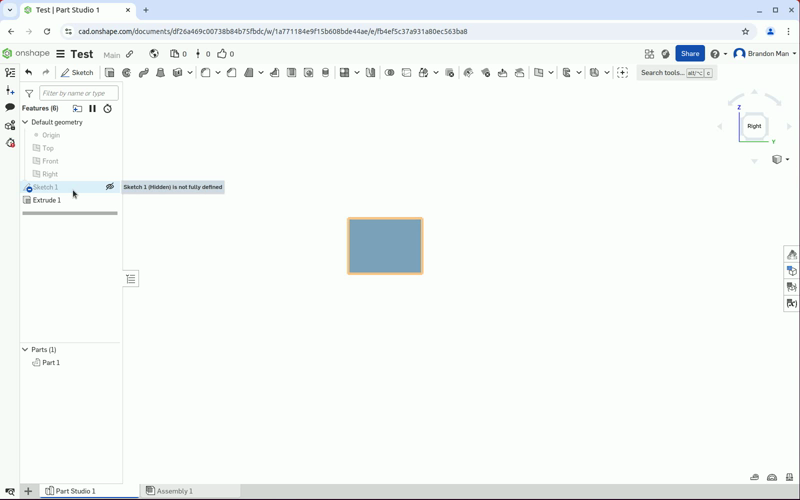
click(73, 189)
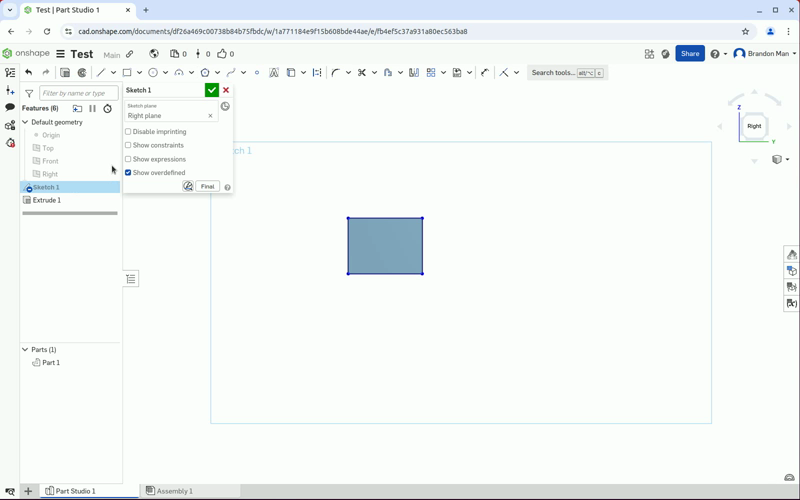
mouse_move(229, 92)
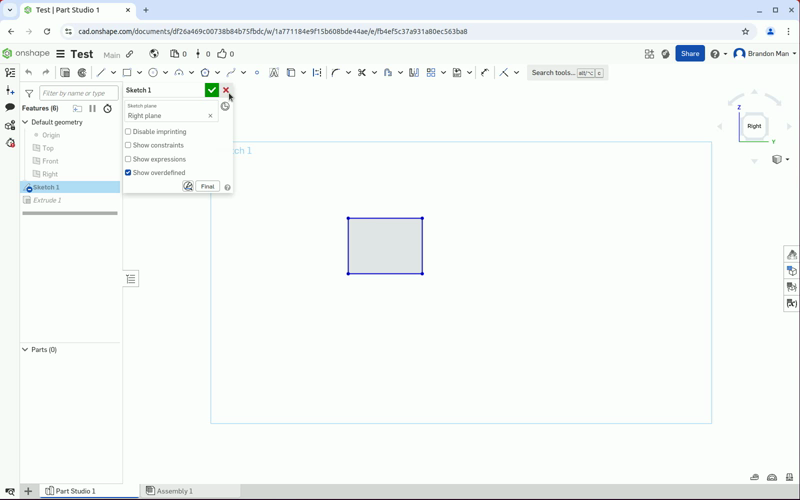
click(229, 92)
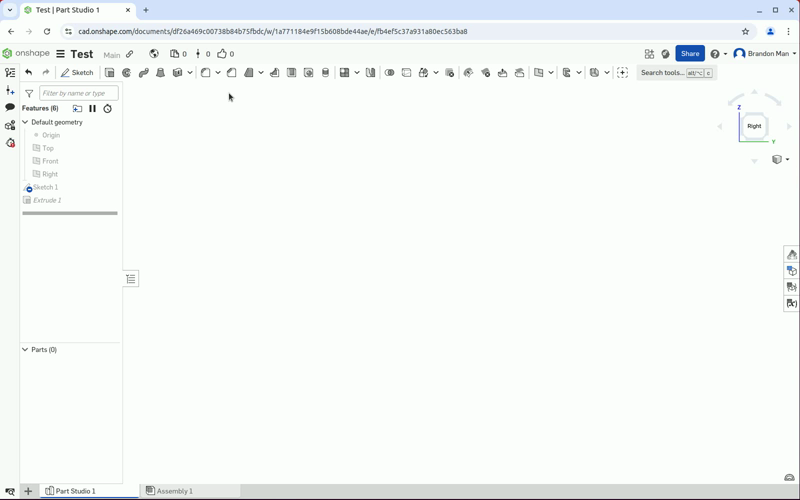
mouse_move(541, 75)
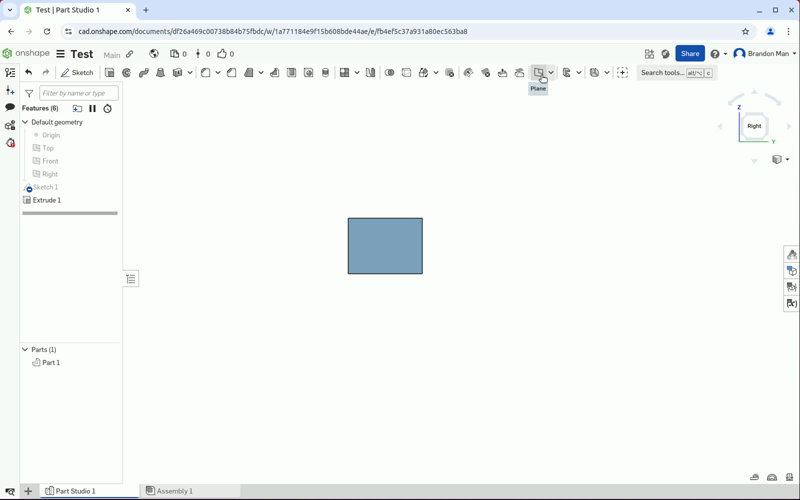
click(541, 75)
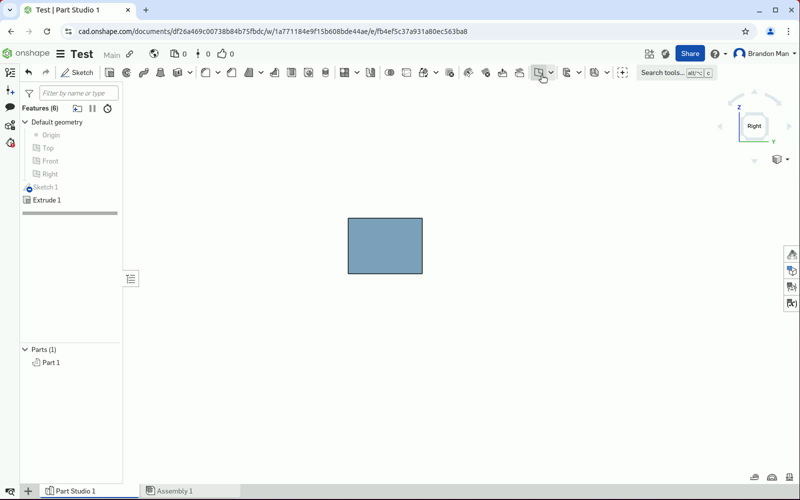
mouse_move(73, 176)
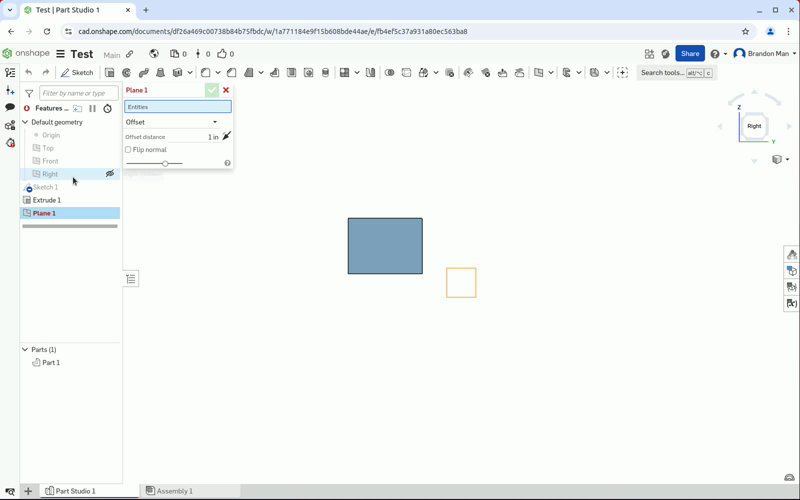
click(73, 176)
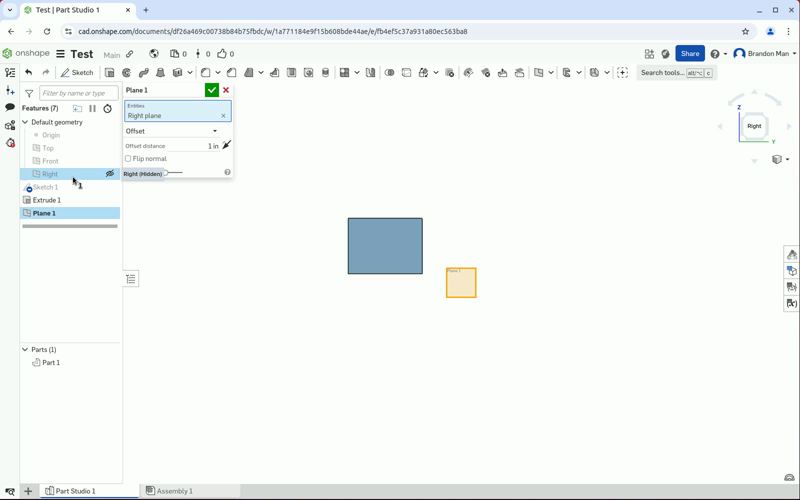
key(tab, 2)
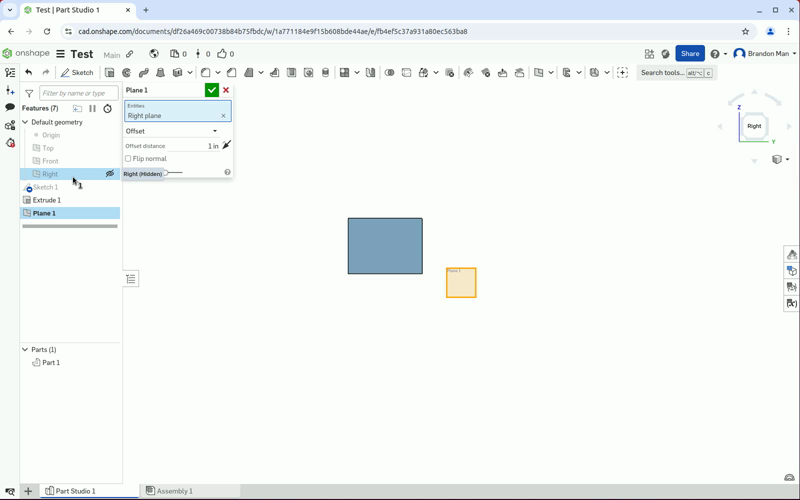
text(1.91)
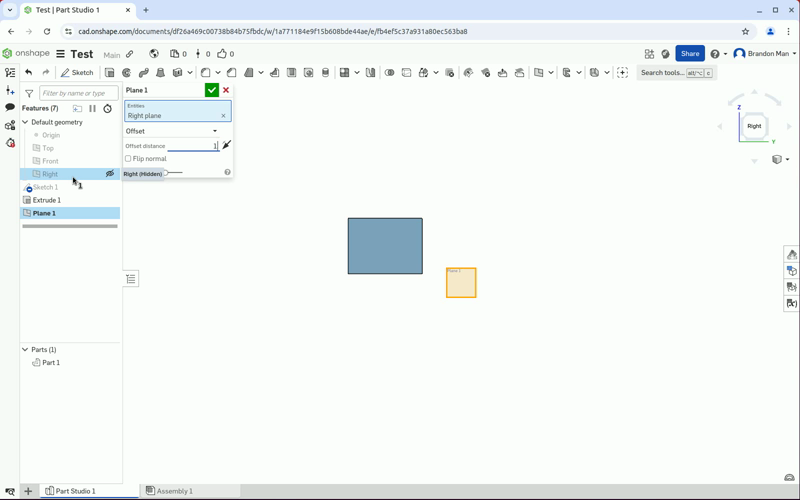
key(enter, 2)
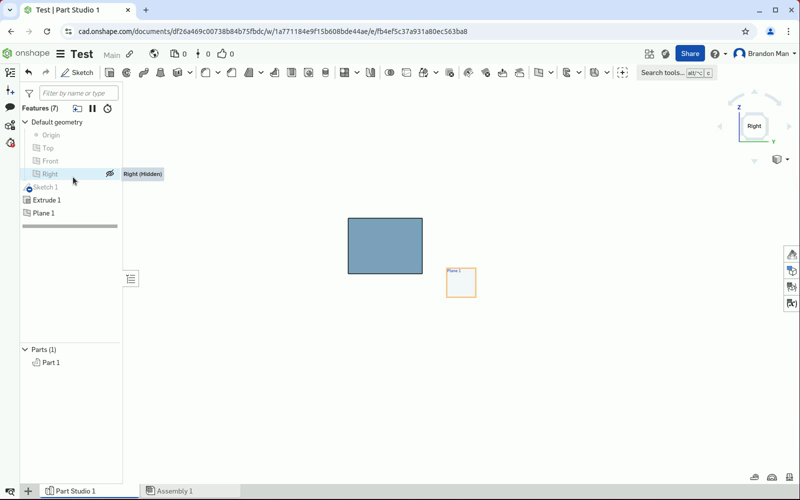
key(shift+s)
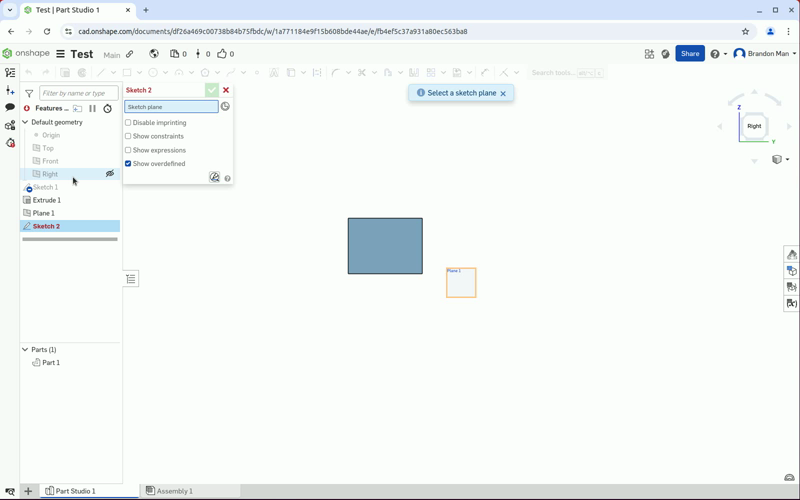
mouse_move(73, 215)
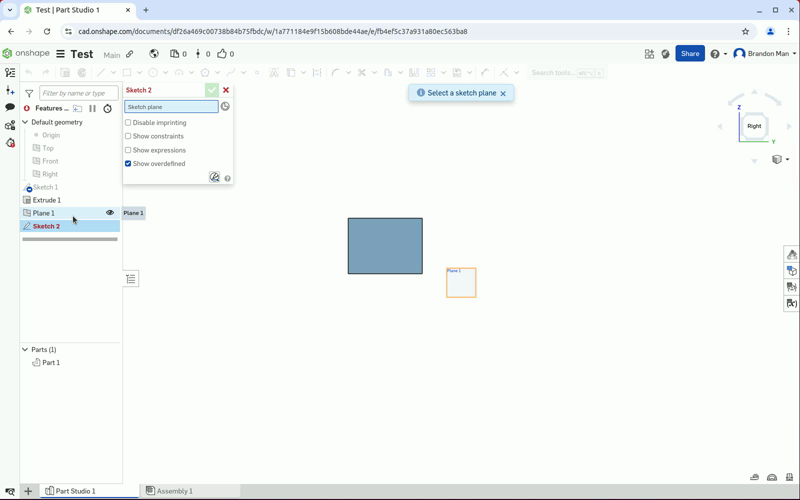
click(73, 215)
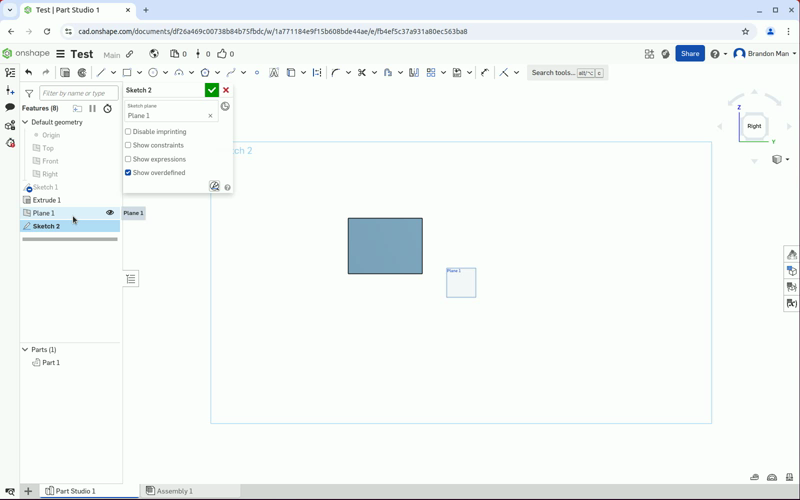
mouse_move(73, 352)
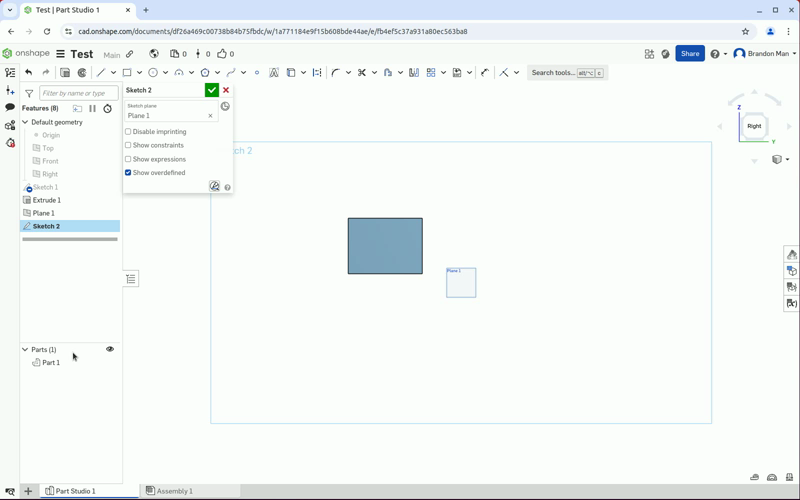
key(y)
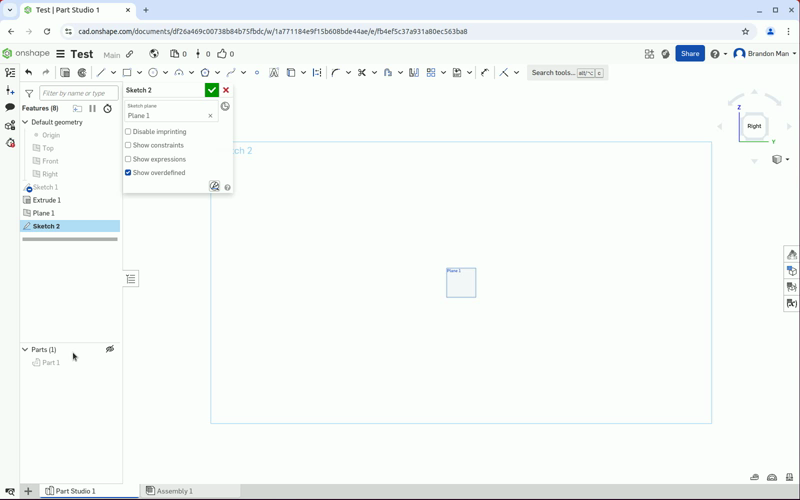
key(l)
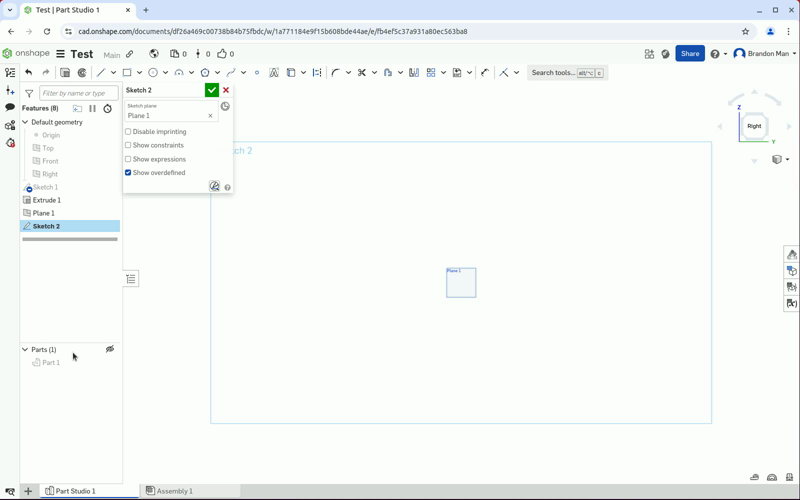
key_down(shift)
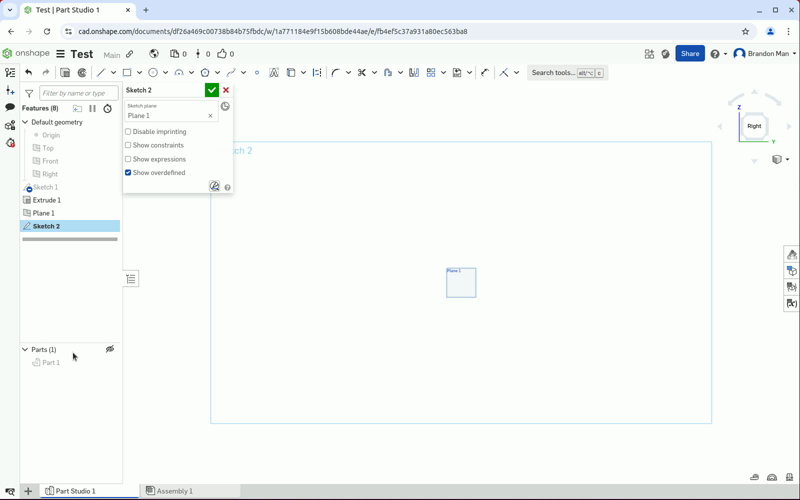
mouse_move(348, 236)
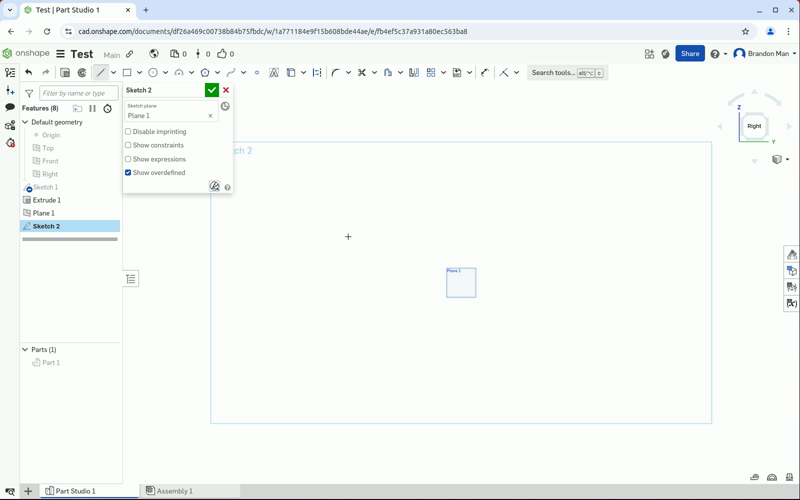
click(348, 236)
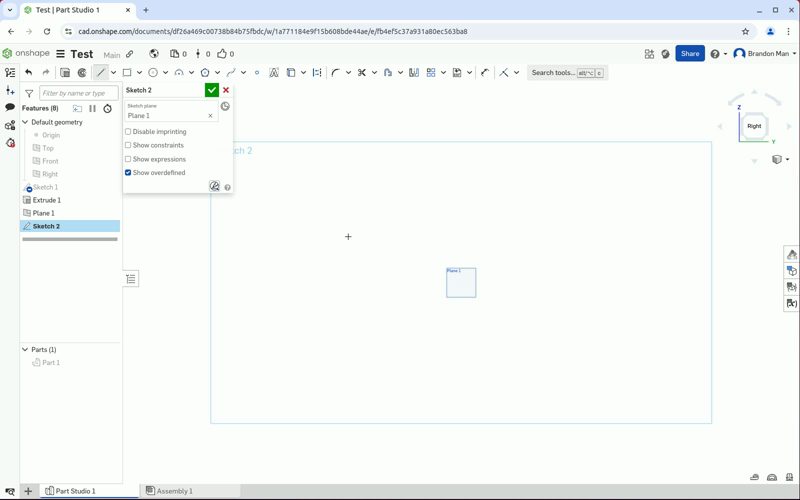
key_up(shift)
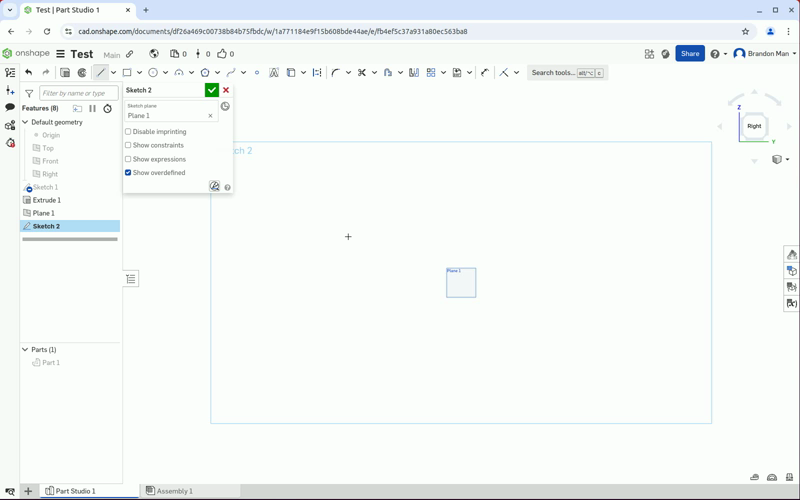
key_down(shift)
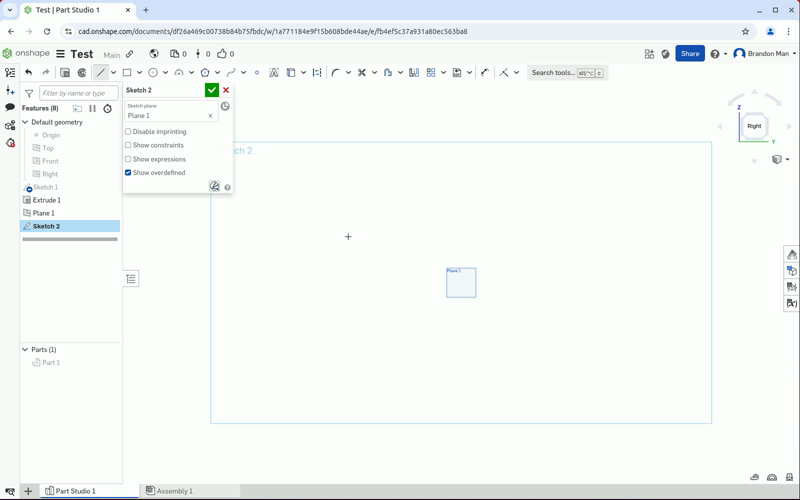
mouse_move(378, 236)
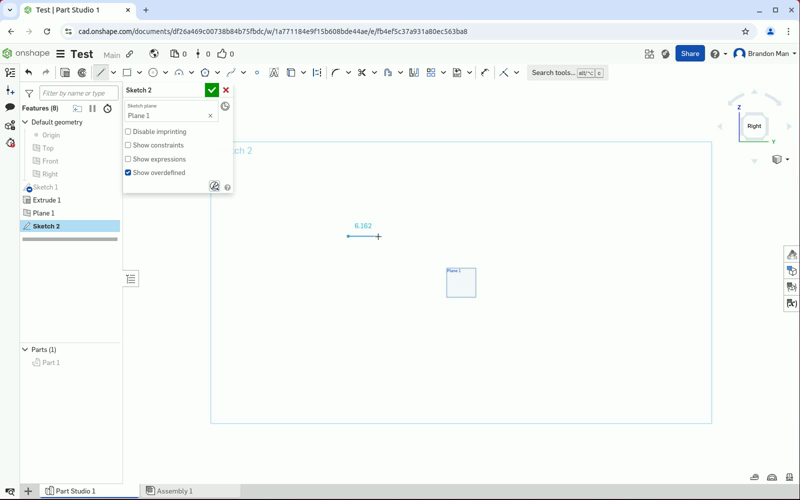
mouse_move(358, 236)
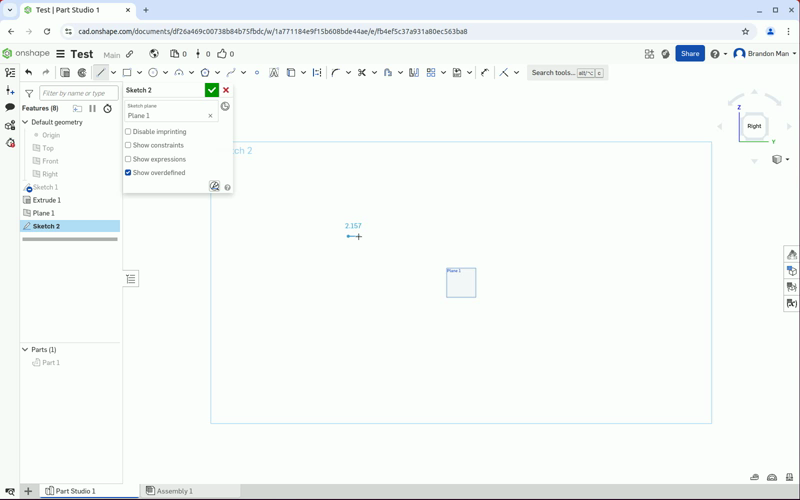
click(358, 236)
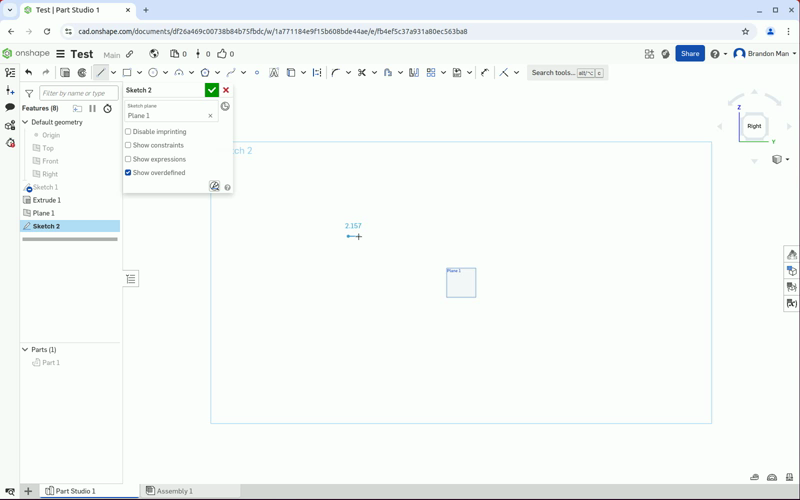
key_up(shift)
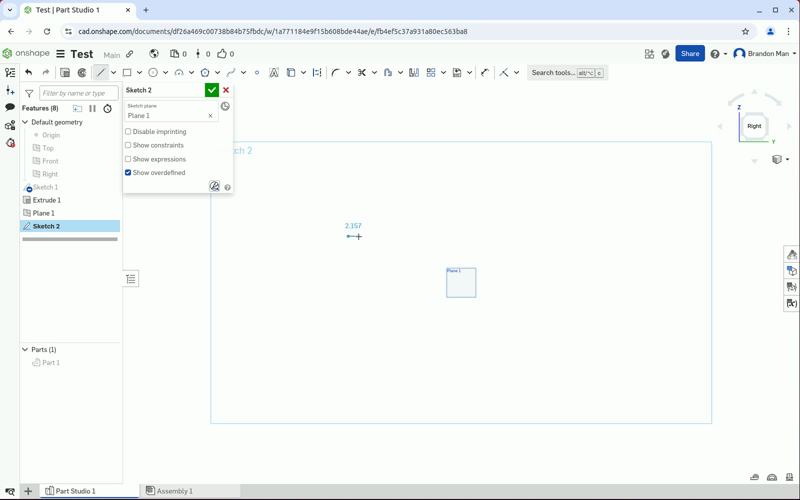
key_down(shift)
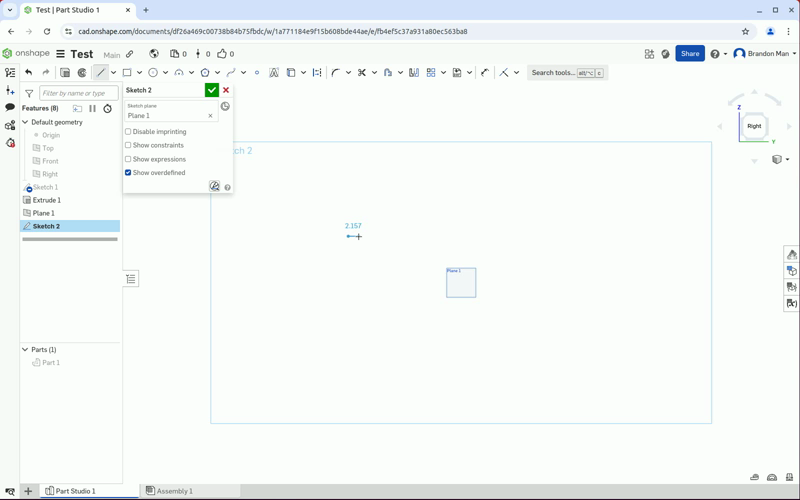
mouse_move(388, 236)
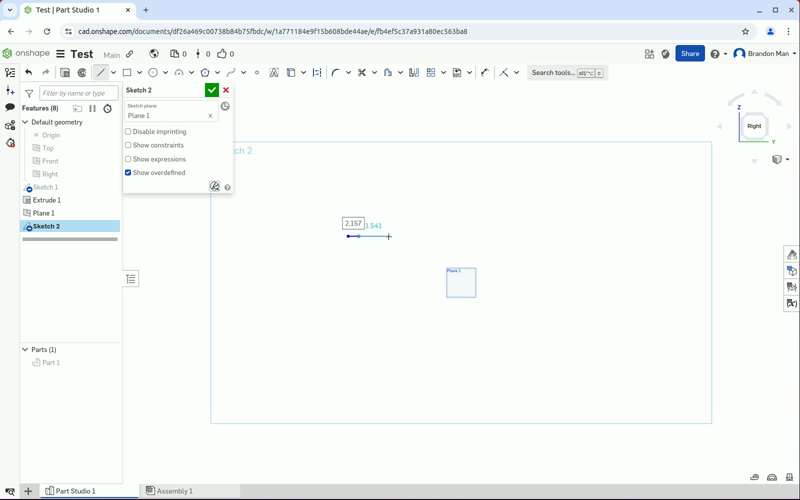
mouse_move(358, 225)
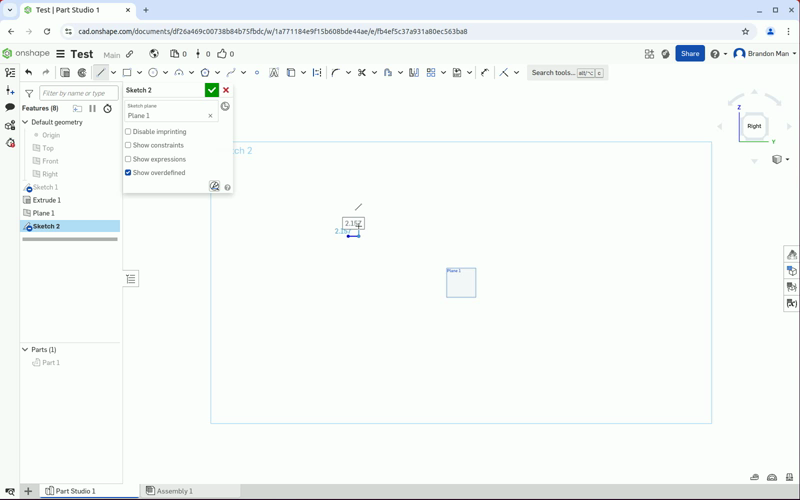
click(358, 225)
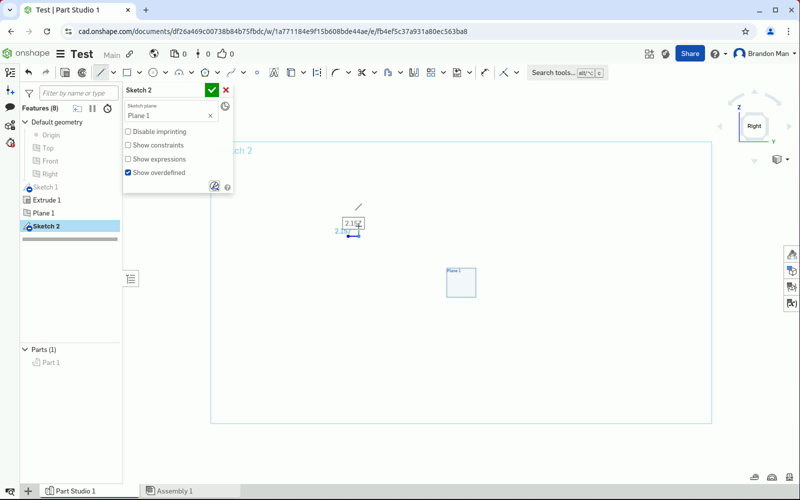
key_up(shift)
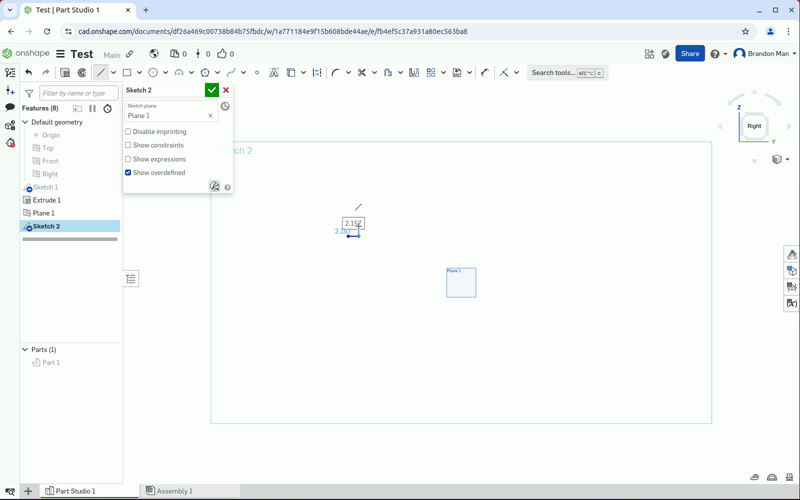
key_down(shift)
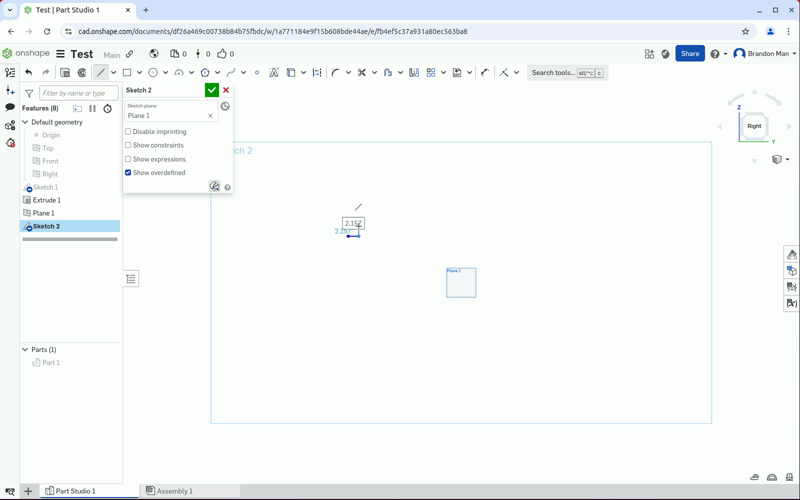
mouse_move(388, 225)
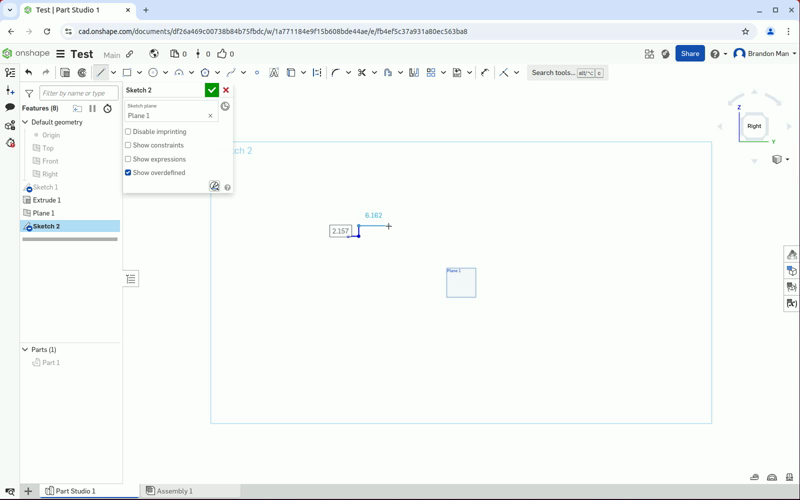
mouse_move(348, 225)
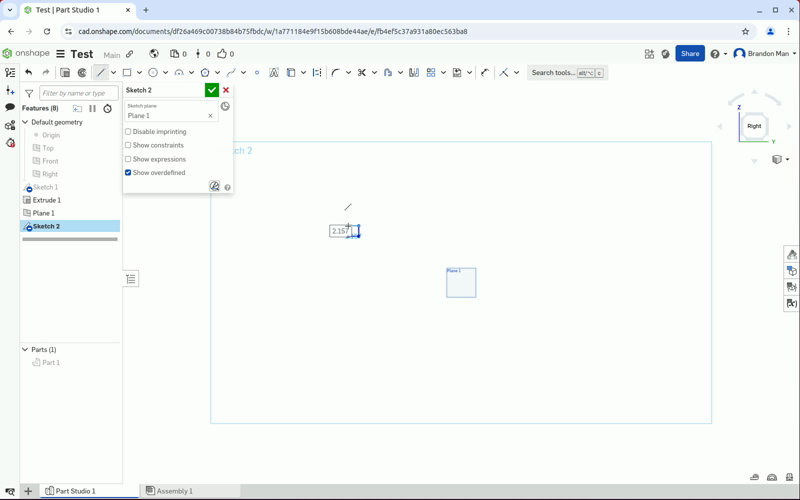
click(348, 225)
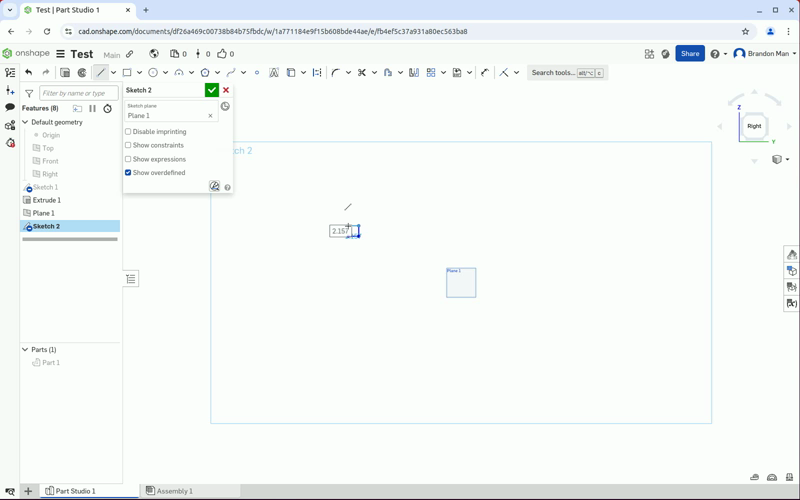
key_up(shift)
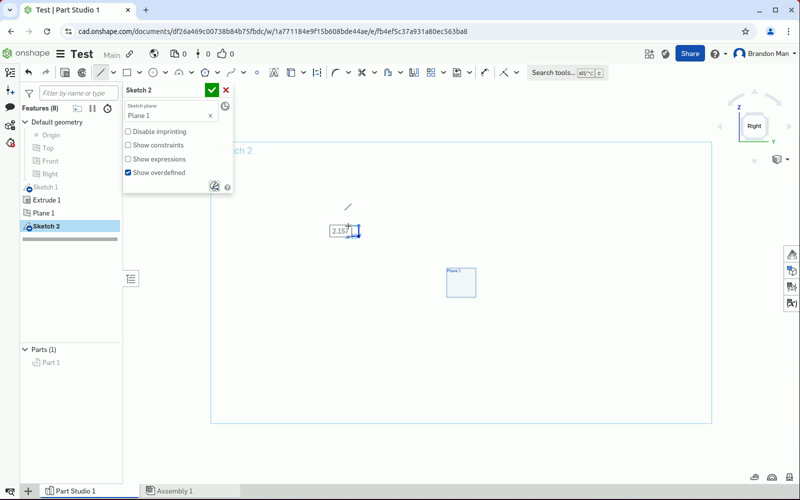
mouse_move(378, 225)
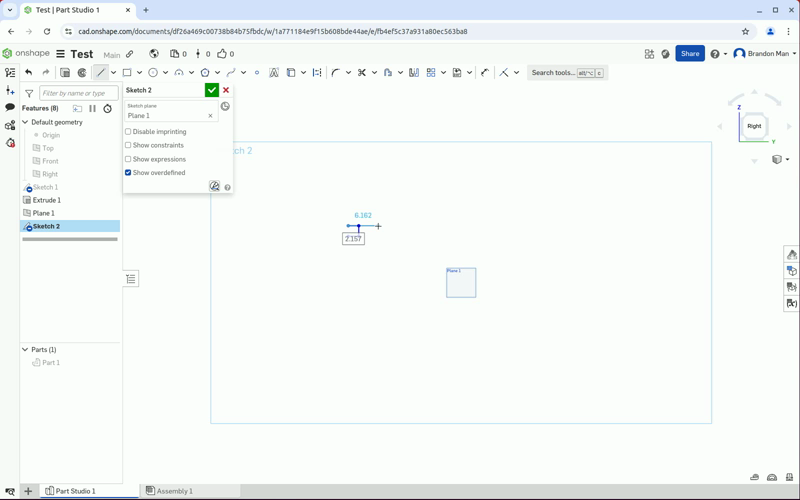
key_down(shift)
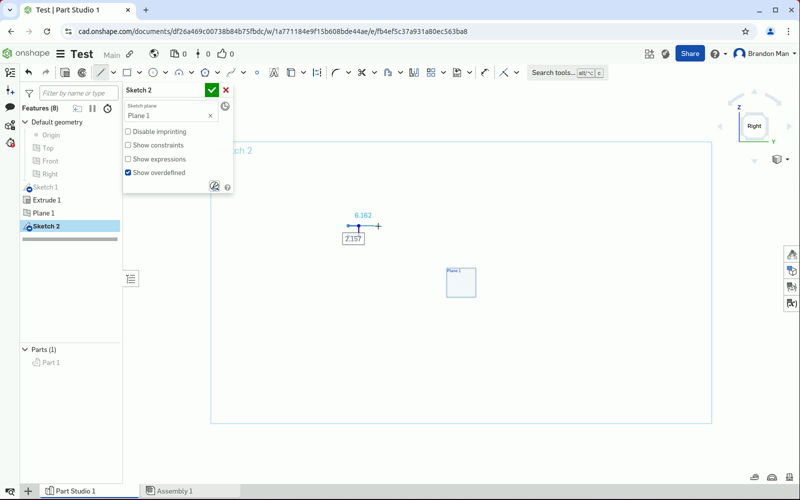
mouse_move(348, 236)
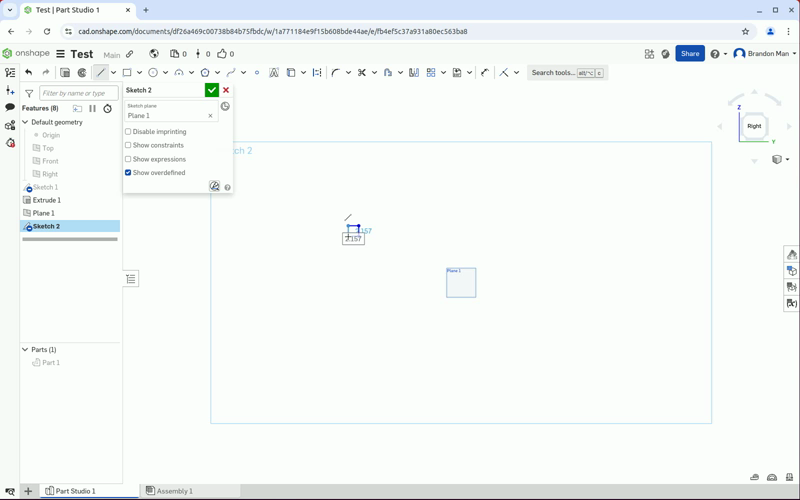
key_up(shift)
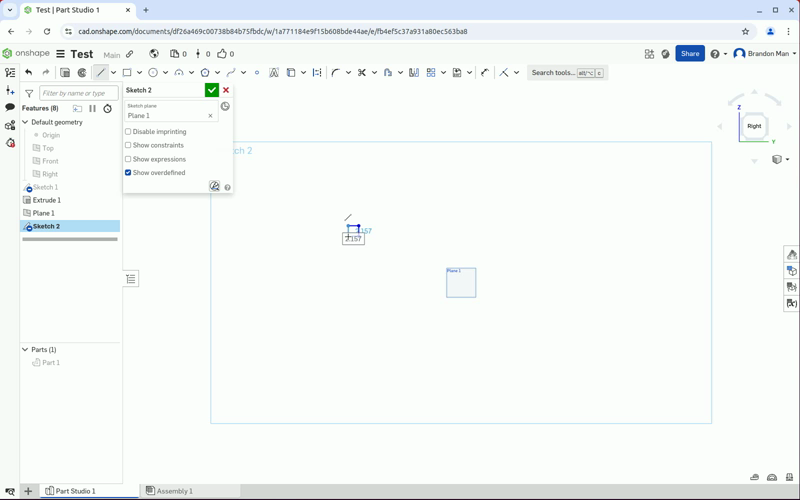
click(348, 236)
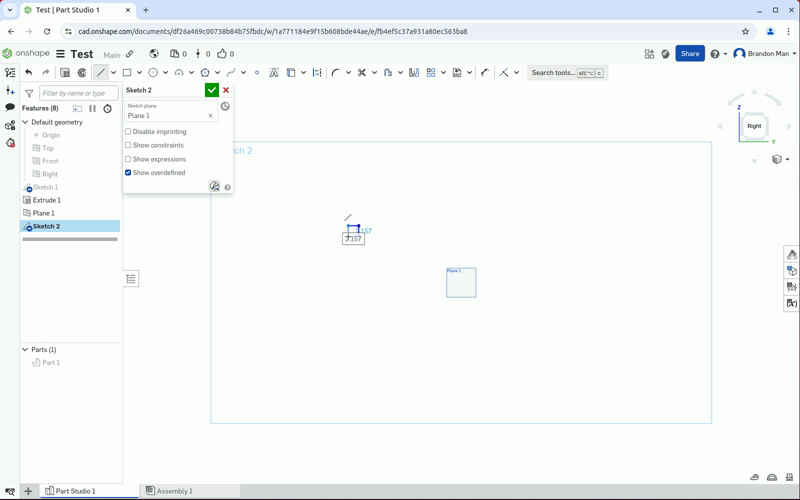
key(esc)
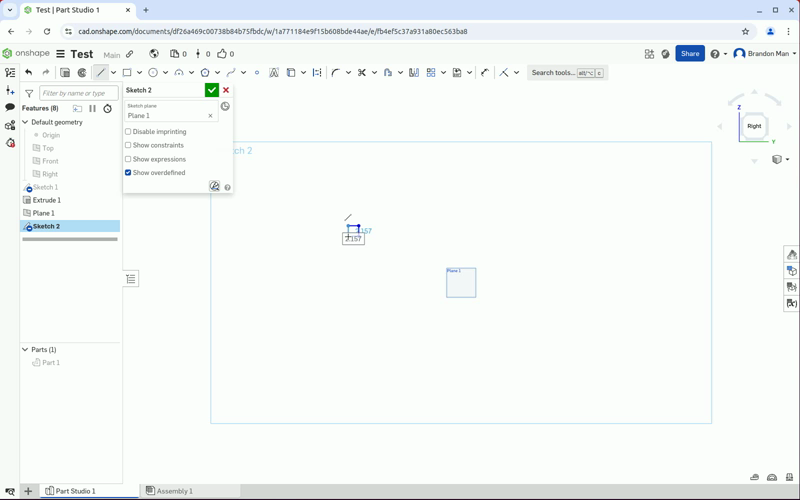
mouse_move(354, 228)
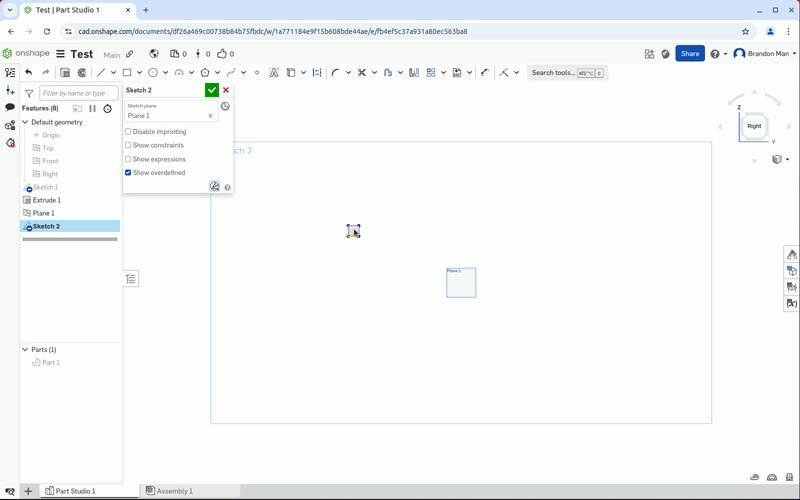
scroll(6)
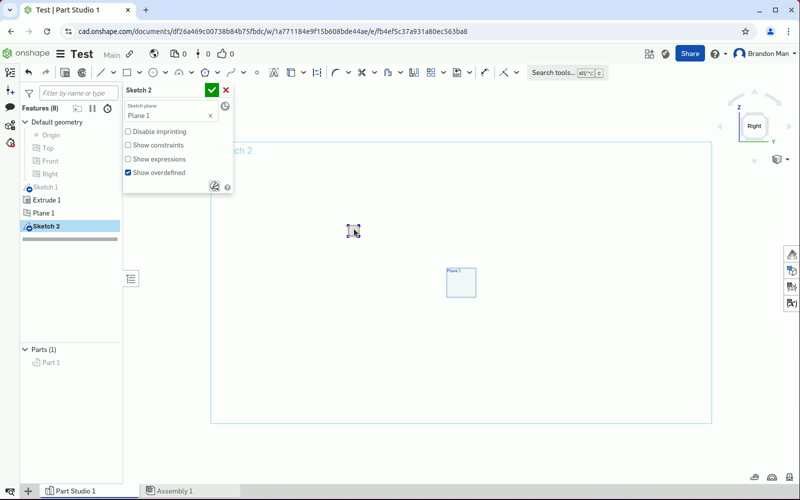
scroll(6)
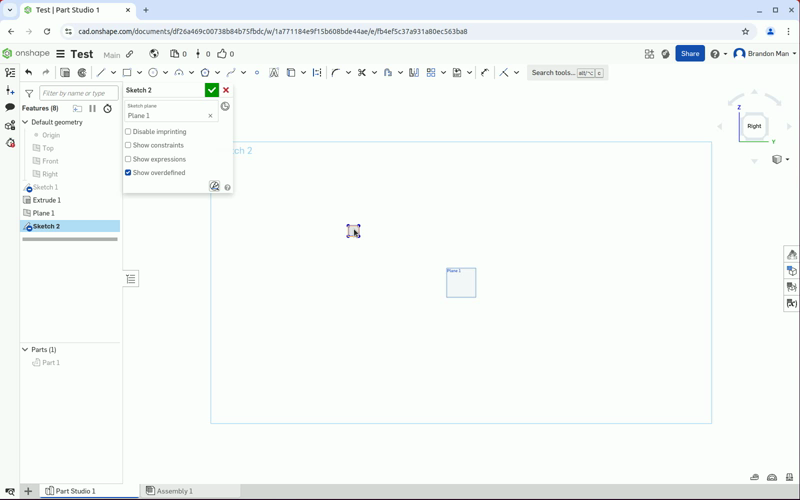
scroll(6)
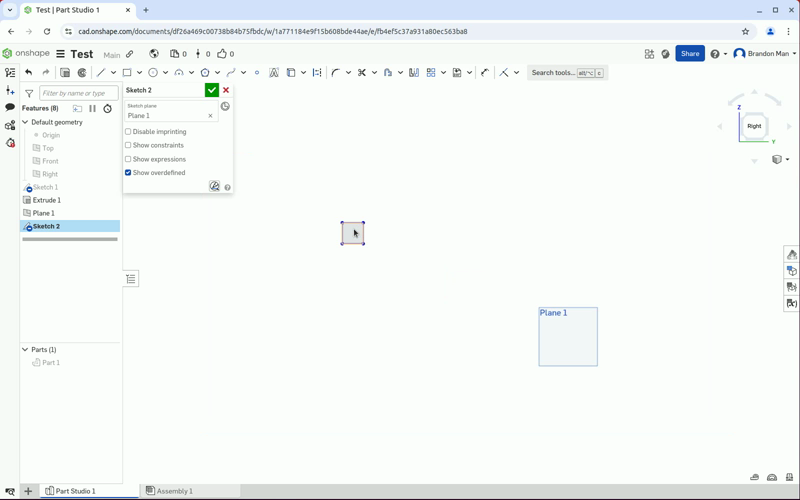
scroll(6)
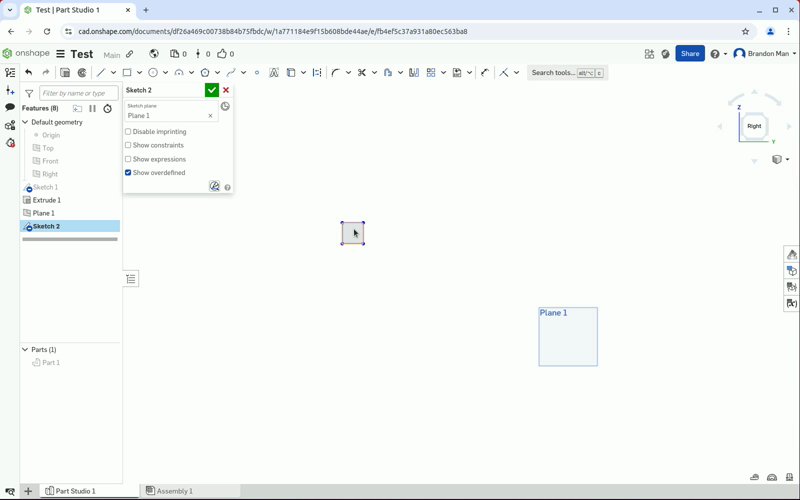
scroll(6)
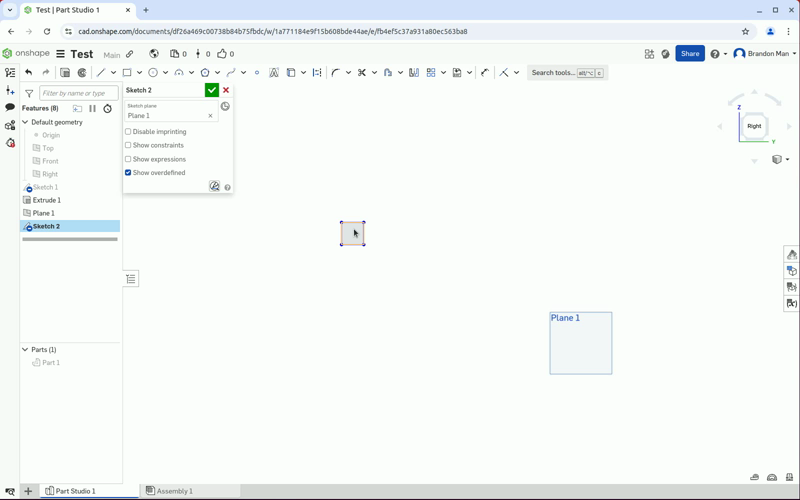
scroll(6)
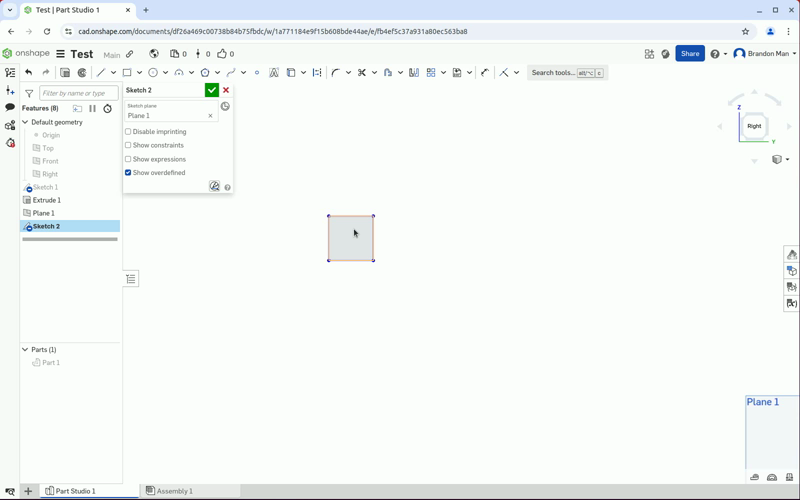
scroll(6)
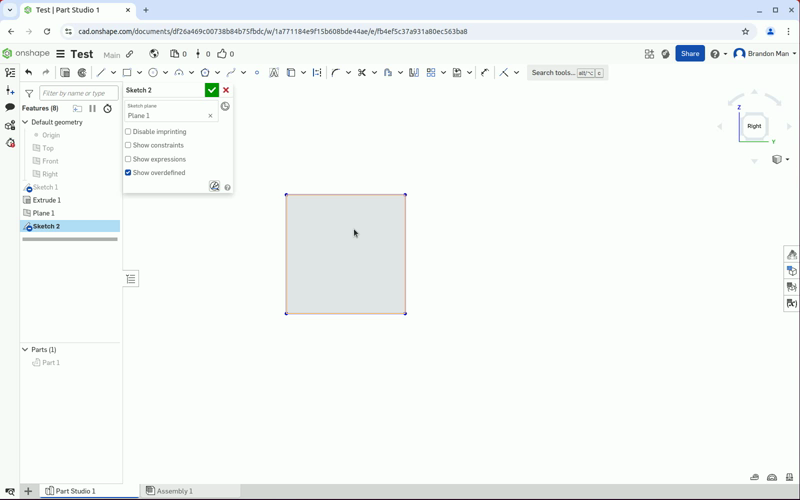
click(354, 228)
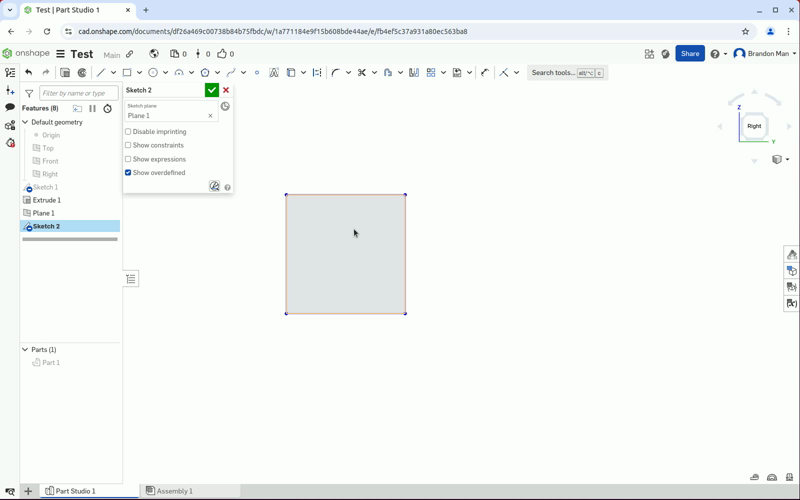
scroll(-6)
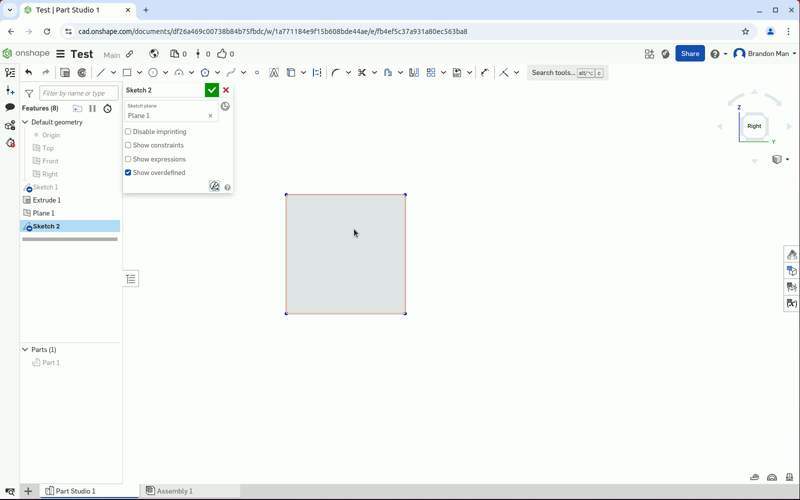
scroll(-6)
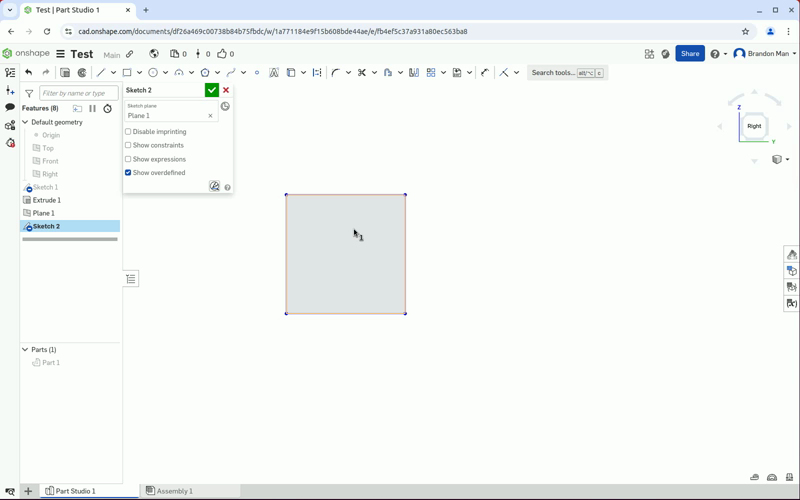
scroll(-6)
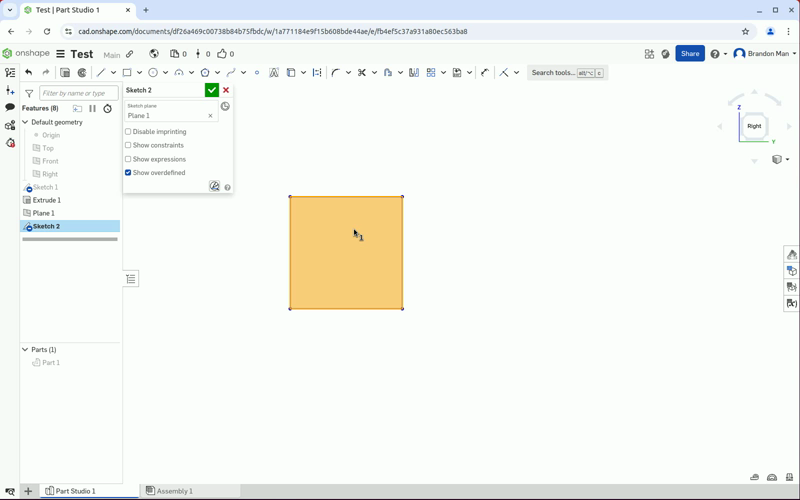
scroll(-6)
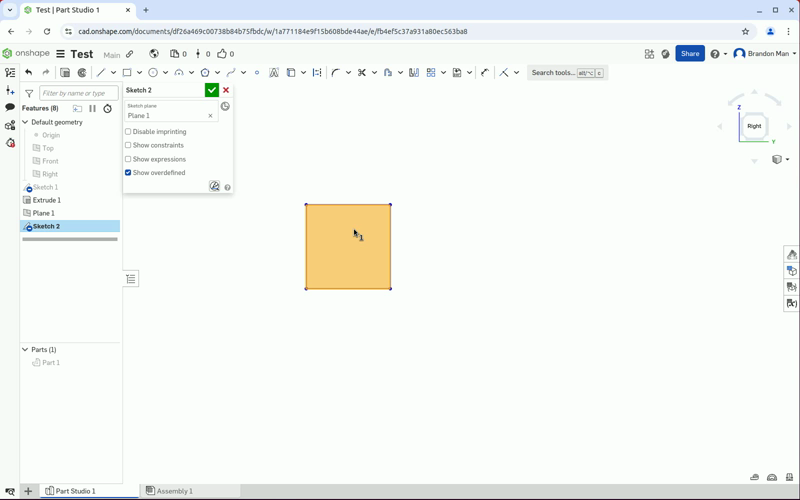
scroll(-6)
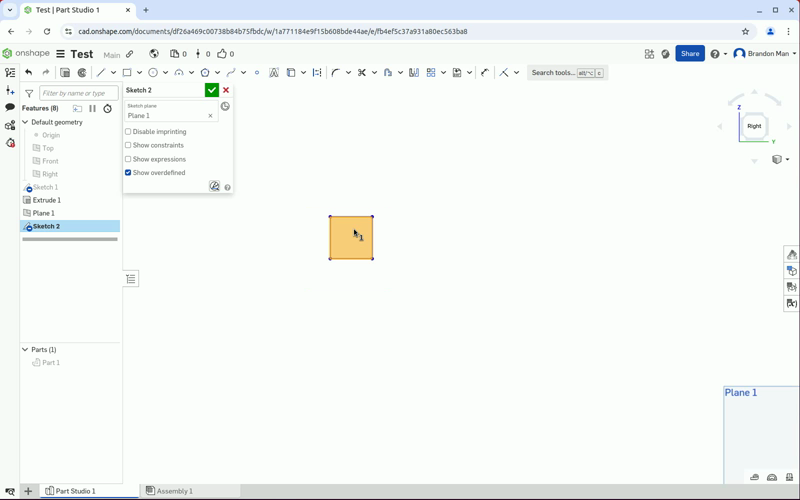
scroll(-6)
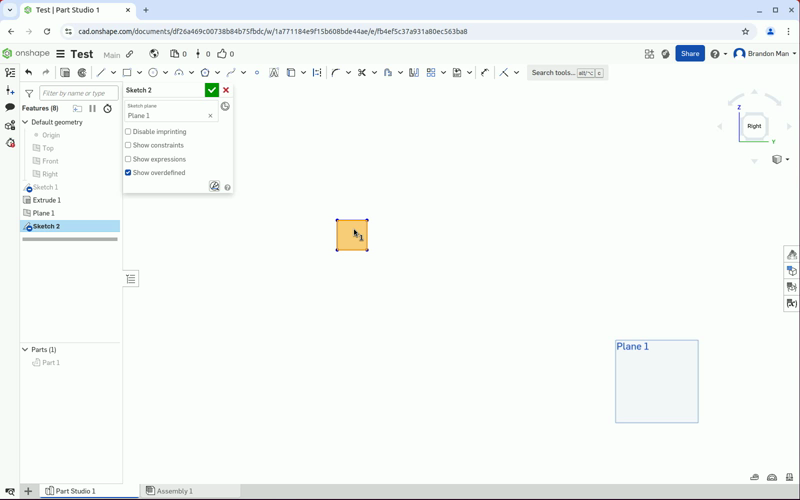
scroll(-6)
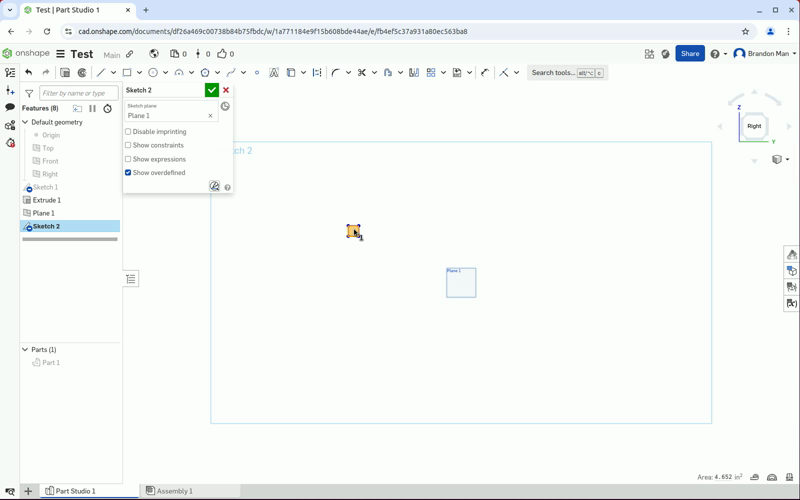
mouse_move(73, 352)
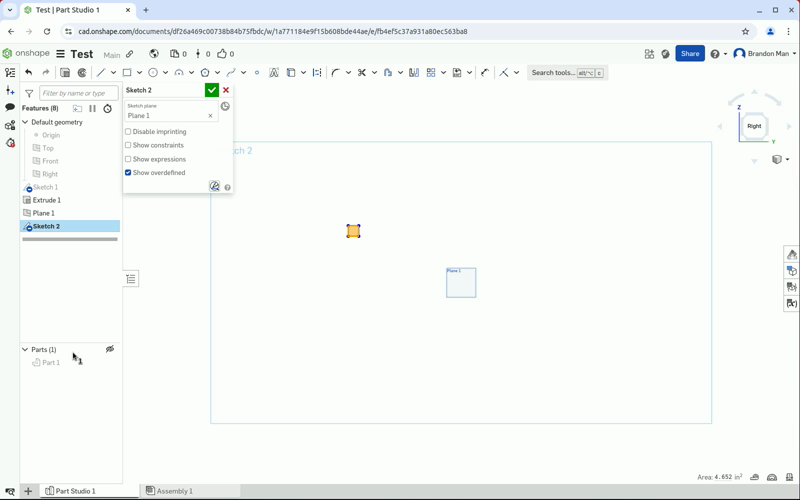
key(shift+y)
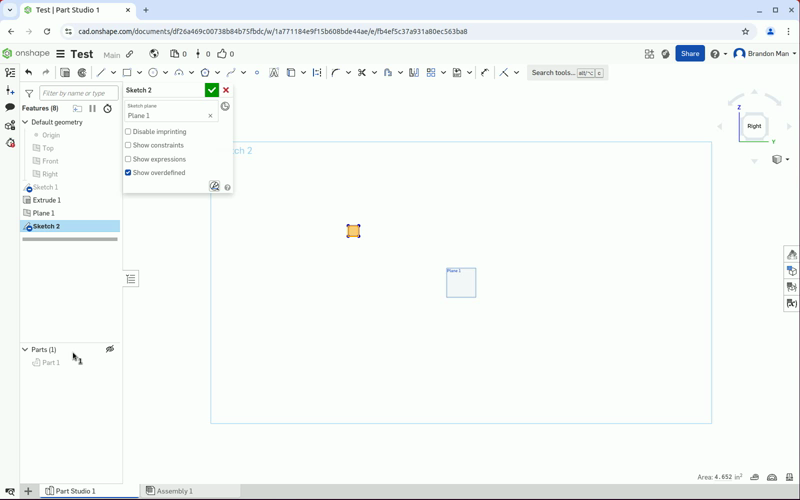
key(shift+e)
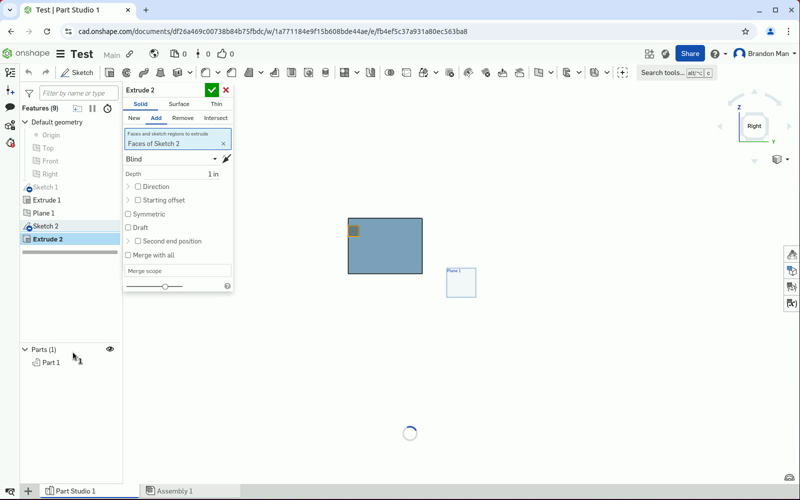
mouse_move(143, 106)
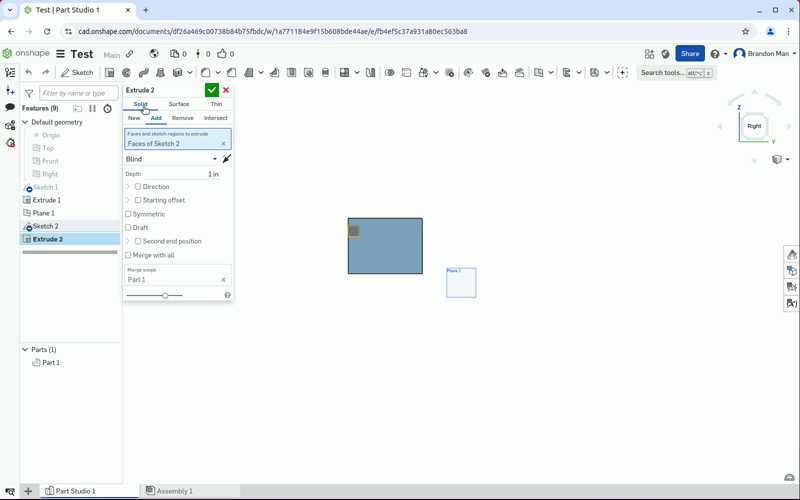
click(143, 106)
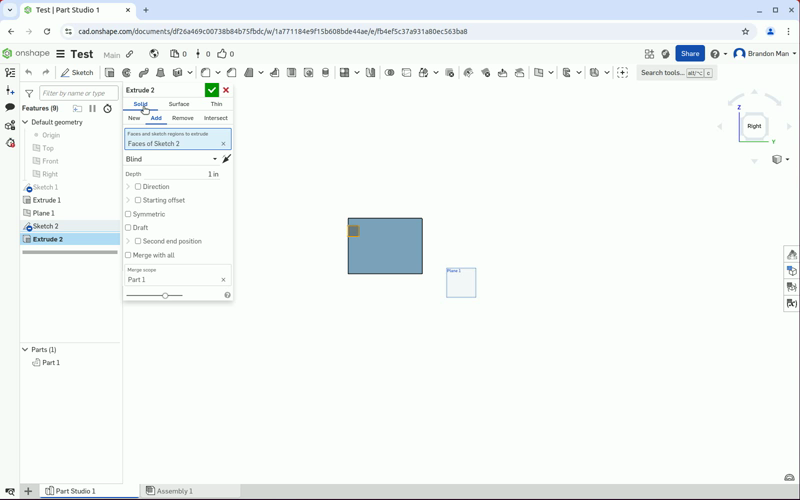
mouse_move(186, 120)
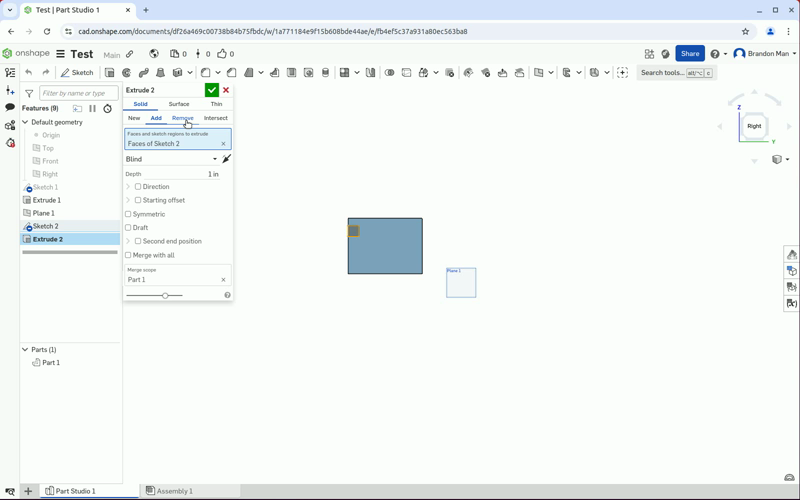
click(186, 120)
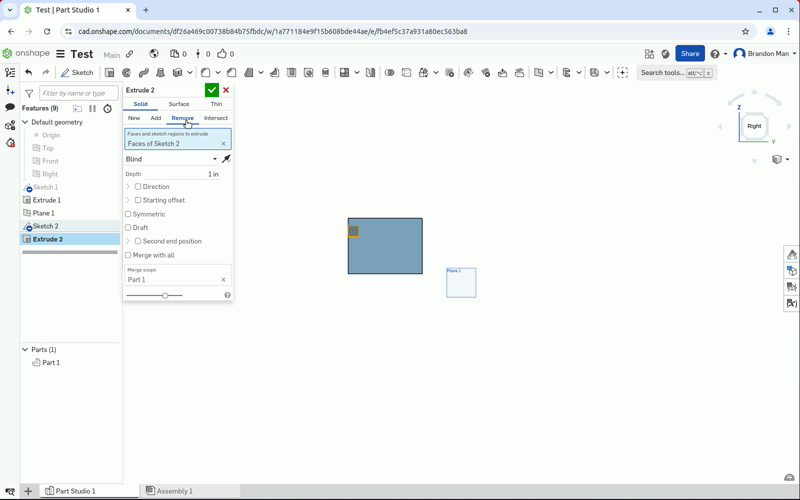
key(tab, 4)
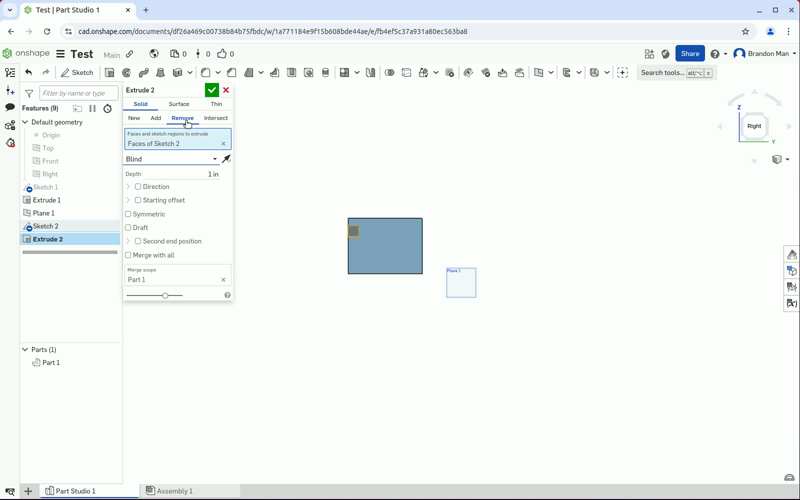
text(1.926)
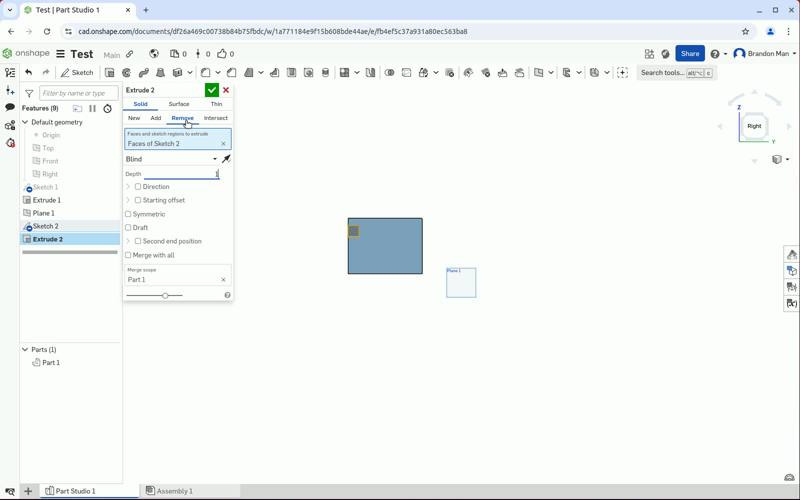
key(tab, 6)
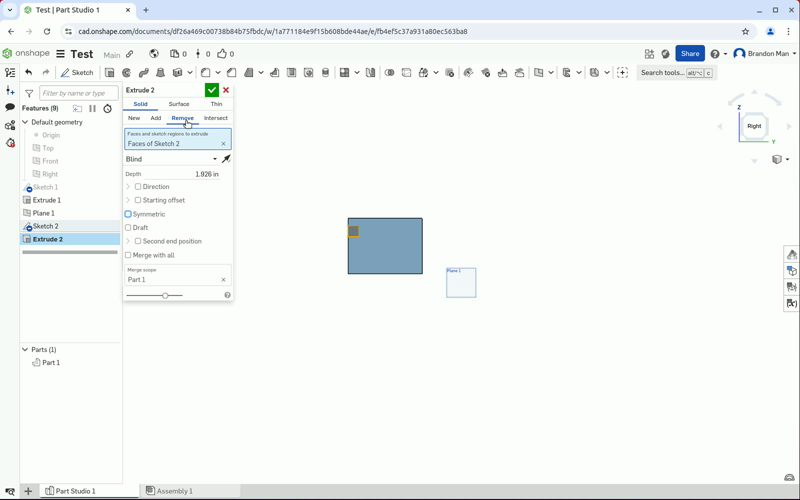
key(space)
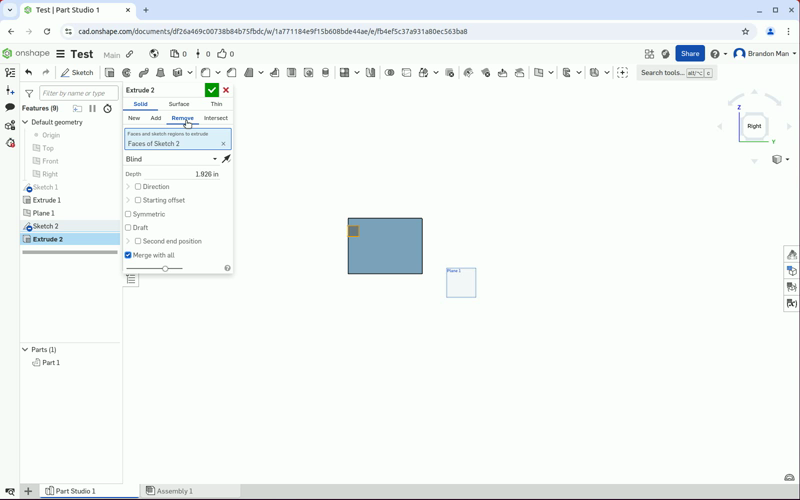
key(enter)
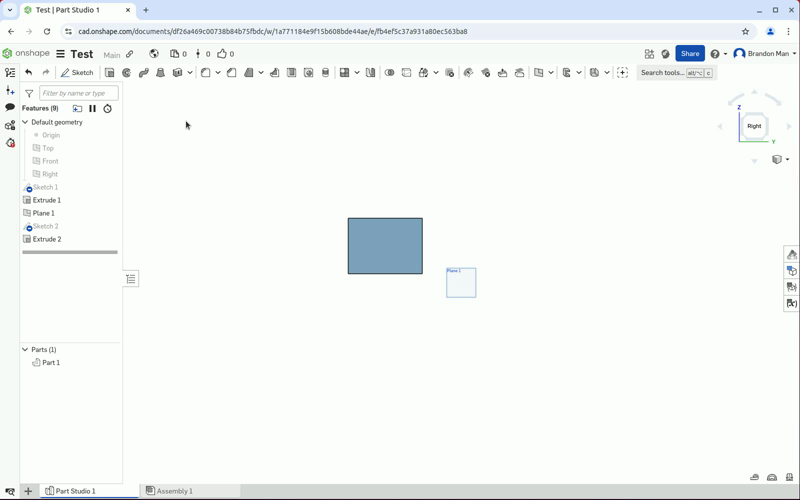
key(shift+h)
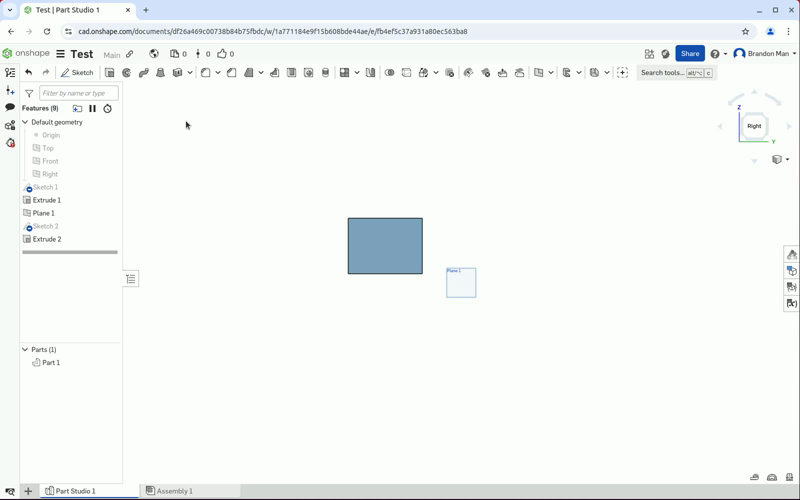
key(shift+h)
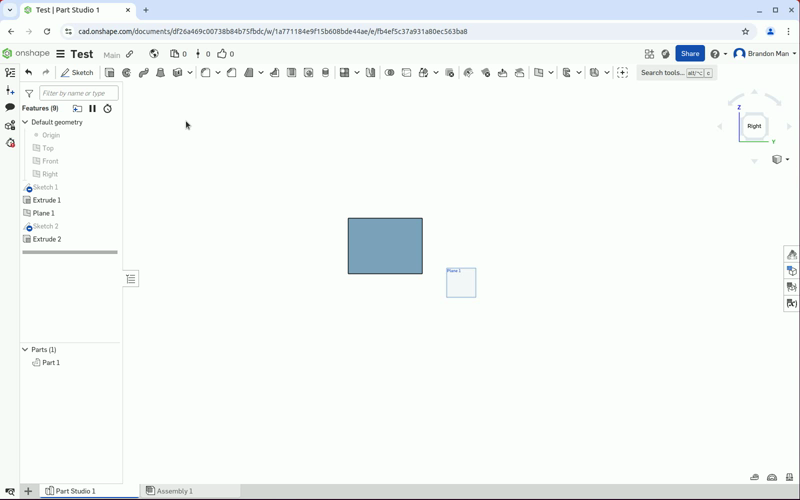
mouse_move(73, 189)
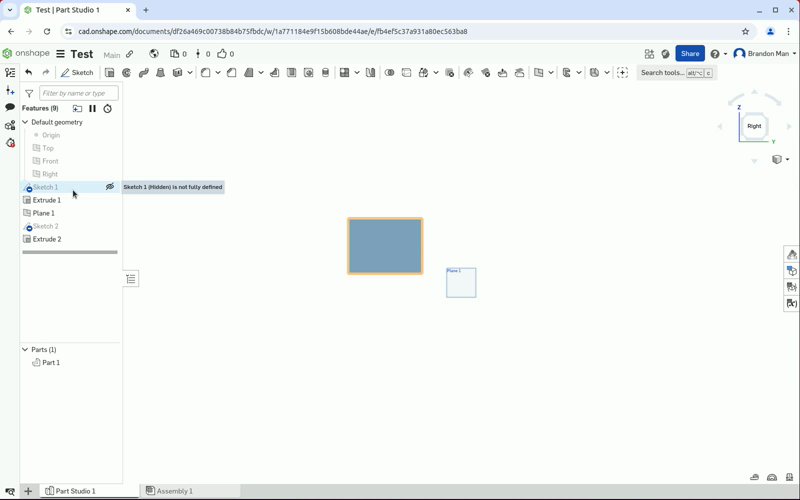
click(73, 189)
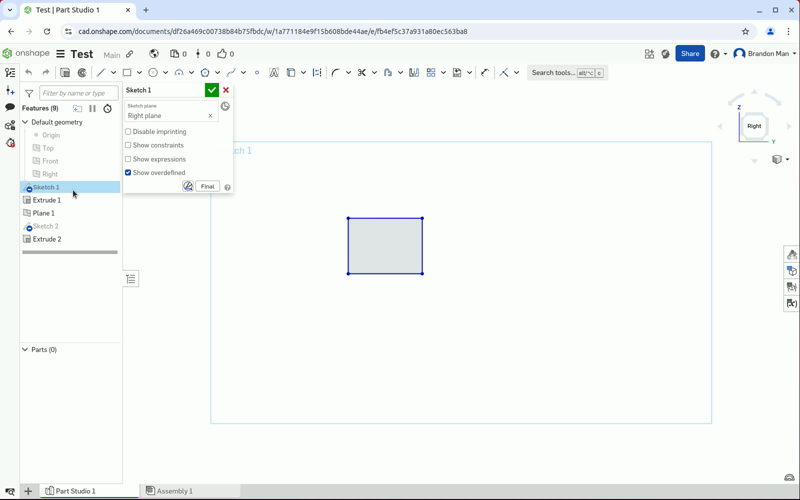
mouse_move(229, 92)
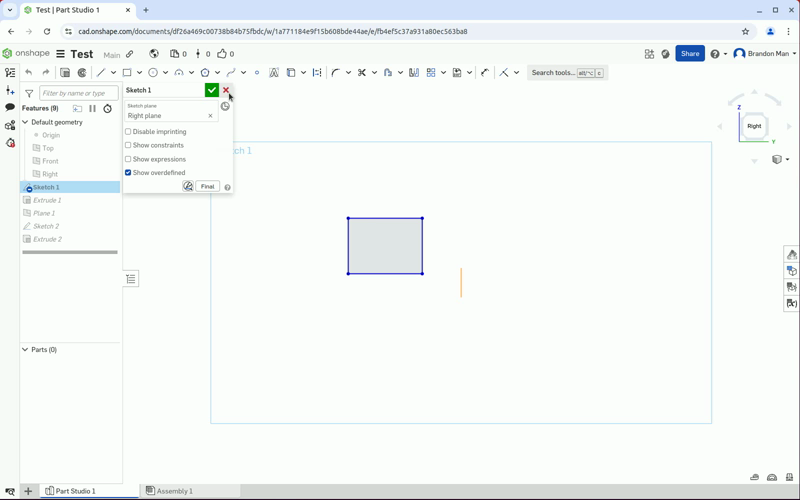
click(229, 92)
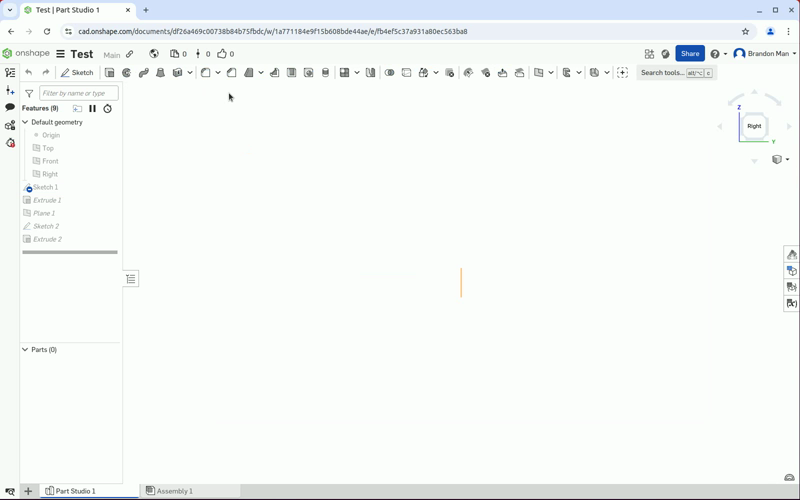
key(shift+s)
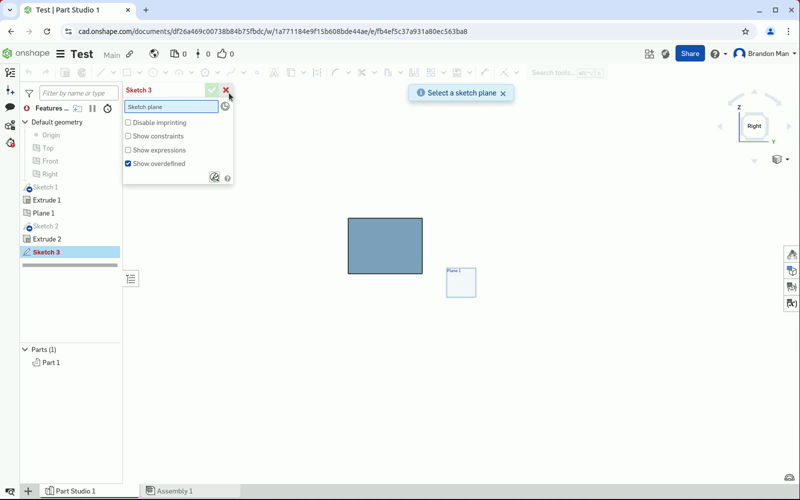
mouse_move(73, 215)
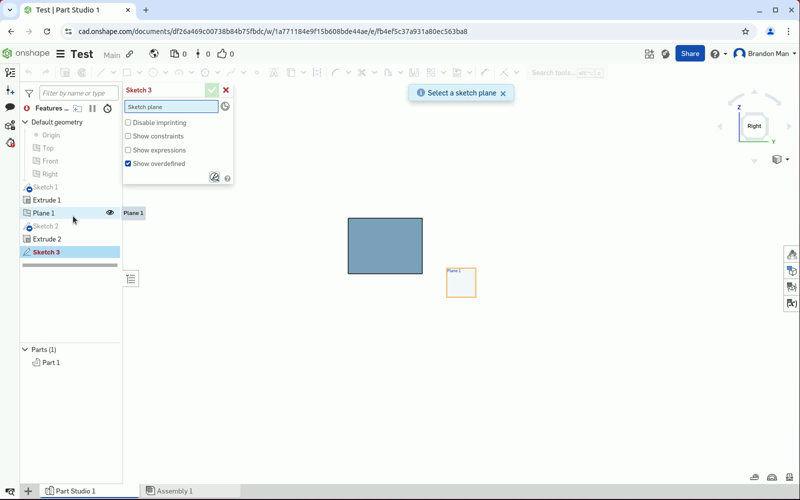
click(73, 215)
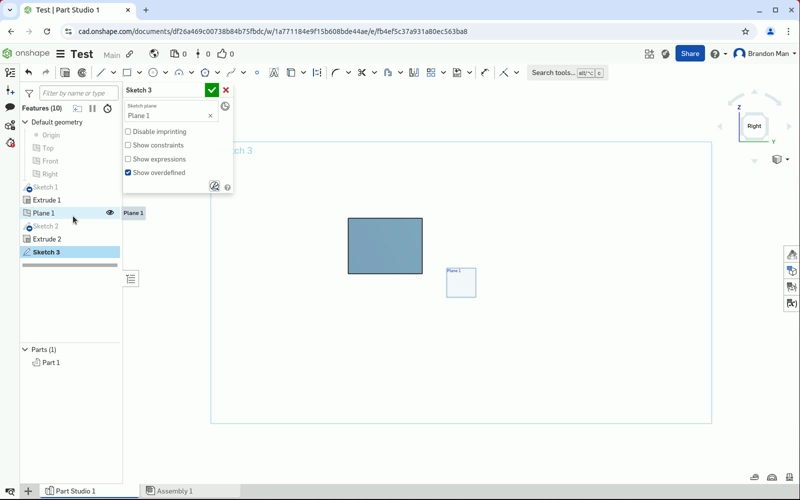
mouse_move(73, 352)
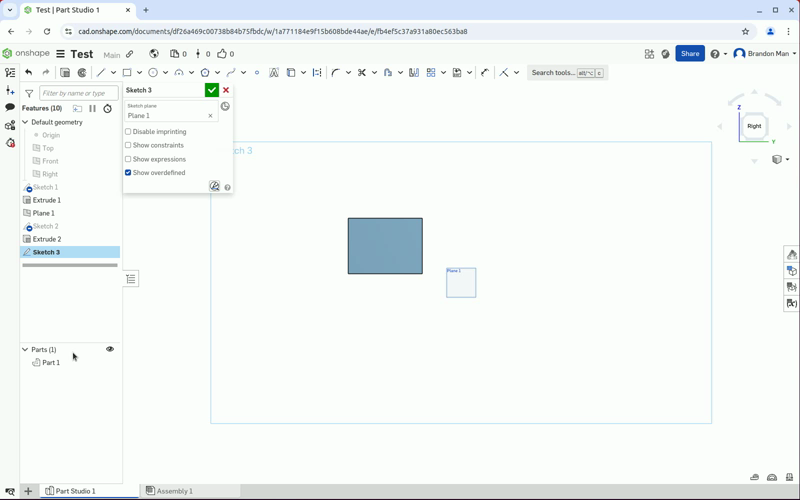
key(y)
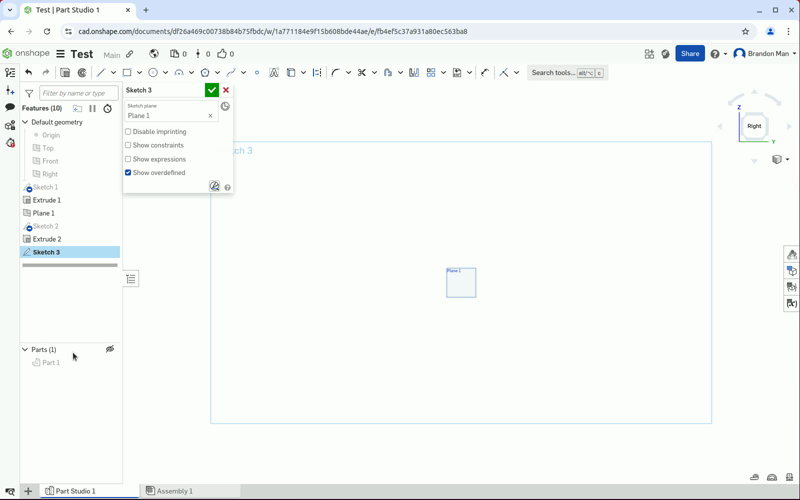
key(l)
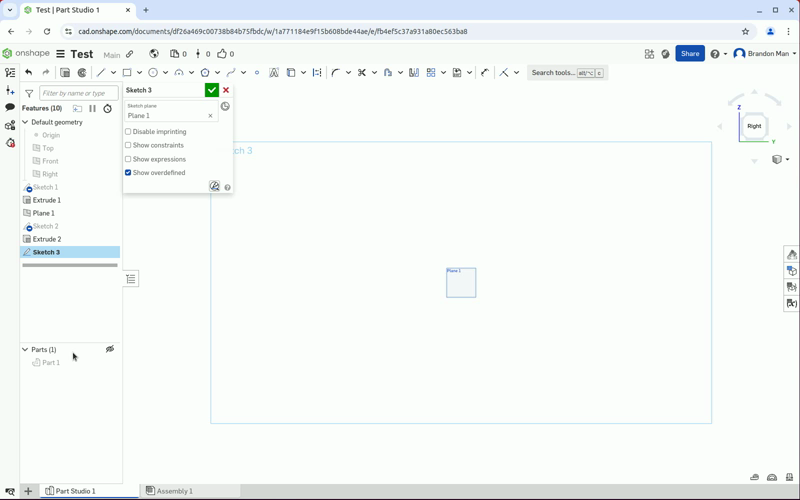
key_down(shift)
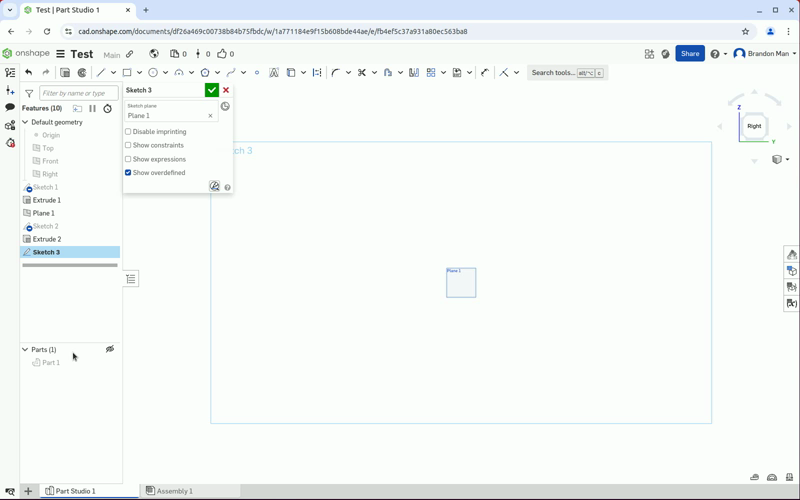
mouse_move(348, 254)
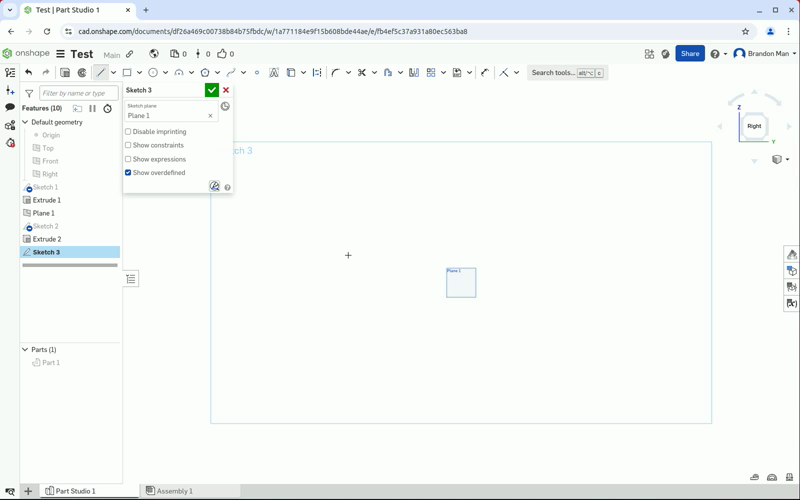
click(348, 254)
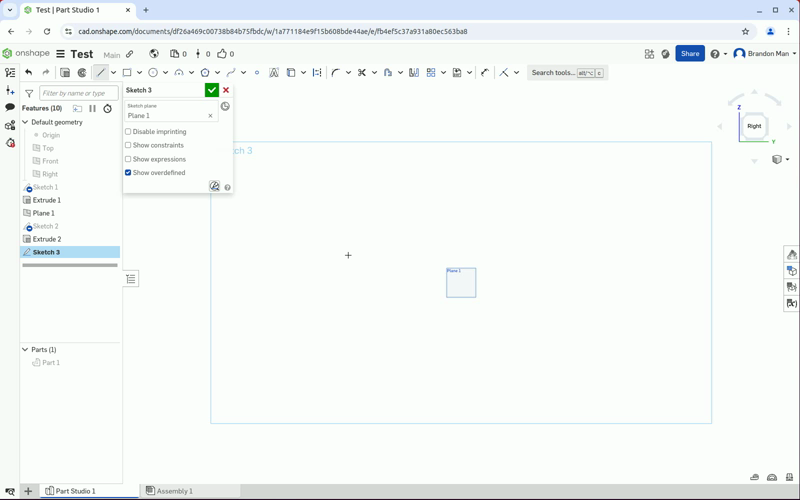
key_up(shift)
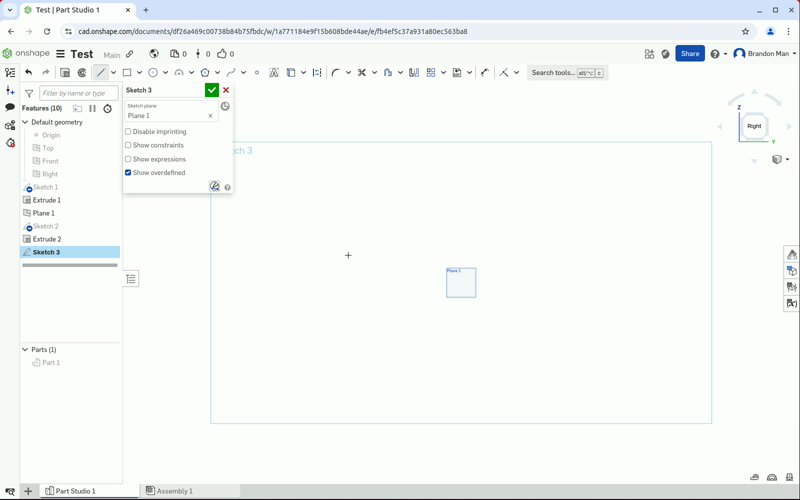
key_down(shift)
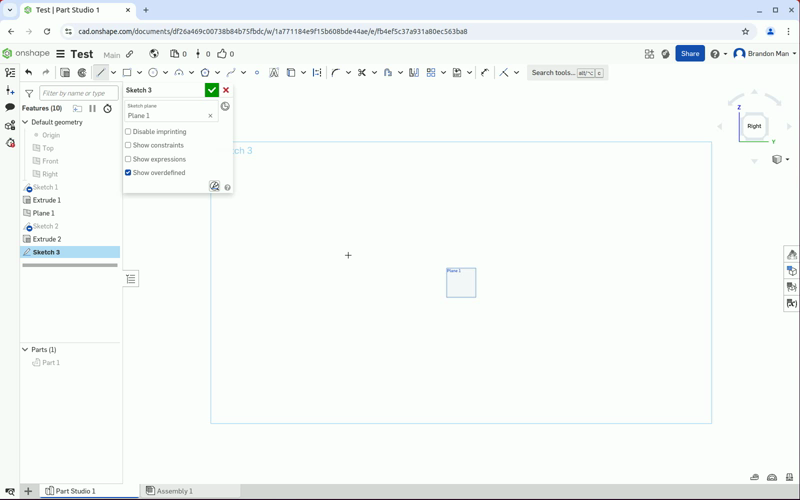
mouse_move(378, 254)
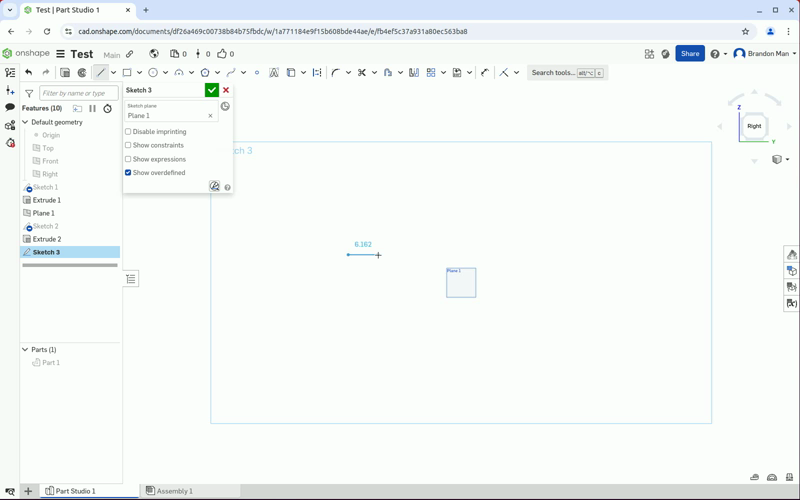
mouse_move(358, 254)
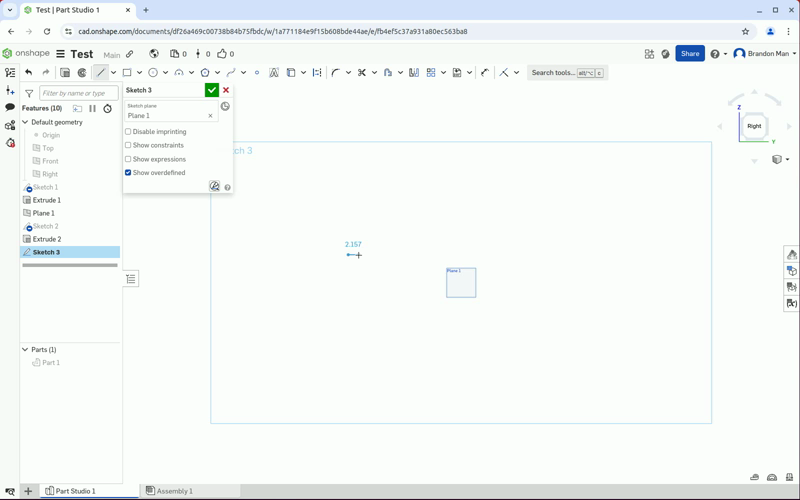
click(358, 254)
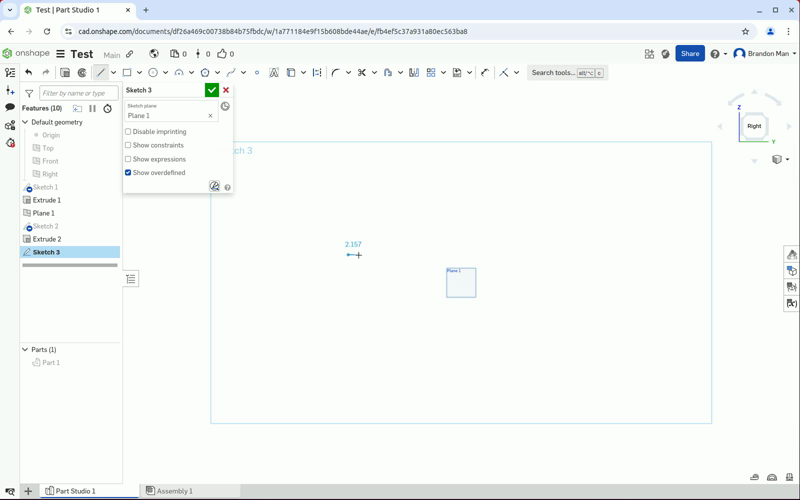
key_up(shift)
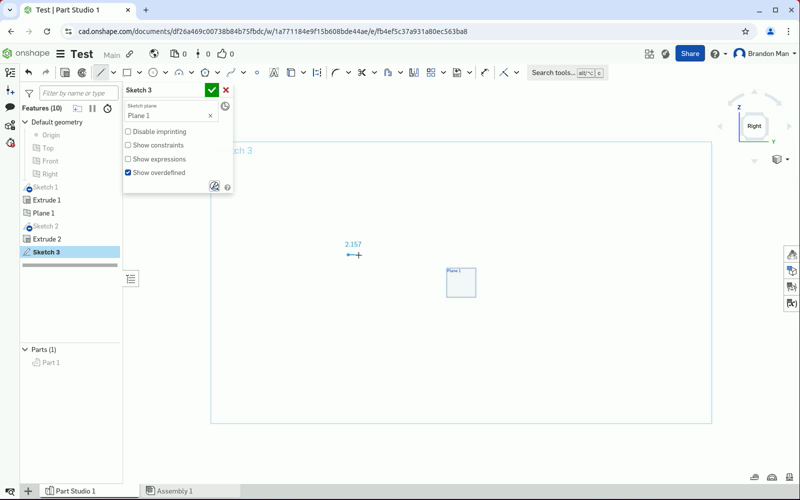
key_down(shift)
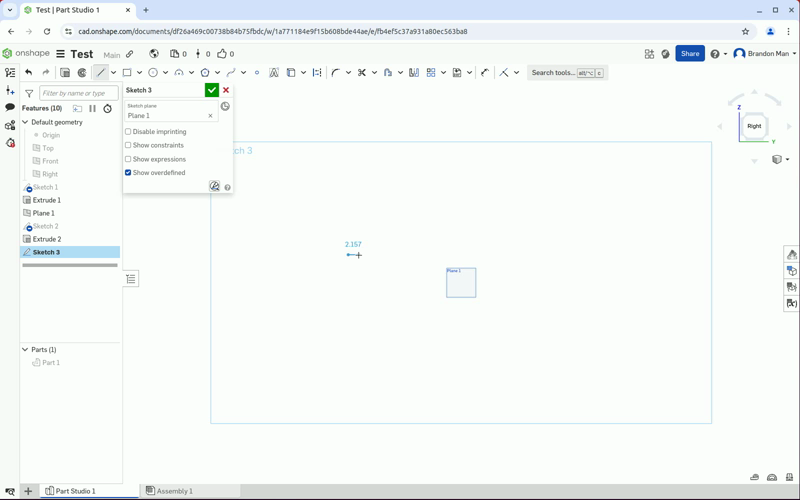
mouse_move(388, 254)
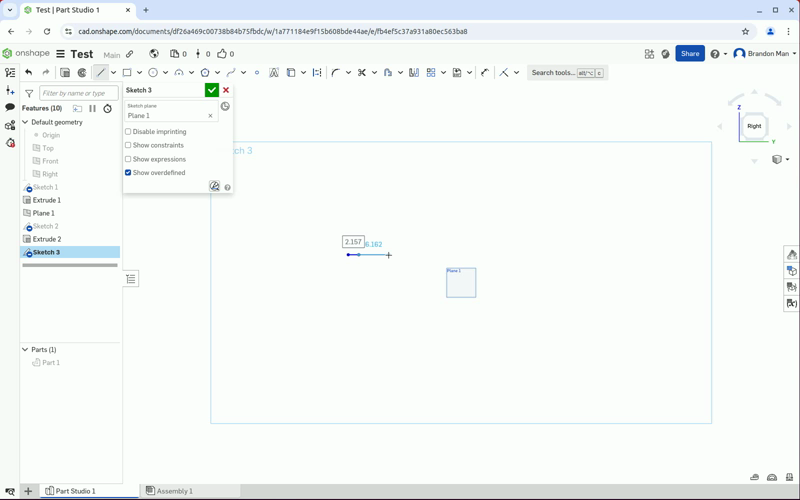
mouse_move(358, 244)
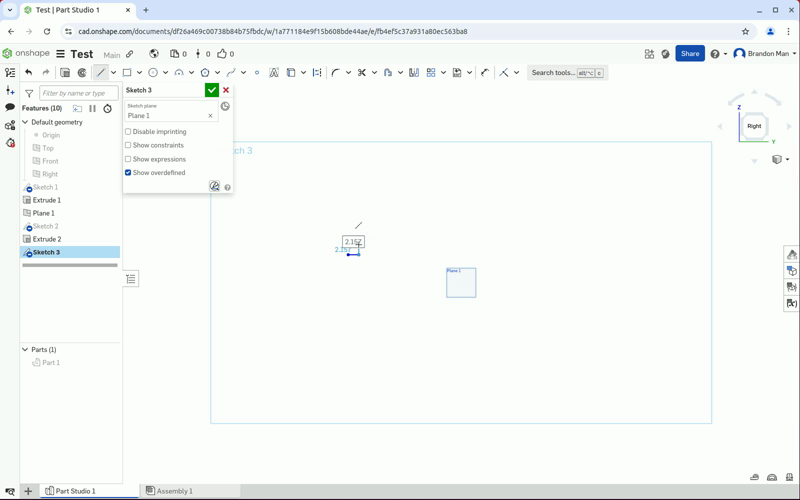
click(358, 244)
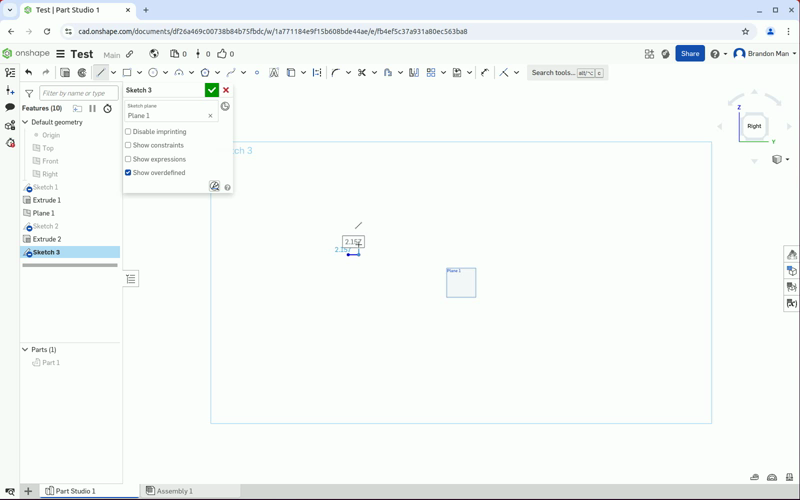
key_up(shift)
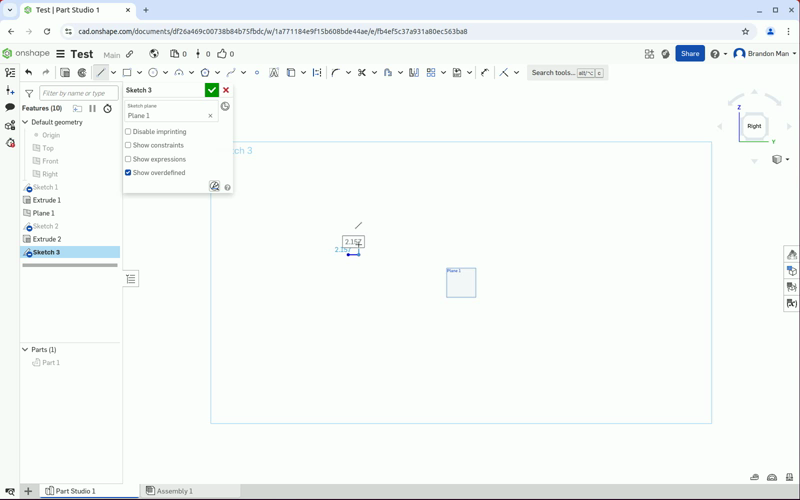
key_down(shift)
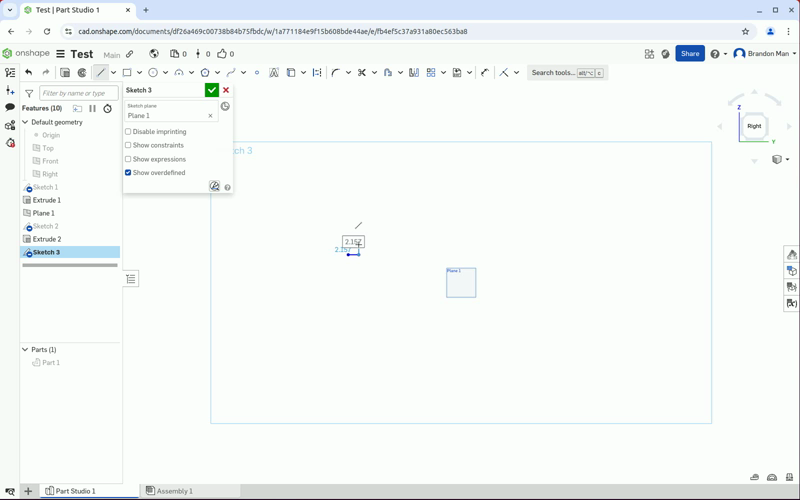
mouse_move(388, 244)
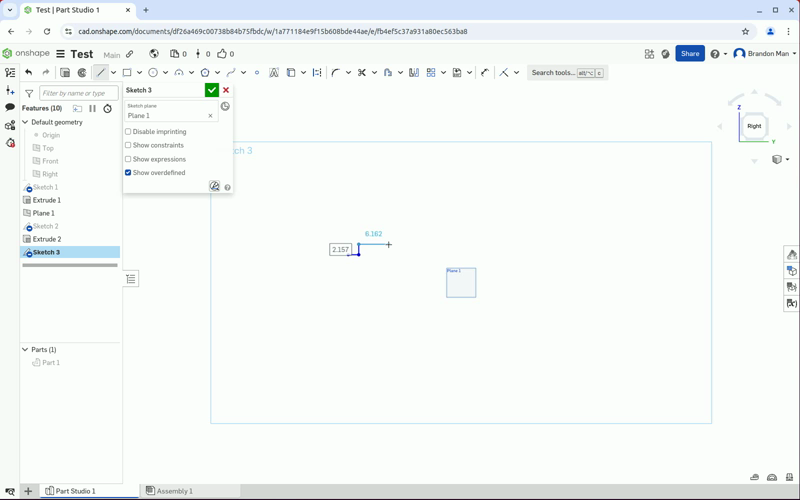
mouse_move(348, 244)
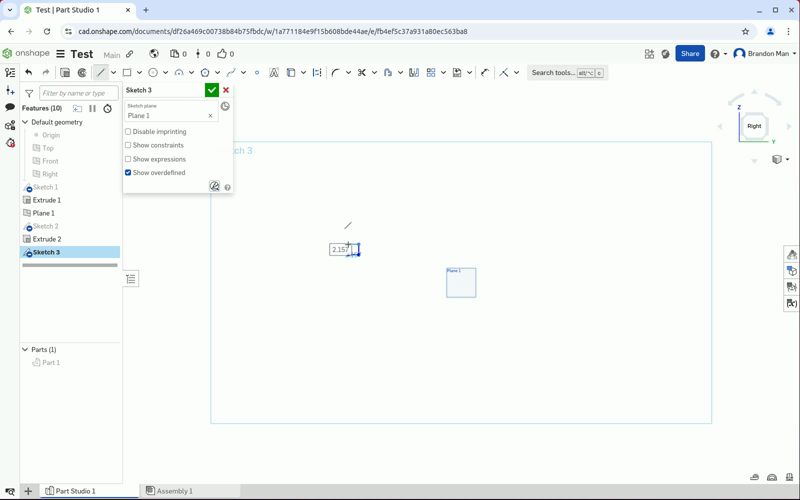
click(348, 244)
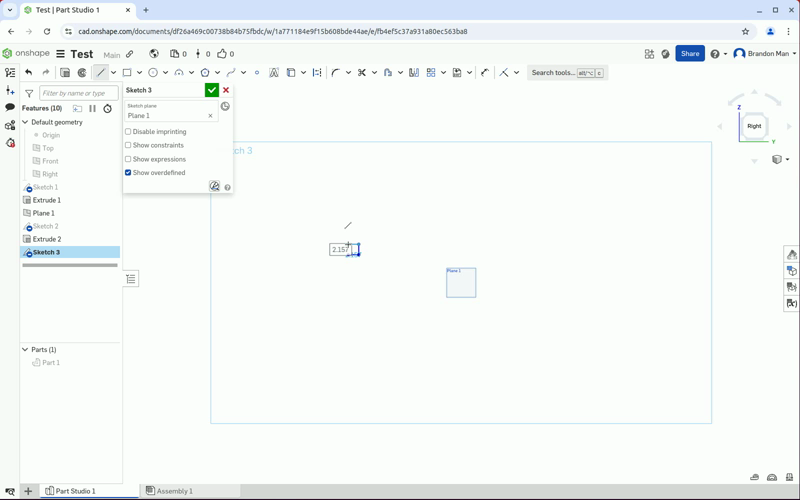
key_up(shift)
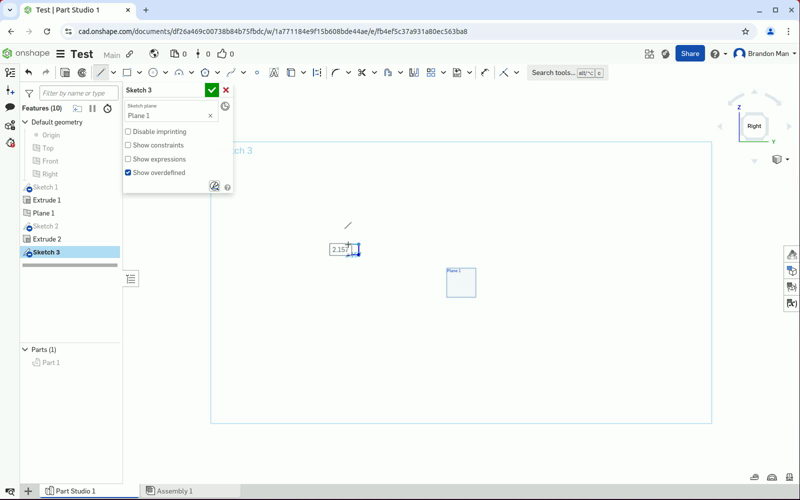
mouse_move(378, 244)
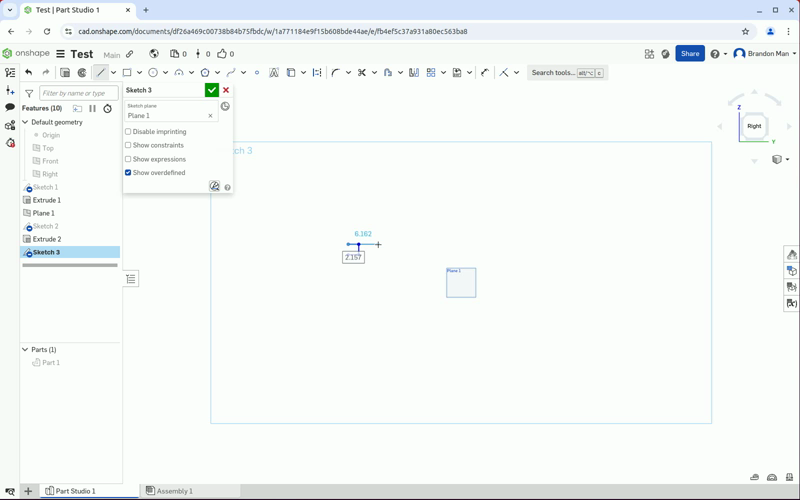
key_down(shift)
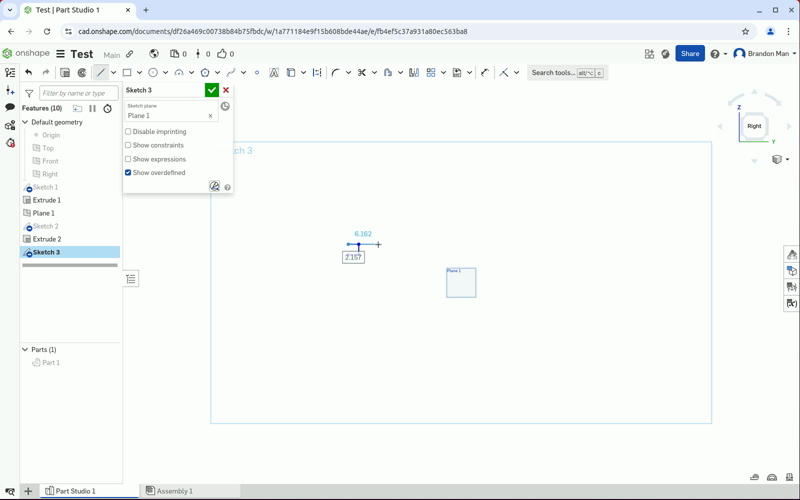
mouse_move(348, 254)
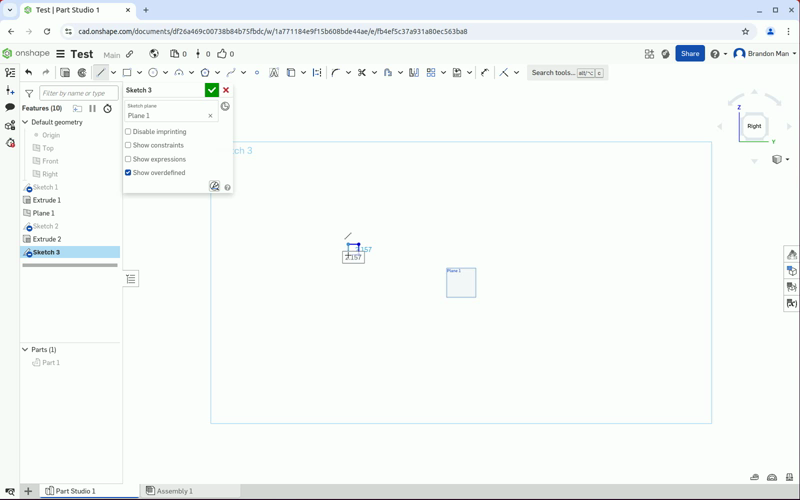
key_up(shift)
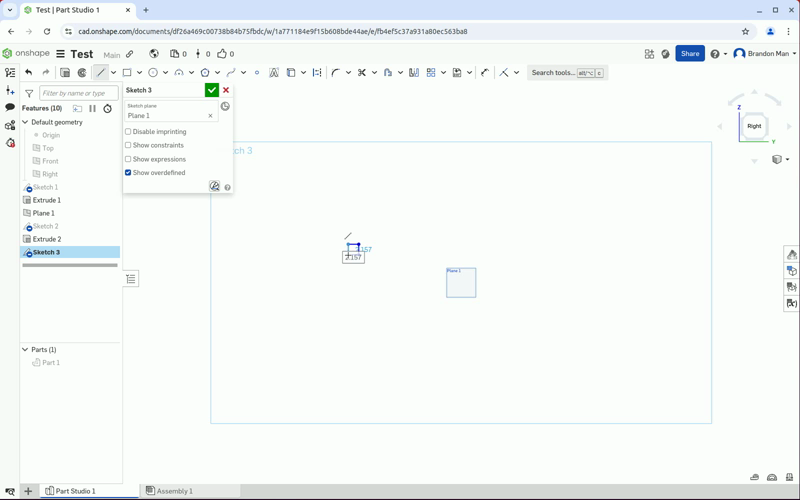
click(348, 254)
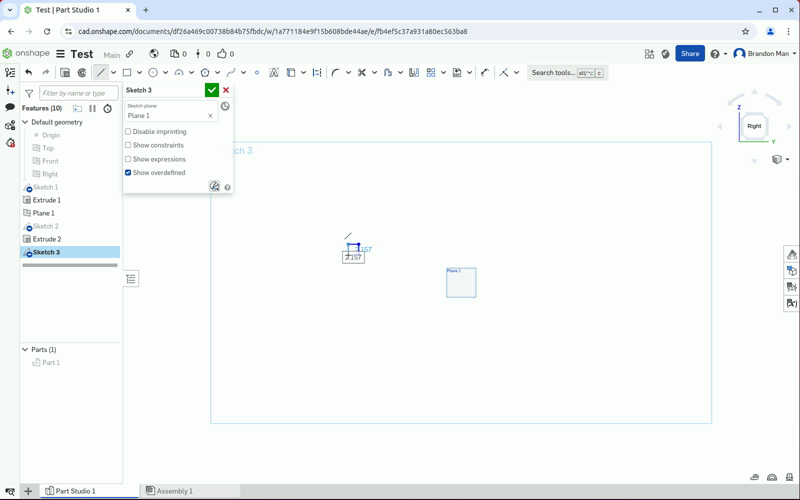
key(esc)
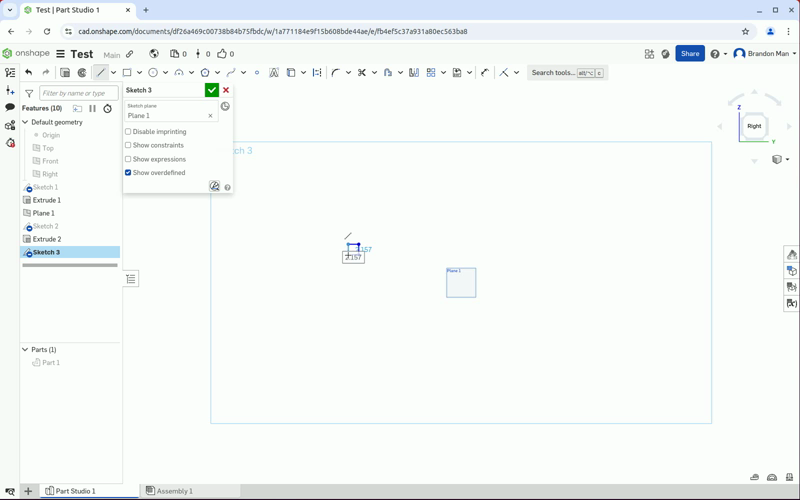
mouse_move(352, 249)
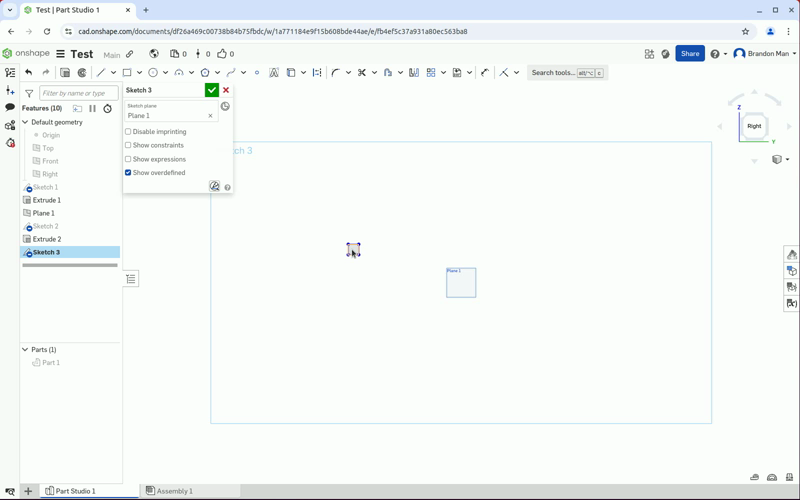
scroll(6)
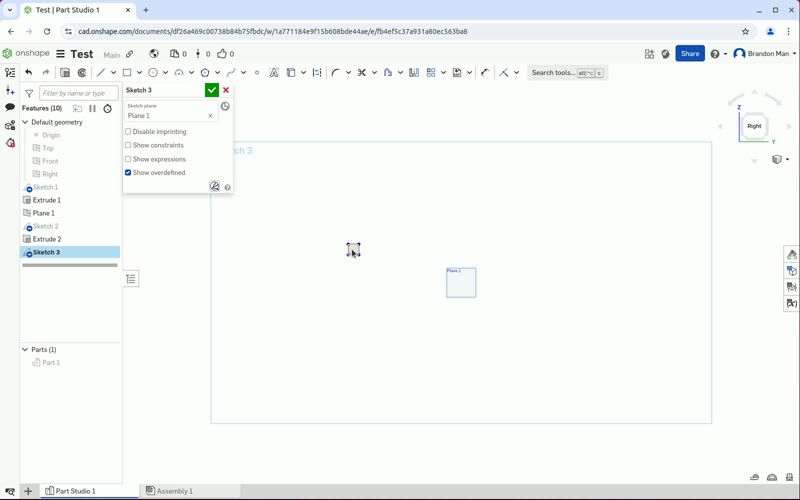
scroll(6)
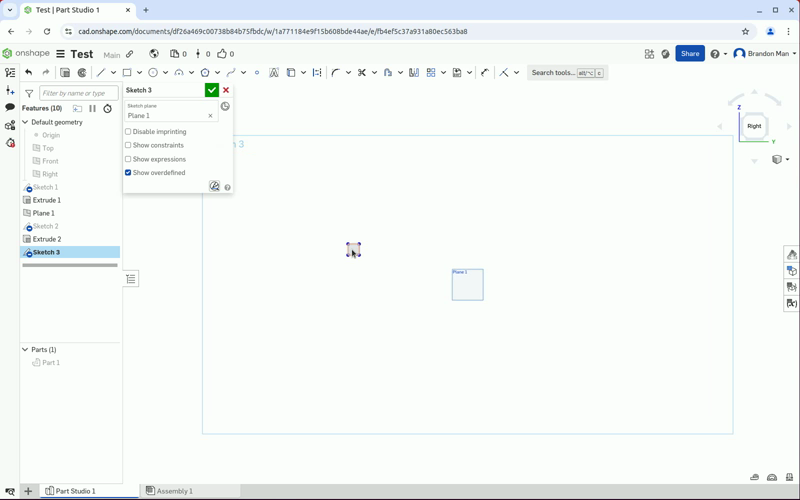
scroll(6)
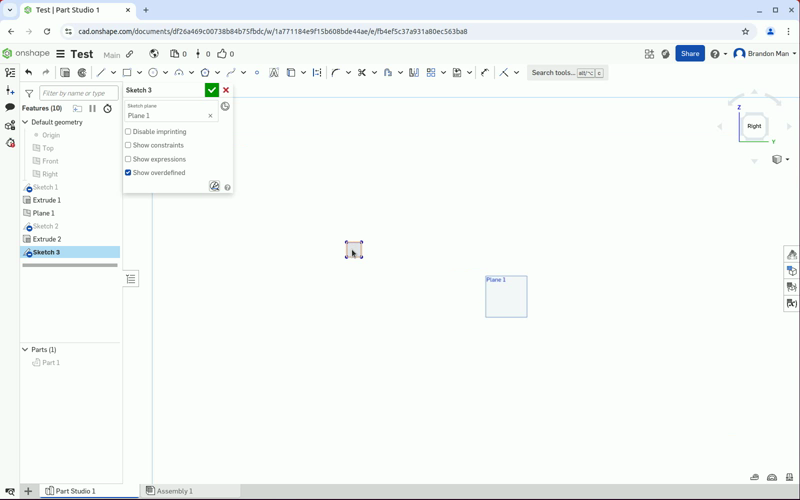
scroll(6)
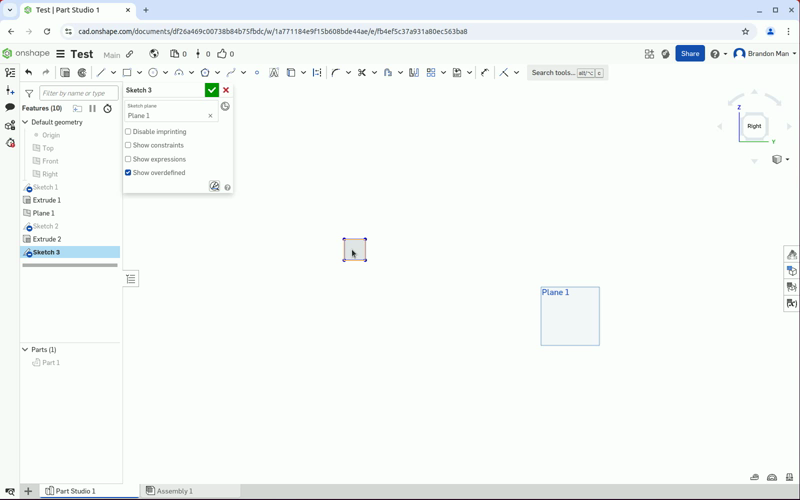
scroll(6)
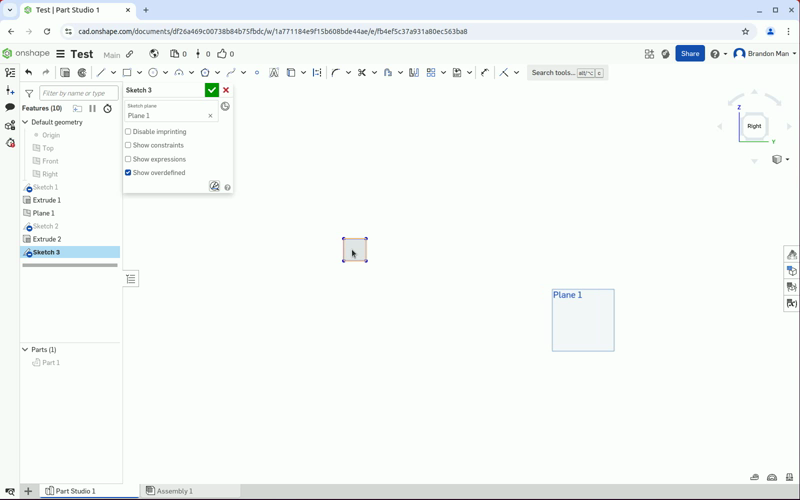
scroll(6)
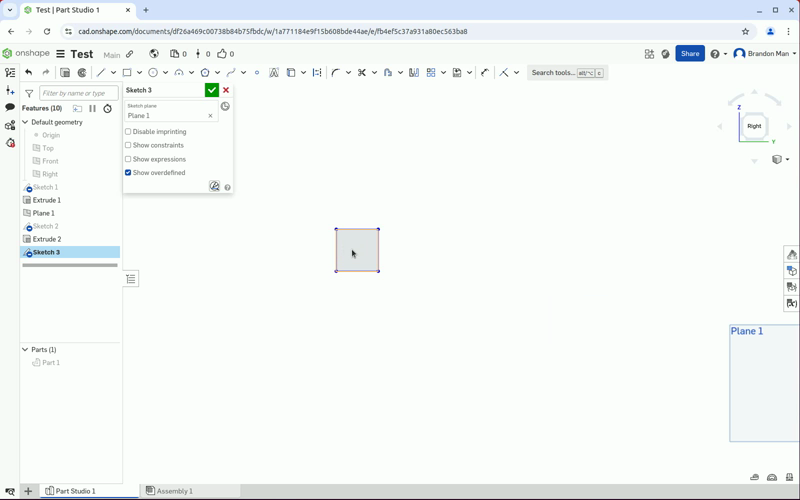
scroll(6)
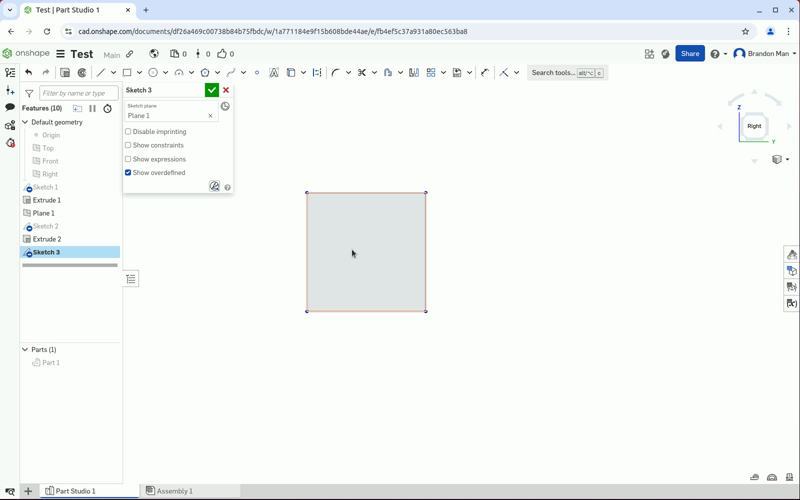
click(352, 249)
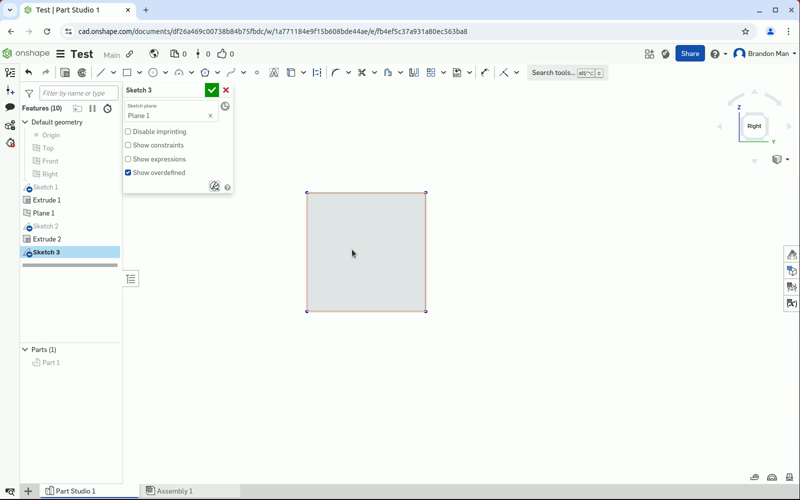
scroll(-6)
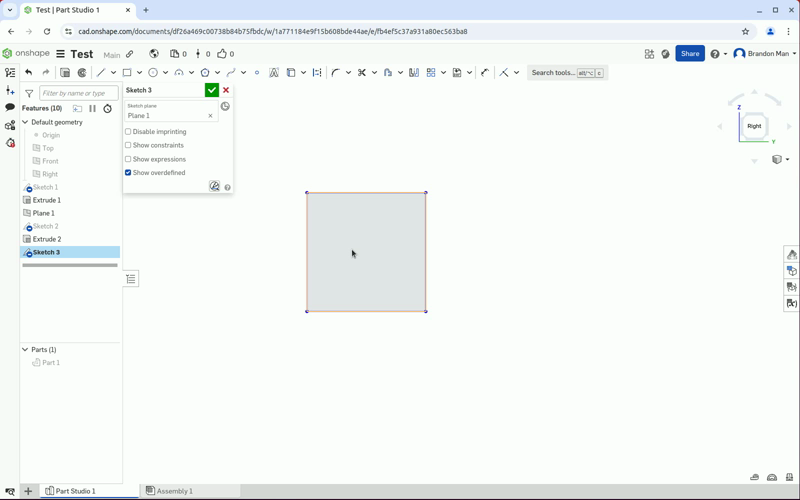
scroll(-6)
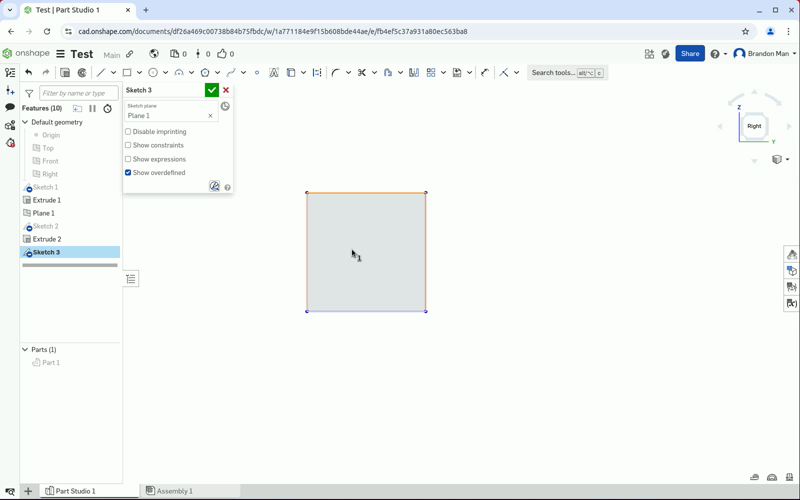
scroll(-6)
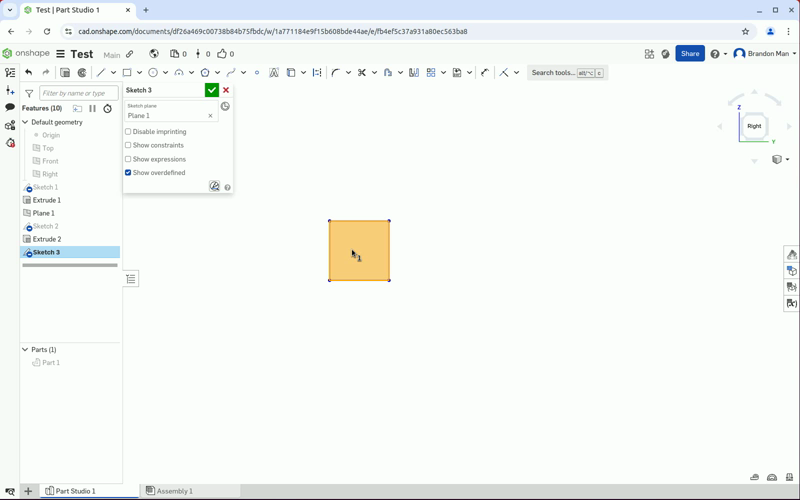
scroll(-6)
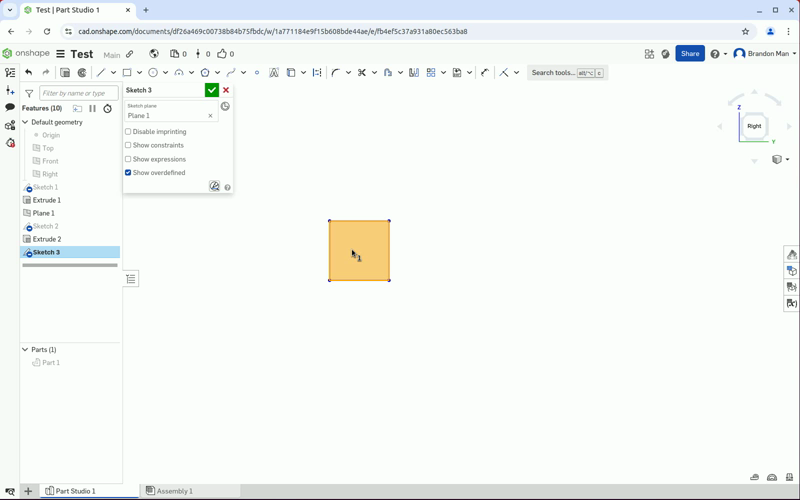
scroll(-6)
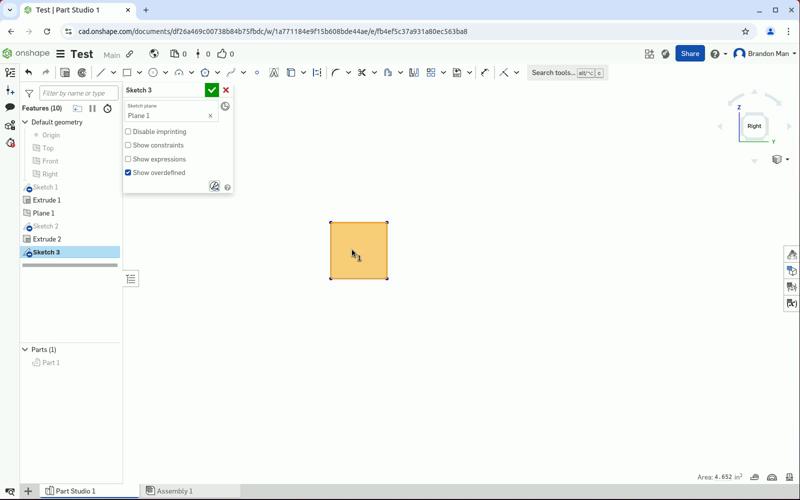
scroll(-6)
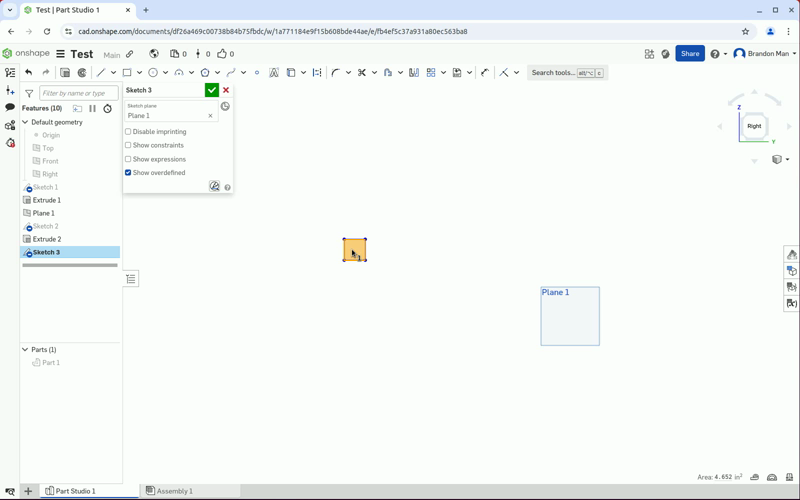
scroll(-6)
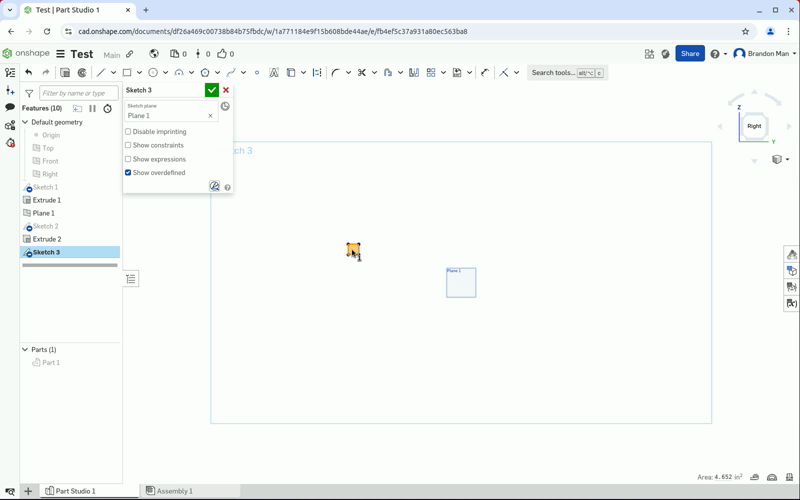
mouse_move(73, 352)
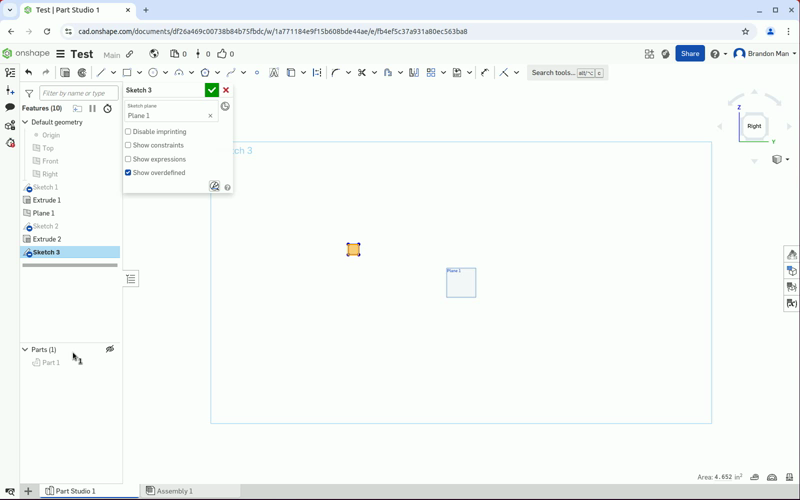
key(shift+y)
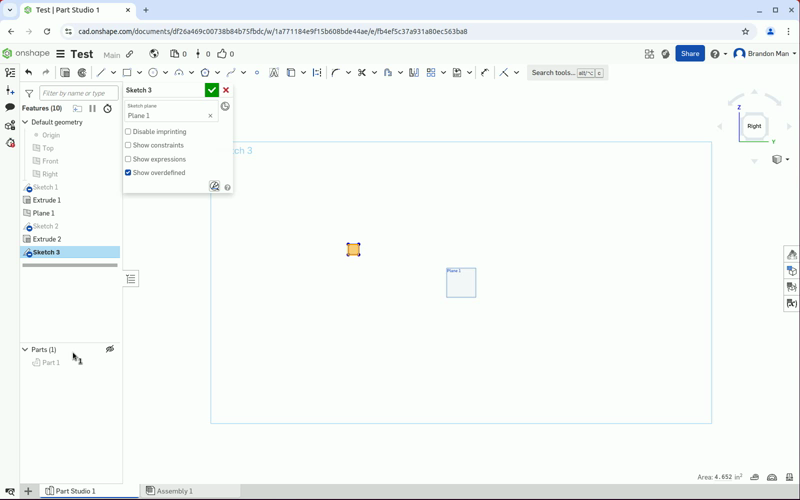
key(shift+e)
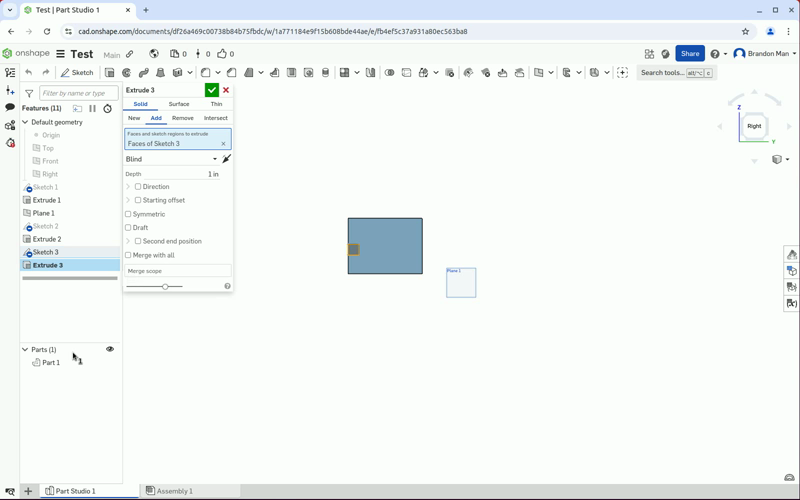
mouse_move(143, 106)
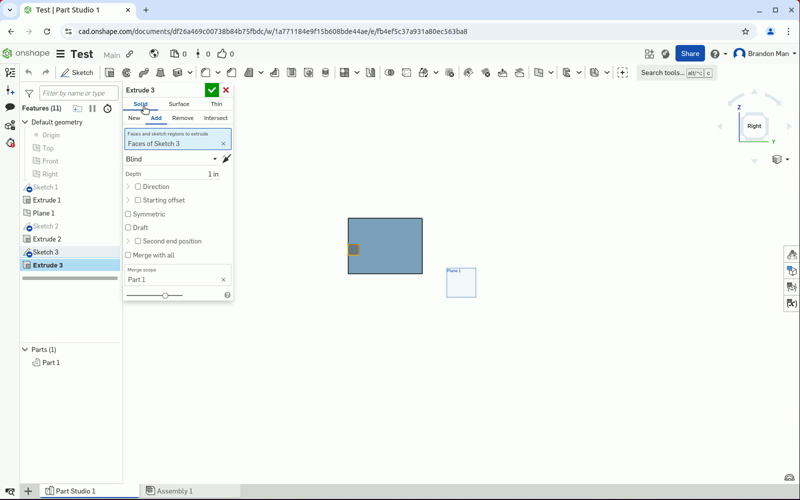
click(143, 106)
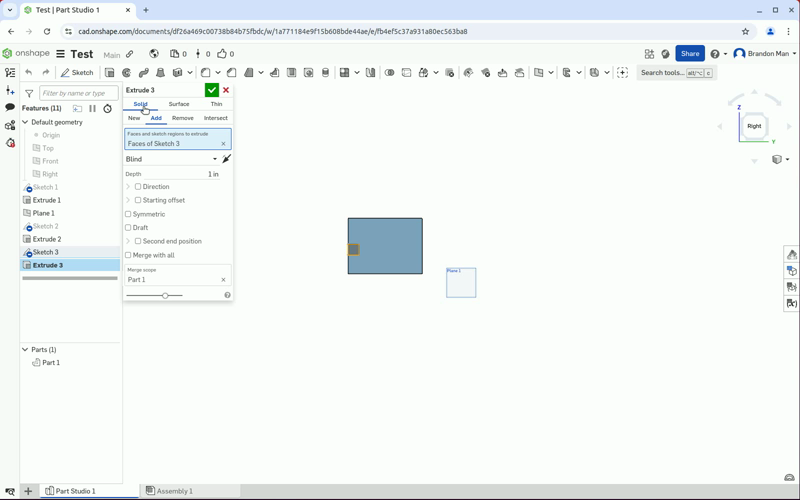
mouse_move(186, 120)
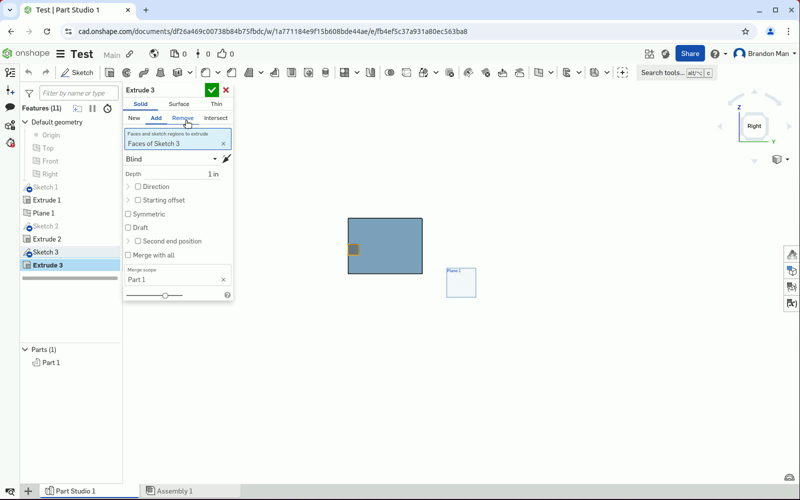
click(186, 120)
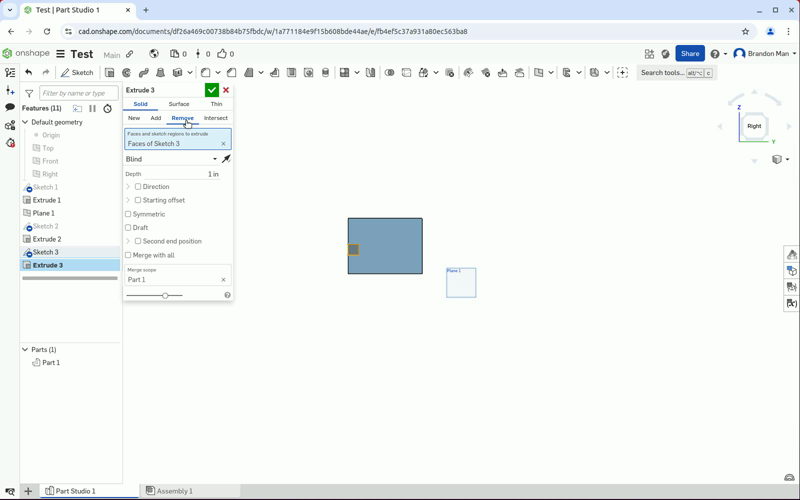
key(tab, 4)
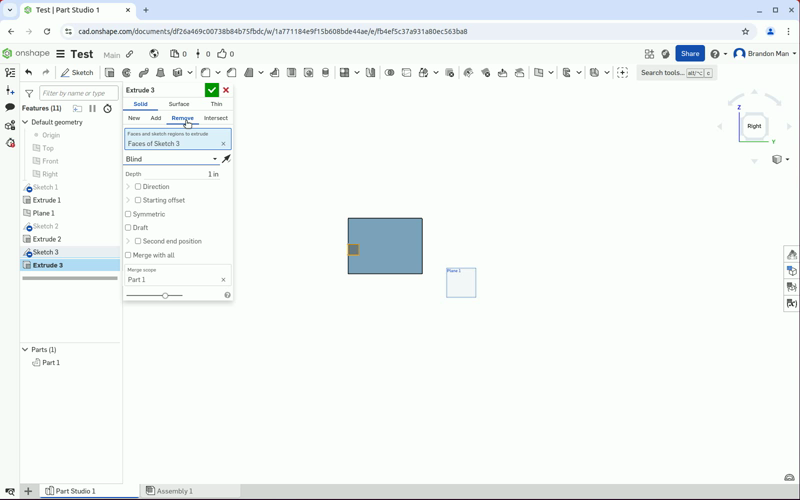
text(1.926)
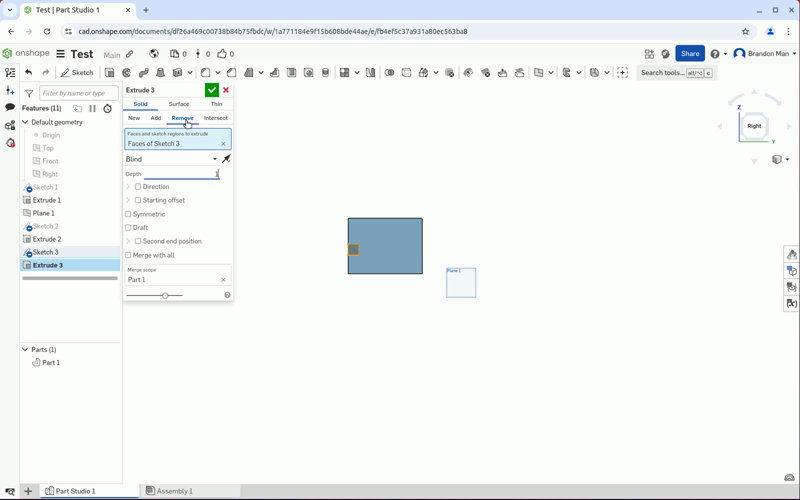
key(tab, 6)
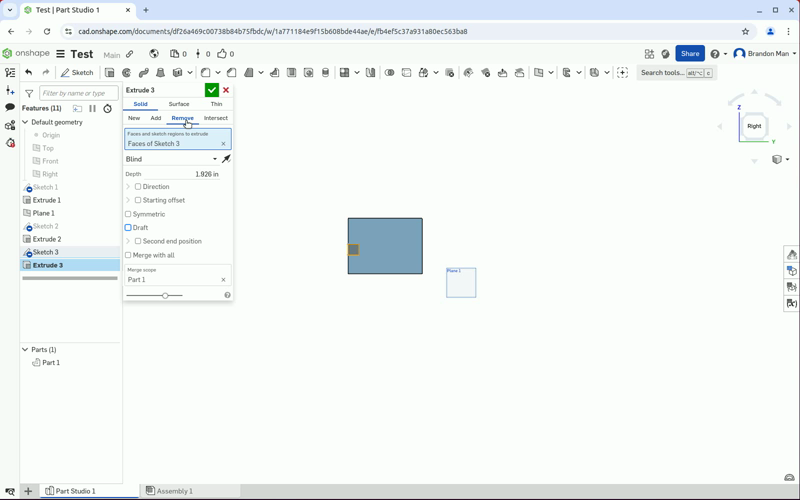
key(space)
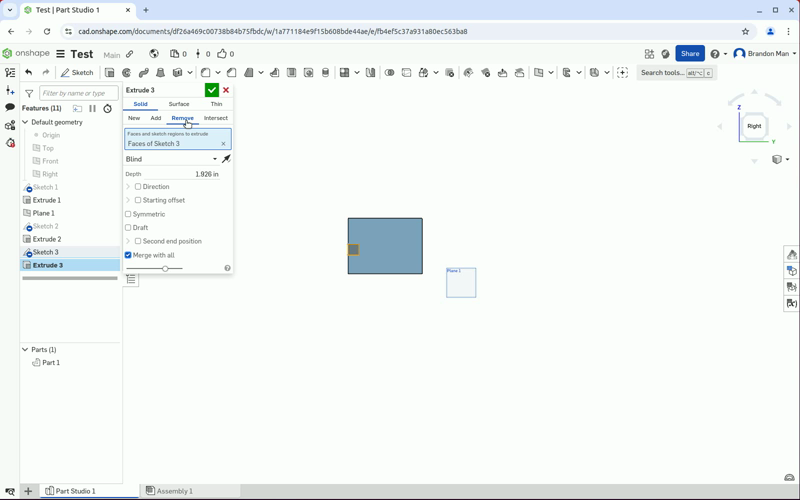
key(enter)
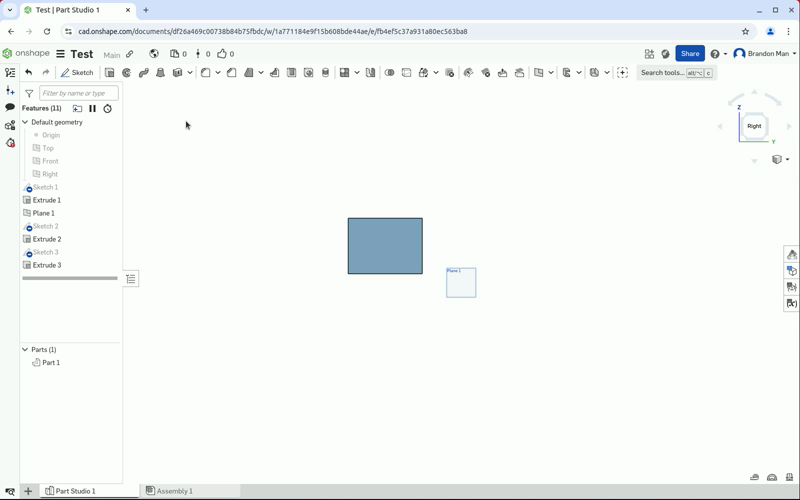
key(shift+h)
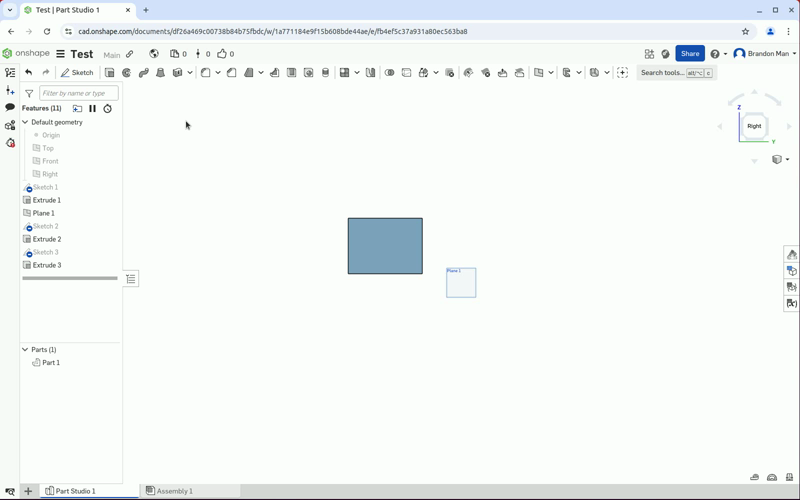
key(shift+h)
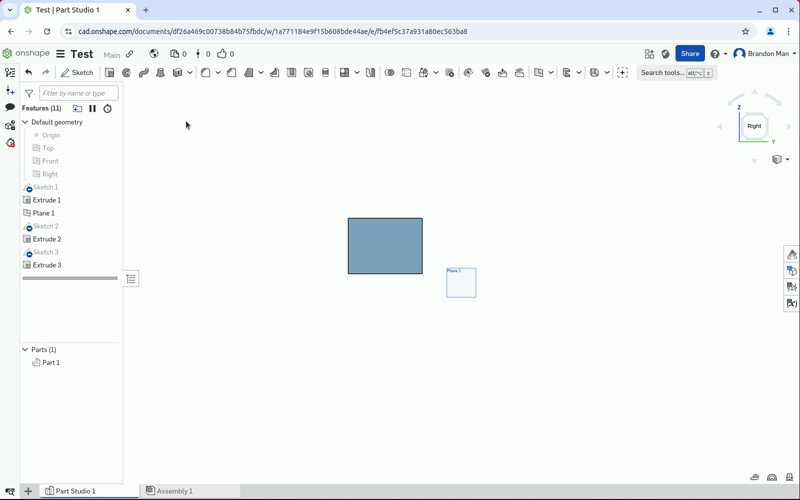
mouse_move(73, 189)
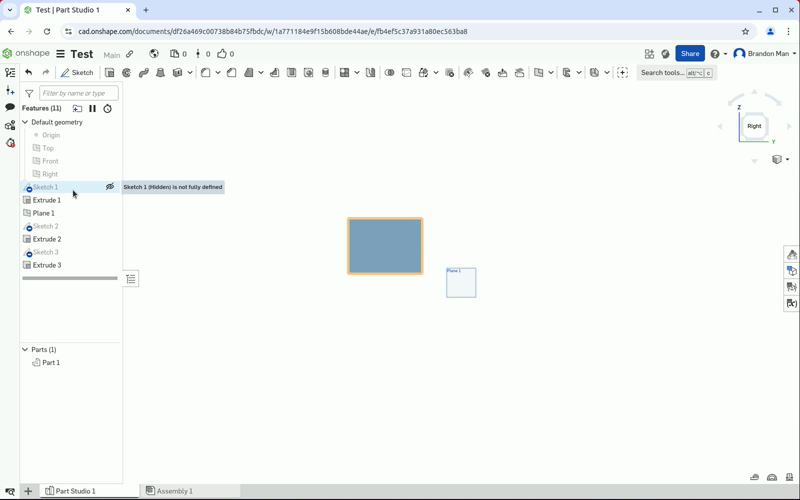
click(73, 189)
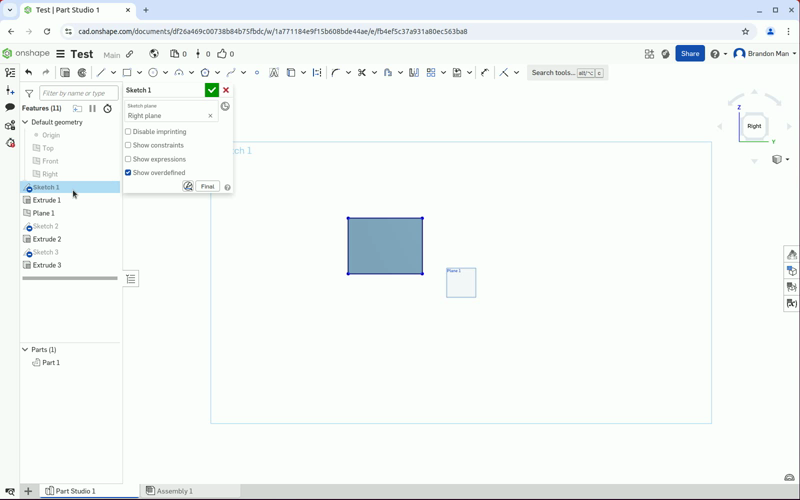
mouse_move(229, 92)
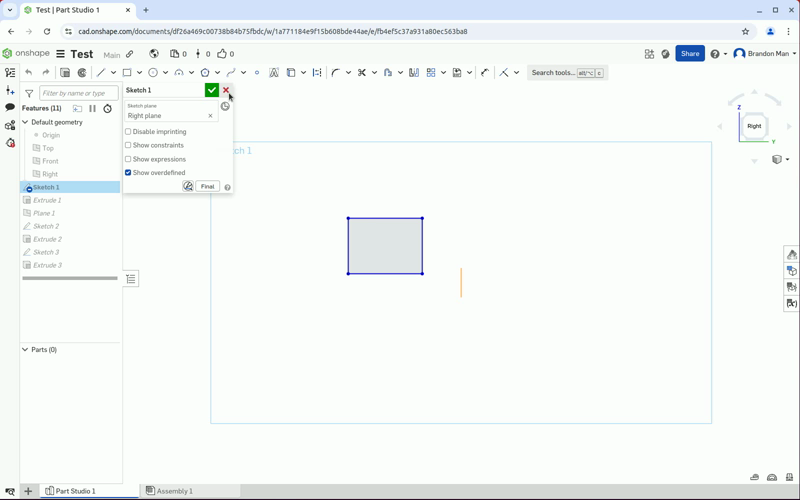
click(229, 92)
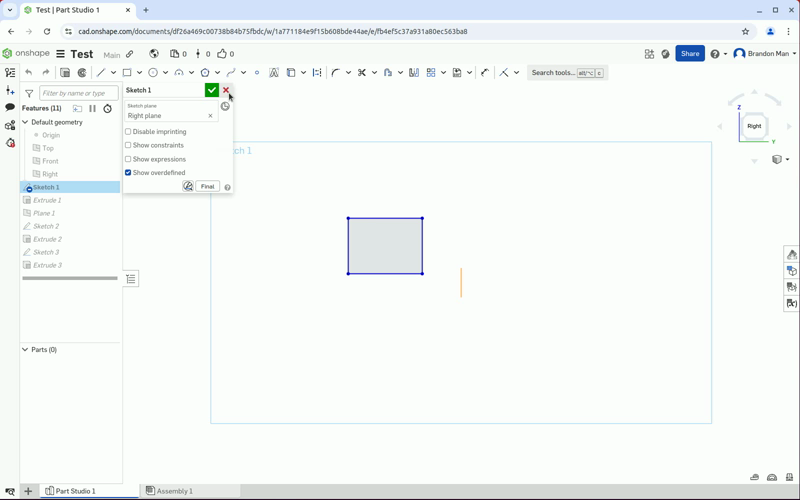
key(shift+s)
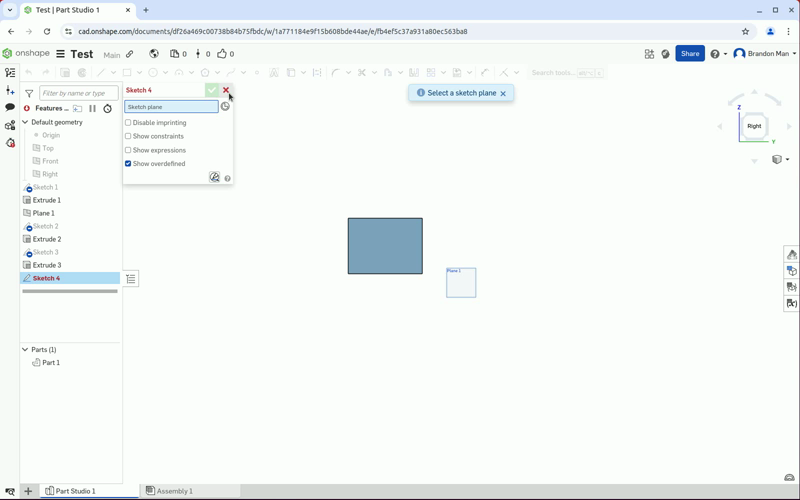
mouse_move(73, 215)
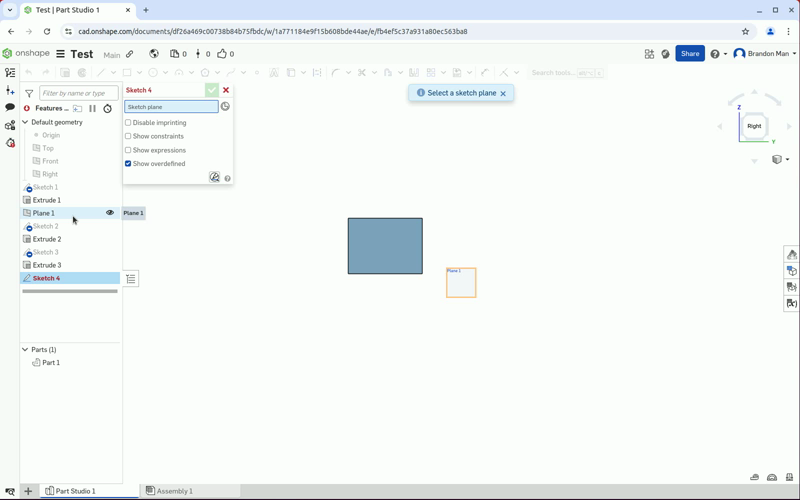
click(73, 215)
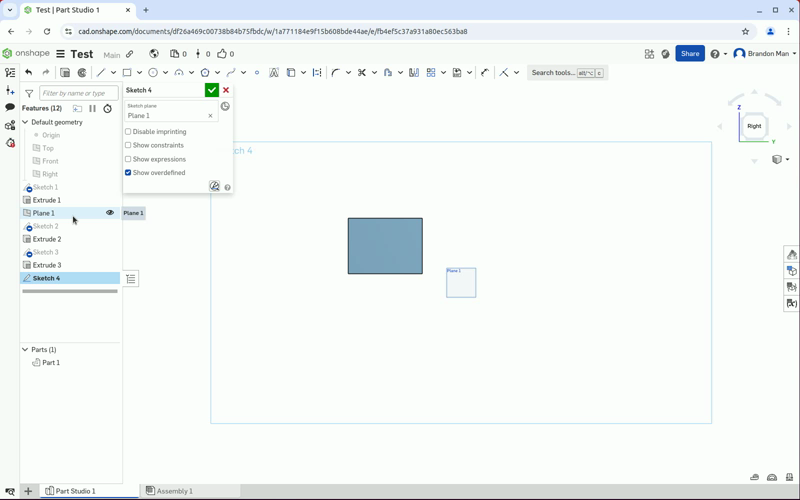
mouse_move(73, 352)
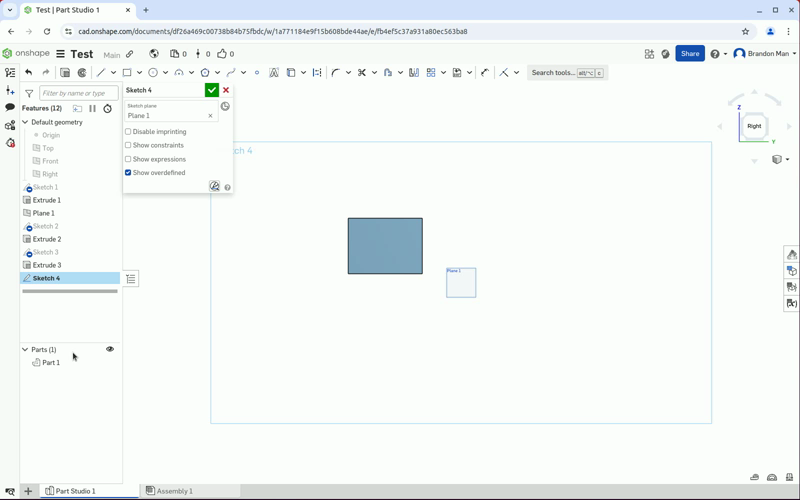
key(y)
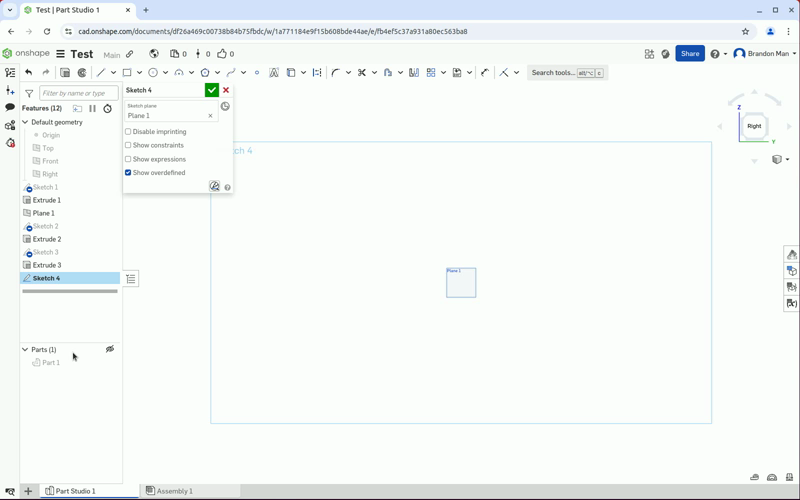
key(l)
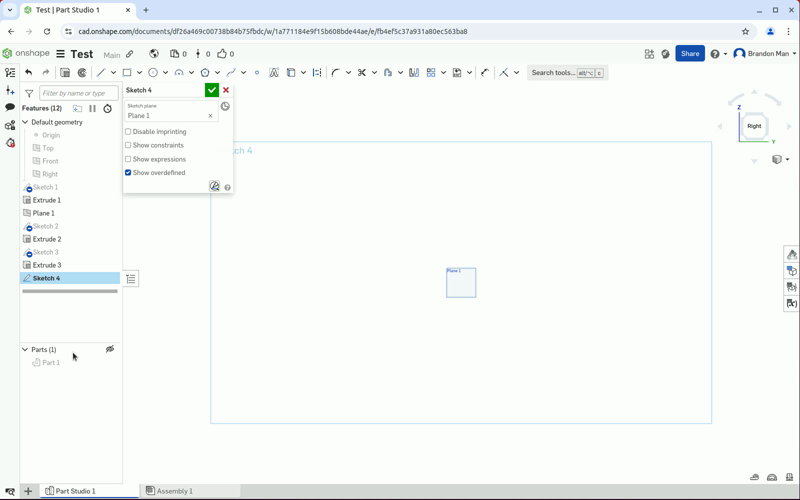
key_down(shift)
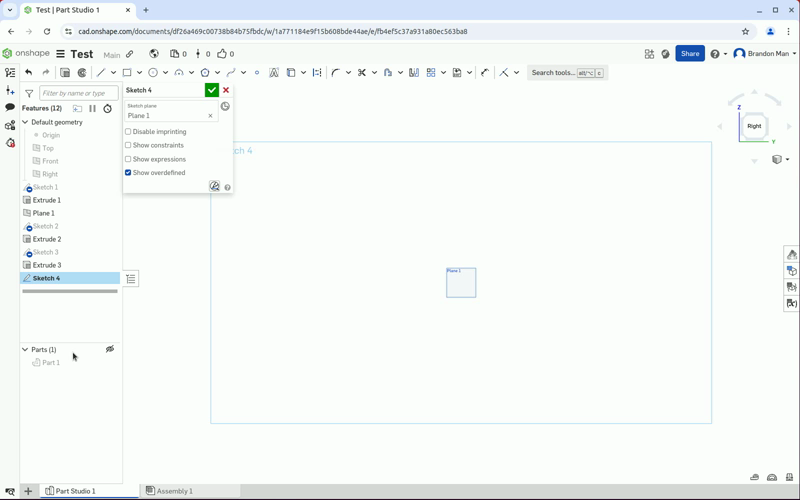
mouse_move(348, 273)
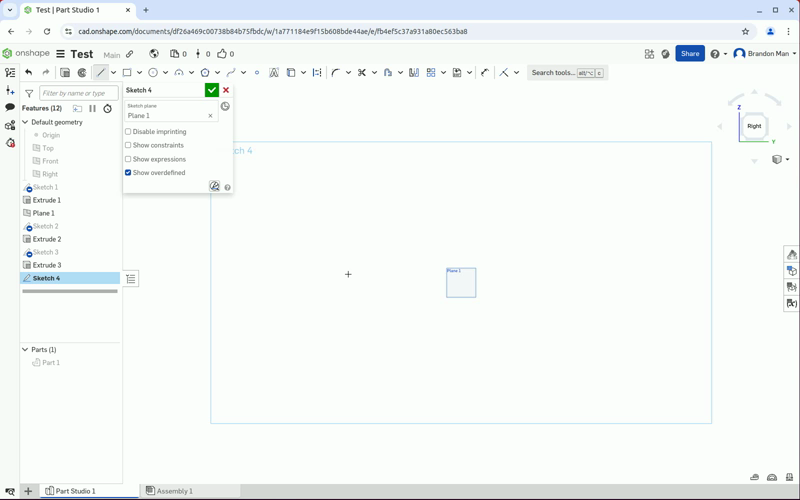
click(348, 273)
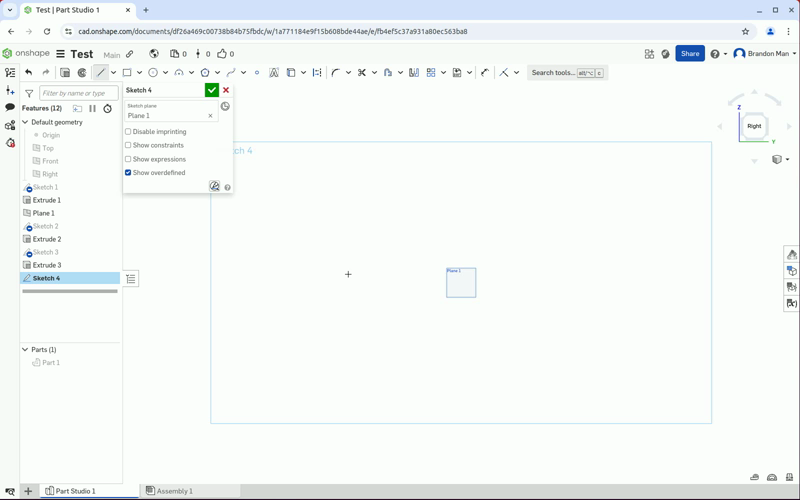
key_up(shift)
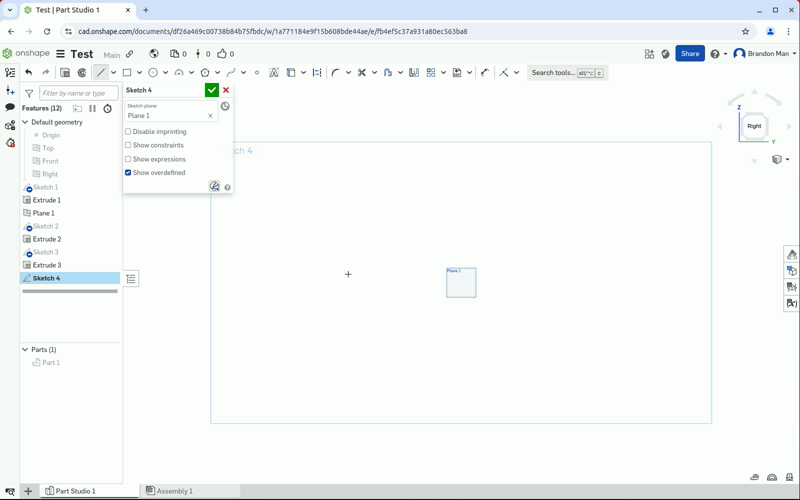
key_down(shift)
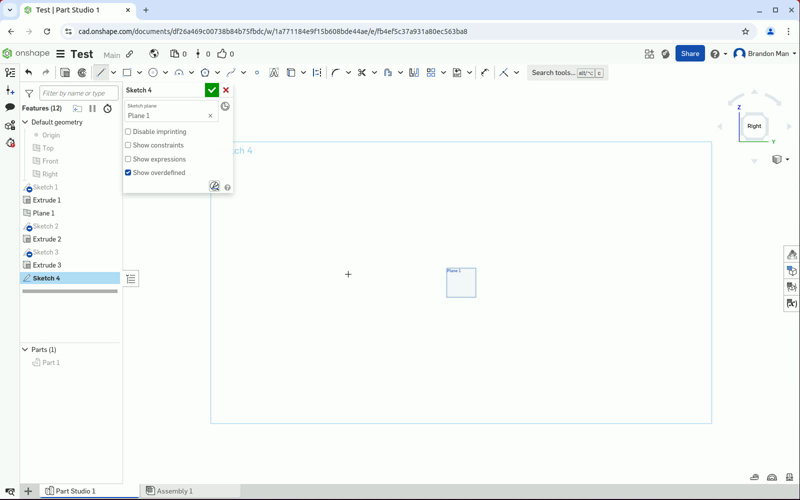
mouse_move(378, 273)
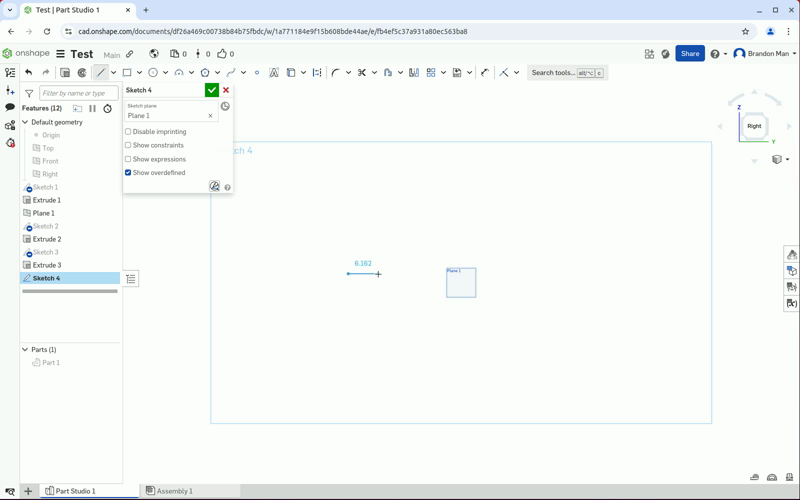
mouse_move(358, 273)
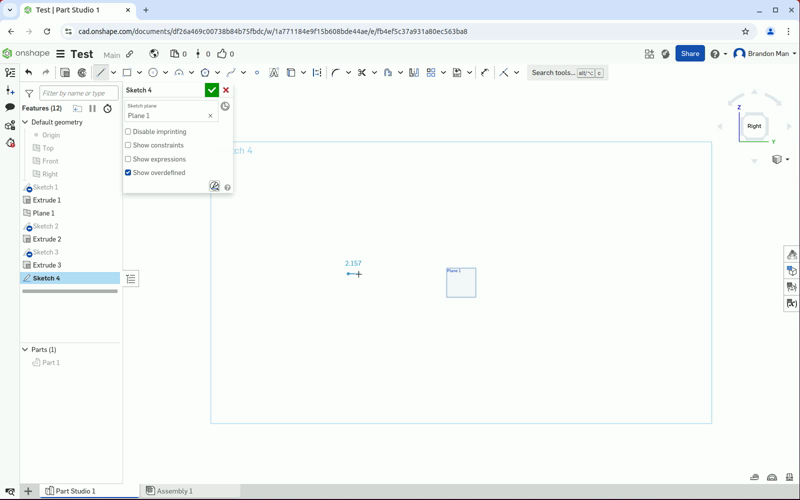
click(358, 273)
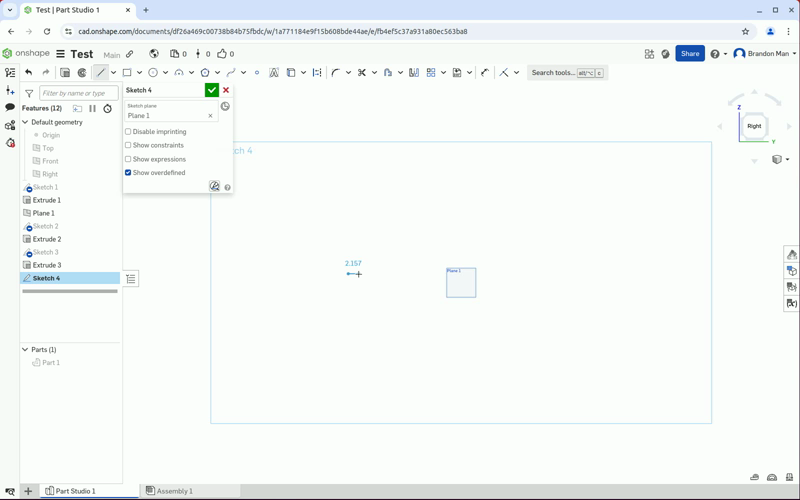
key_up(shift)
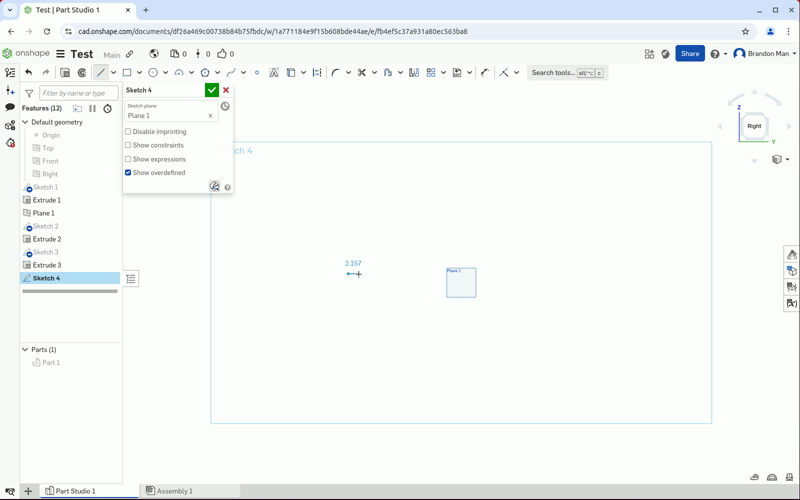
key_down(shift)
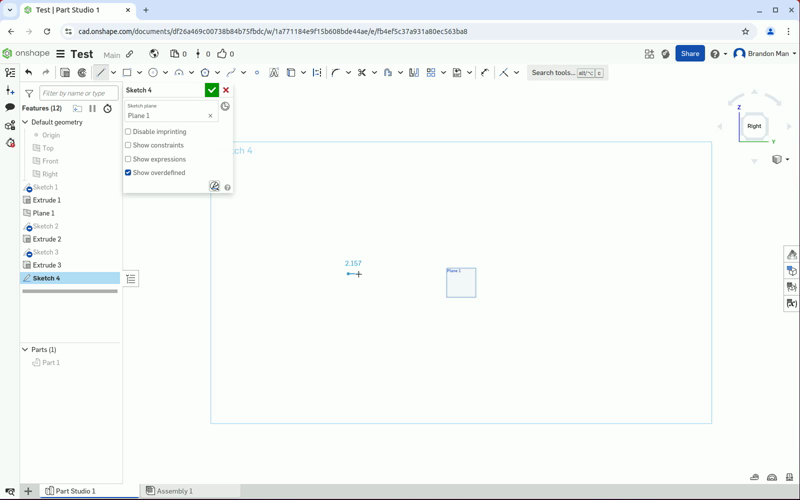
mouse_move(388, 273)
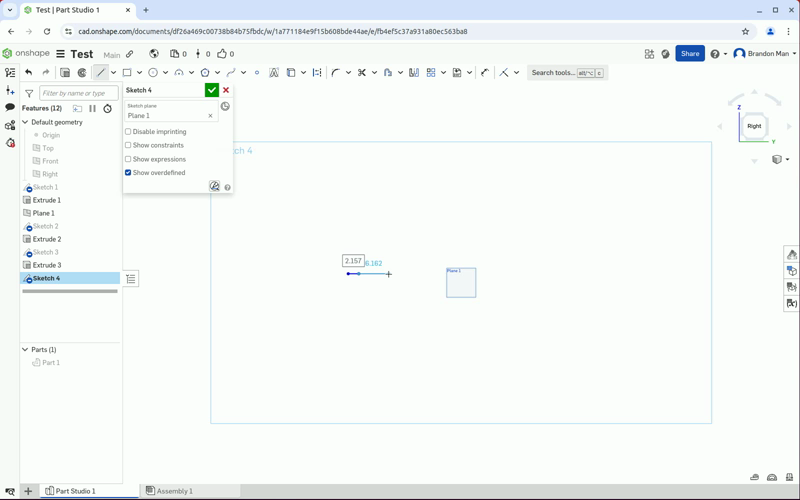
mouse_move(358, 263)
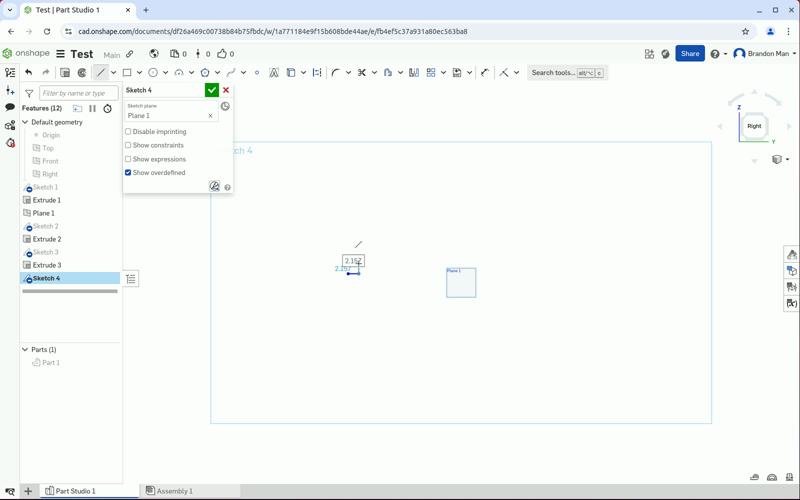
click(358, 263)
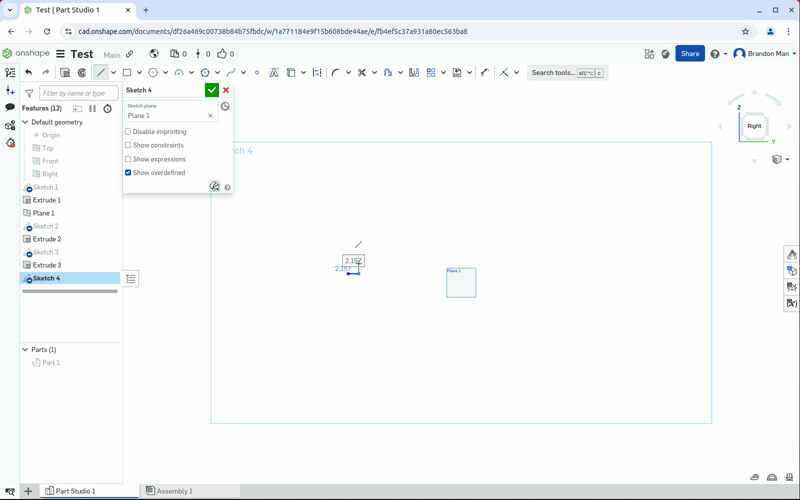
key_up(shift)
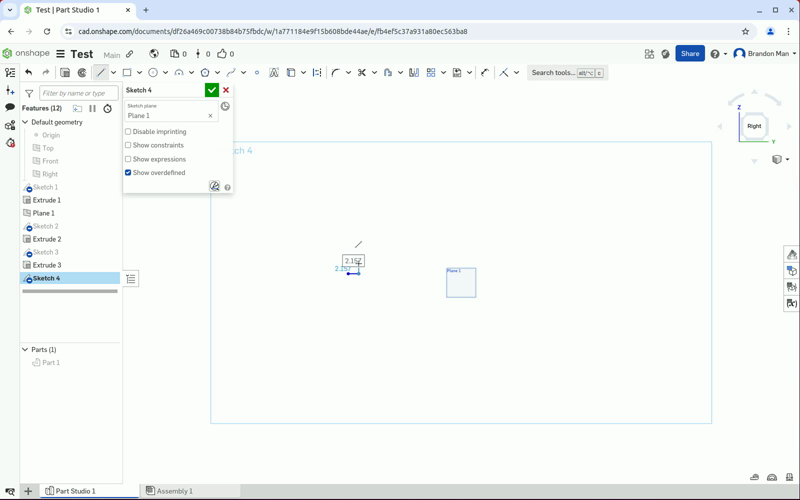
key_down(shift)
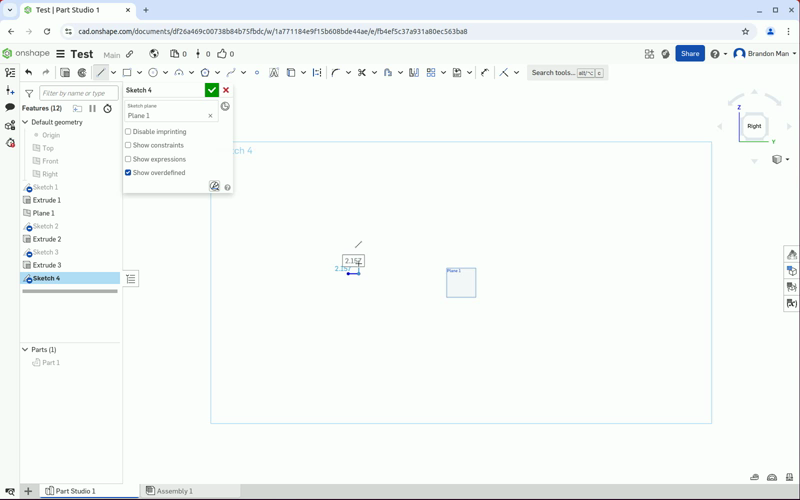
mouse_move(388, 263)
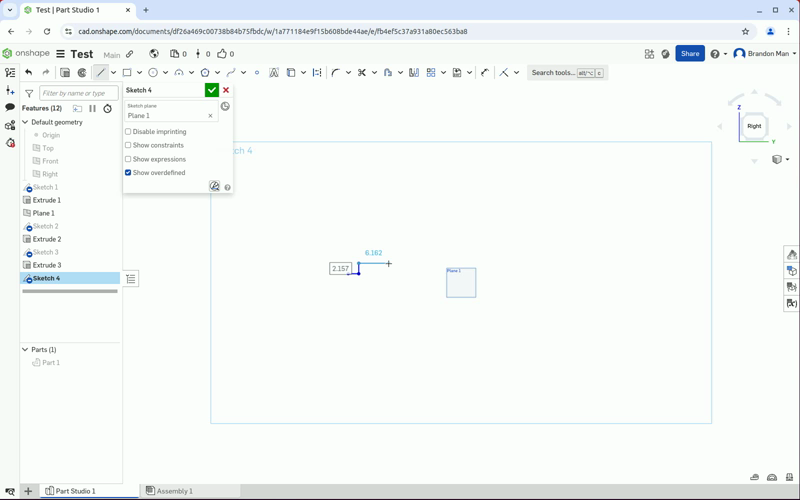
mouse_move(348, 263)
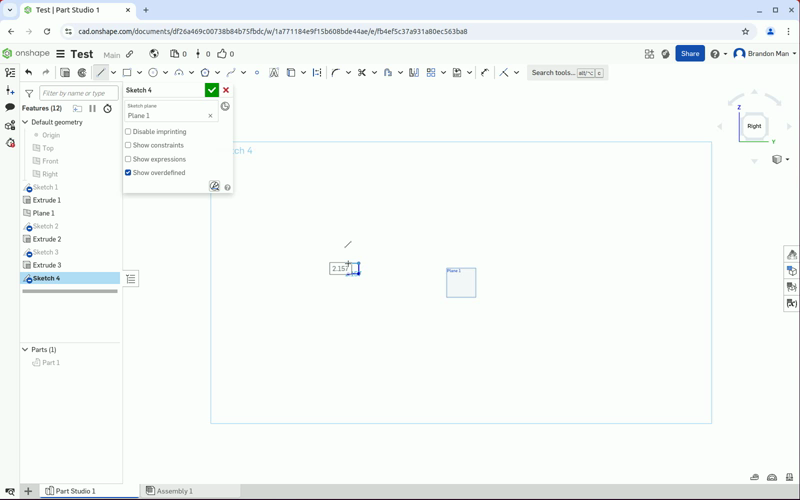
click(348, 263)
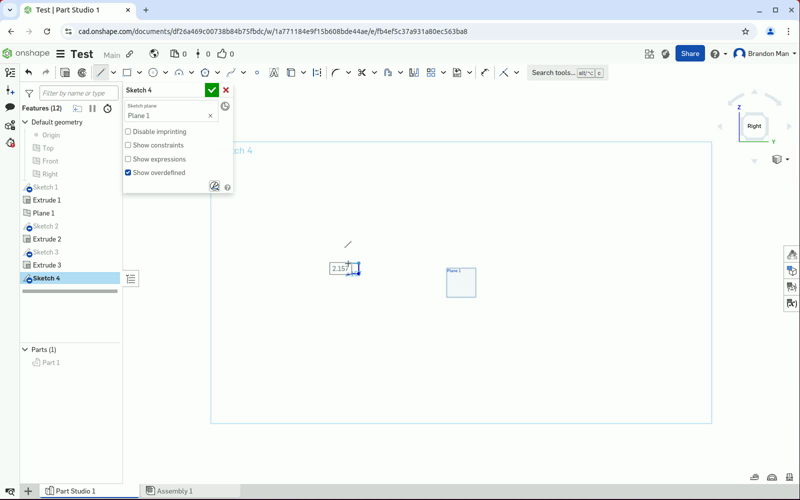
key_up(shift)
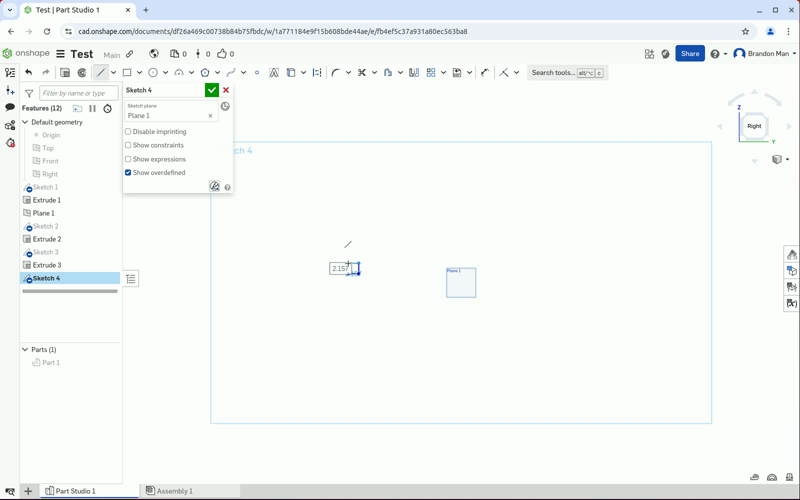
mouse_move(378, 263)
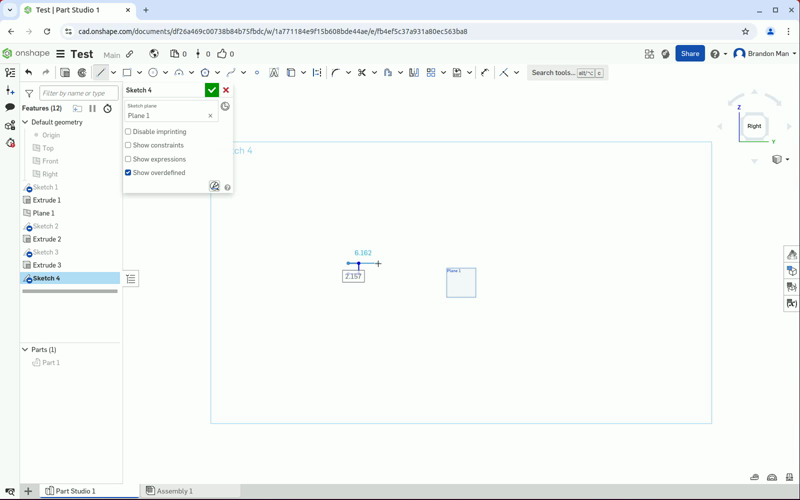
key_down(shift)
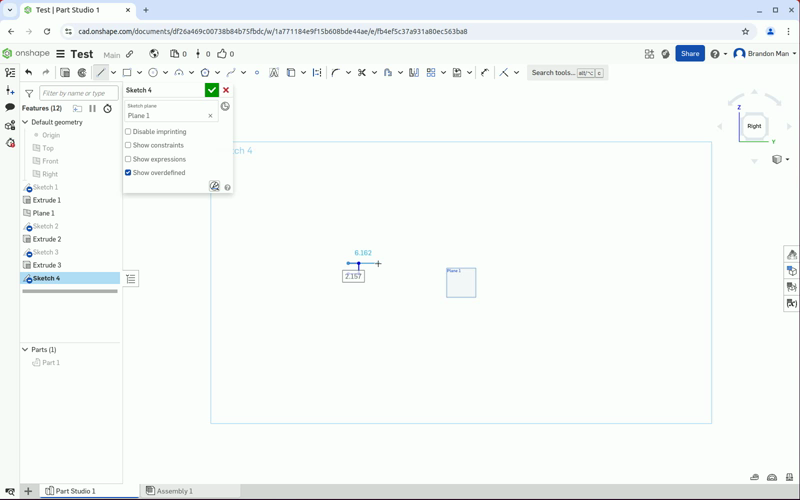
mouse_move(348, 273)
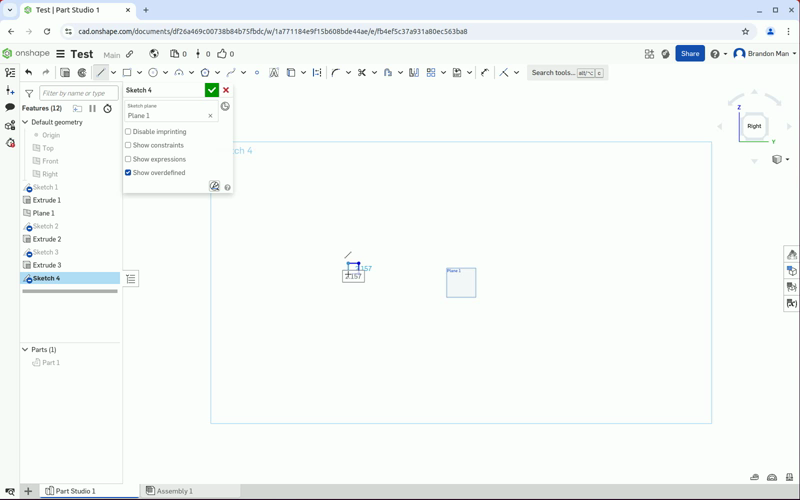
key_up(shift)
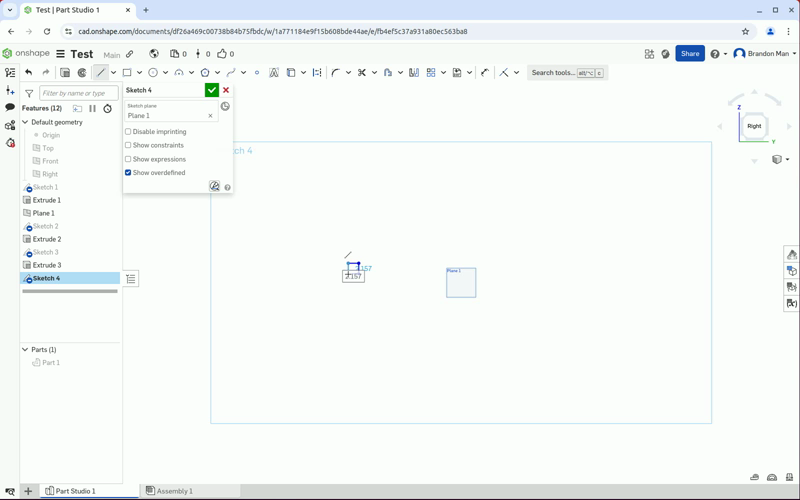
click(348, 273)
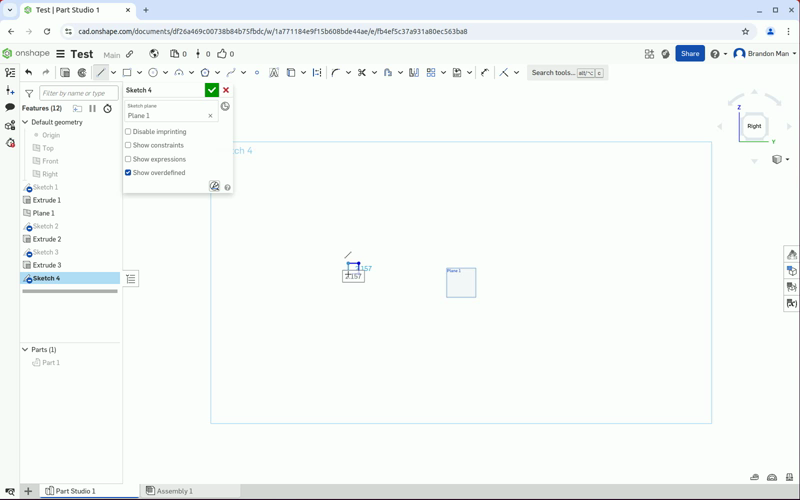
key(esc)
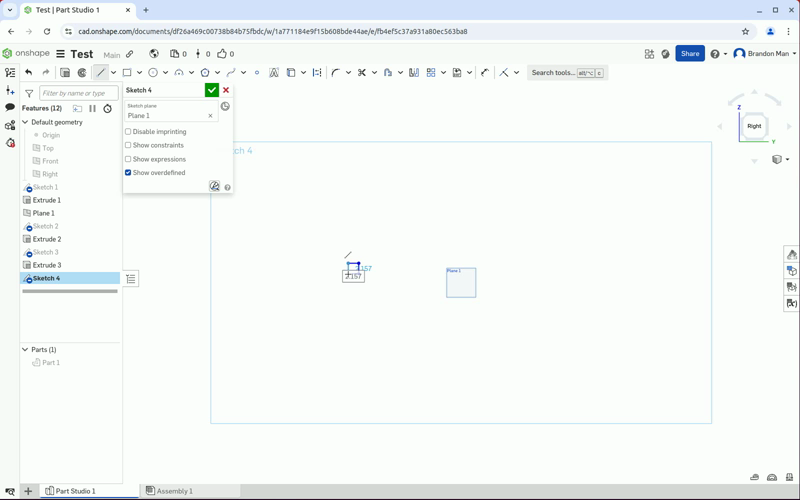
mouse_move(356, 265)
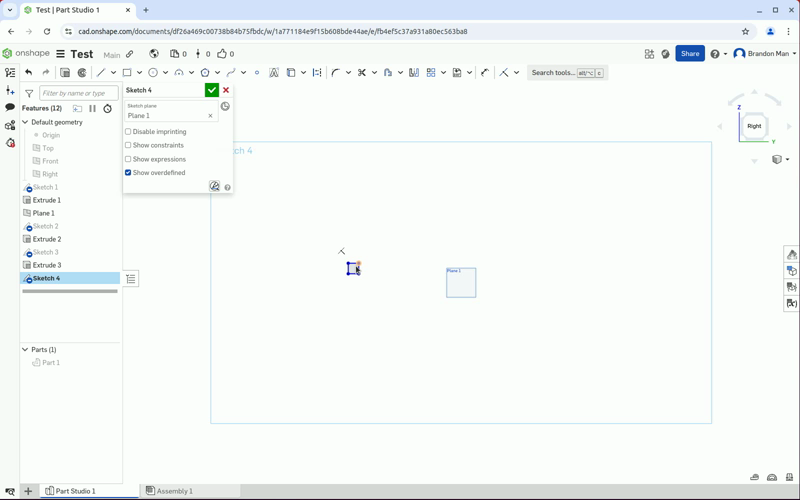
scroll(6)
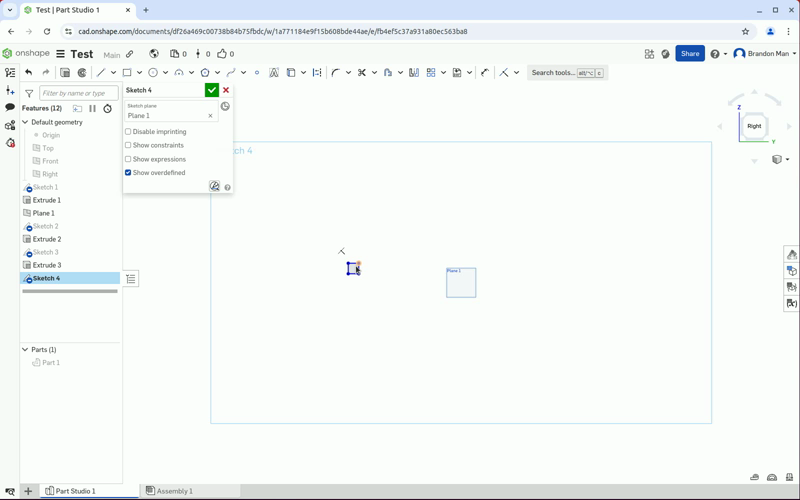
scroll(6)
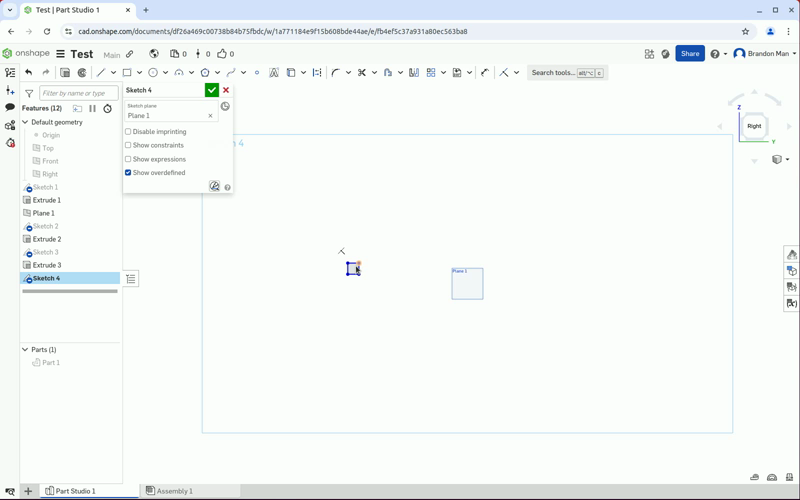
scroll(6)
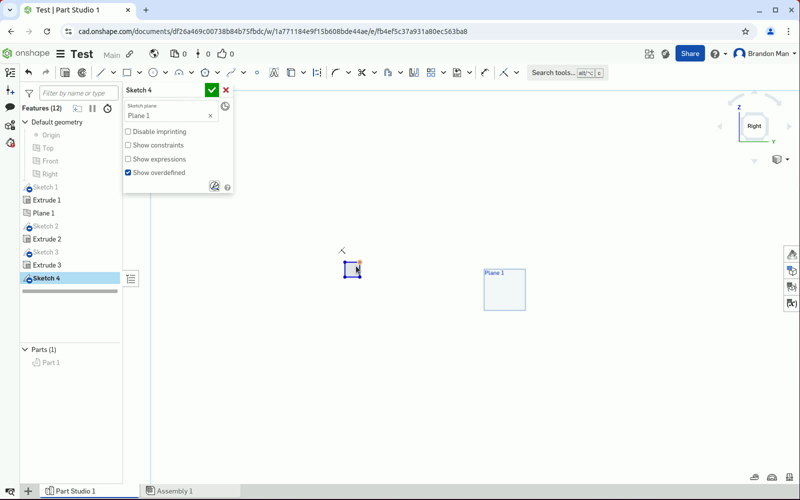
scroll(6)
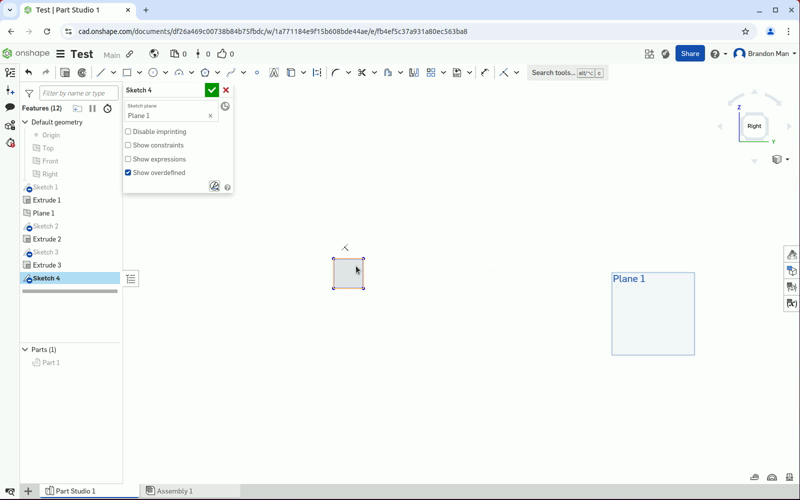
scroll(6)
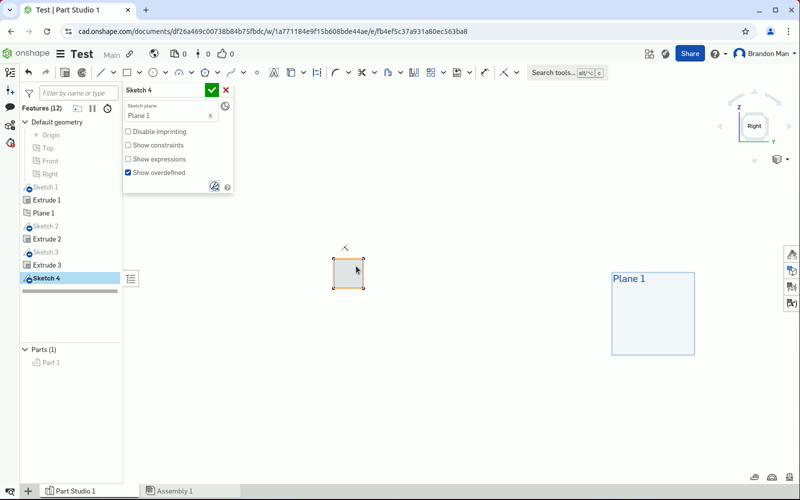
scroll(6)
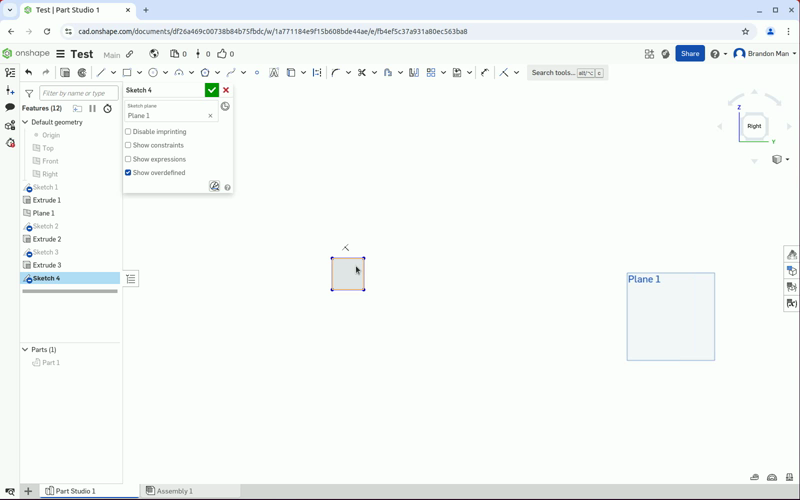
scroll(6)
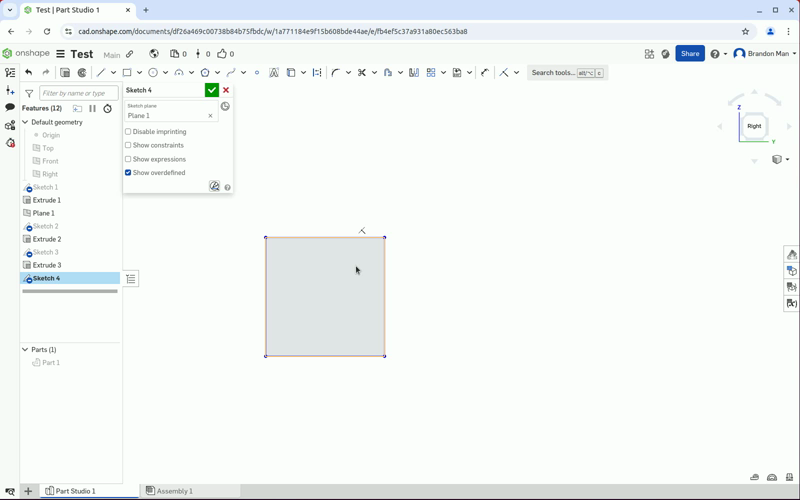
click(356, 265)
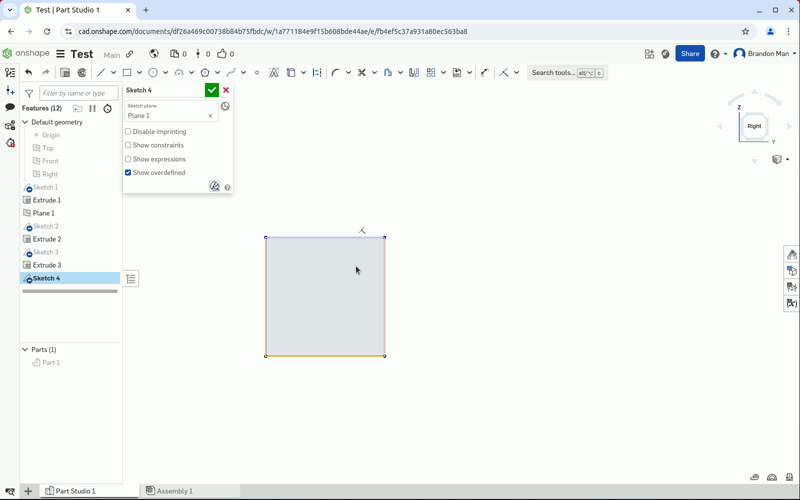
scroll(-6)
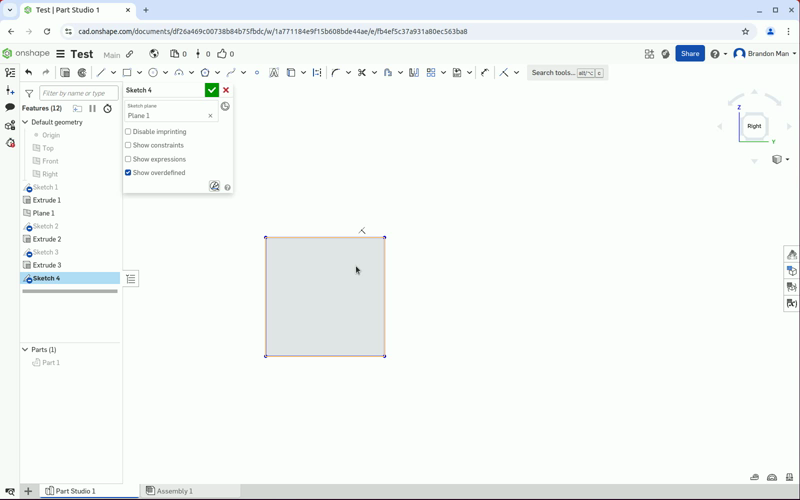
scroll(-6)
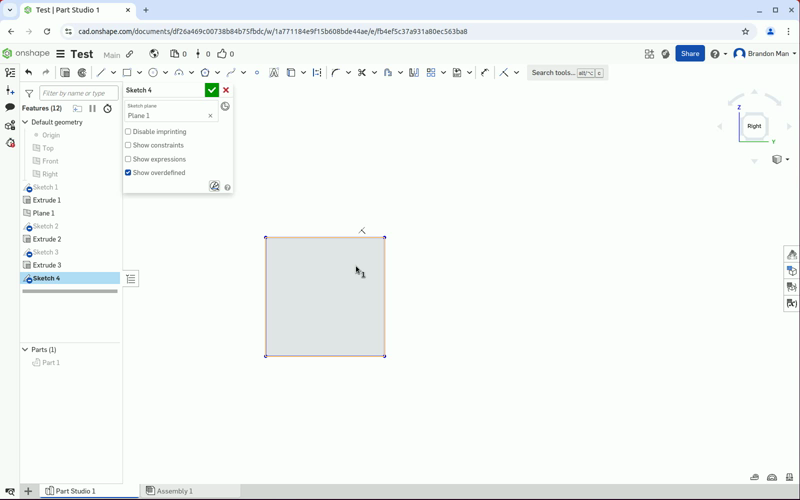
scroll(-6)
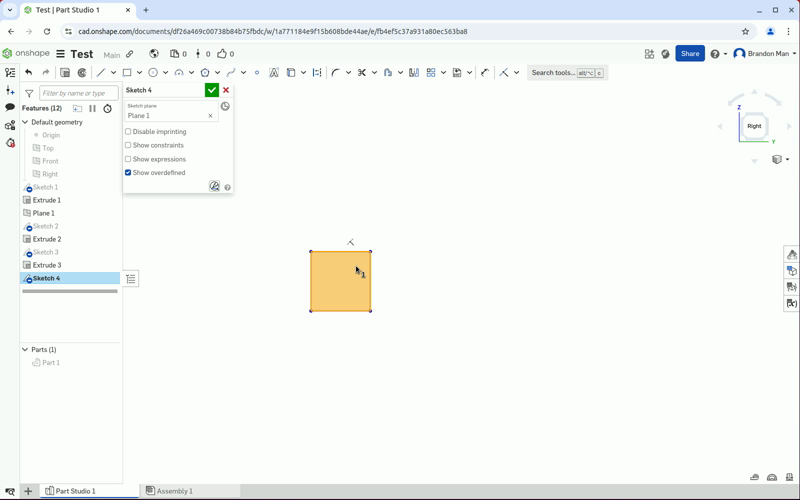
scroll(-6)
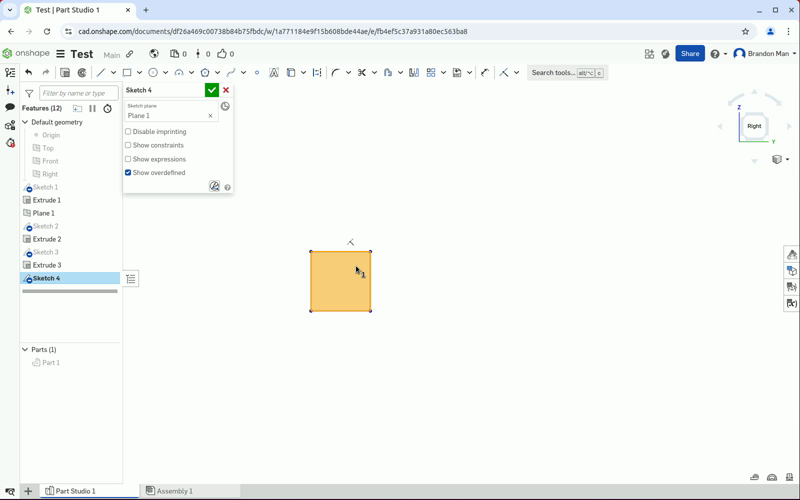
scroll(-6)
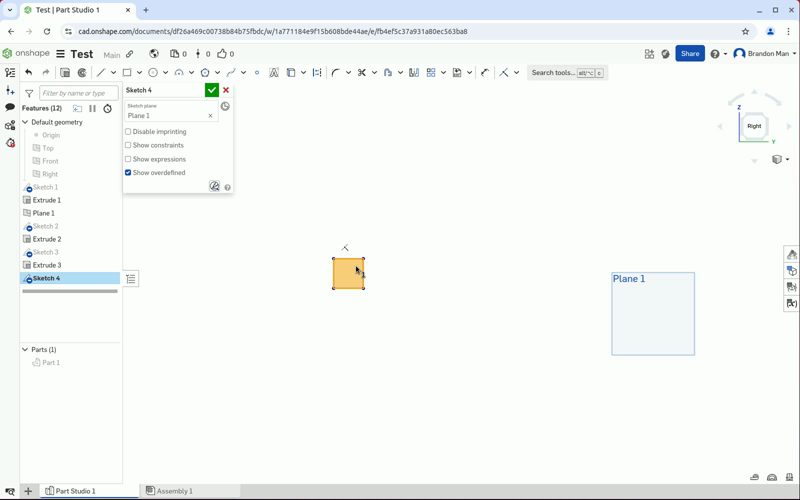
scroll(-6)
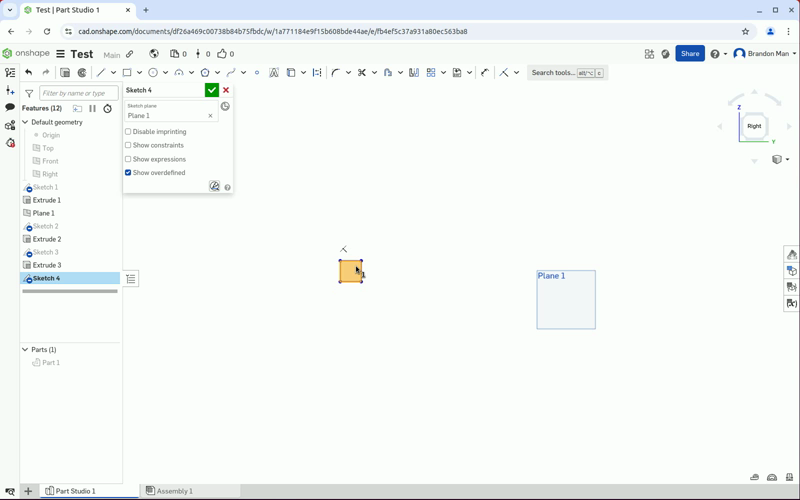
scroll(-6)
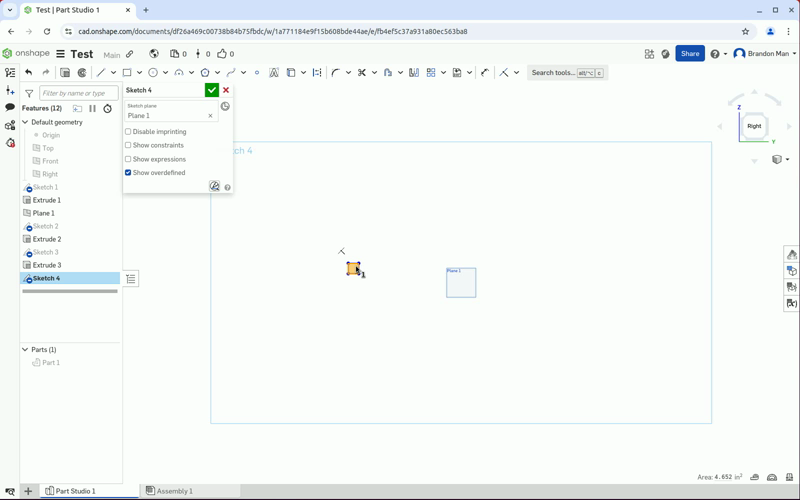
mouse_move(73, 352)
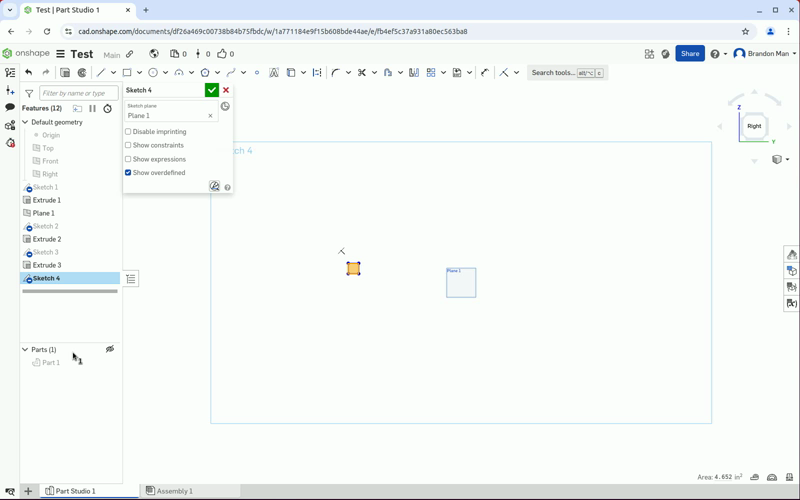
key(shift+y)
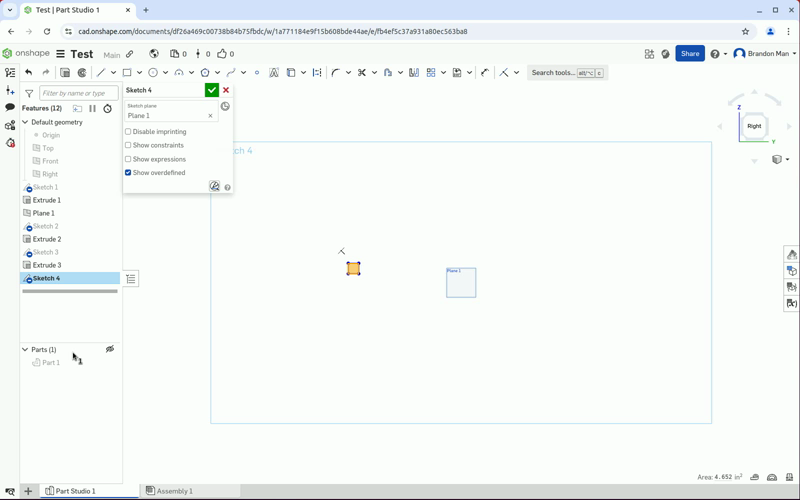
key(shift+e)
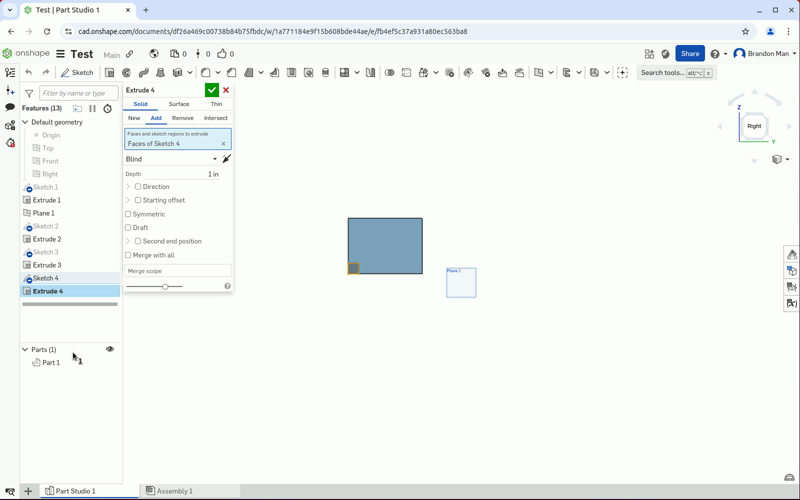
mouse_move(143, 106)
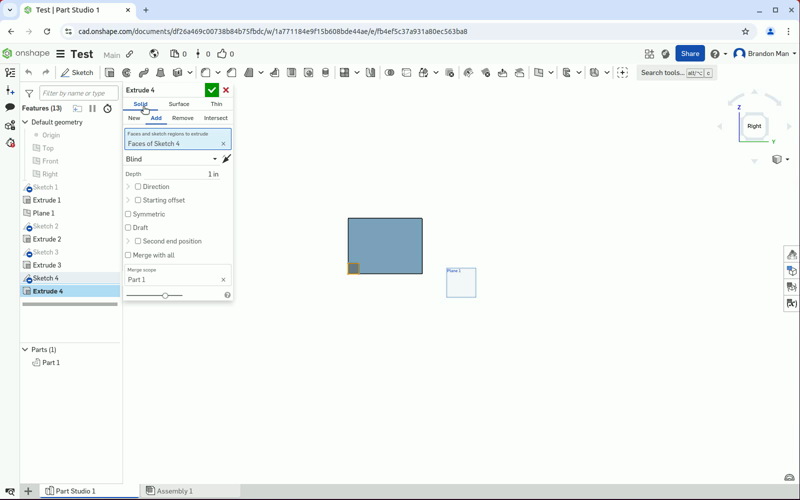
click(143, 106)
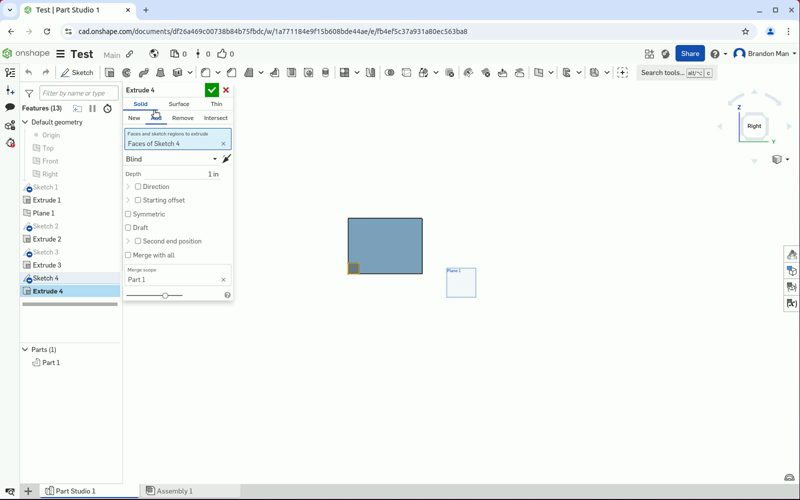
mouse_move(186, 120)
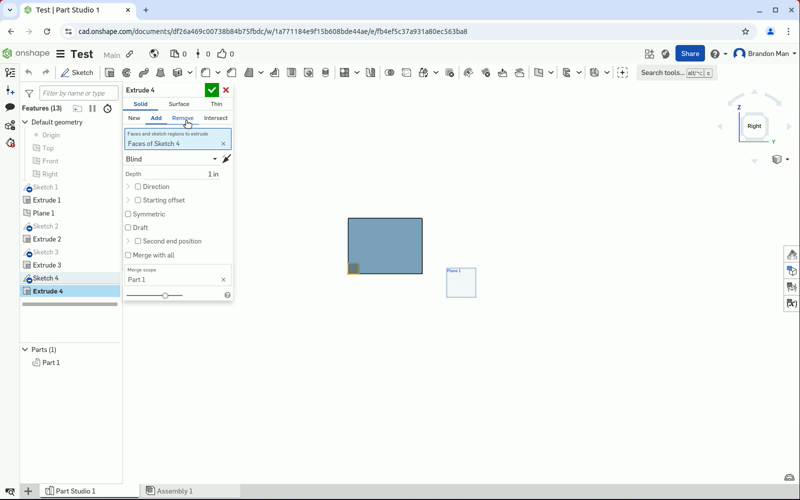
click(186, 120)
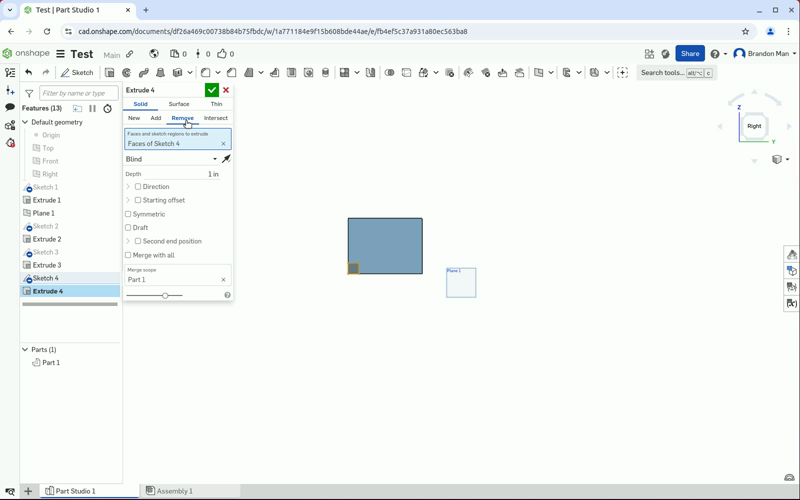
key(tab, 4)
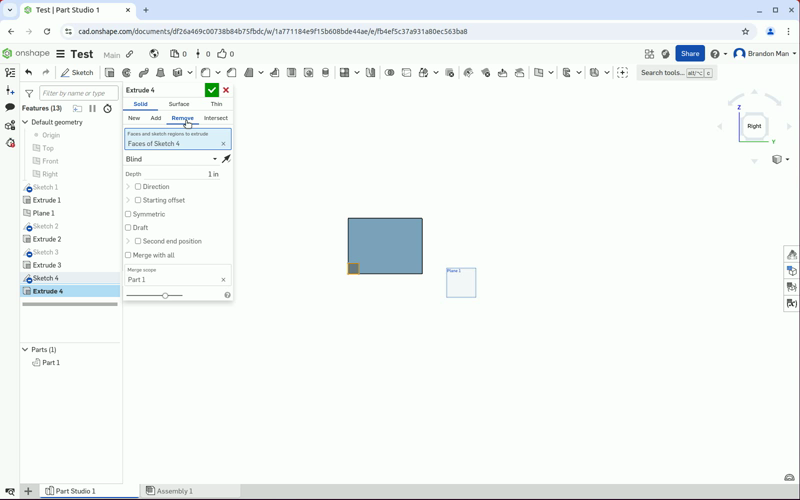
text(1.926)
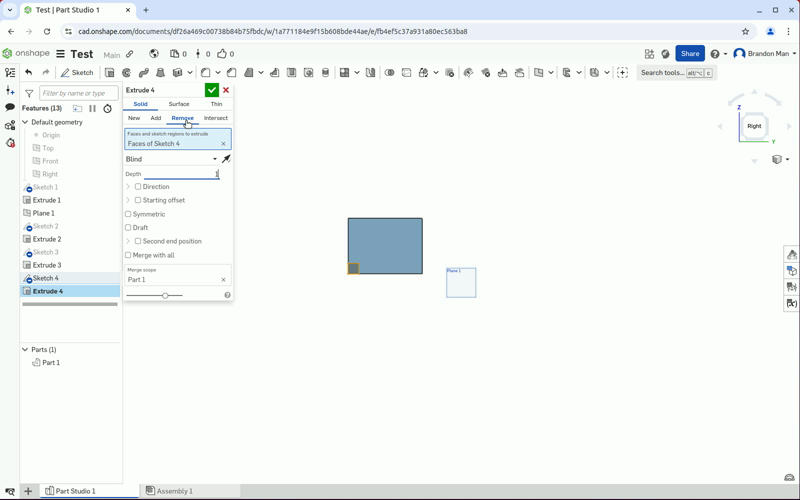
key(tab, 6)
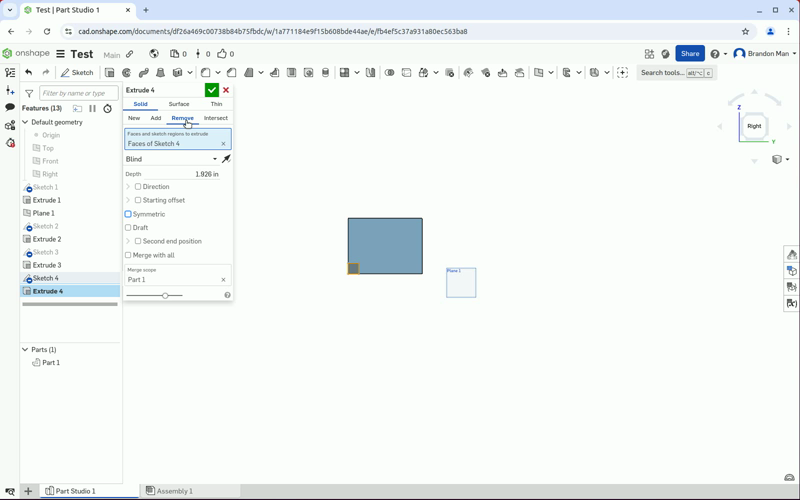
key(space)
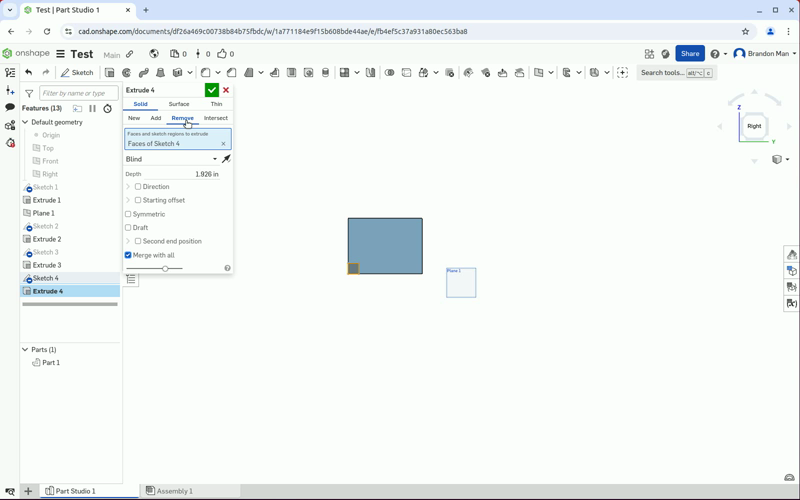
key(enter)
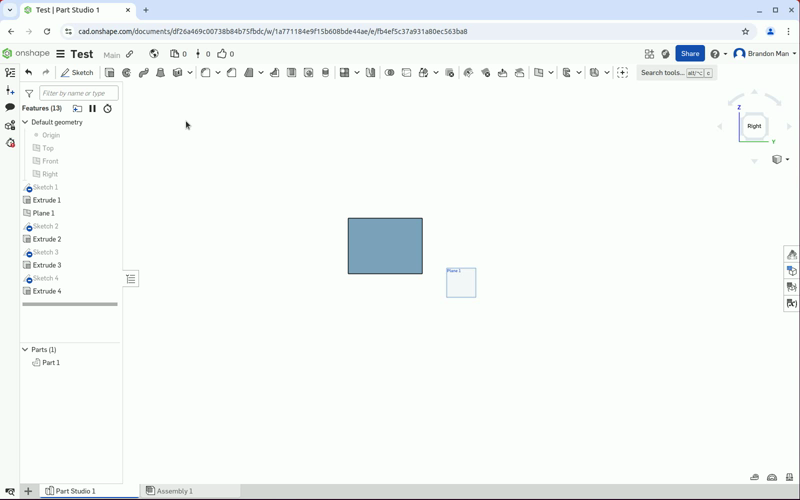
key(shift+h)
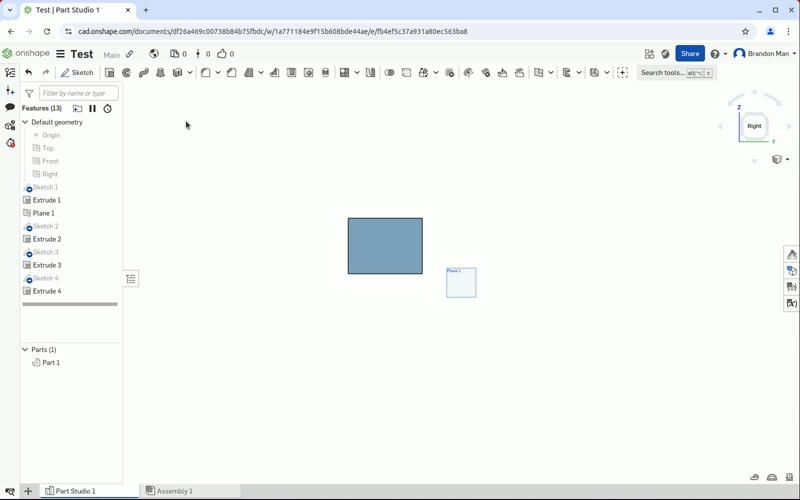
key(shift+h)
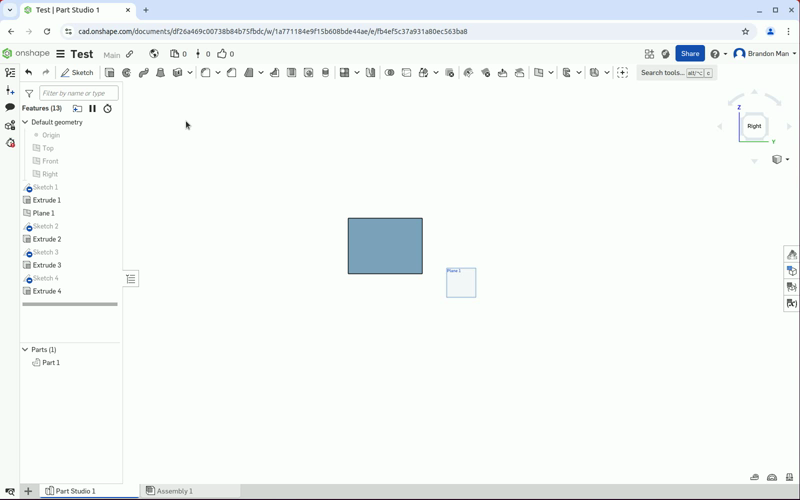
mouse_move(73, 189)
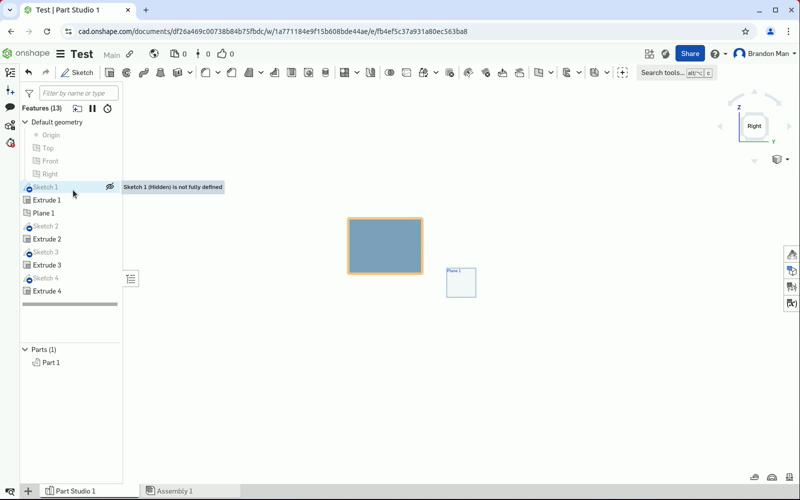
click(73, 189)
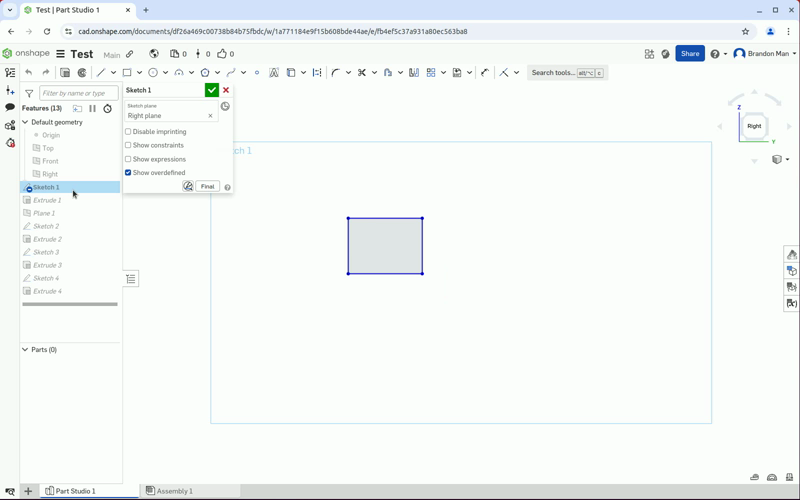
mouse_move(229, 92)
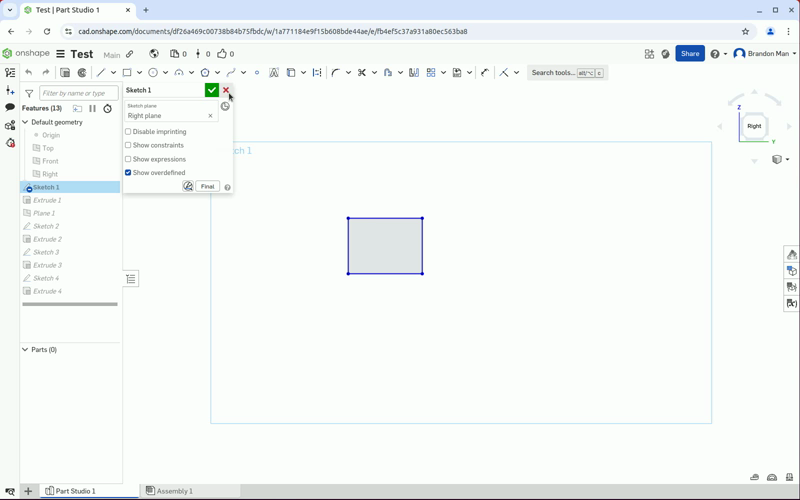
click(229, 92)
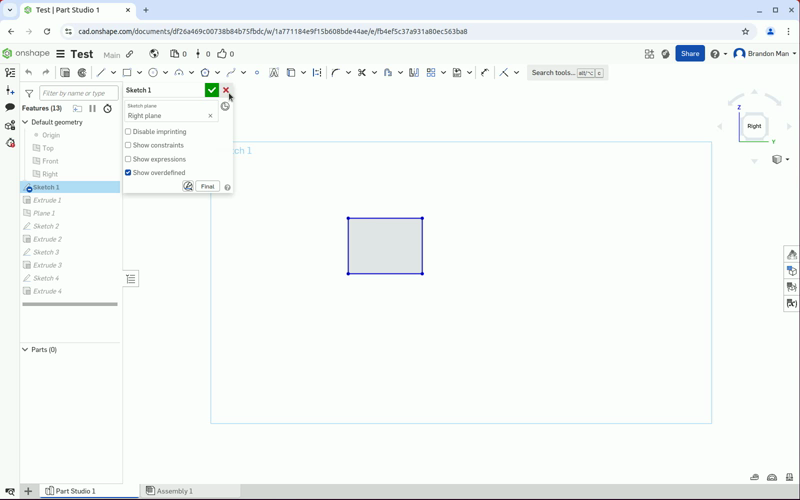
key(shift+s)
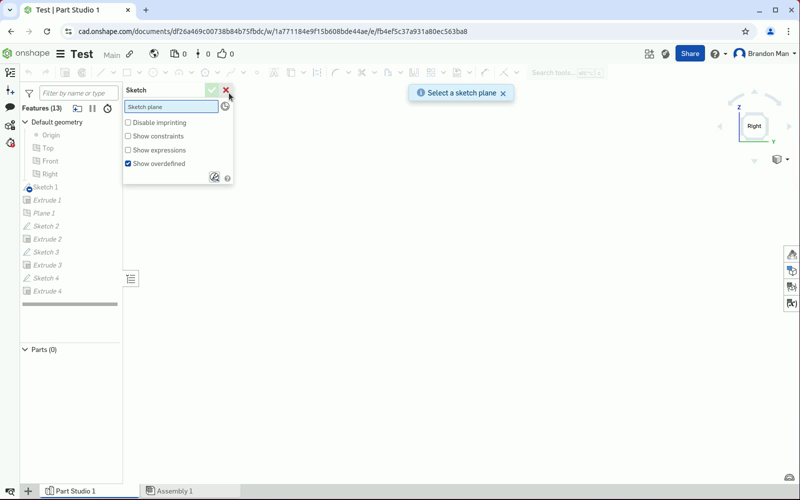
mouse_move(73, 215)
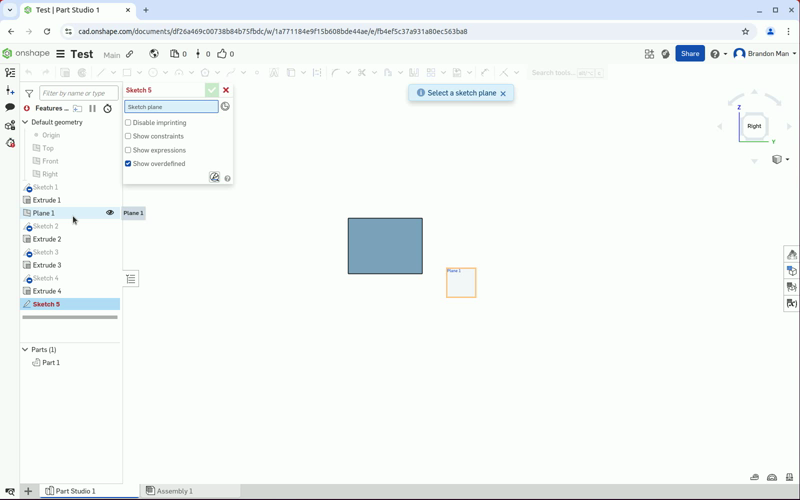
click(73, 215)
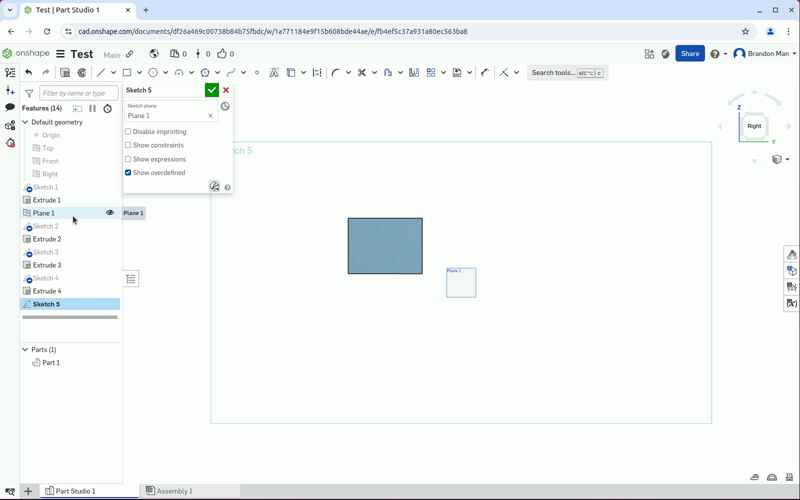
mouse_move(73, 352)
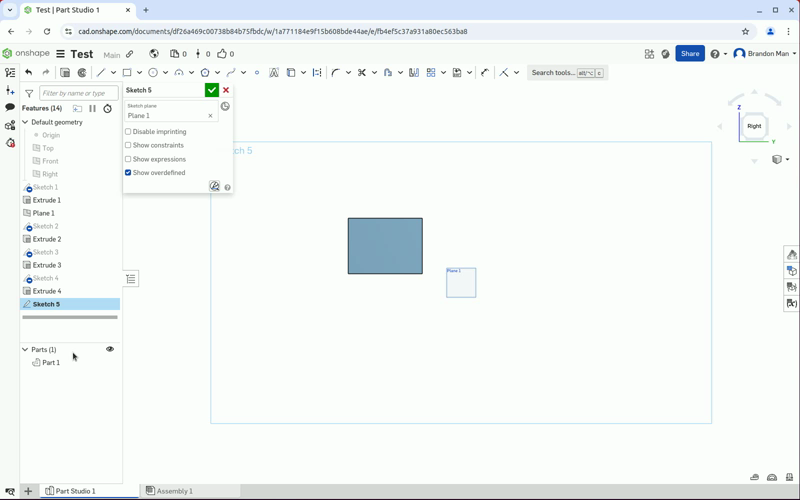
key(y)
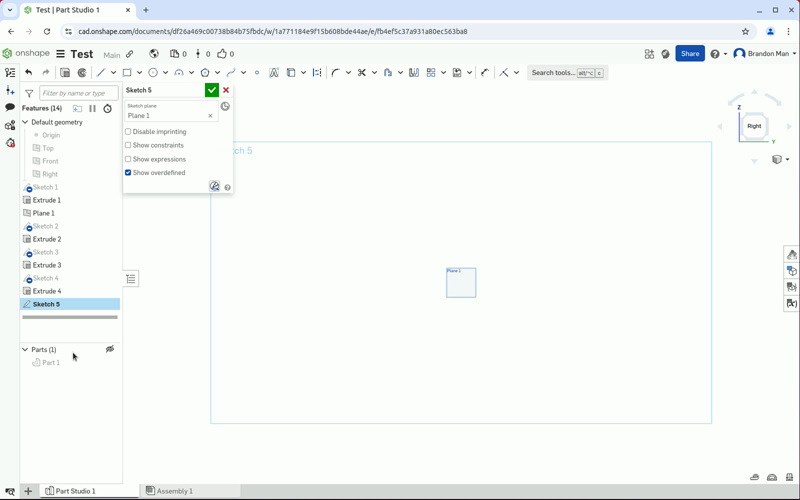
key(l)
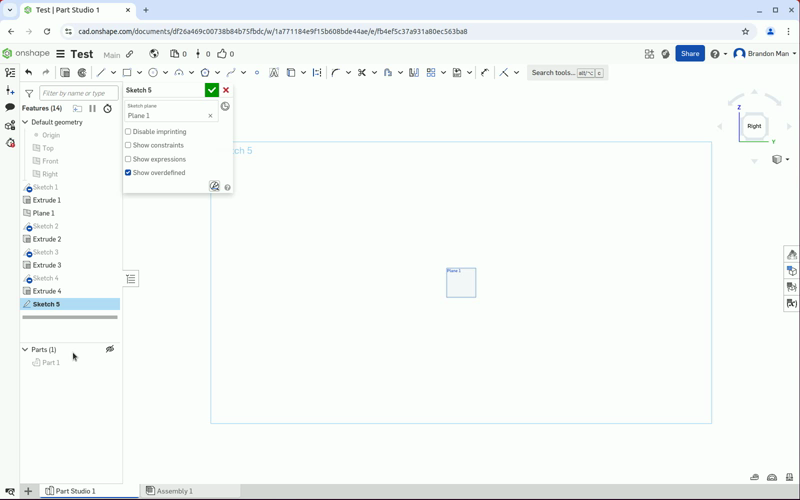
key_down(shift)
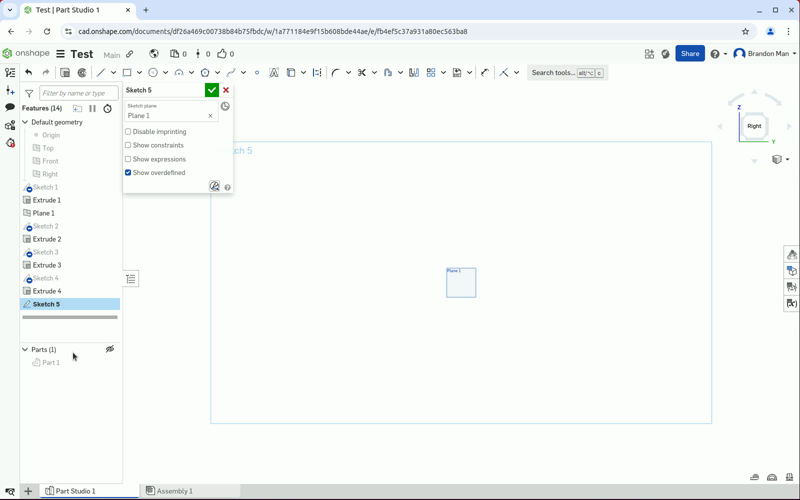
mouse_move(412, 227)
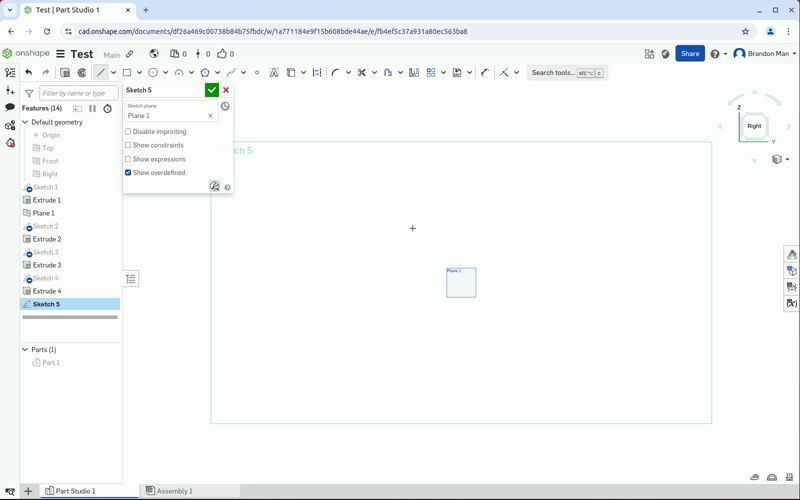
click(412, 227)
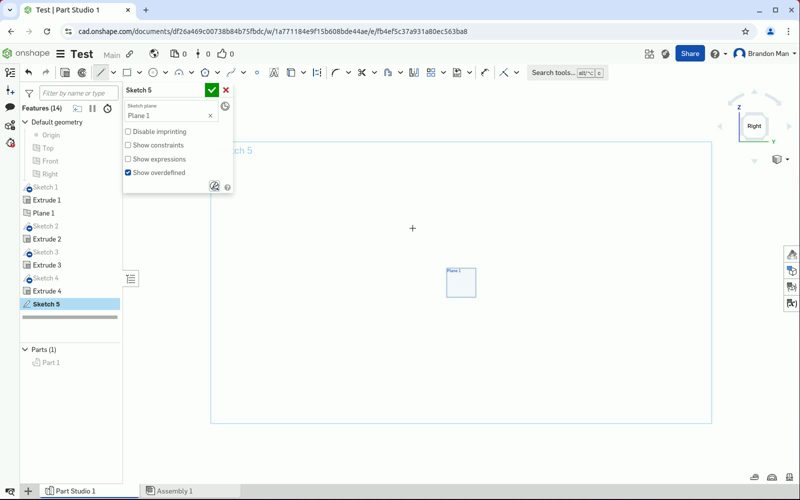
key_up(shift)
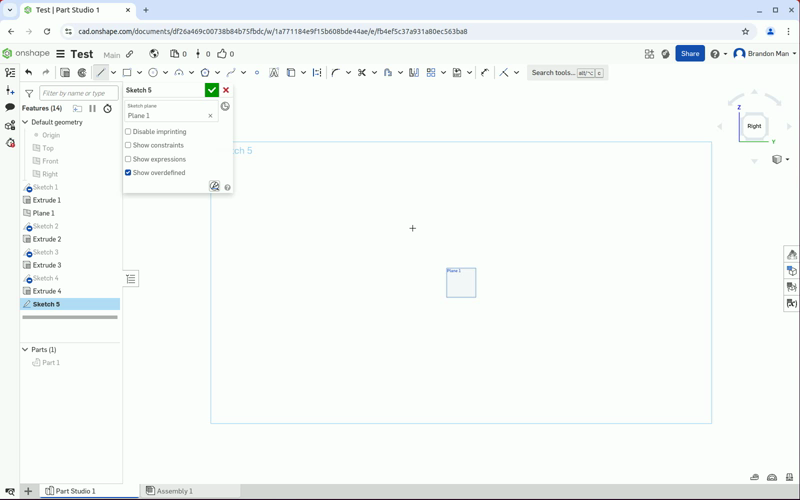
key_down(shift)
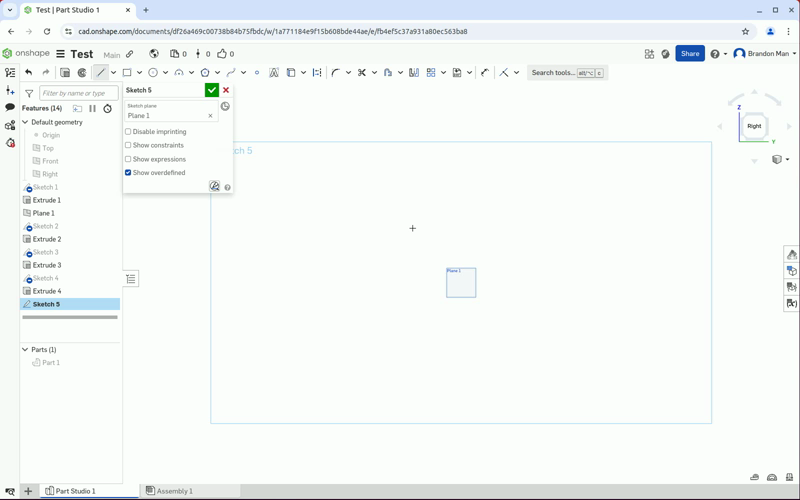
mouse_move(442, 227)
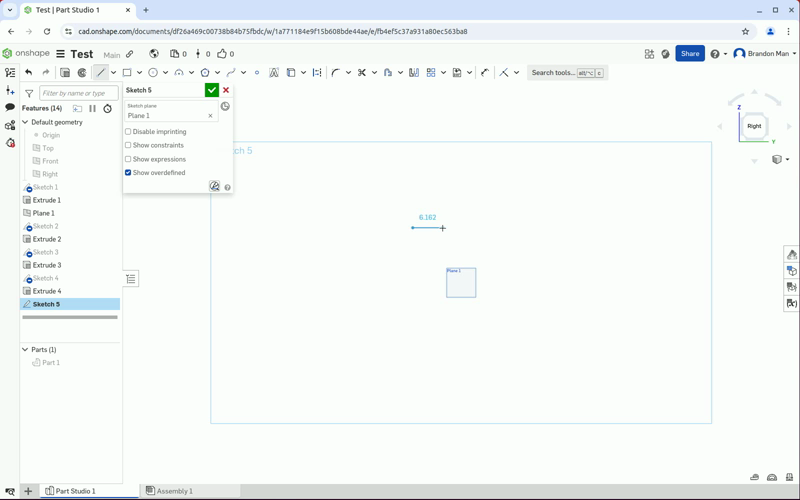
mouse_move(423, 227)
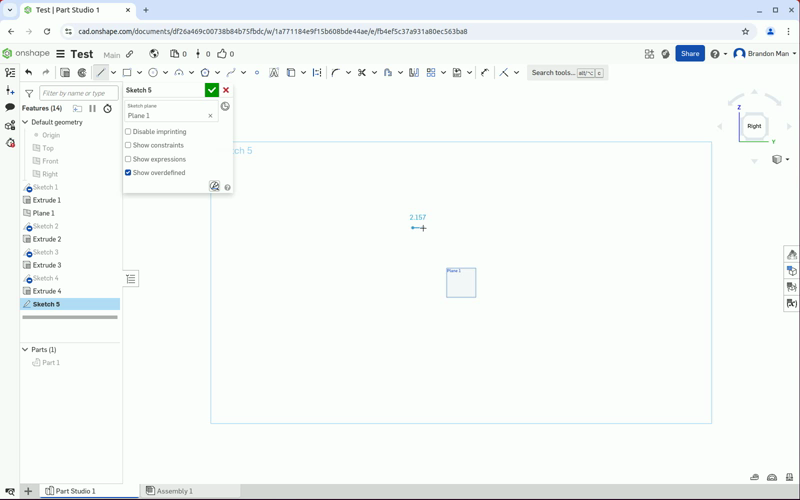
click(423, 227)
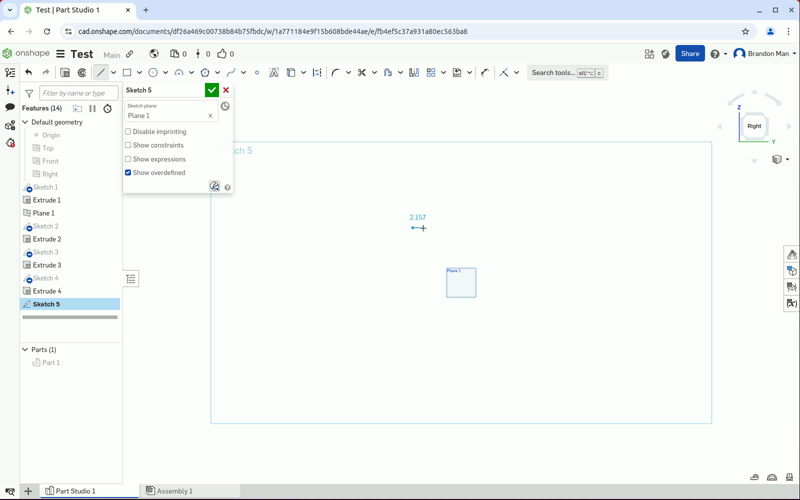
key_up(shift)
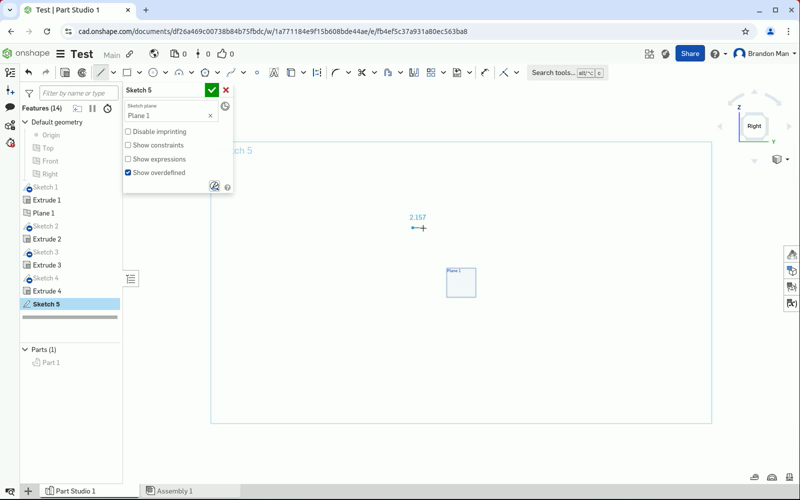
key_down(shift)
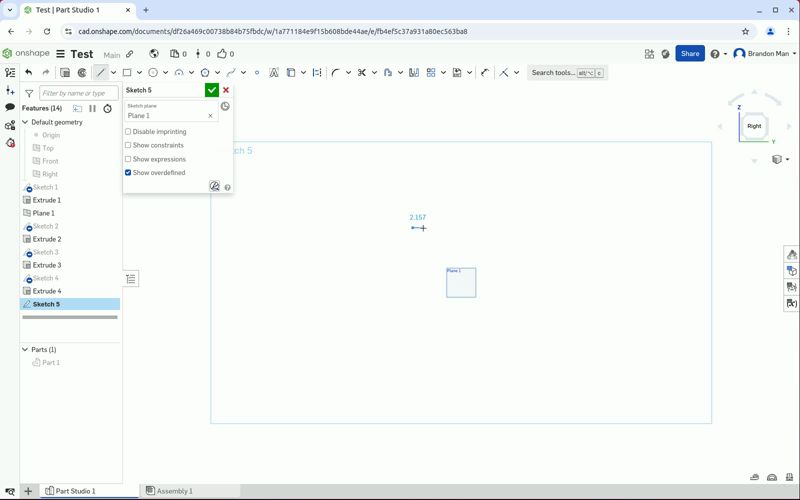
mouse_move(453, 227)
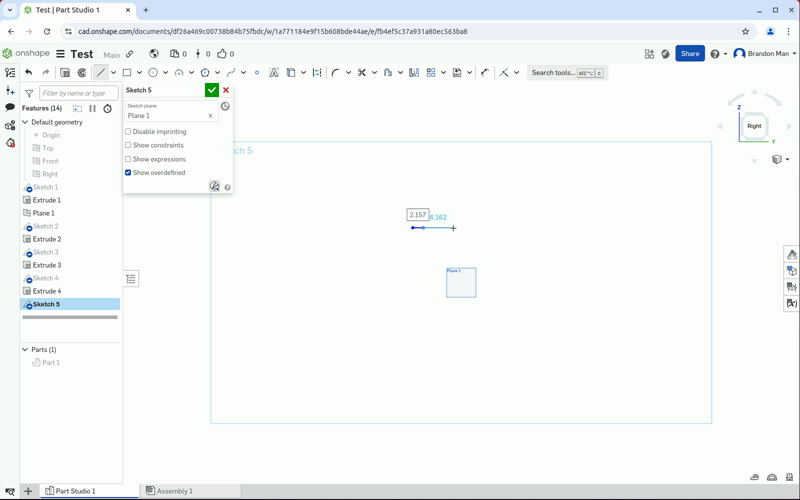
mouse_move(423, 217)
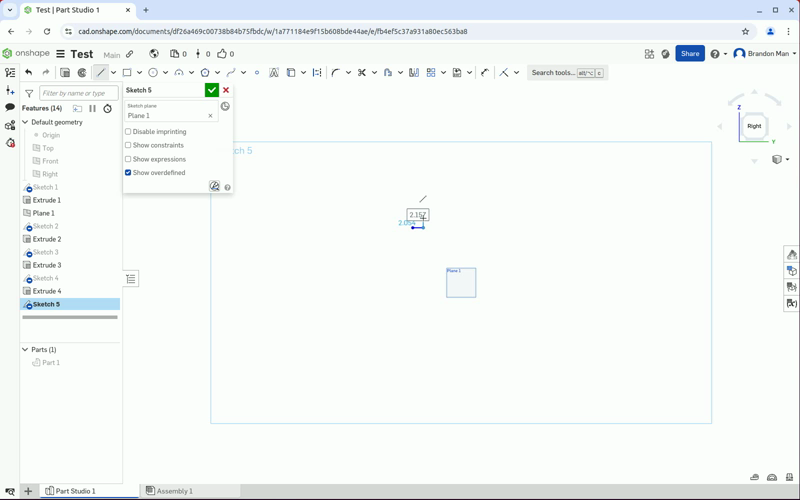
click(423, 217)
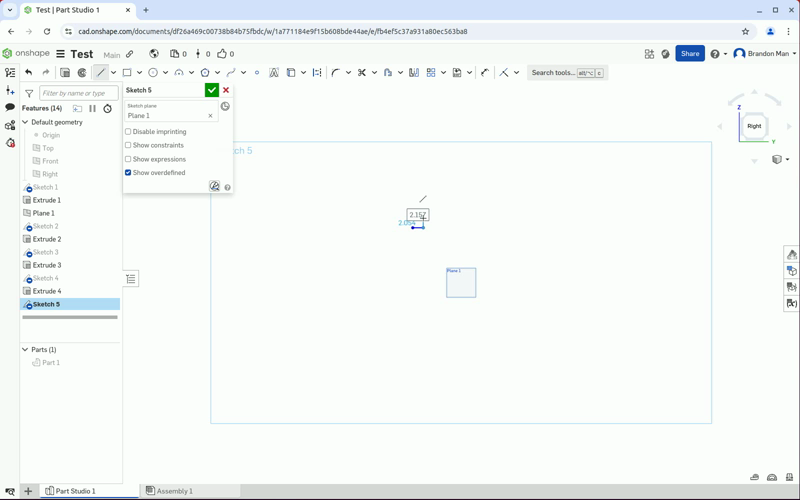
key_up(shift)
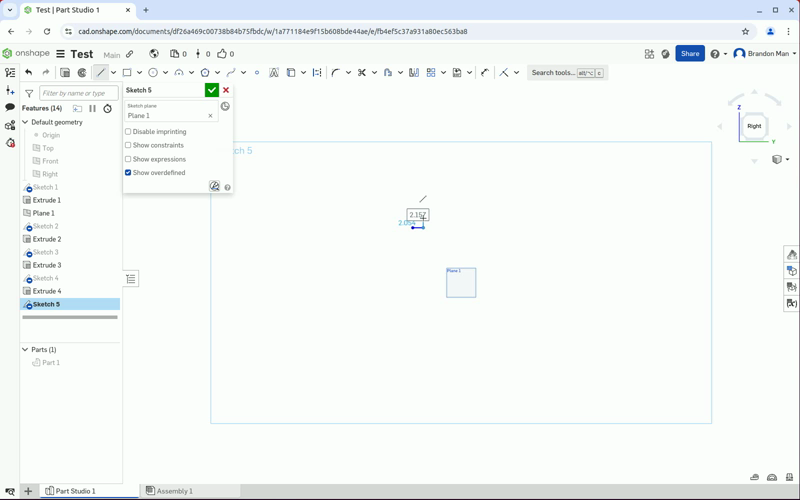
key_down(shift)
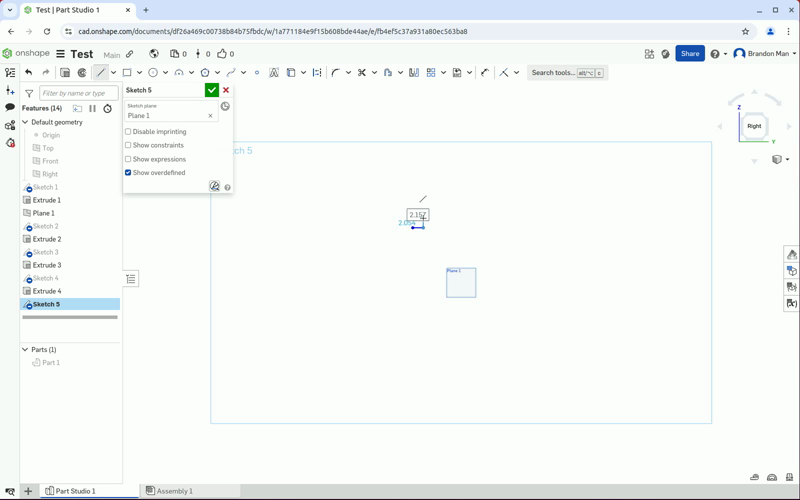
mouse_move(453, 217)
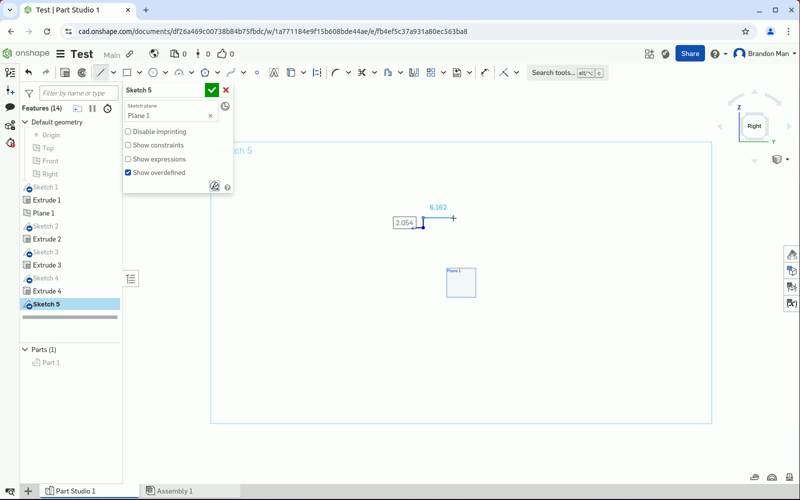
mouse_move(412, 217)
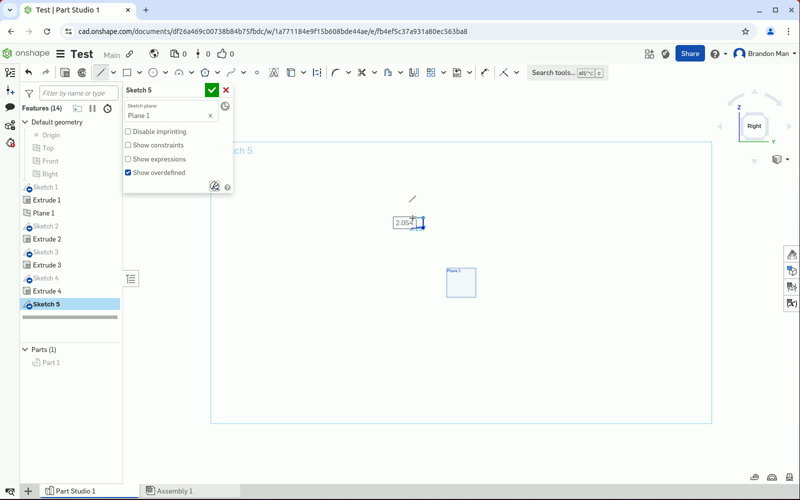
click(412, 217)
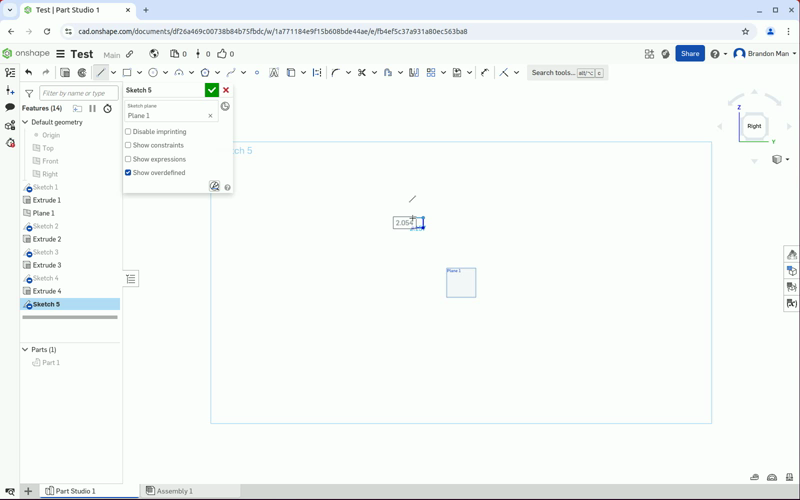
key_up(shift)
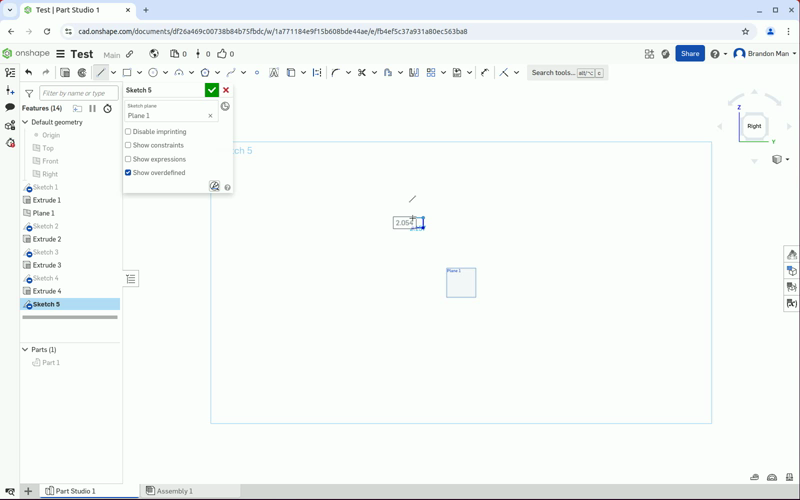
mouse_move(442, 217)
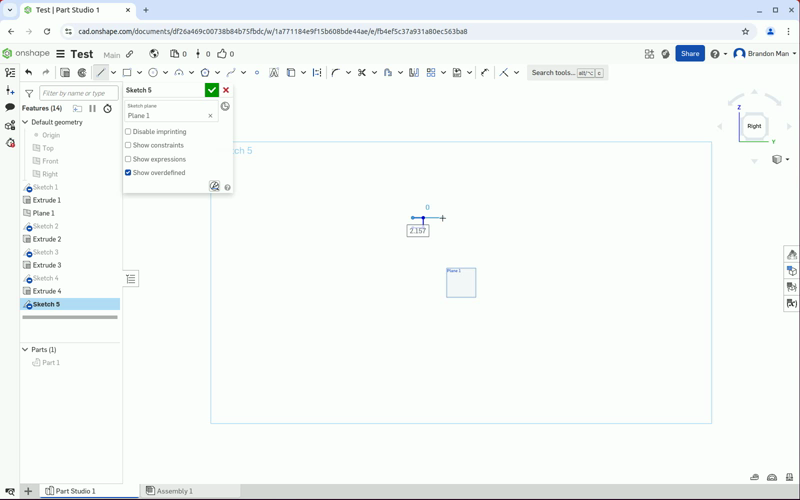
key_down(shift)
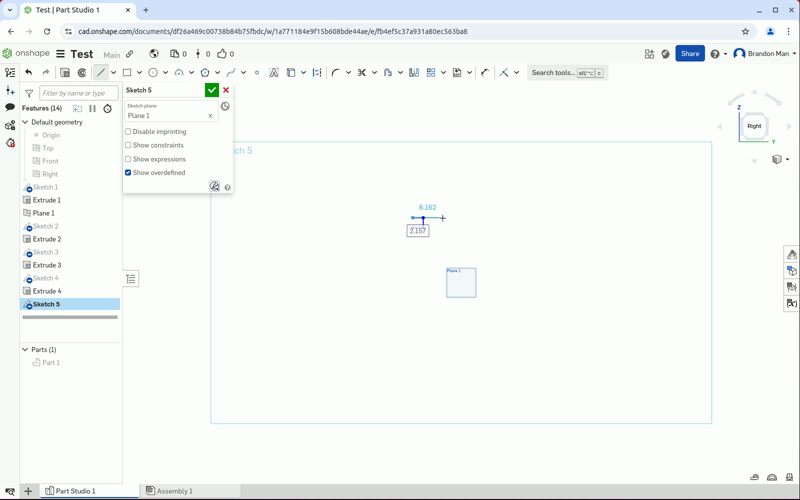
mouse_move(412, 227)
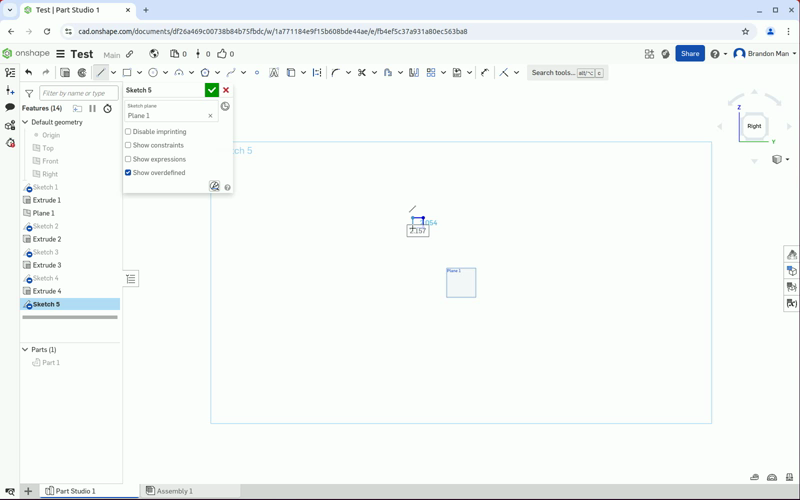
key_up(shift)
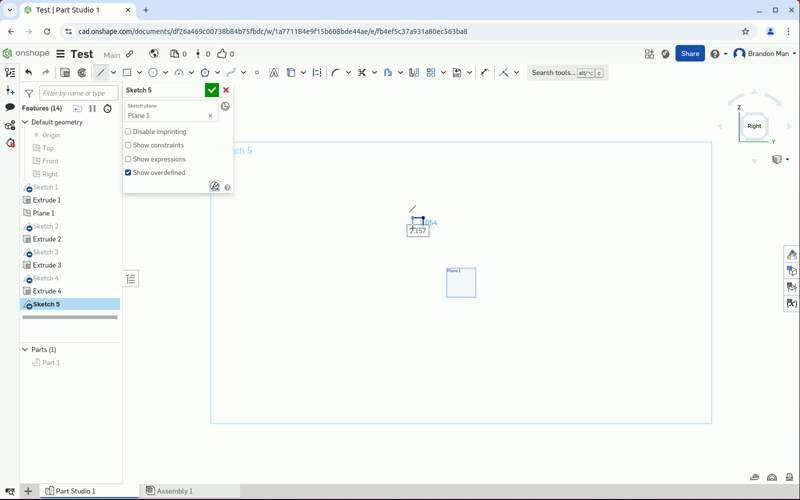
click(412, 227)
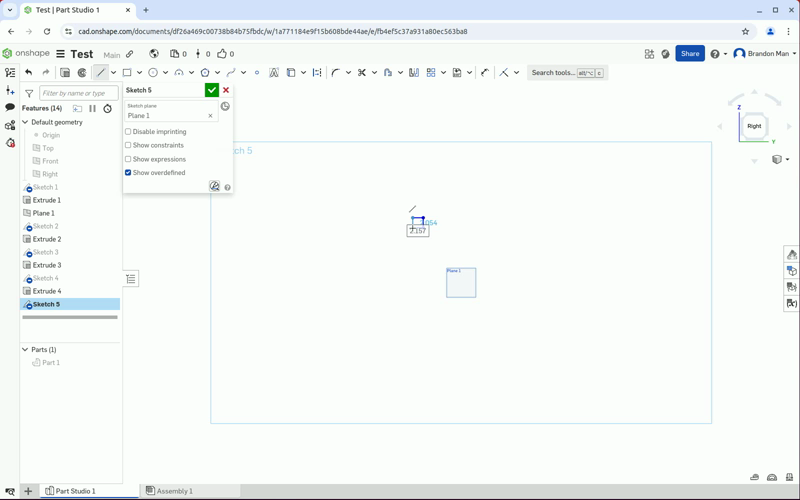
key(esc)
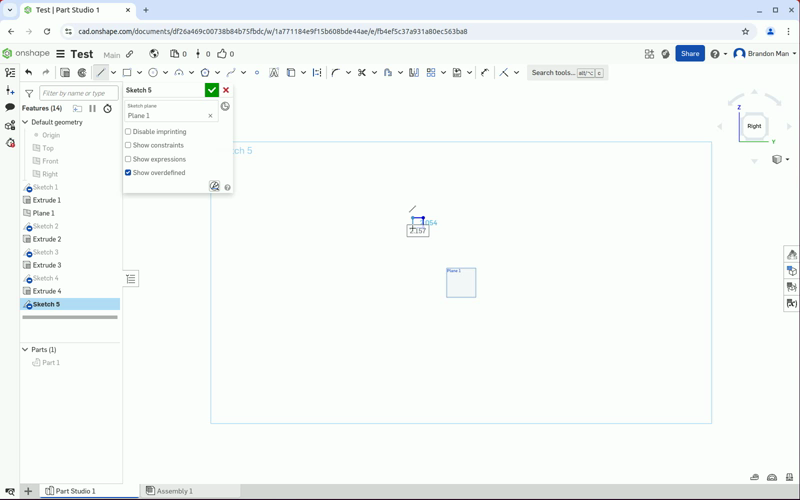
mouse_move(414, 226)
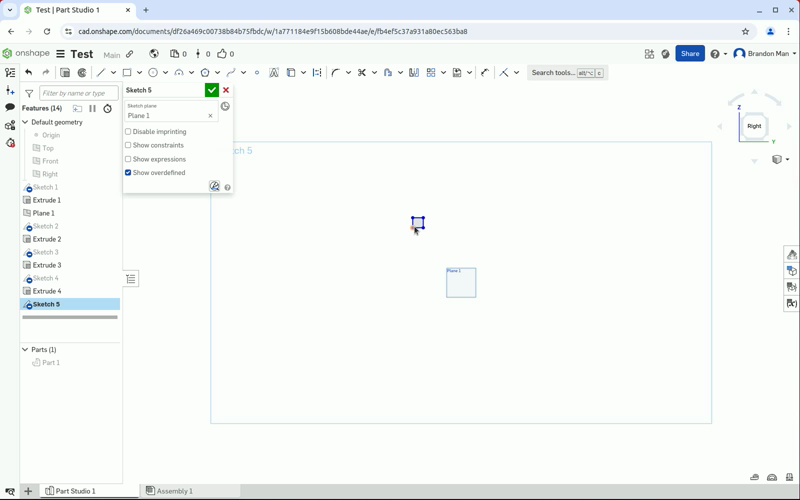
scroll(6)
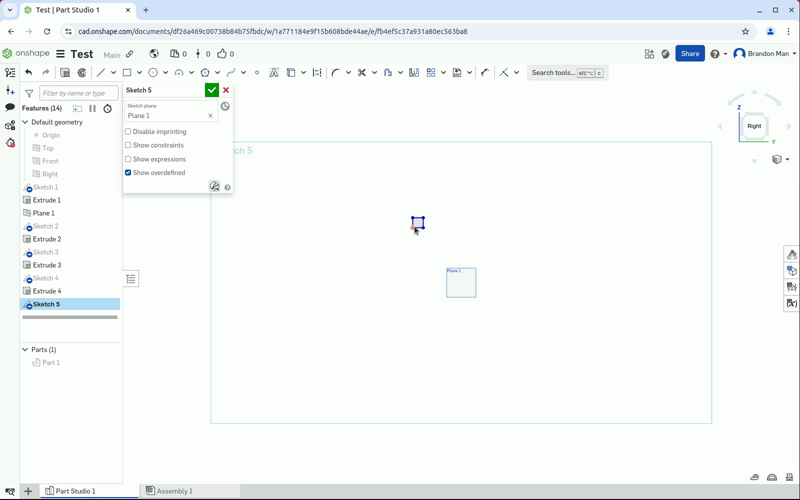
scroll(6)
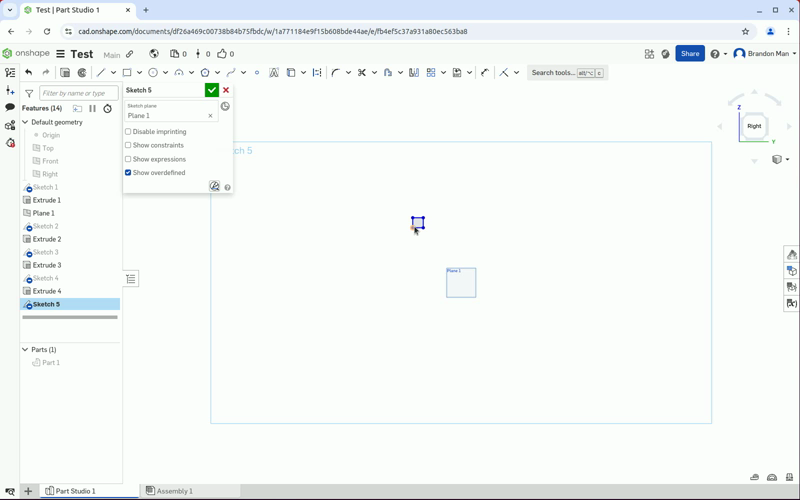
scroll(6)
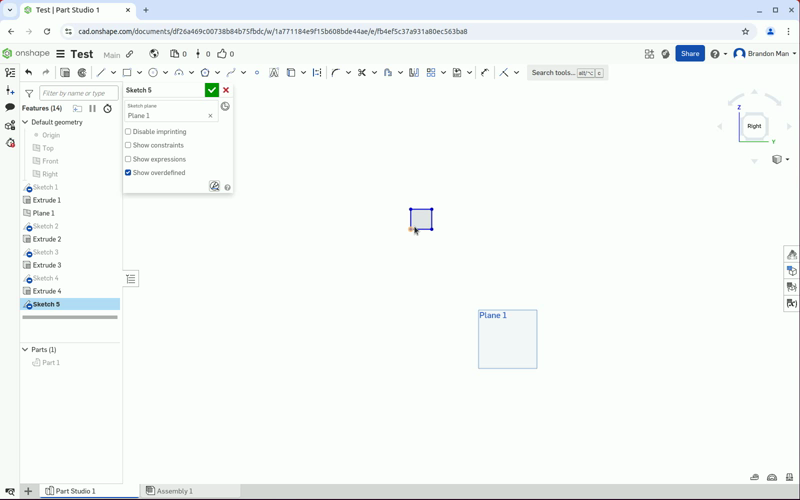
scroll(6)
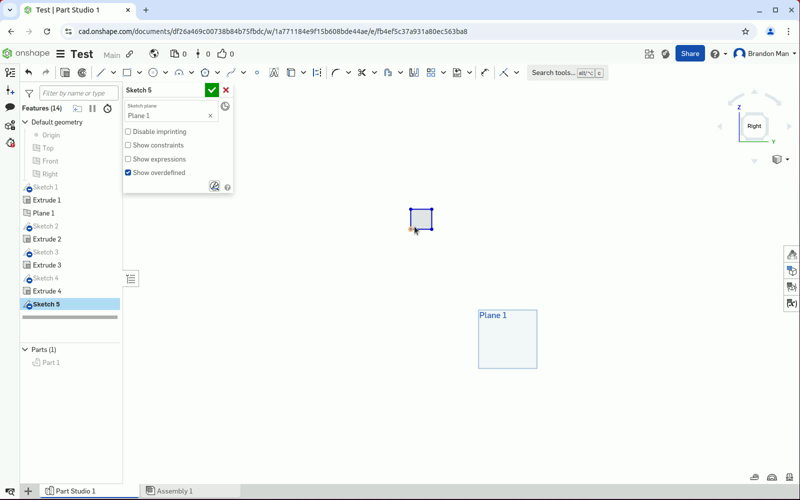
scroll(6)
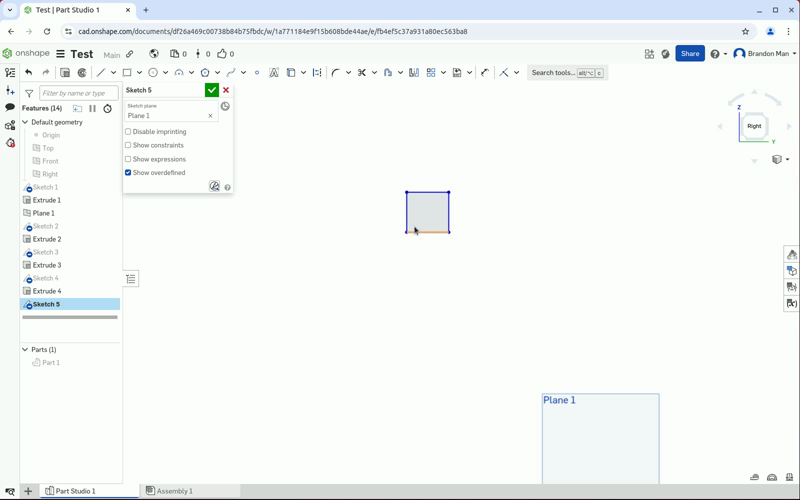
scroll(6)
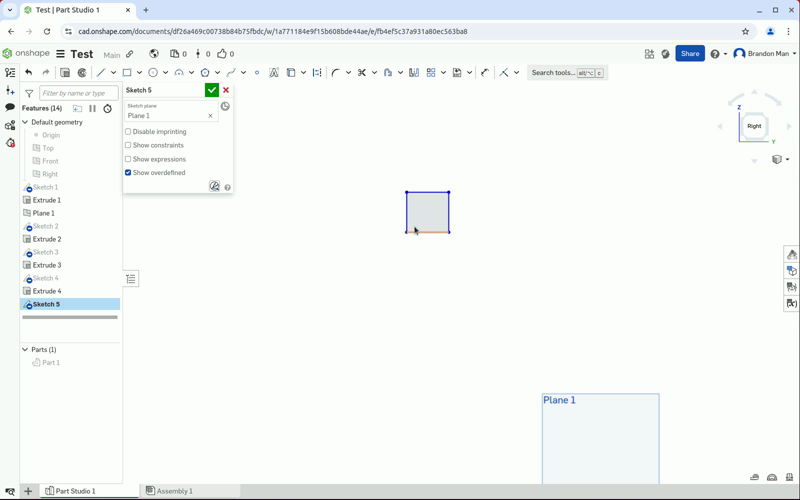
scroll(6)
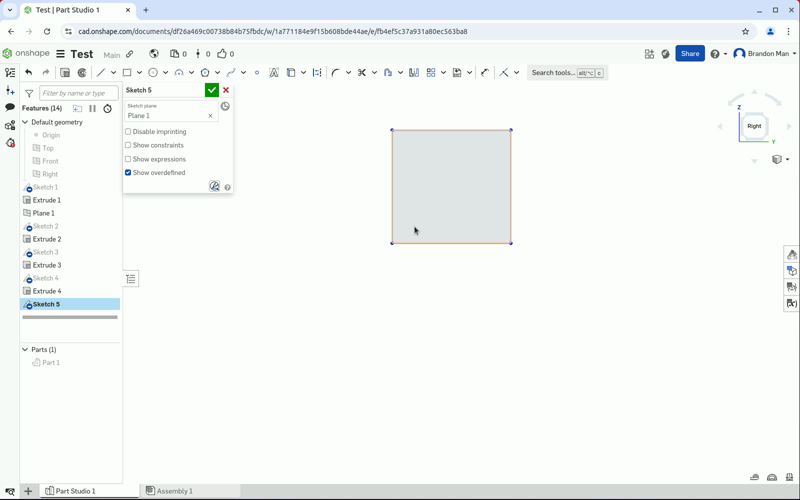
click(414, 226)
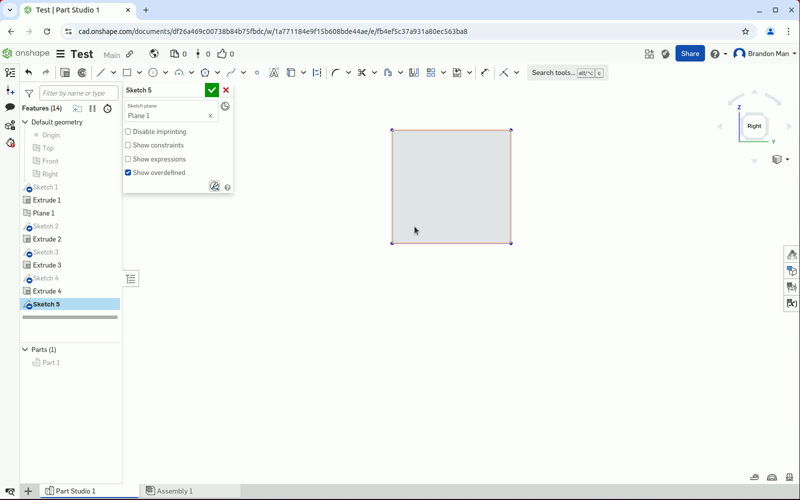
scroll(-6)
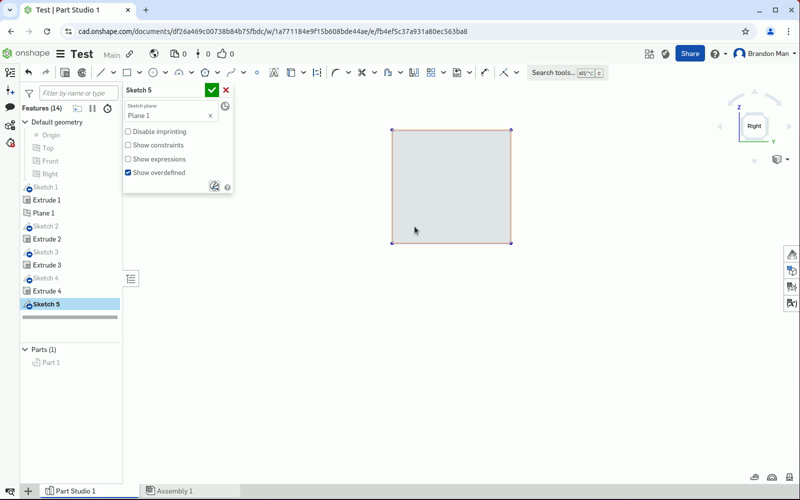
scroll(-6)
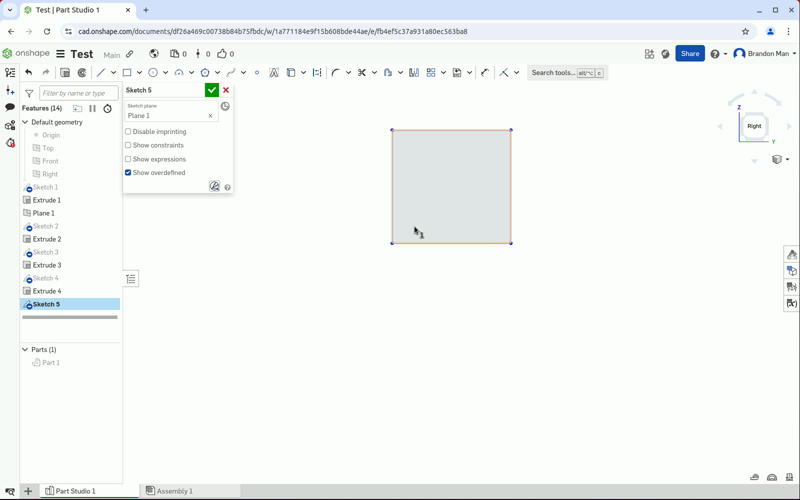
scroll(-6)
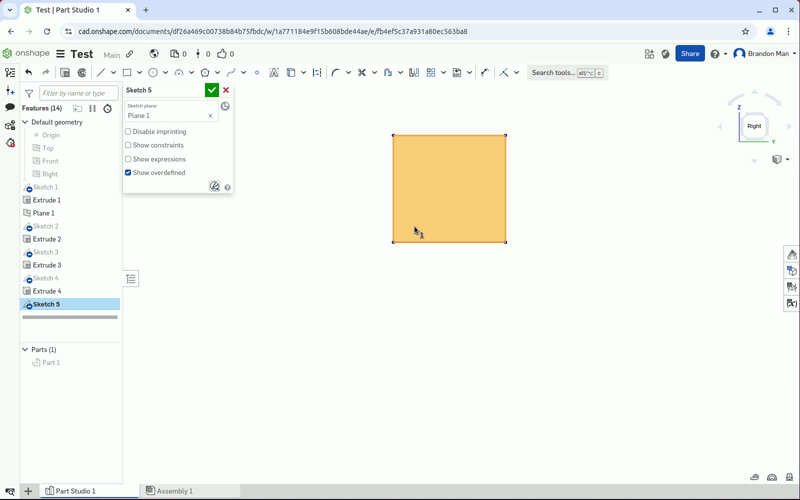
scroll(-6)
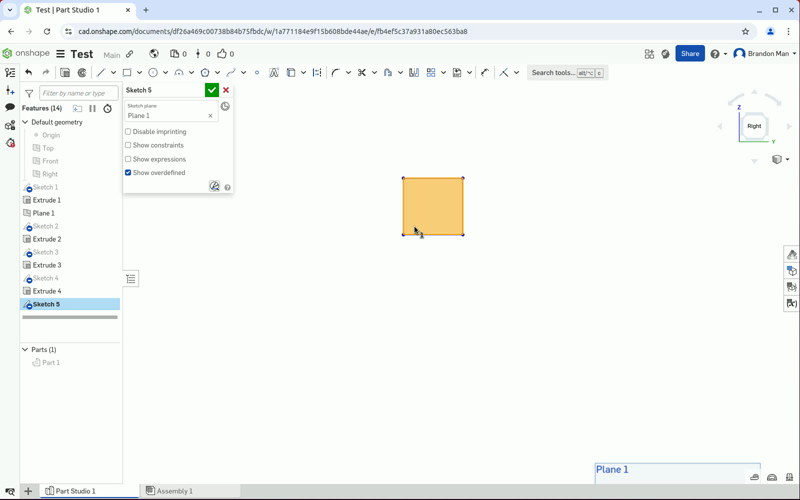
scroll(-6)
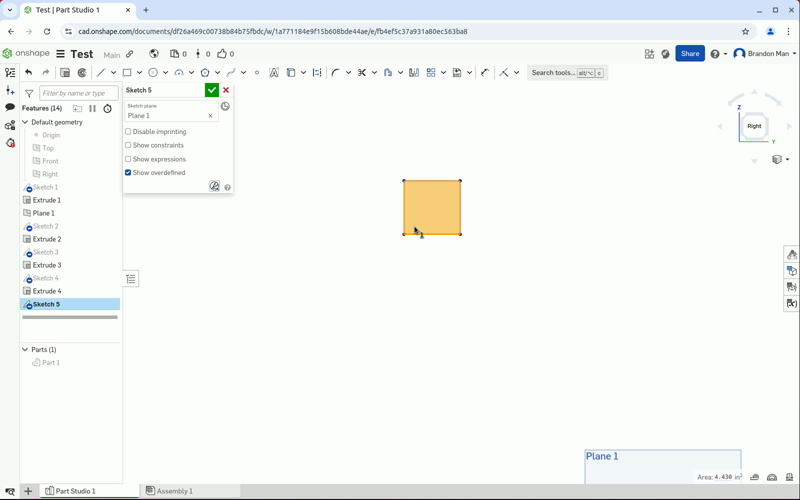
scroll(-6)
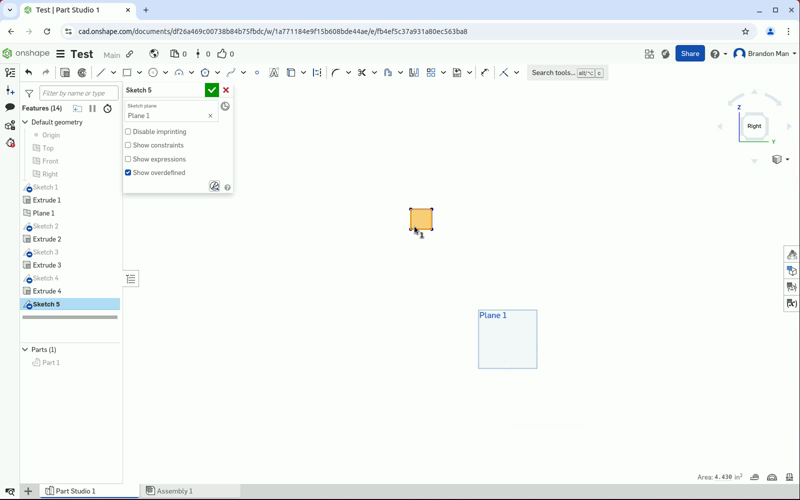
scroll(-6)
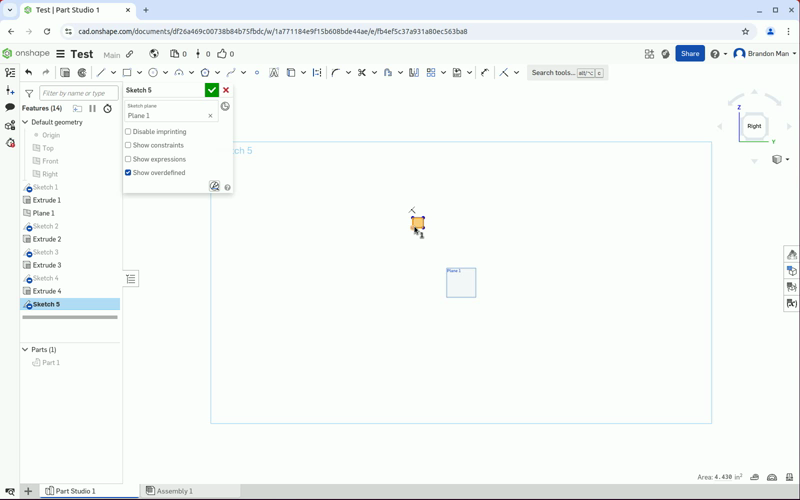
mouse_move(73, 352)
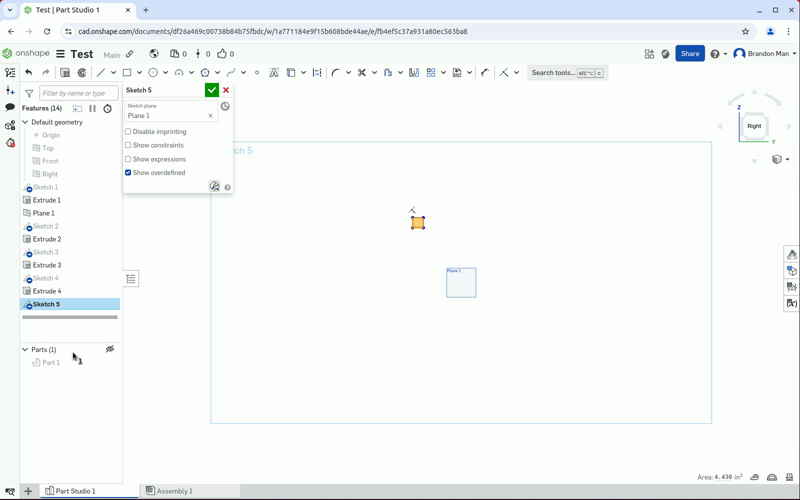
key(shift+y)
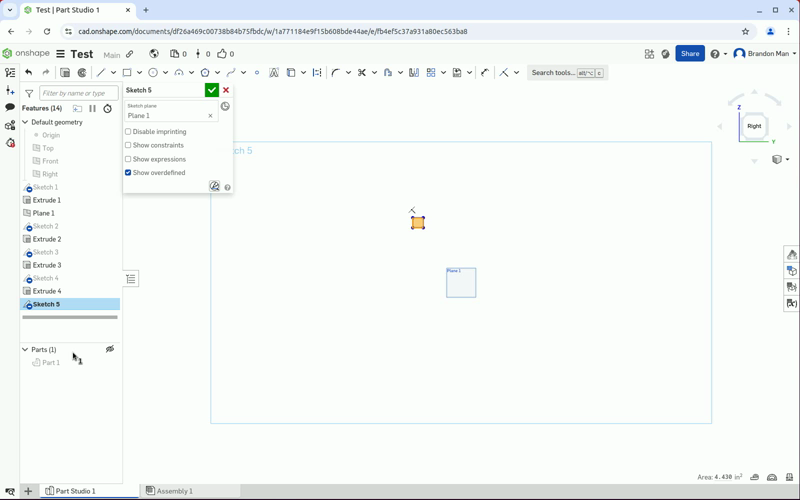
key(shift+e)
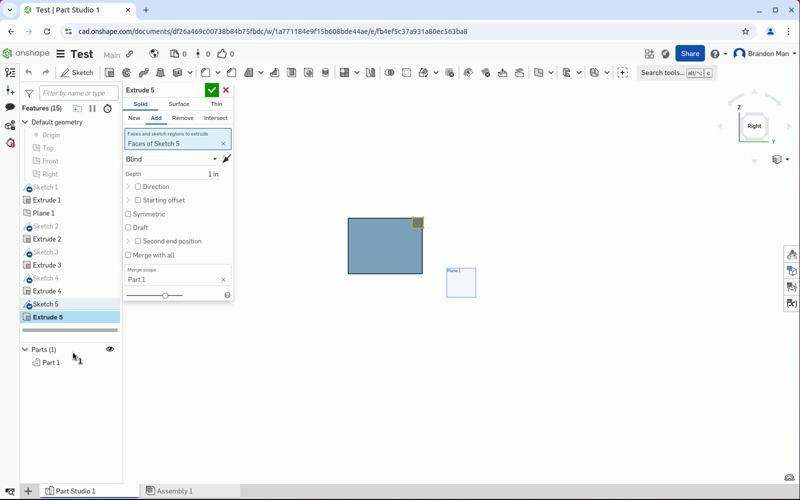
mouse_move(143, 106)
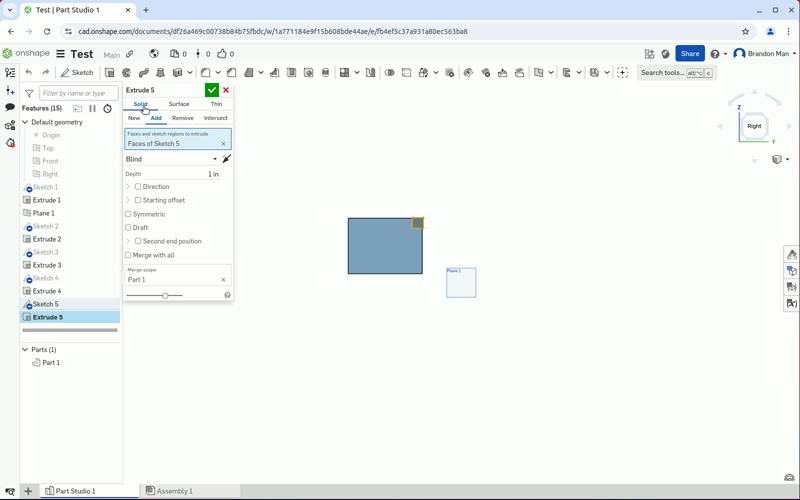
click(143, 106)
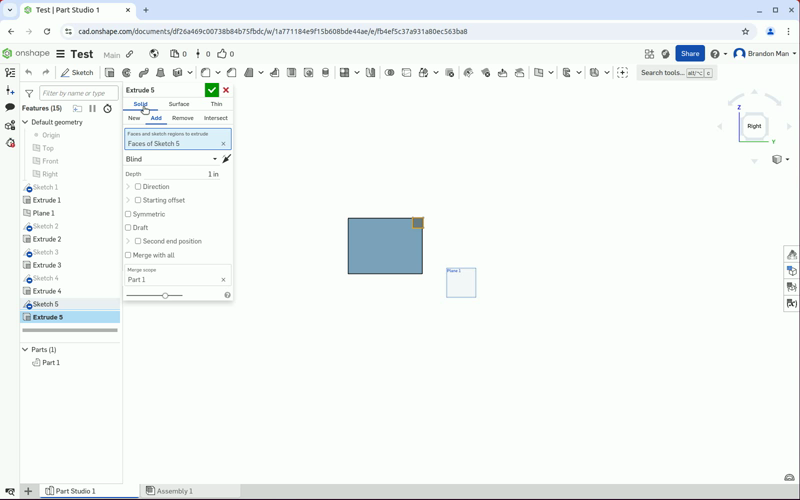
mouse_move(186, 120)
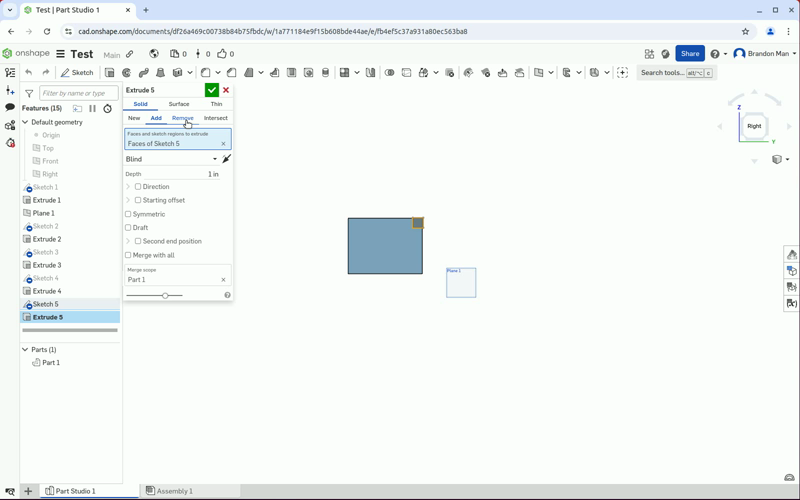
click(186, 120)
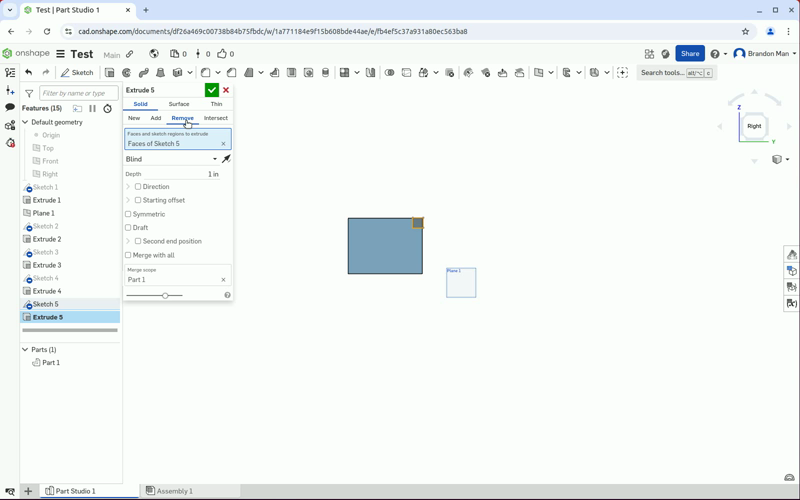
key(tab, 4)
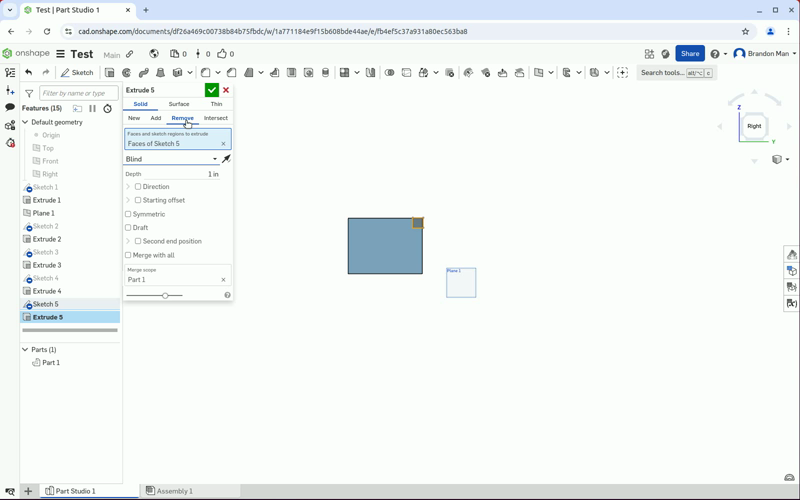
text(1.926)
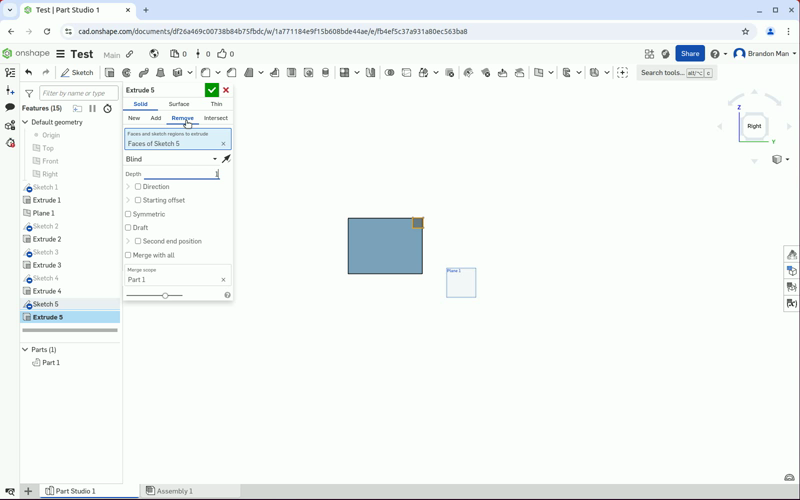
key(tab, 6)
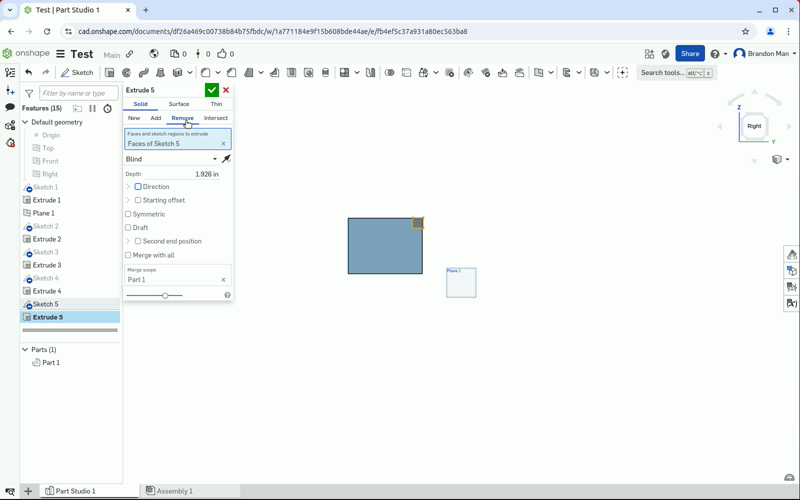
key(space)
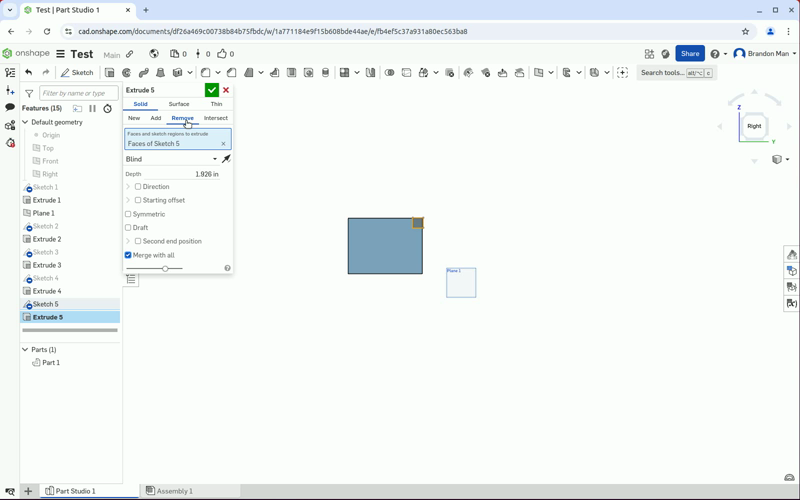
key(enter)
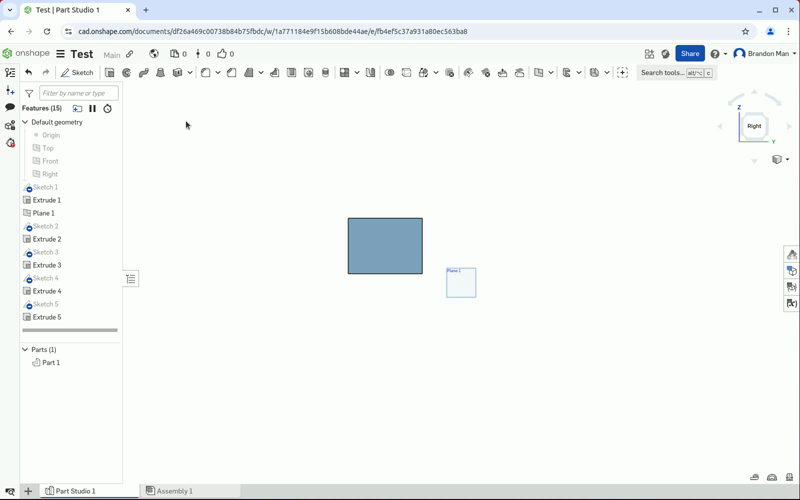
key(shift+h)
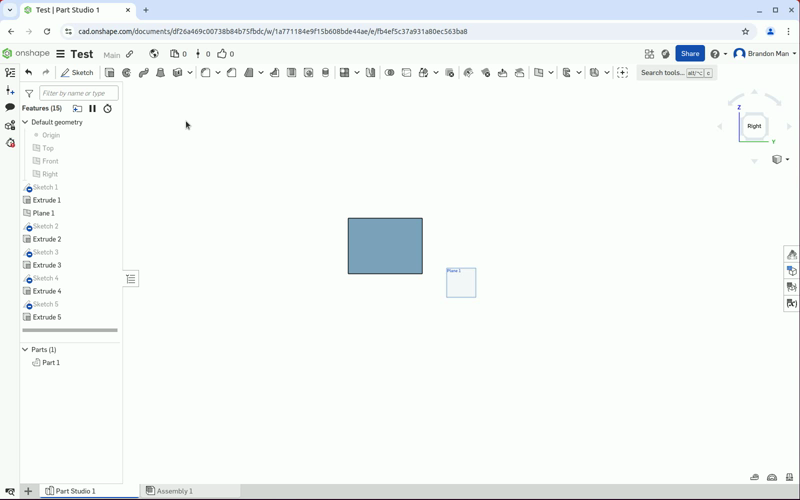
key(shift+h)
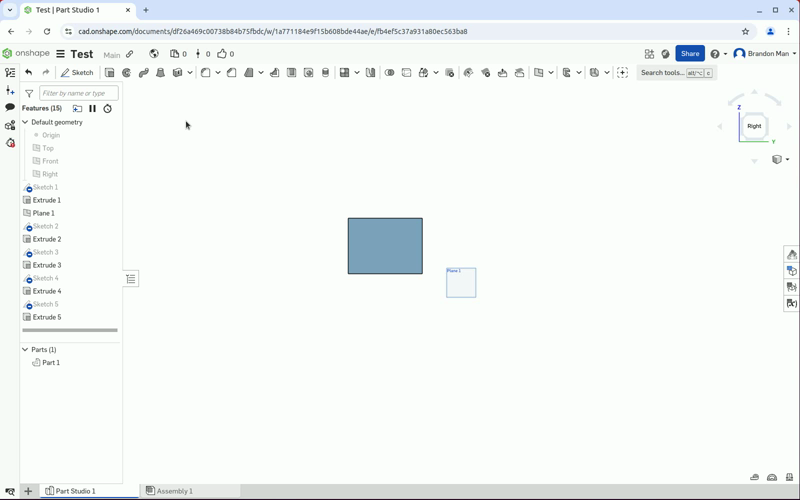
mouse_move(73, 189)
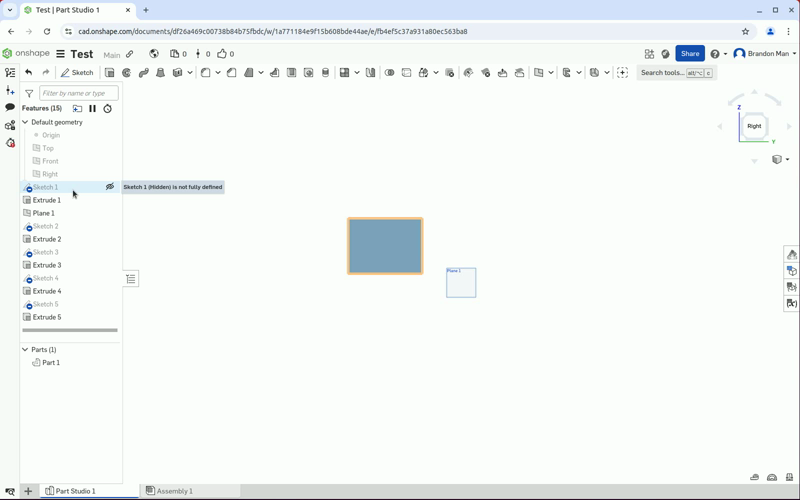
click(73, 189)
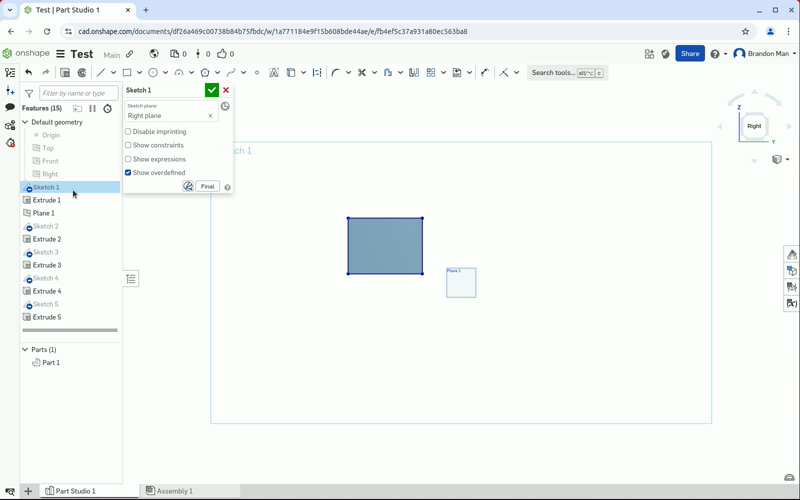
mouse_move(229, 92)
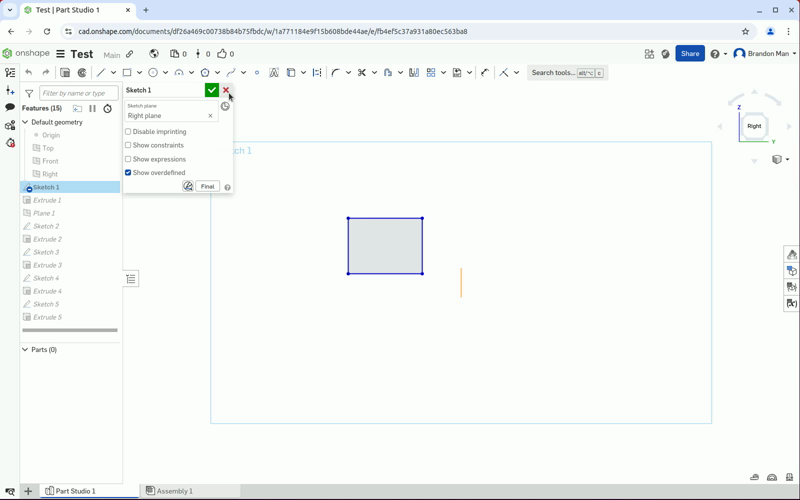
click(229, 92)
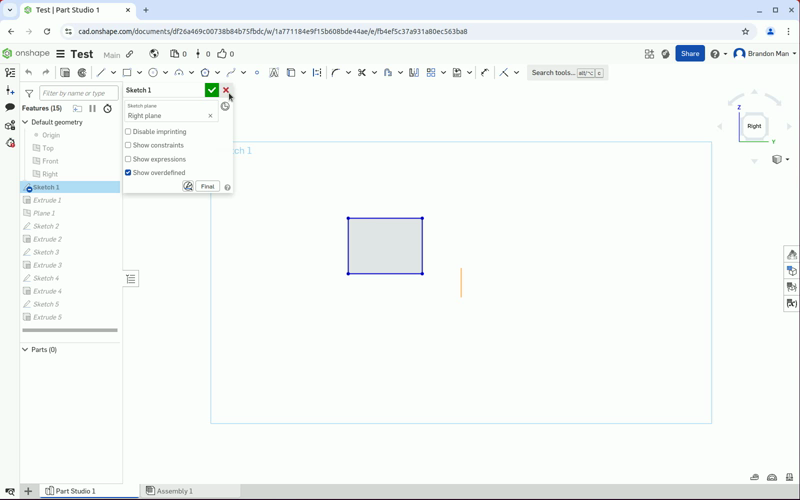
key(shift+s)
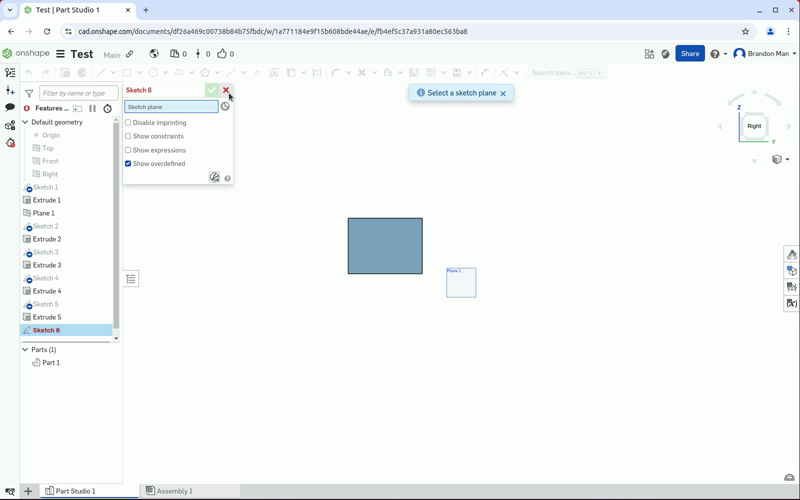
mouse_move(69, 215)
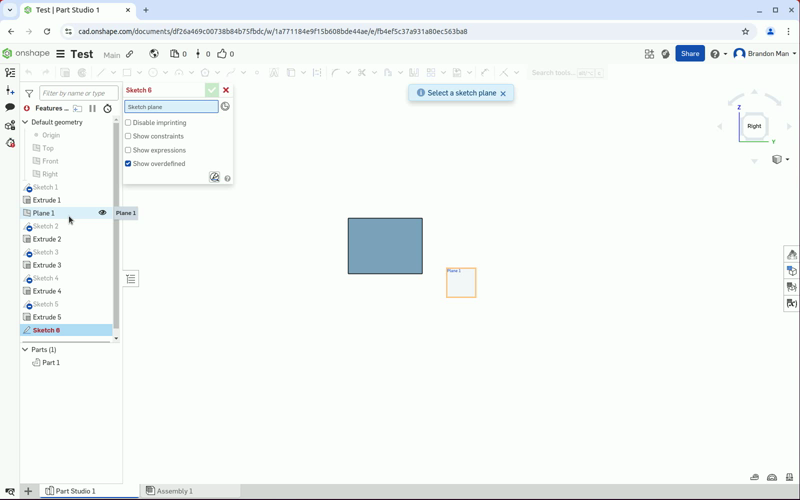
click(69, 215)
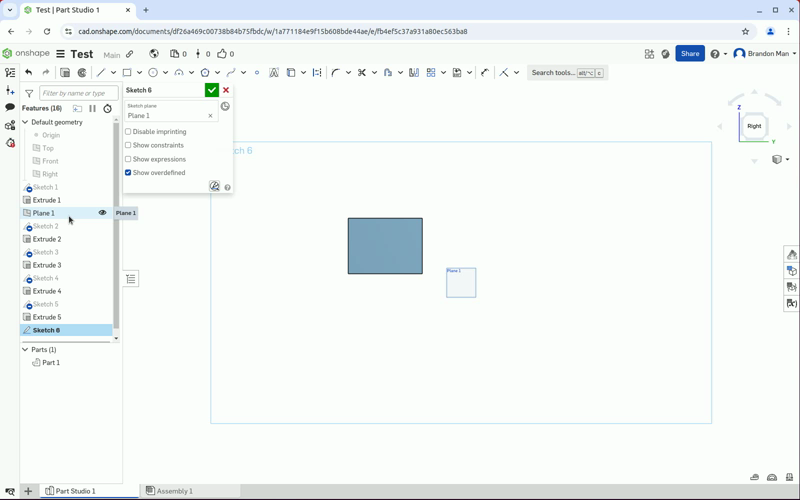
mouse_move(73, 352)
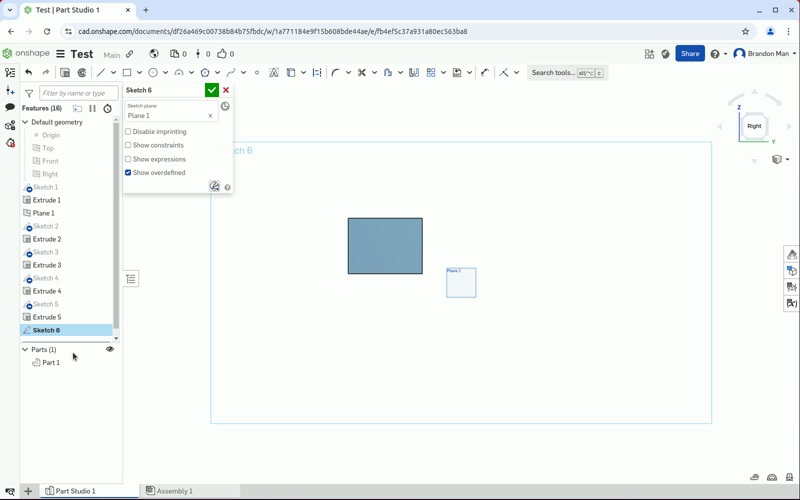
key(y)
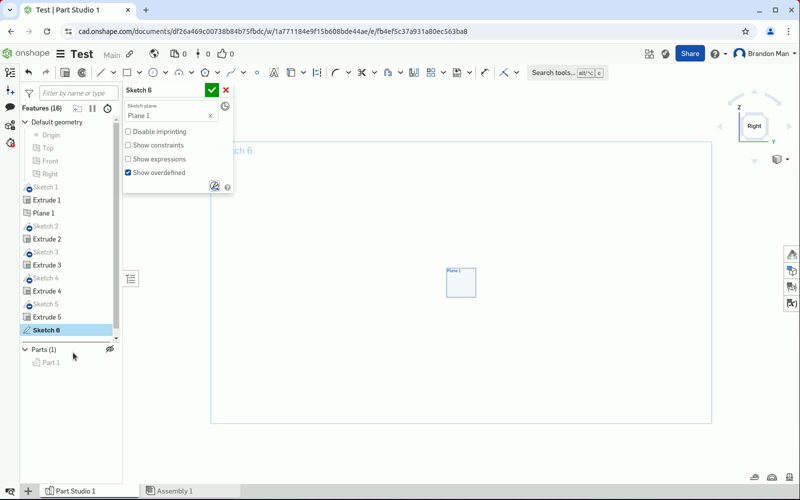
key(l)
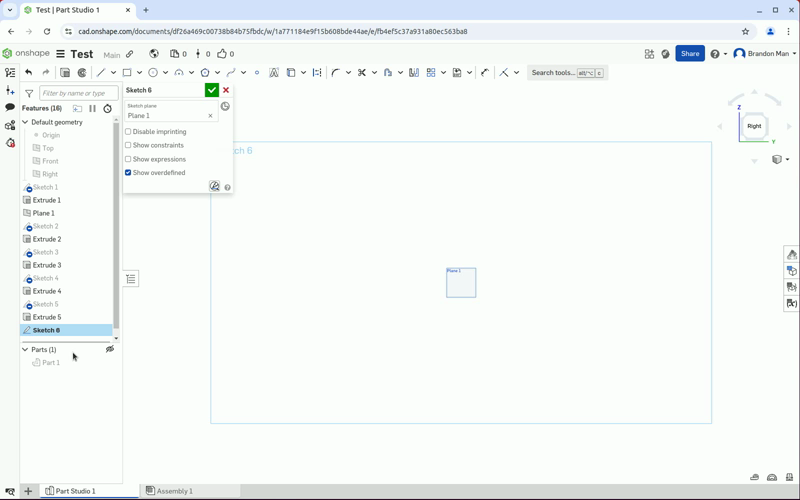
key_down(shift)
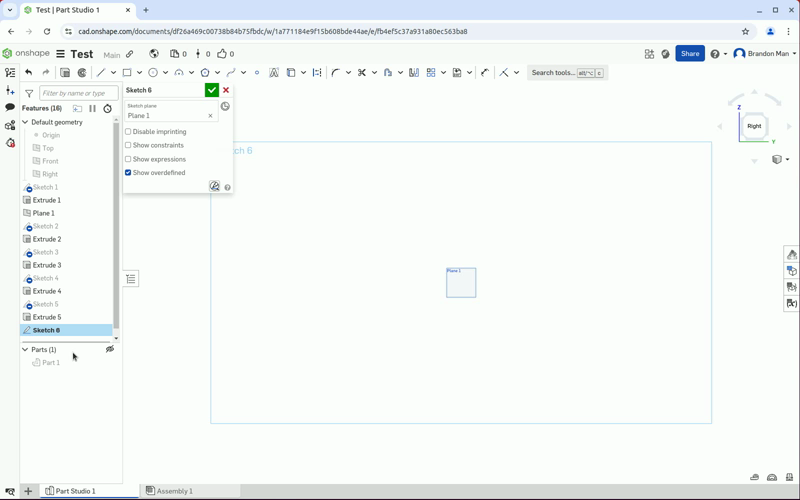
mouse_move(412, 245)
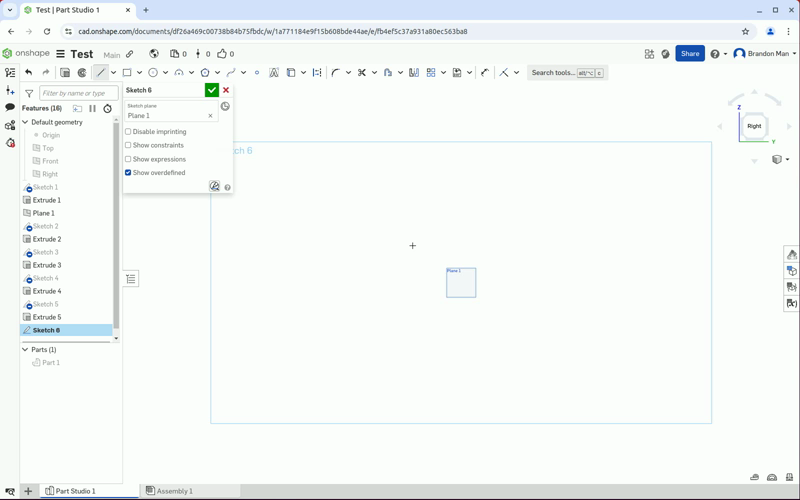
click(412, 245)
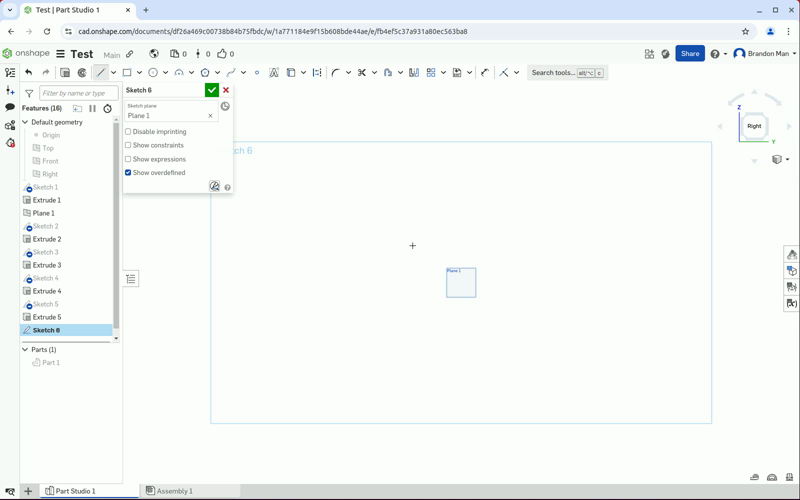
key_up(shift)
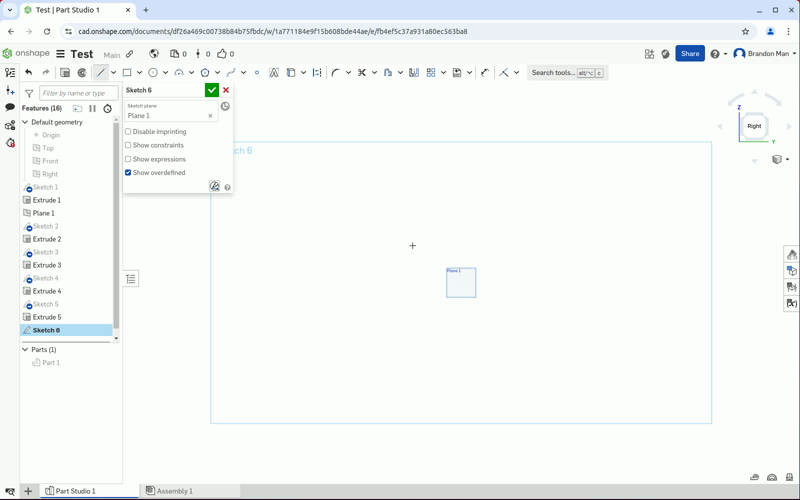
key_down(shift)
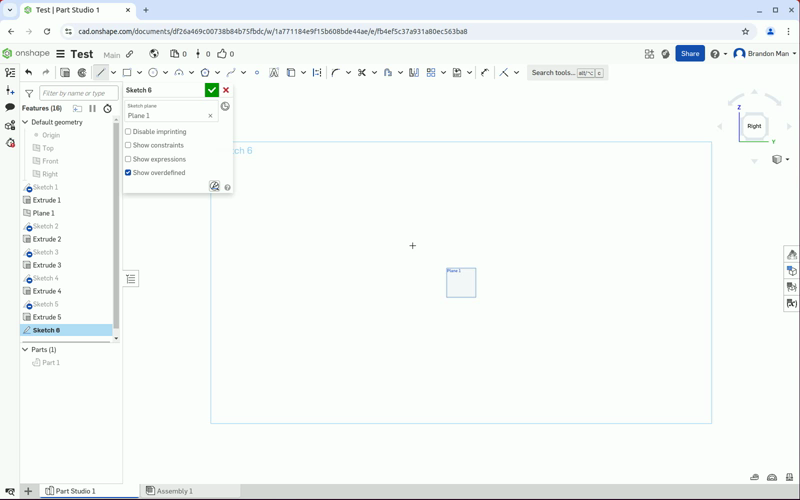
mouse_move(442, 245)
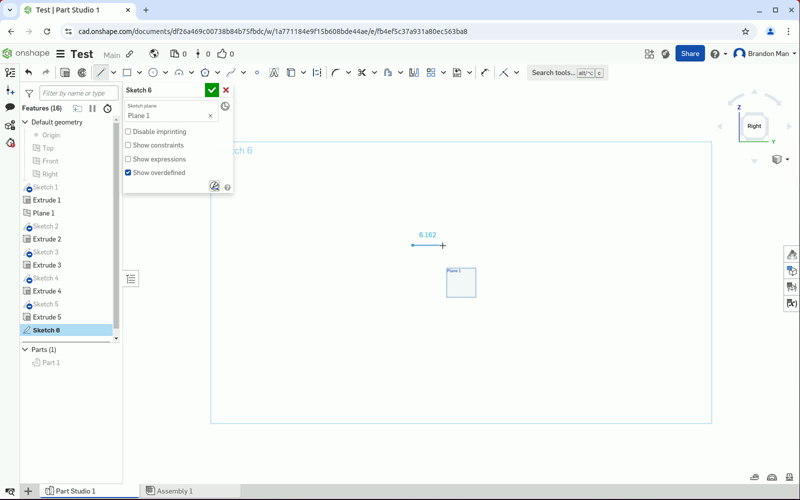
mouse_move(423, 245)
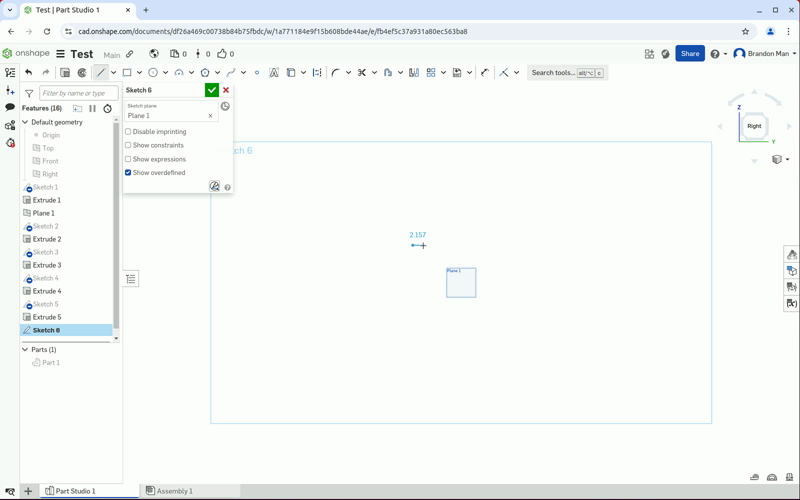
click(423, 245)
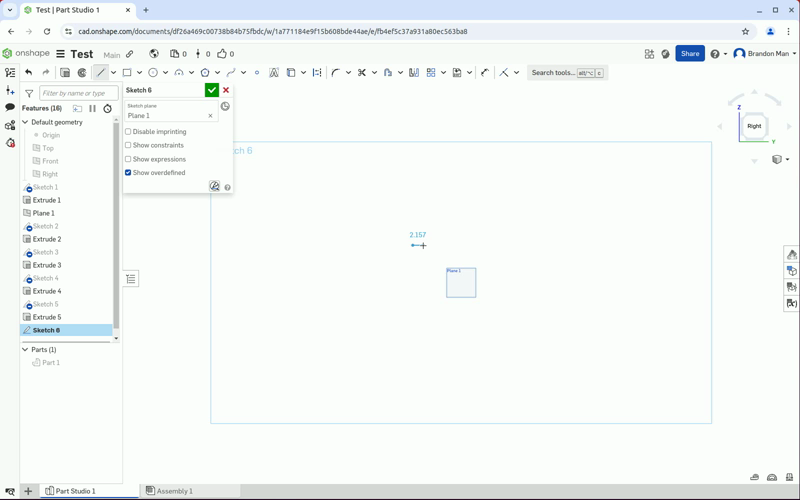
key_up(shift)
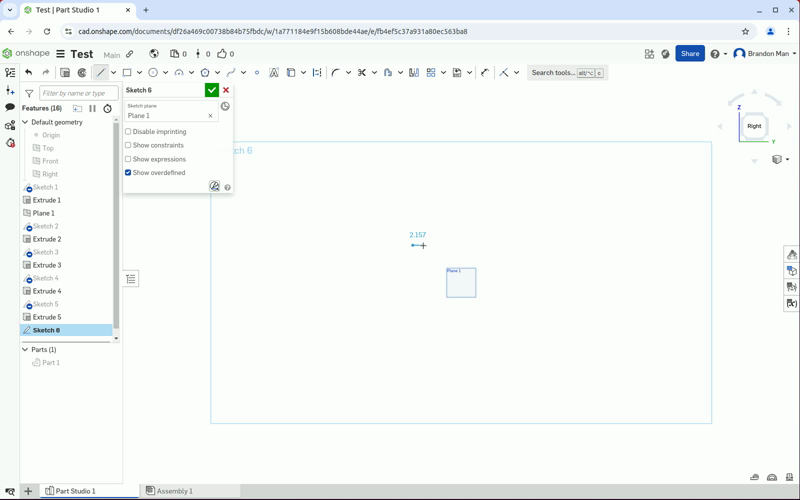
key_down(shift)
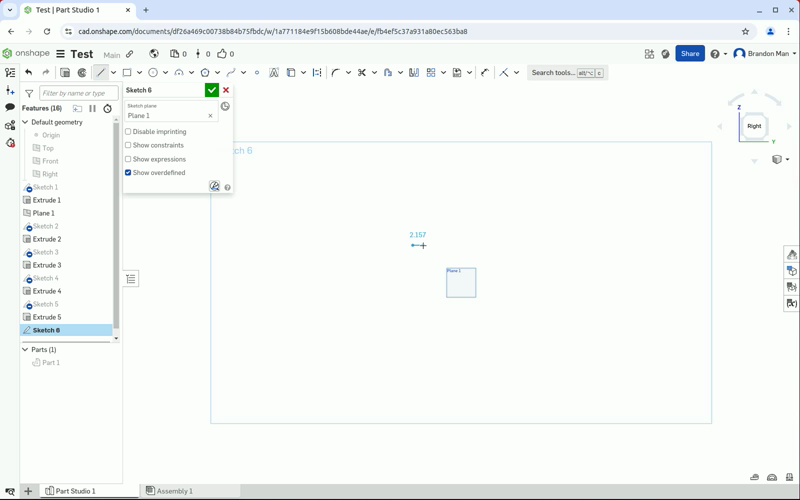
mouse_move(453, 245)
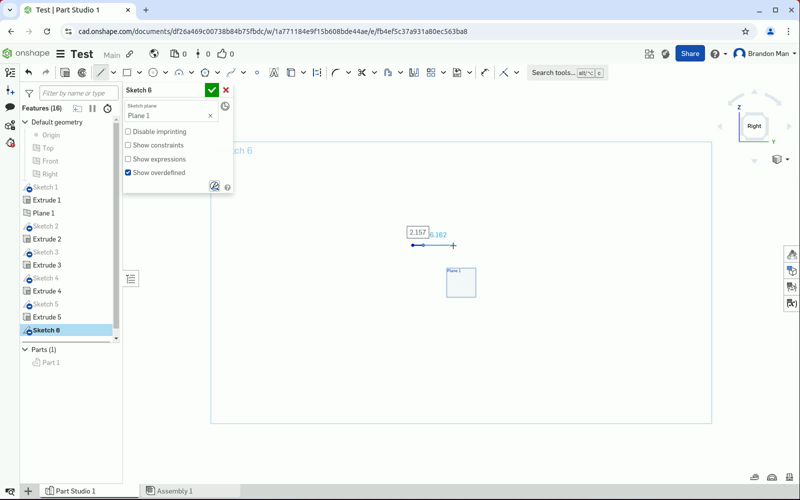
mouse_move(423, 234)
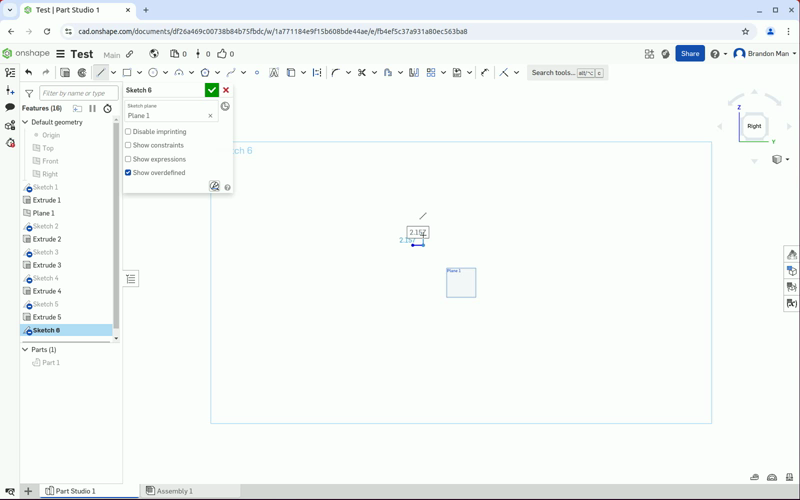
click(423, 234)
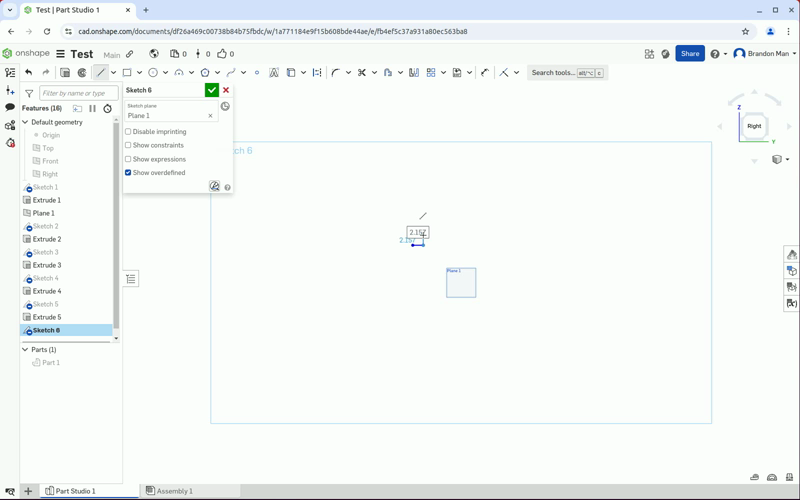
key_up(shift)
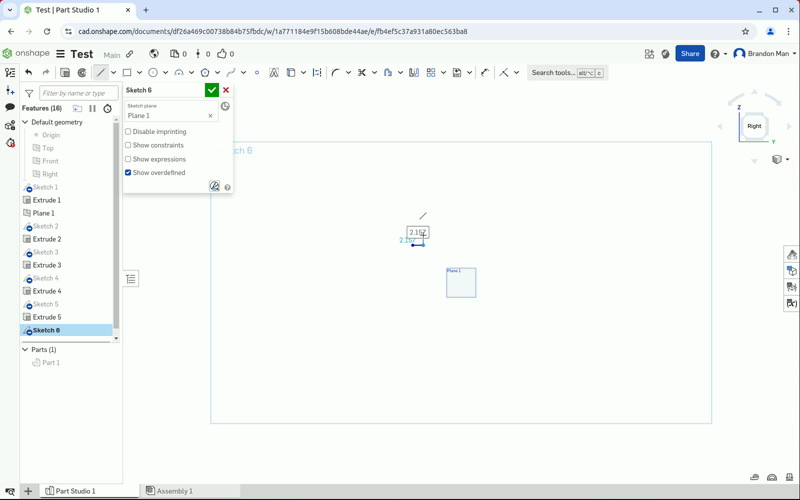
key_down(shift)
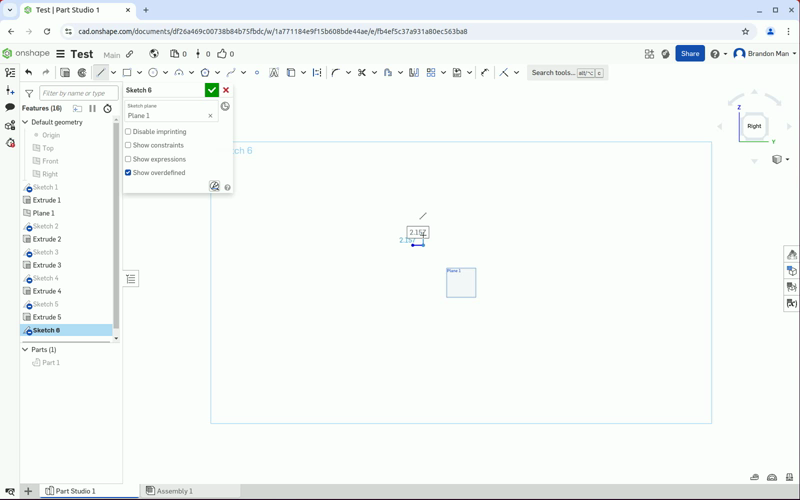
mouse_move(453, 234)
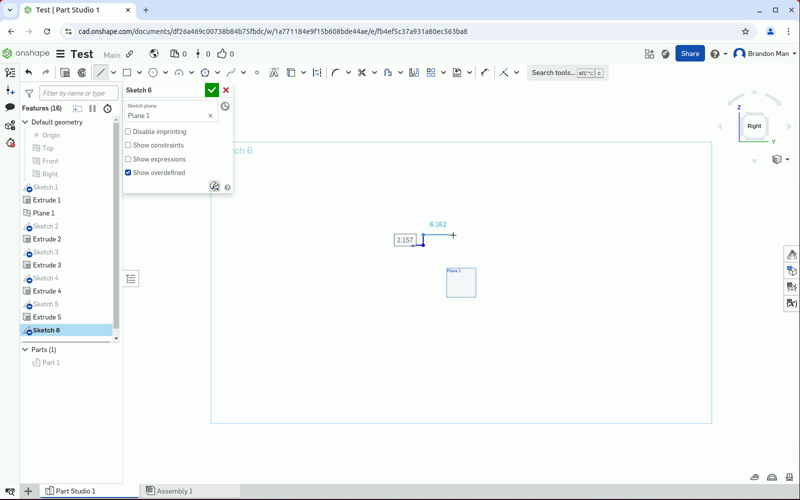
mouse_move(412, 234)
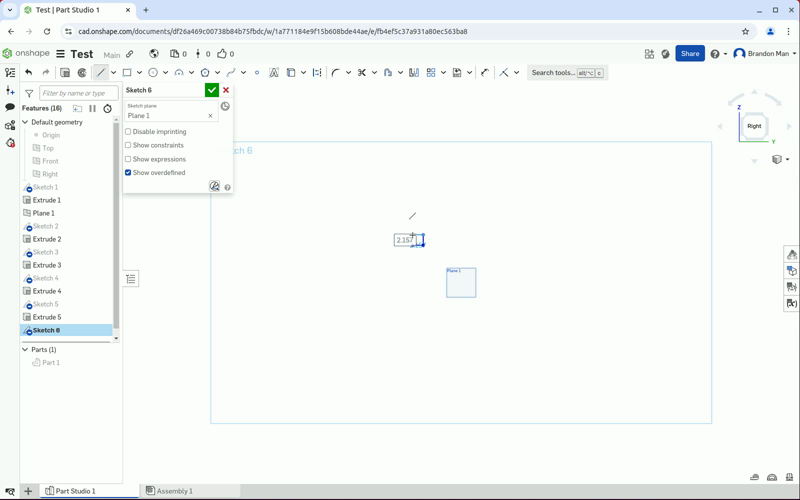
click(412, 234)
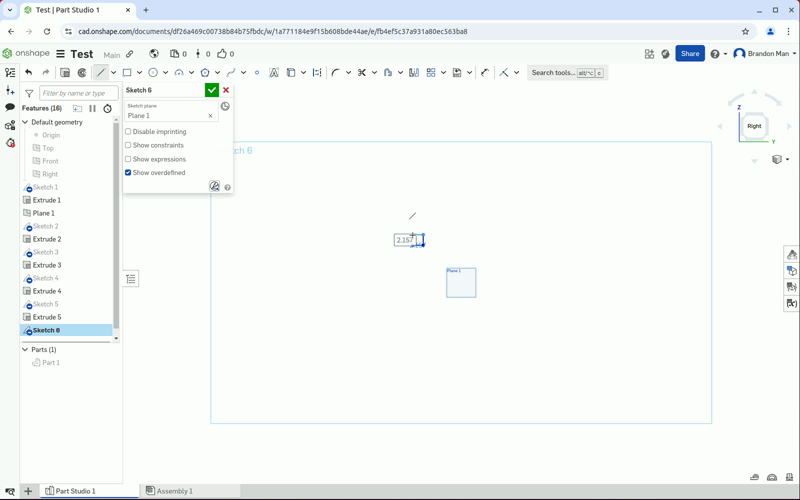
key_up(shift)
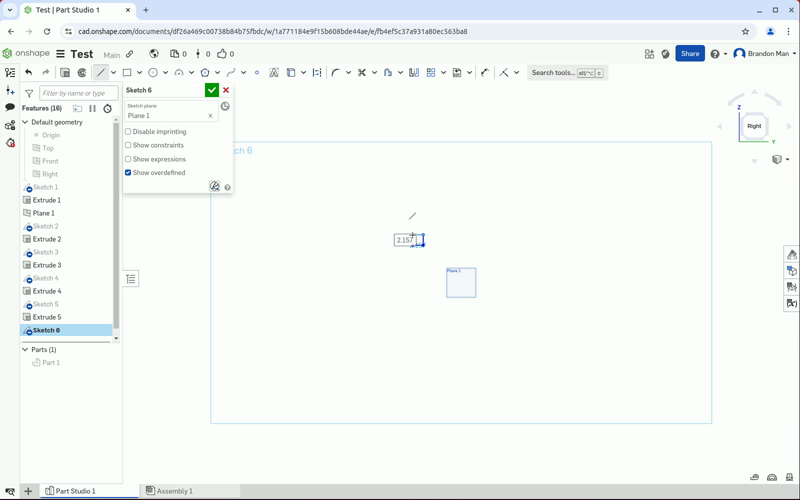
mouse_move(442, 234)
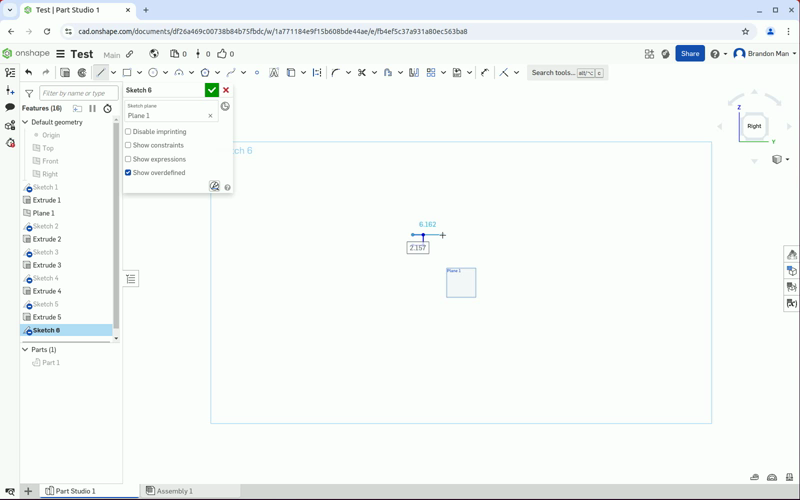
key_down(shift)
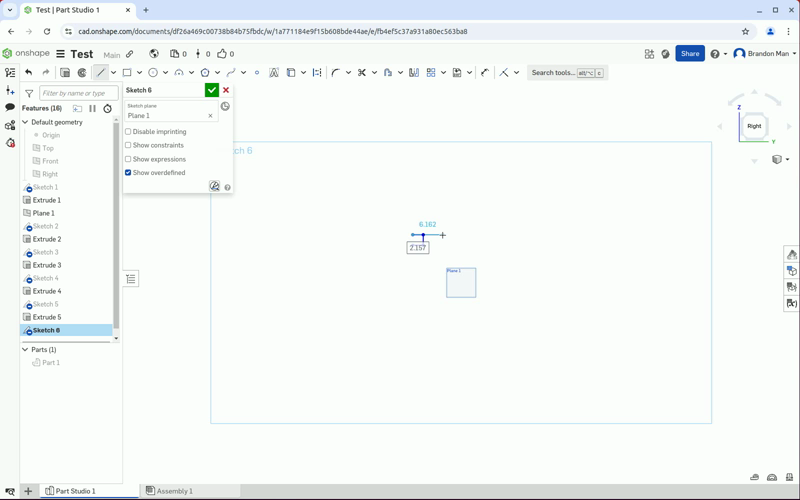
mouse_move(412, 245)
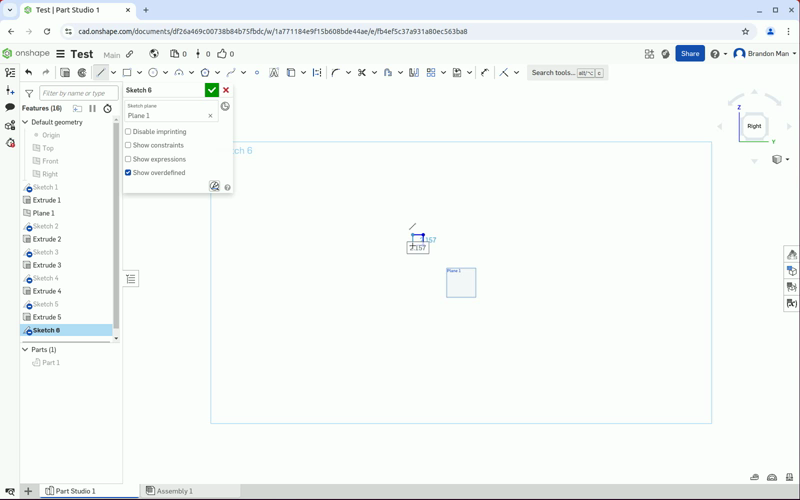
key_up(shift)
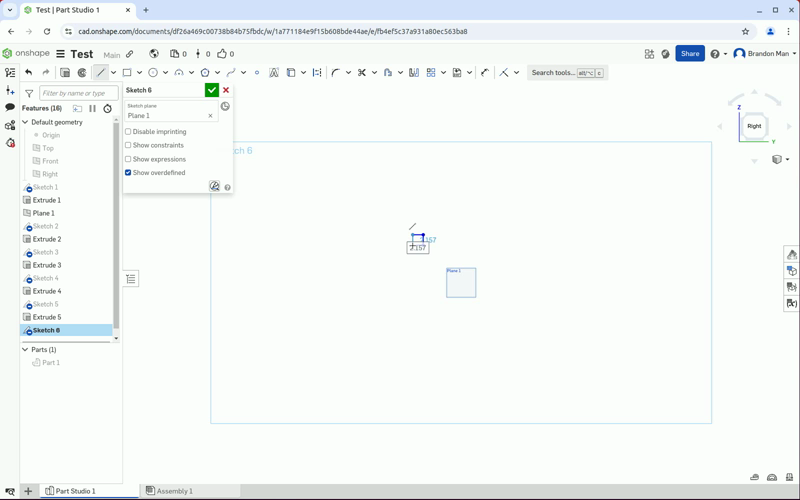
click(412, 245)
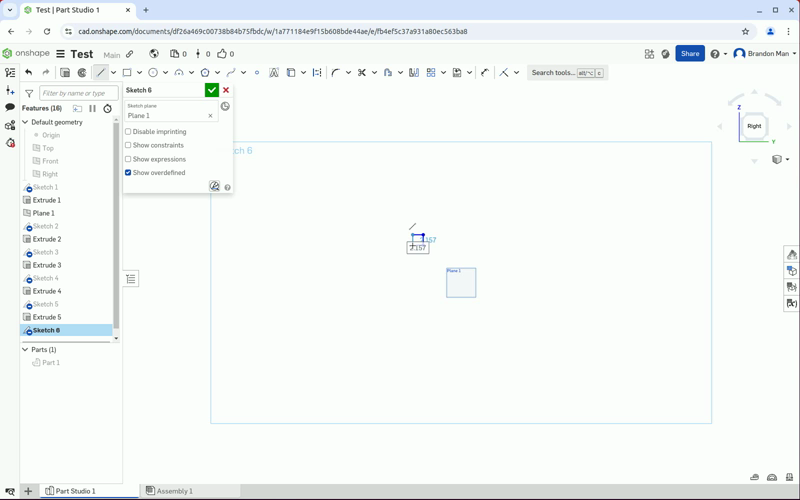
key(esc)
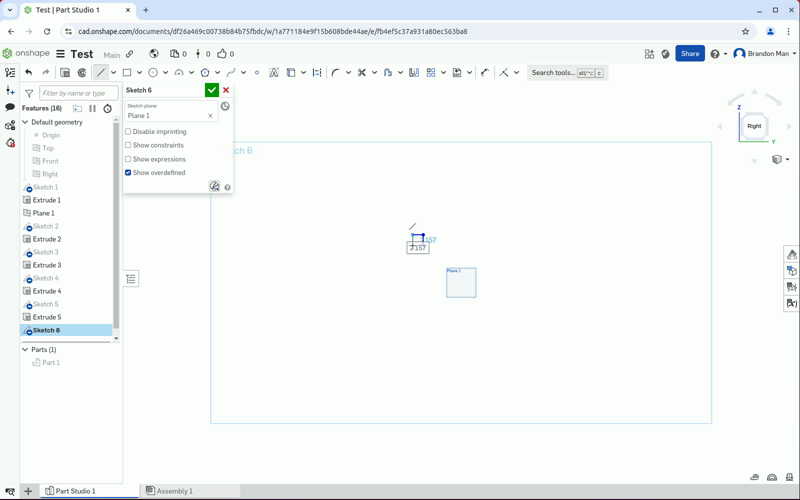
mouse_move(417, 243)
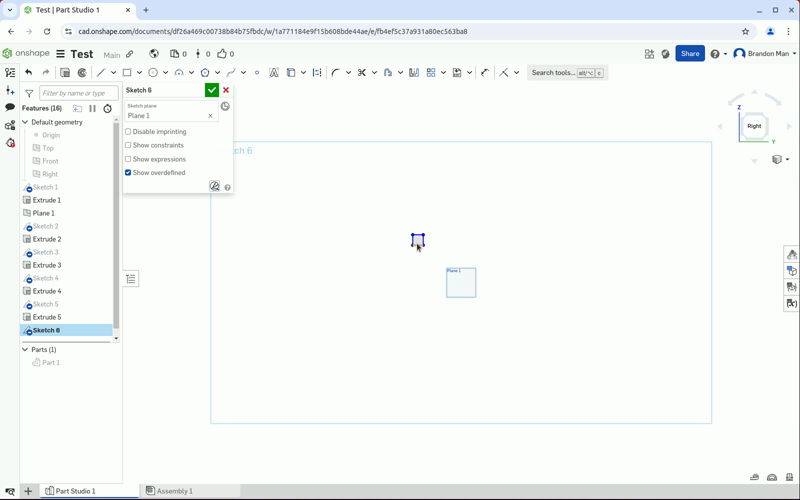
scroll(6)
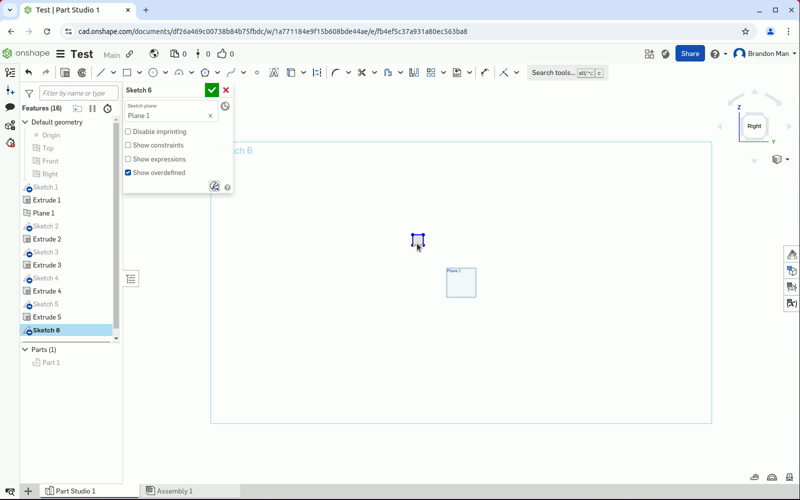
scroll(6)
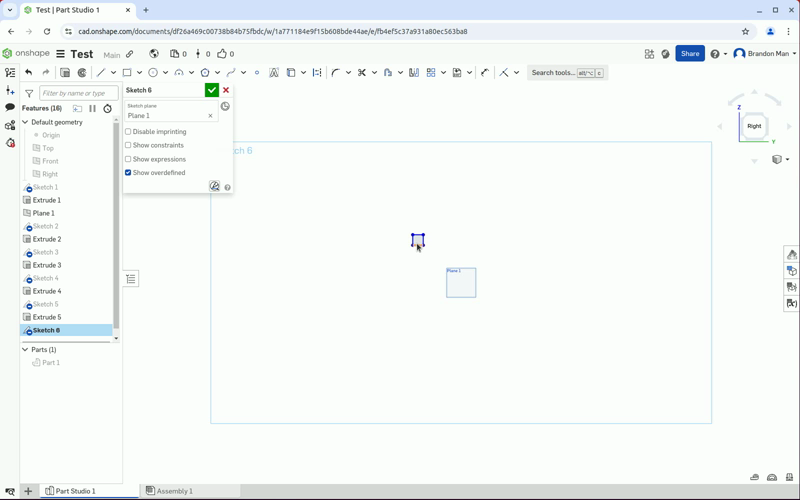
scroll(6)
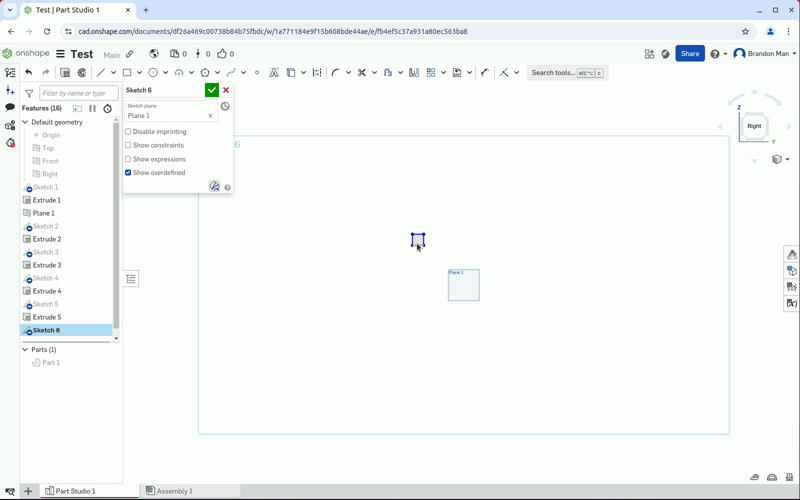
scroll(6)
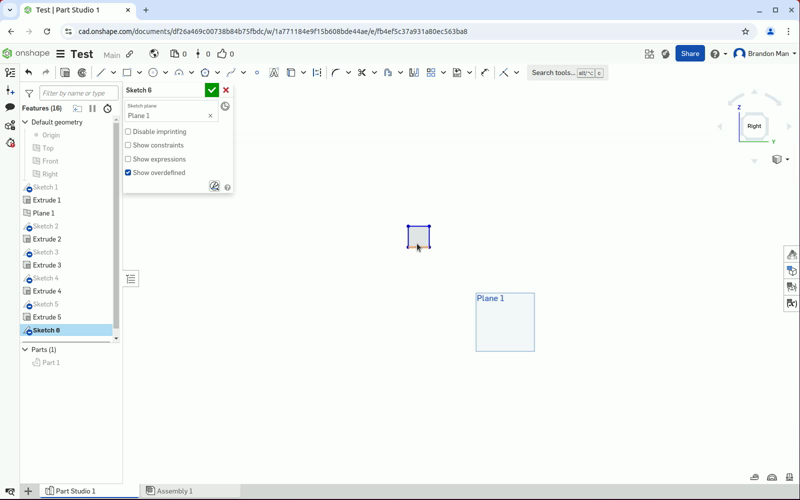
scroll(6)
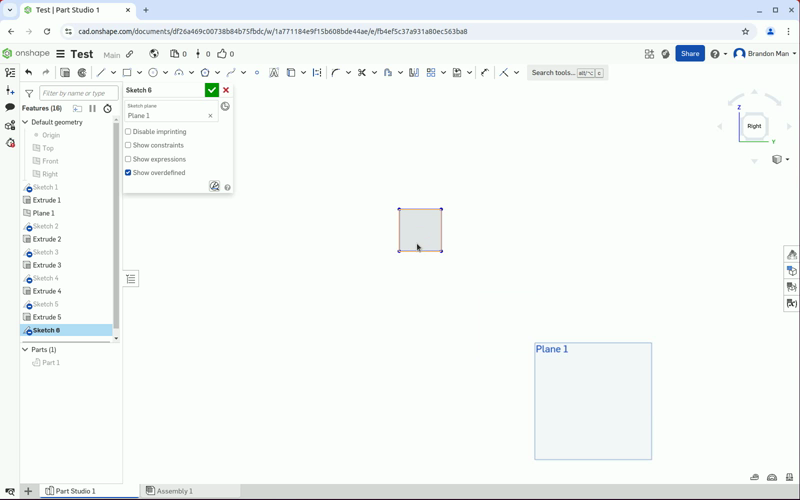
scroll(6)
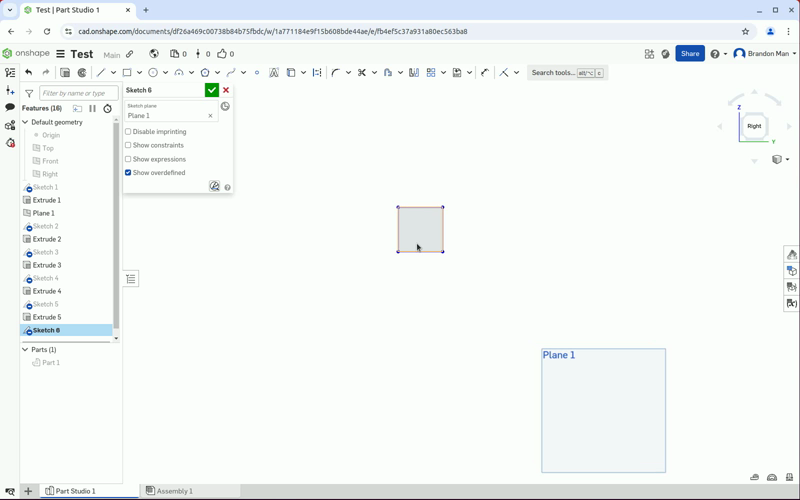
scroll(6)
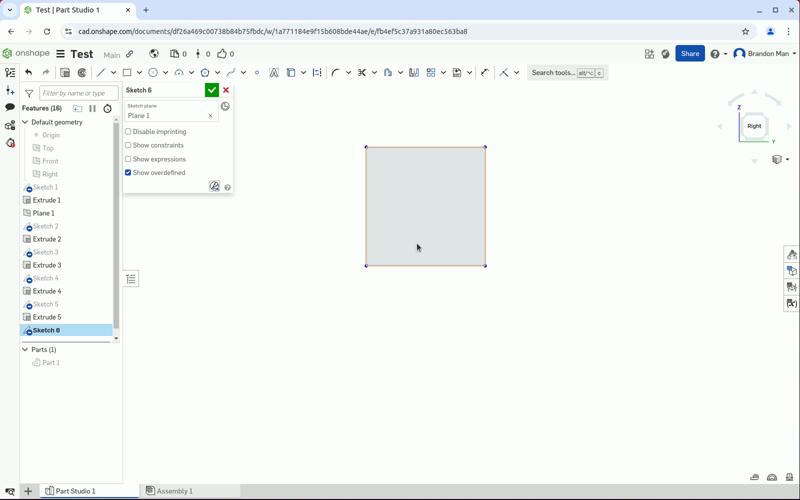
click(417, 243)
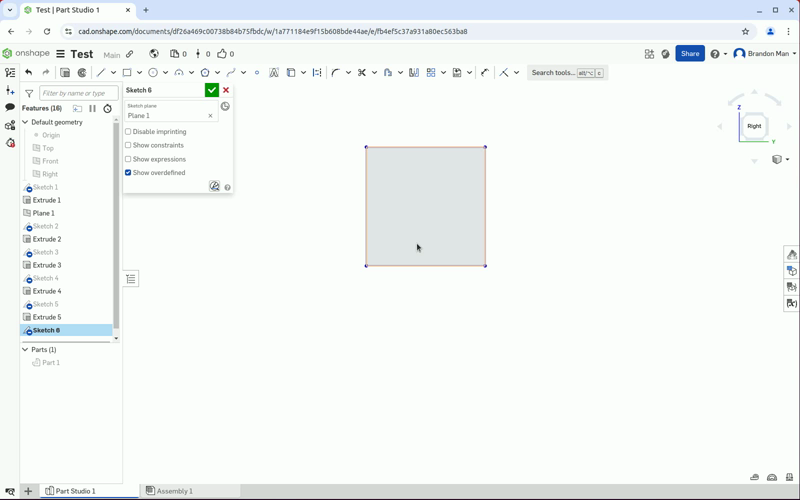
scroll(-6)
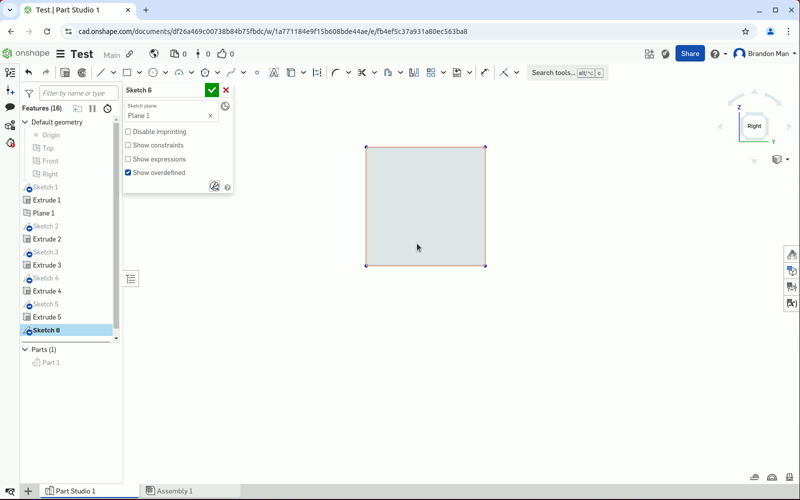
scroll(-6)
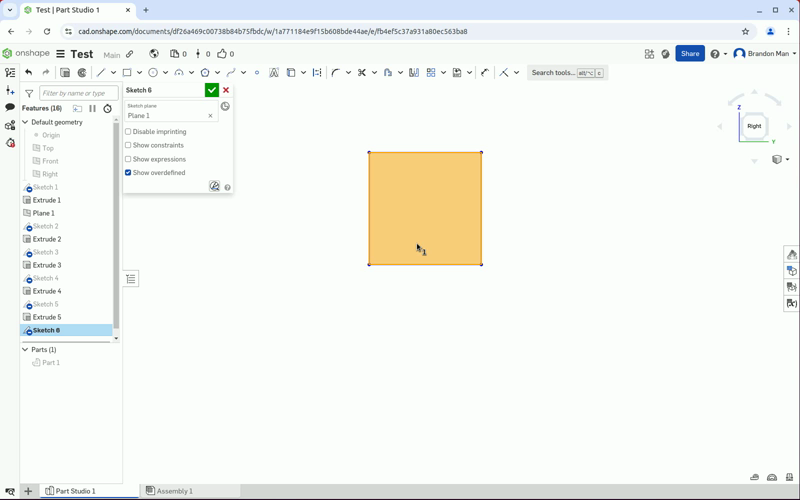
scroll(-6)
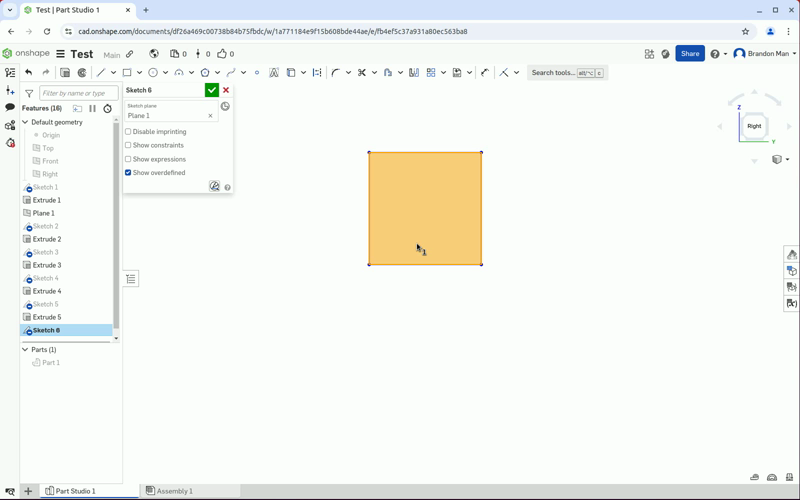
scroll(-6)
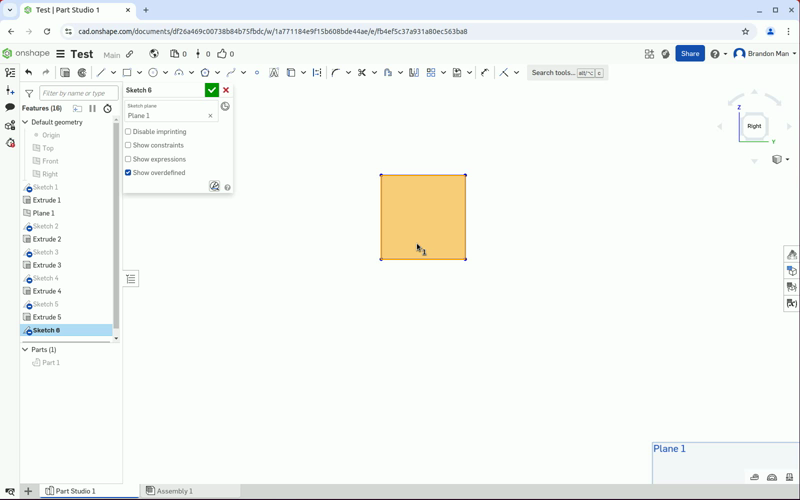
scroll(-6)
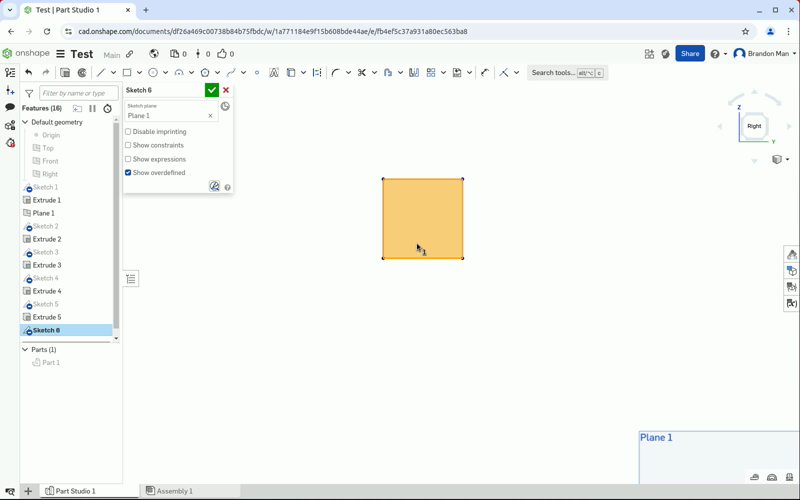
scroll(-6)
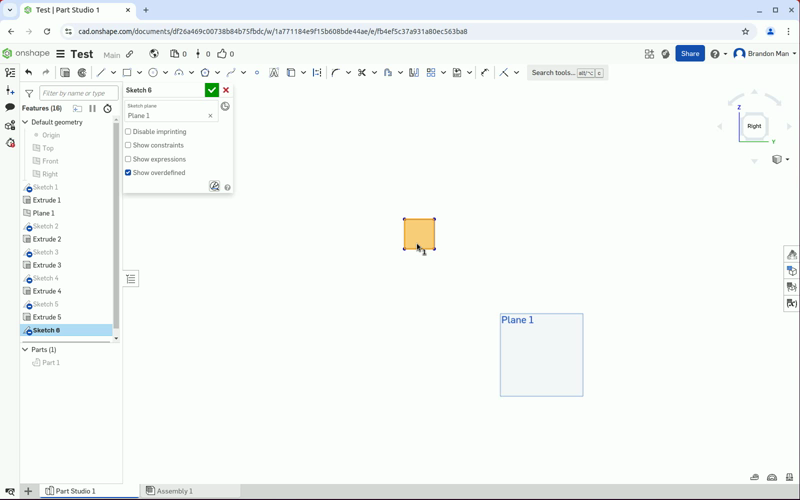
scroll(-6)
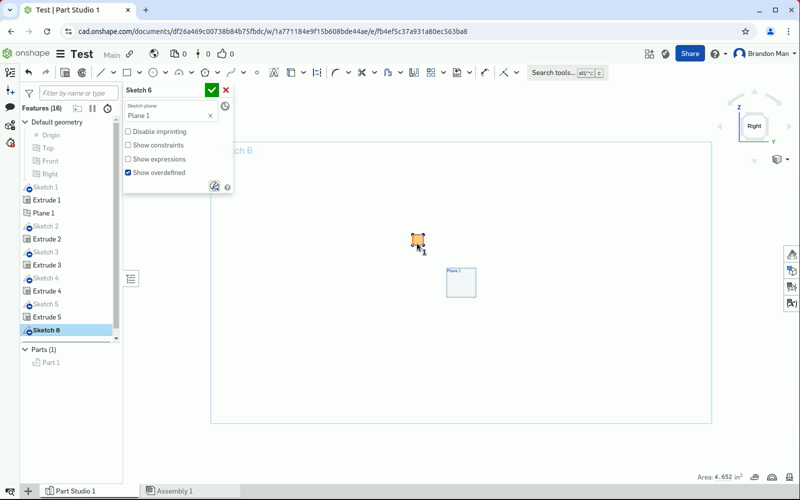
mouse_move(73, 352)
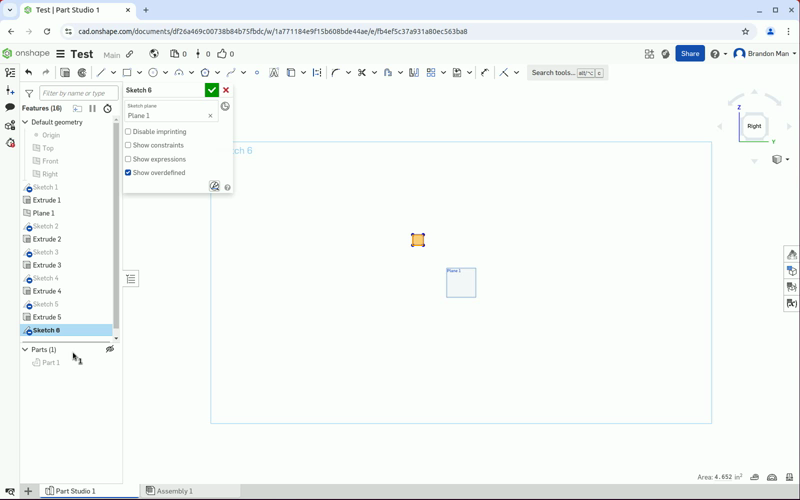
key(shift+y)
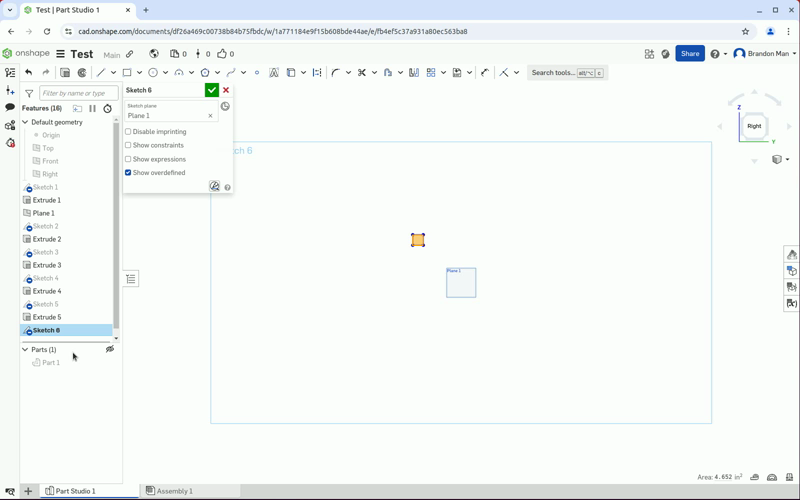
key(shift+e)
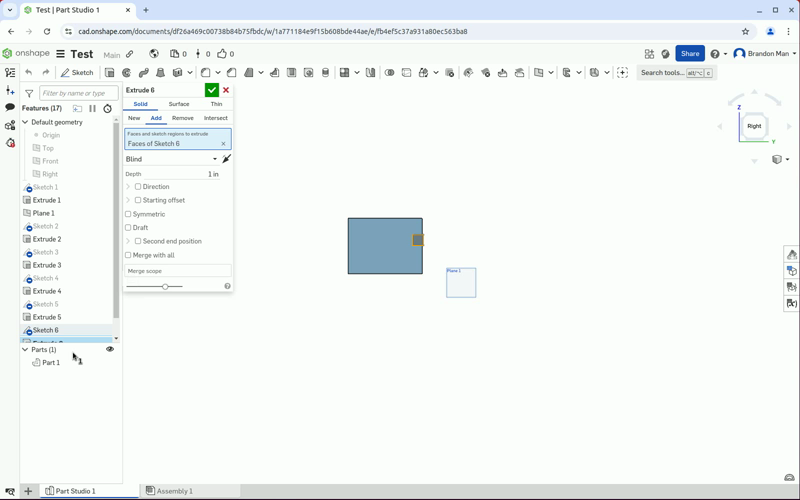
mouse_move(143, 106)
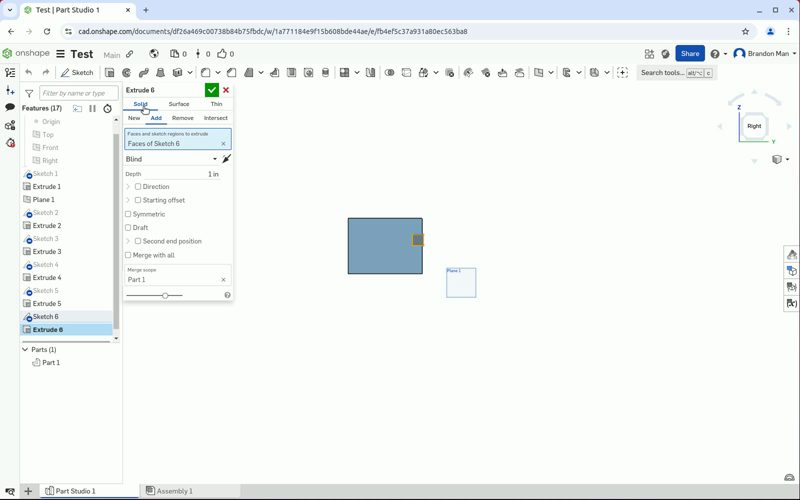
click(143, 106)
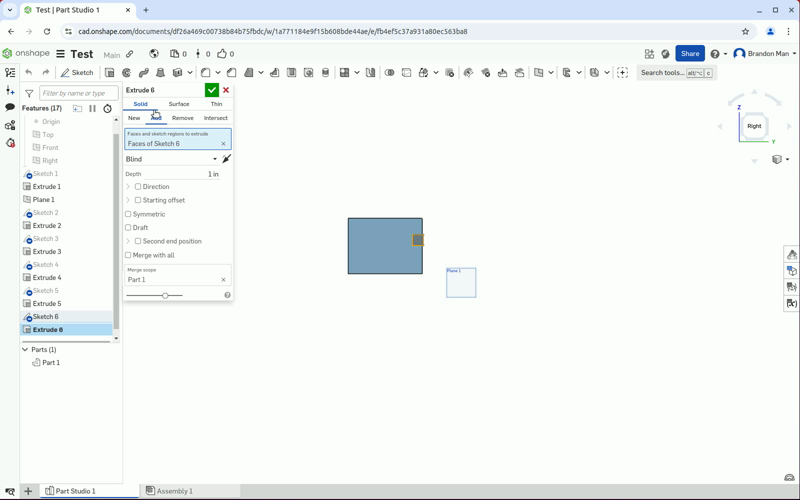
mouse_move(186, 120)
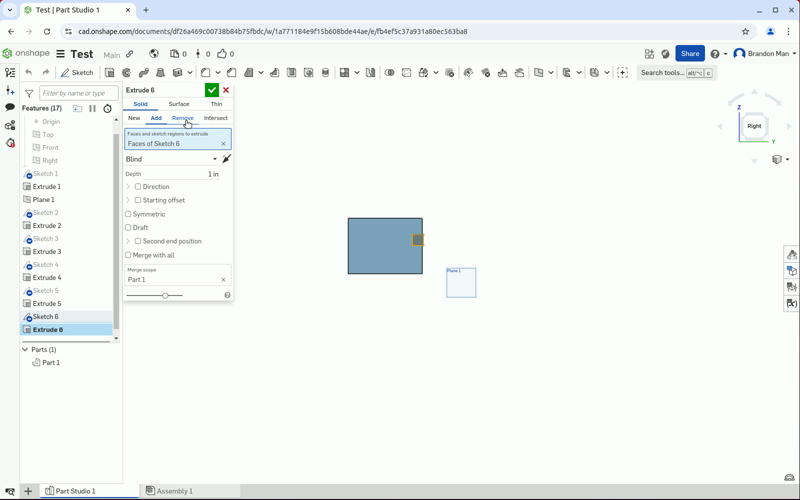
click(186, 120)
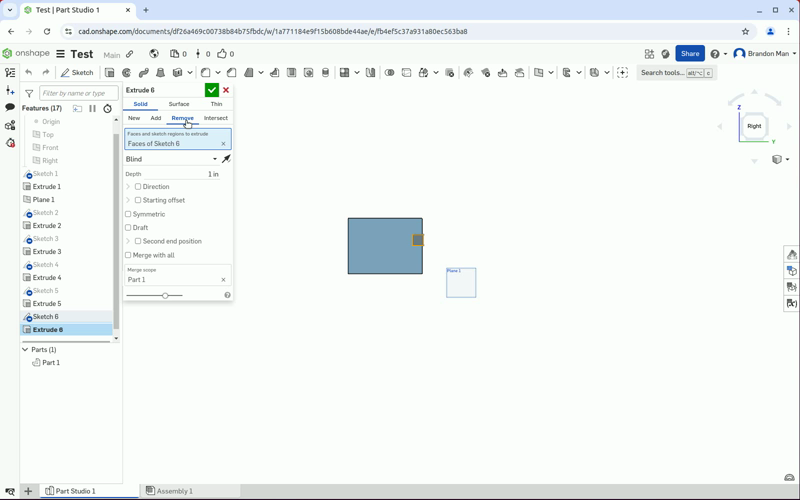
key(tab, 4)
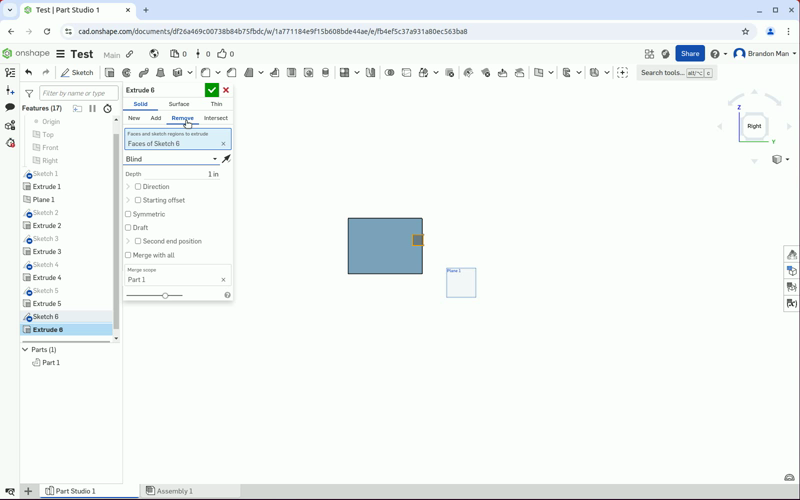
text(1.926)
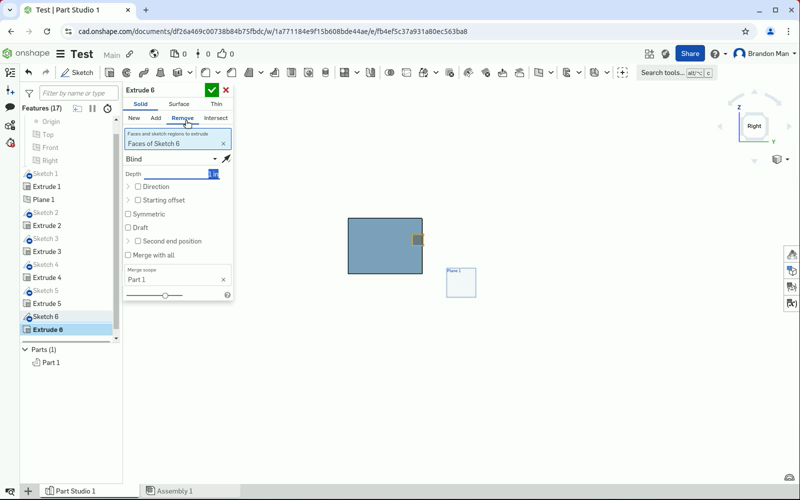
key(tab, 6)
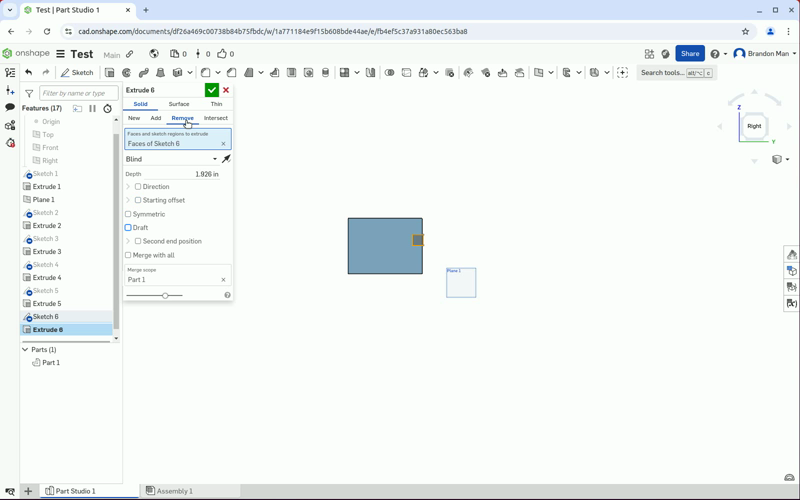
key(space)
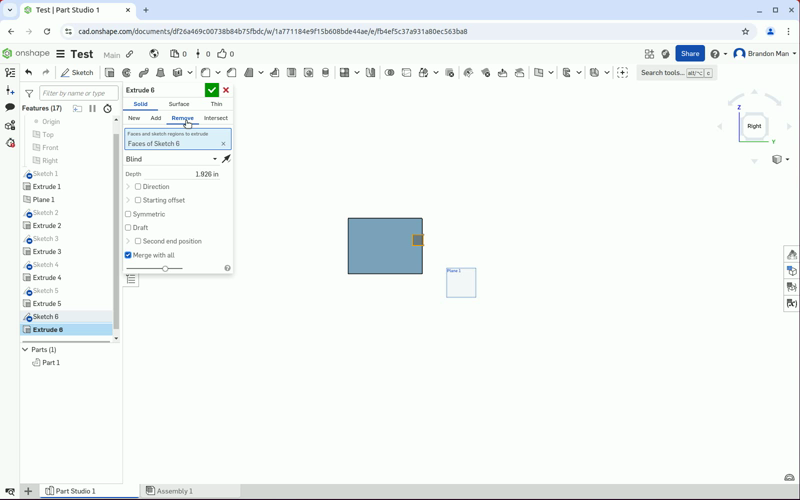
key(enter)
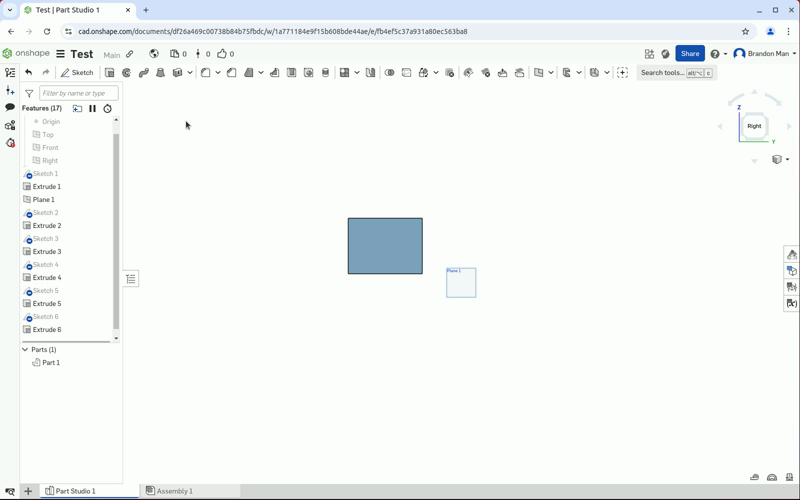
key(shift+h)
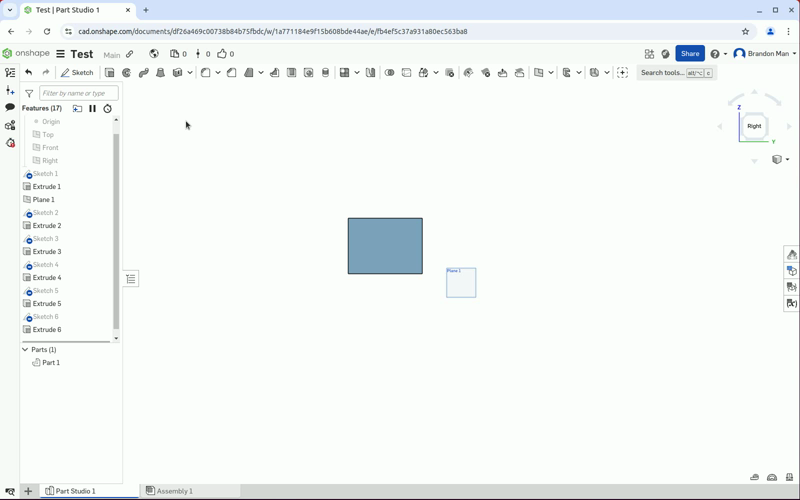
key(shift+h)
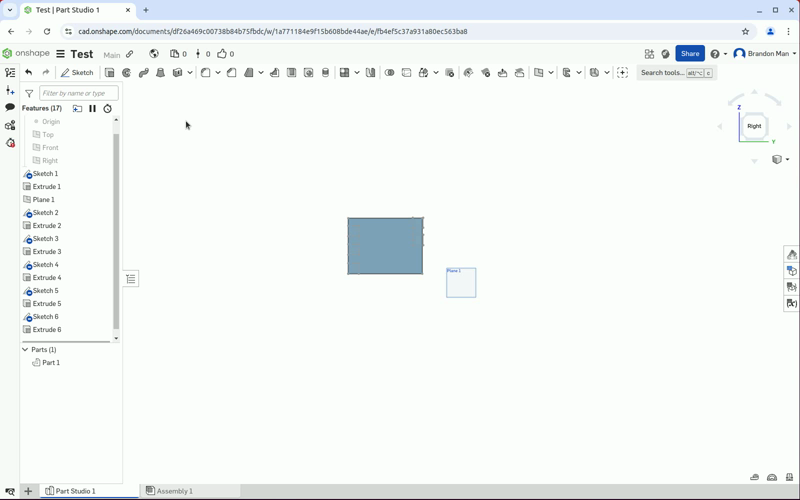
mouse_move(69, 176)
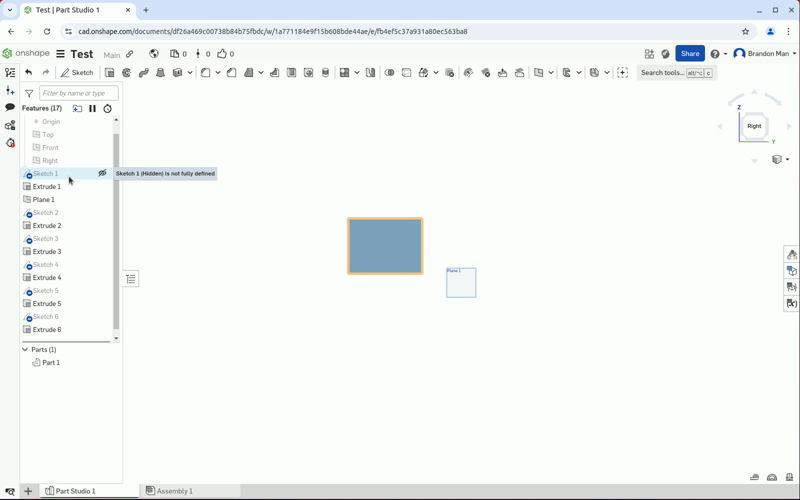
click(69, 176)
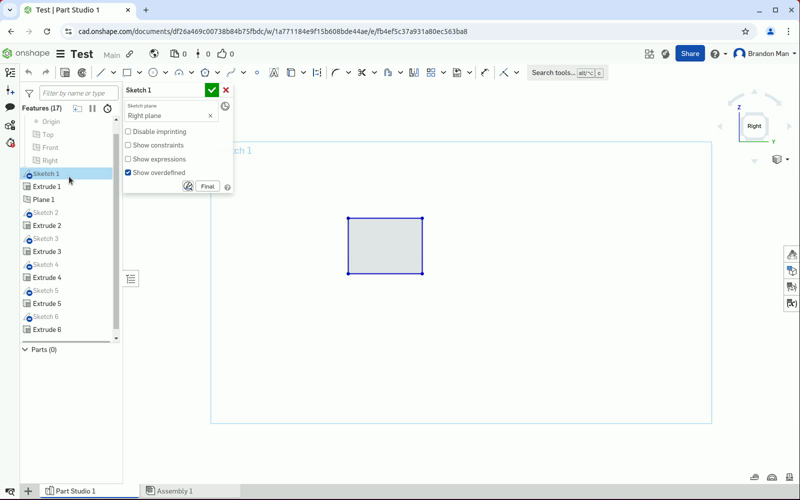
mouse_move(229, 92)
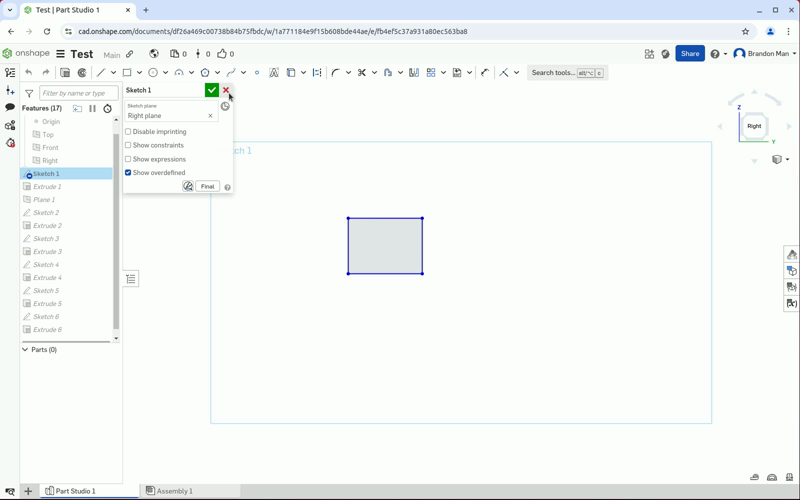
click(229, 92)
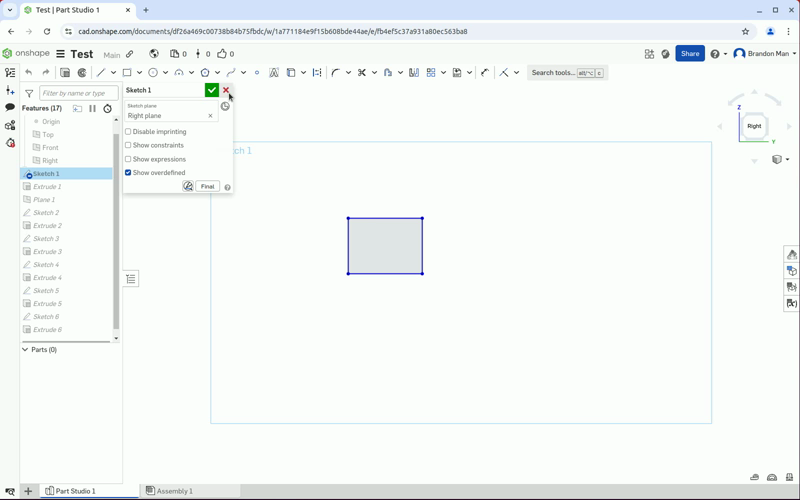
key(shift+s)
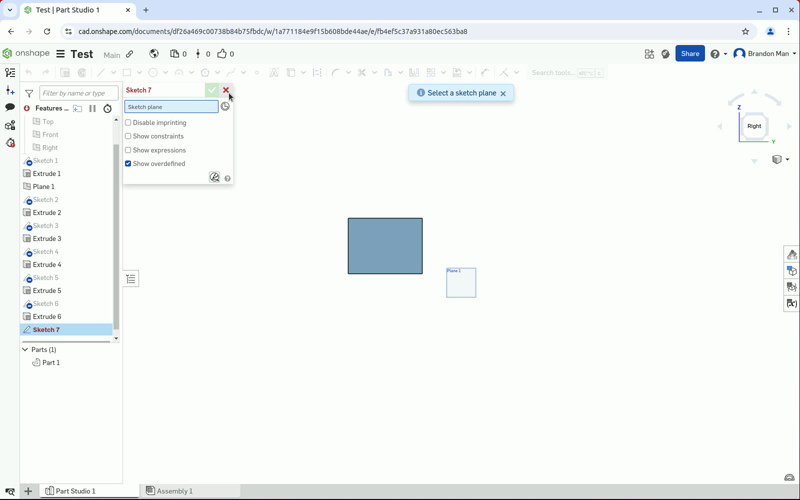
mouse_move(69, 189)
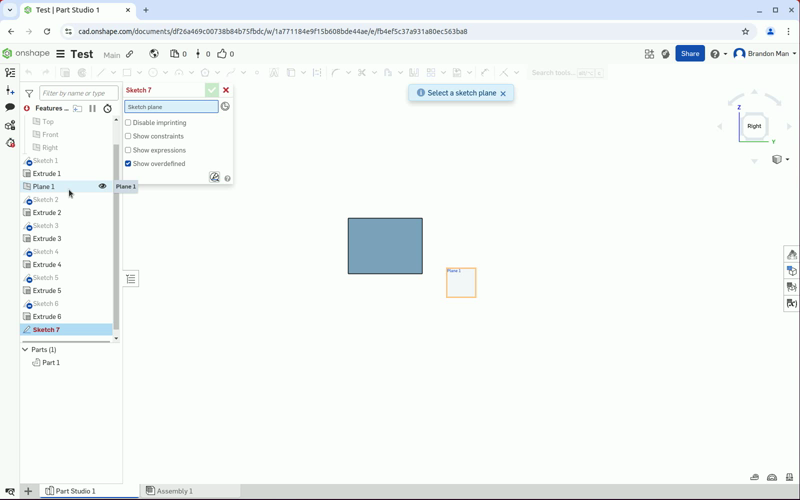
click(69, 189)
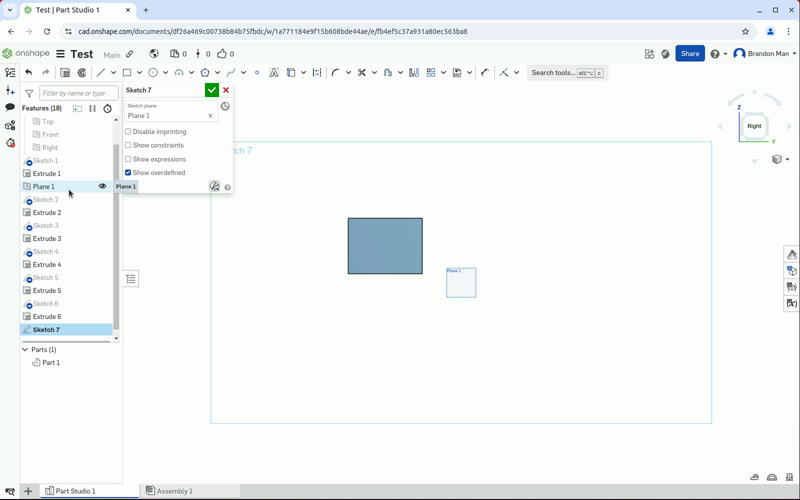
mouse_move(73, 352)
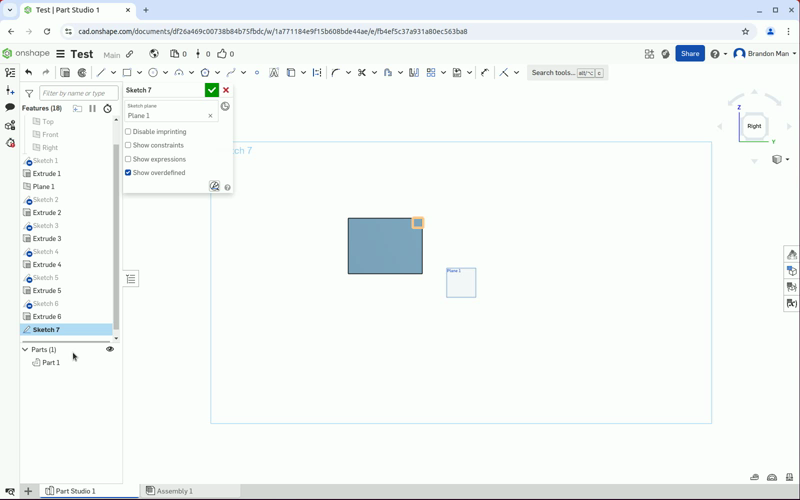
key(y)
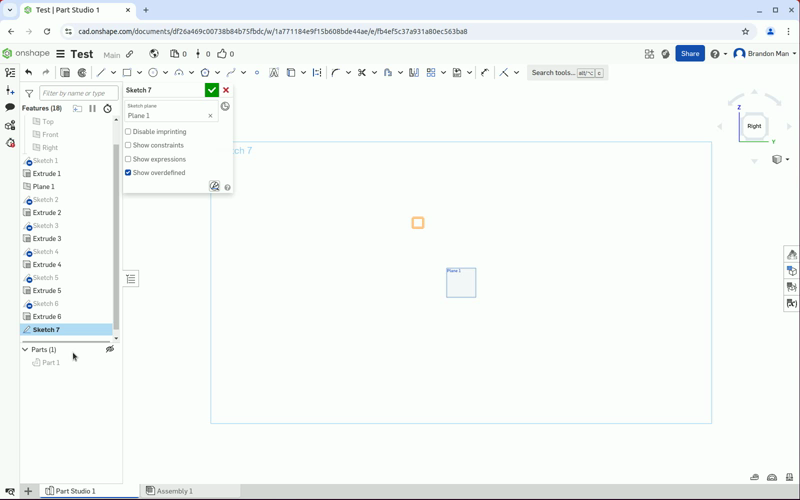
key(l)
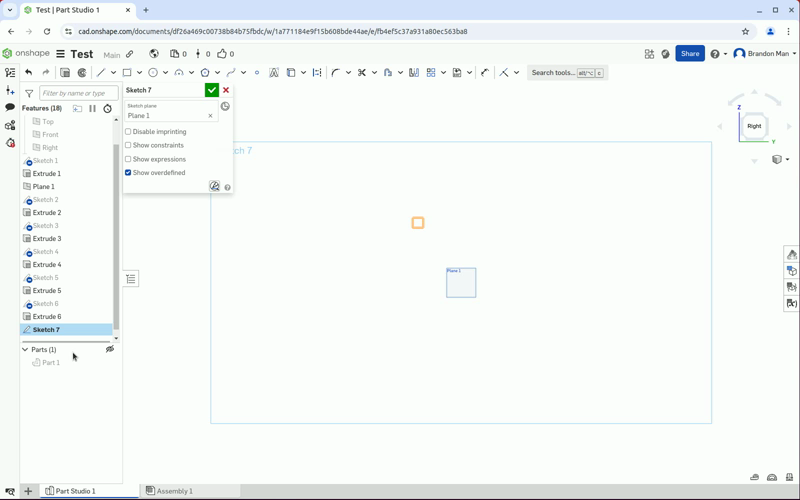
key_down(shift)
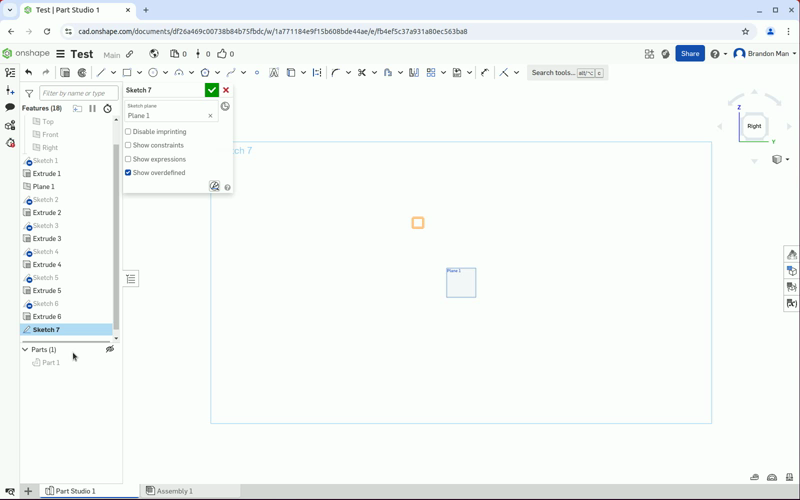
mouse_move(412, 264)
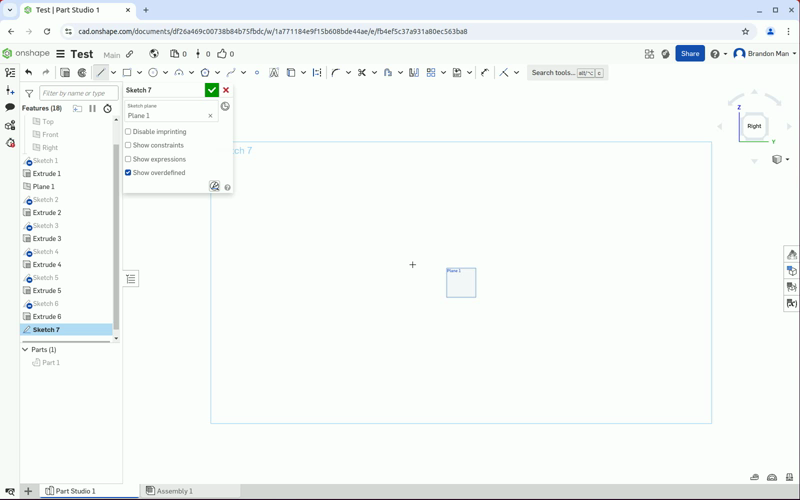
click(412, 264)
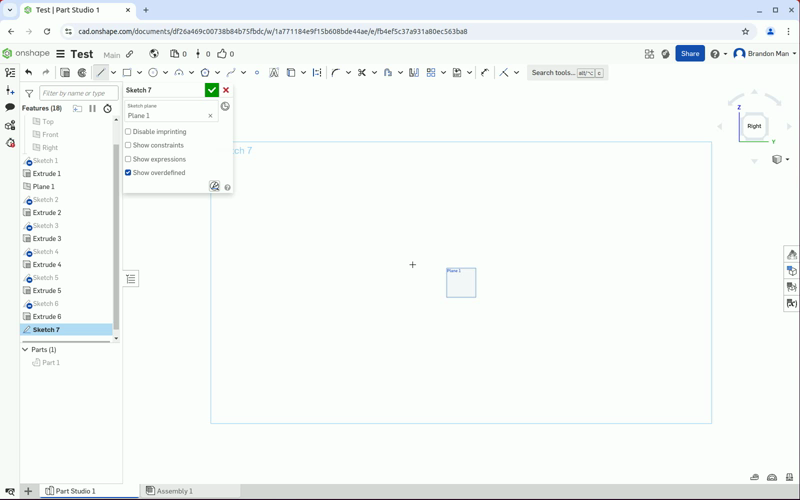
key_up(shift)
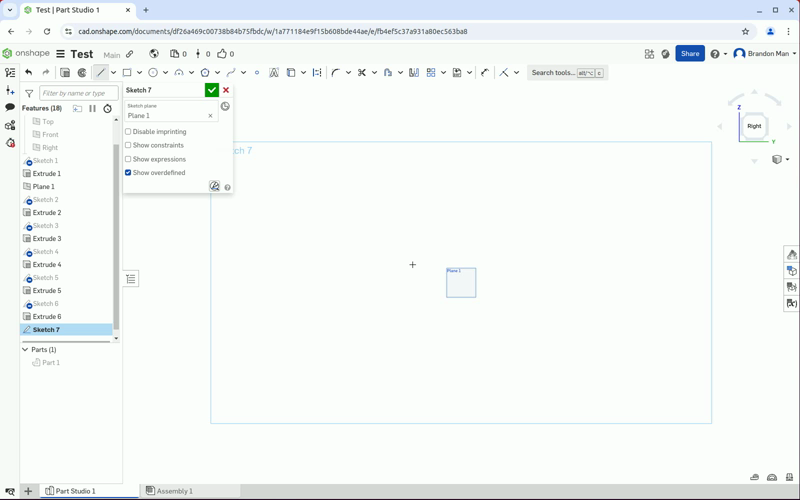
key_down(shift)
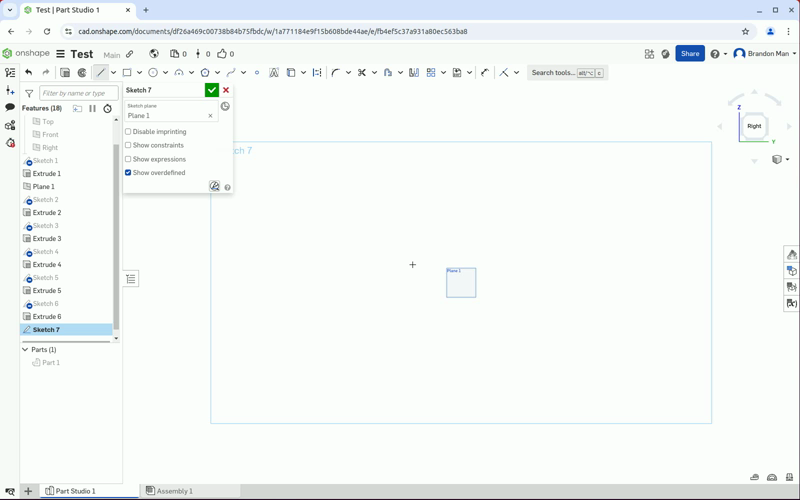
mouse_move(442, 264)
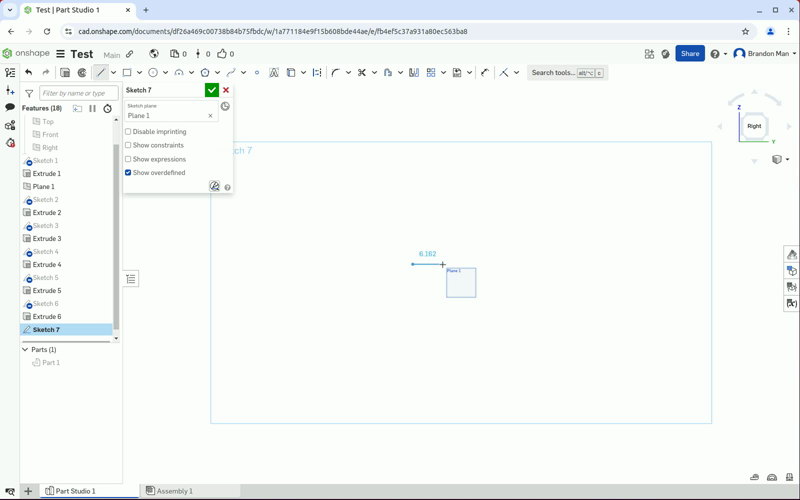
mouse_move(423, 264)
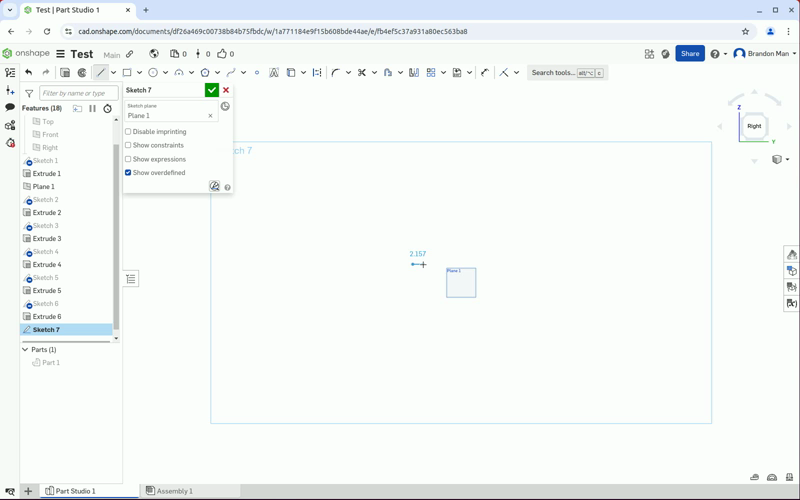
click(423, 264)
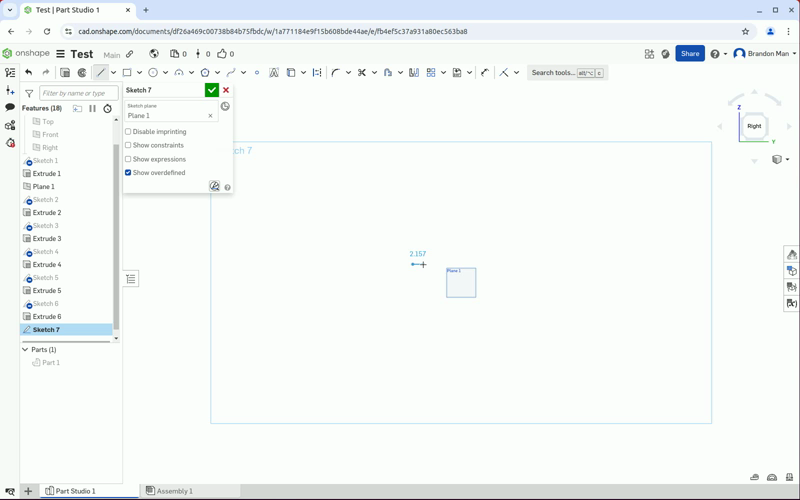
key_up(shift)
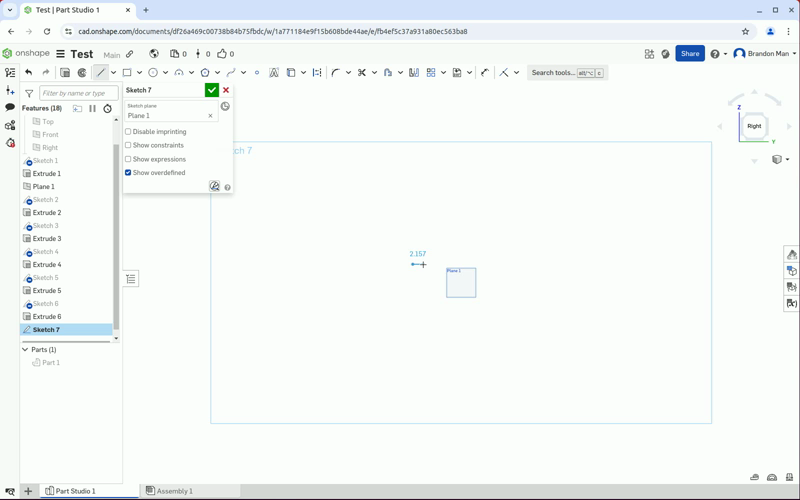
key_down(shift)
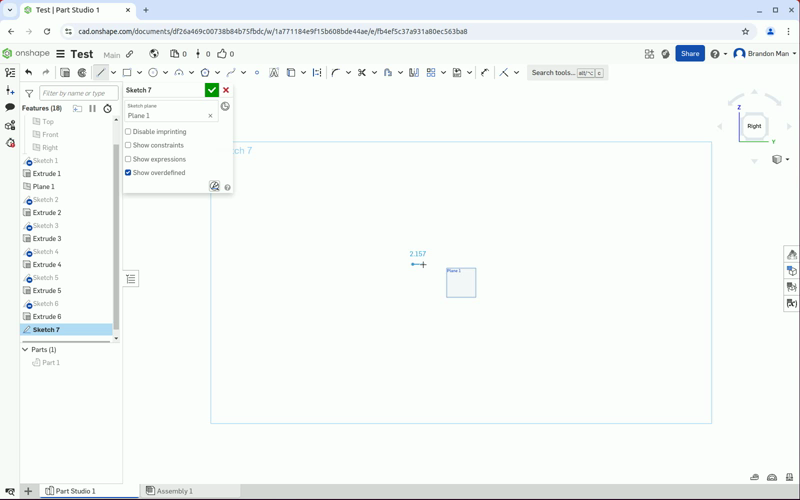
mouse_move(453, 264)
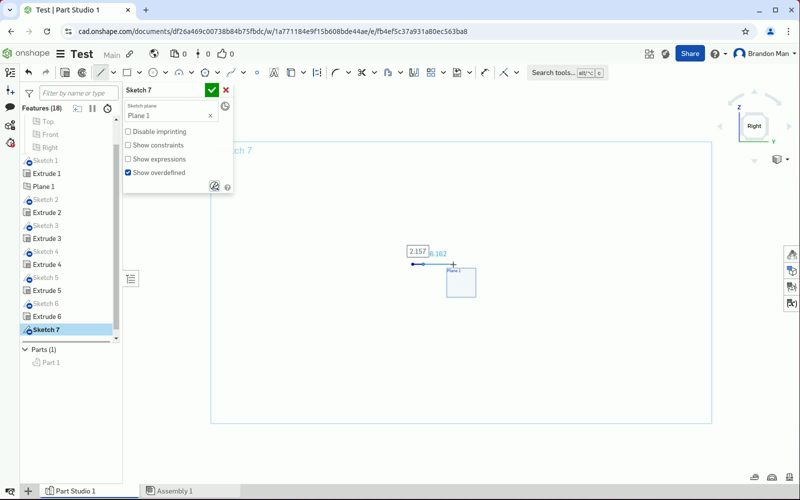
mouse_move(423, 253)
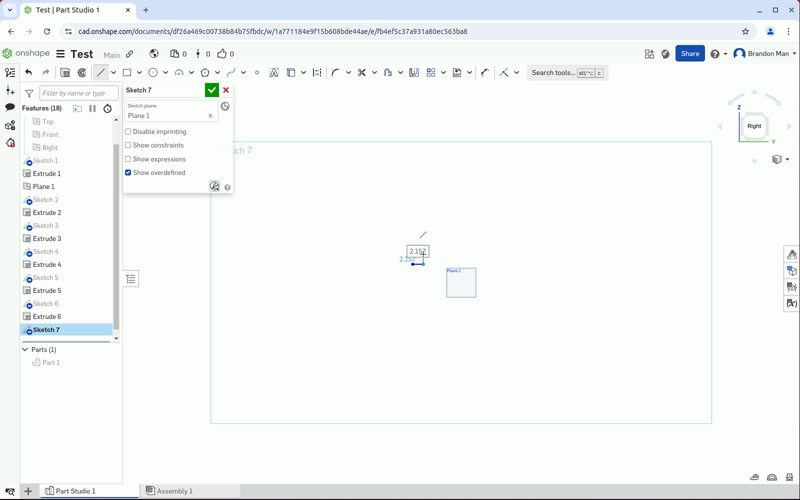
click(423, 253)
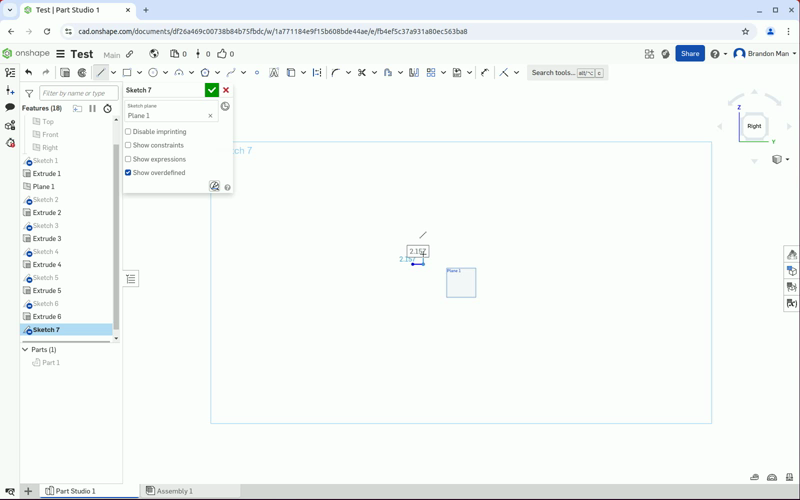
key_up(shift)
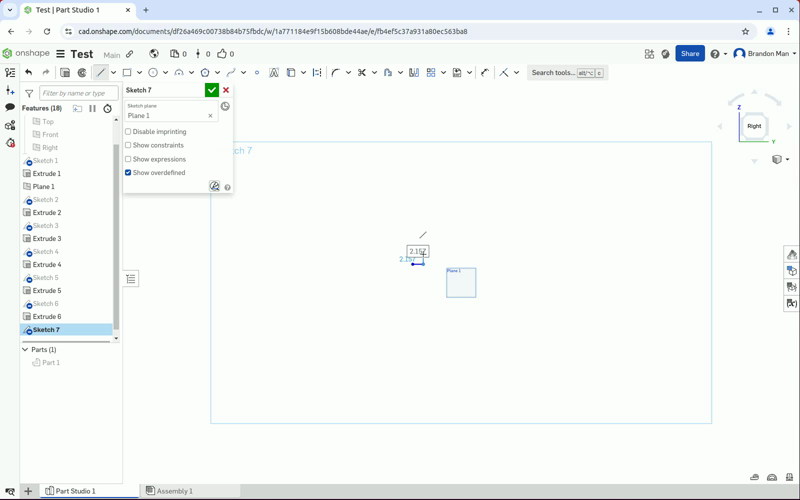
key_down(shift)
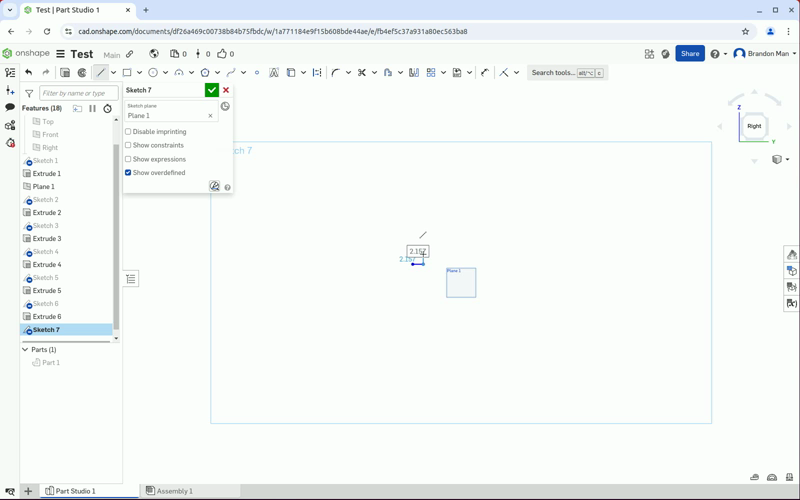
mouse_move(453, 253)
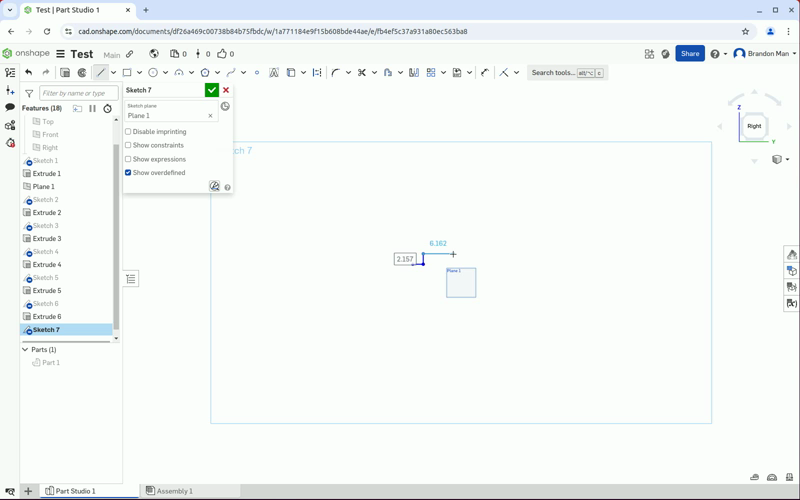
mouse_move(412, 253)
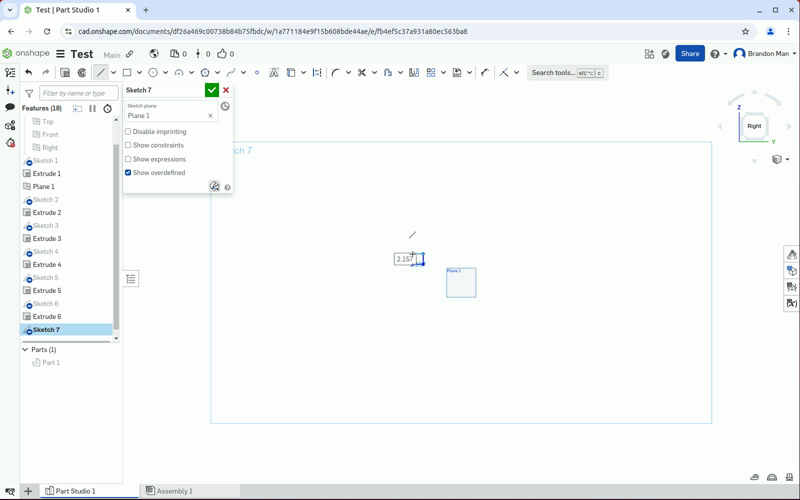
click(412, 253)
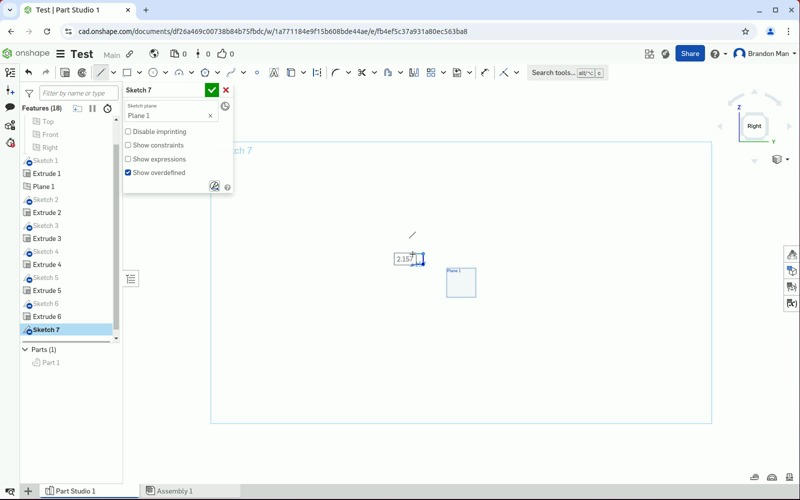
key_up(shift)
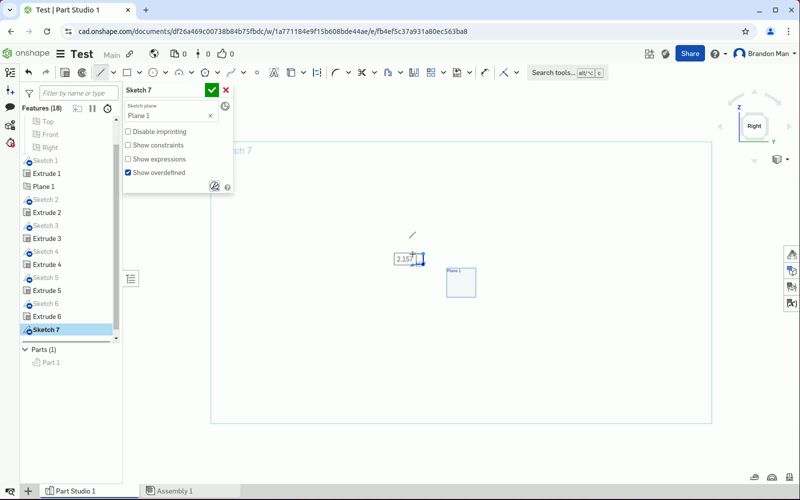
mouse_move(442, 253)
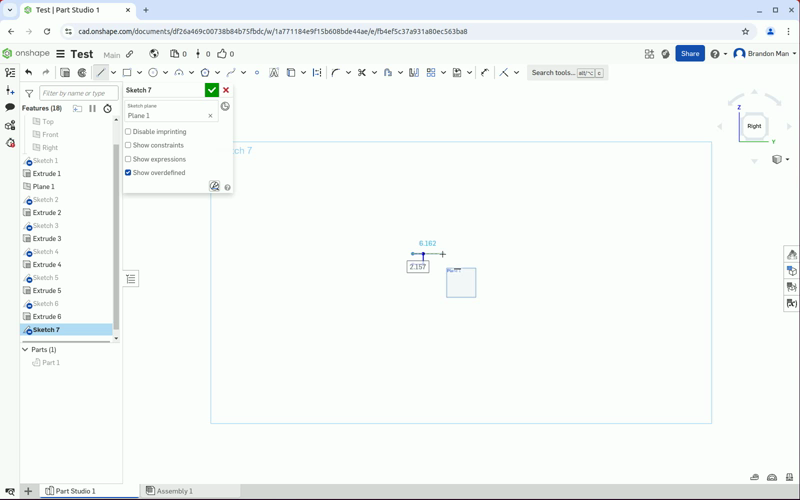
key_down(shift)
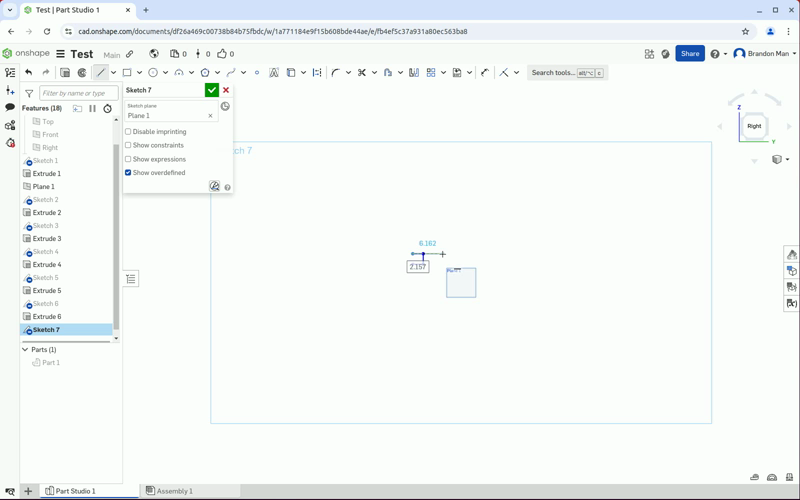
mouse_move(412, 264)
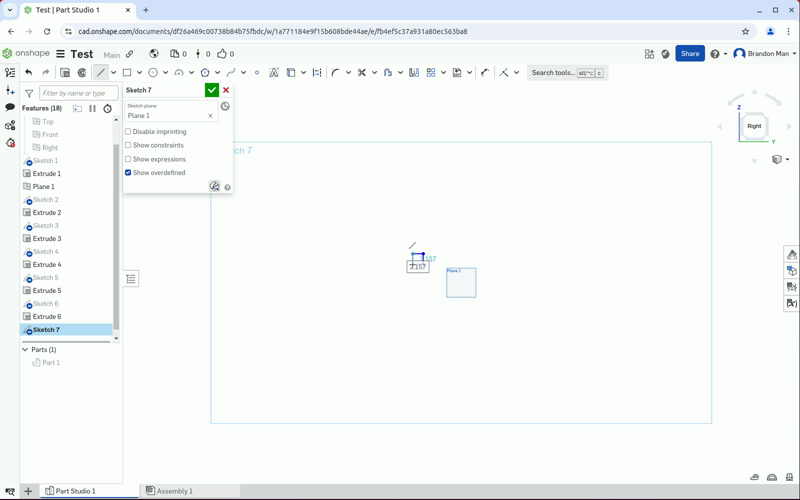
key_up(shift)
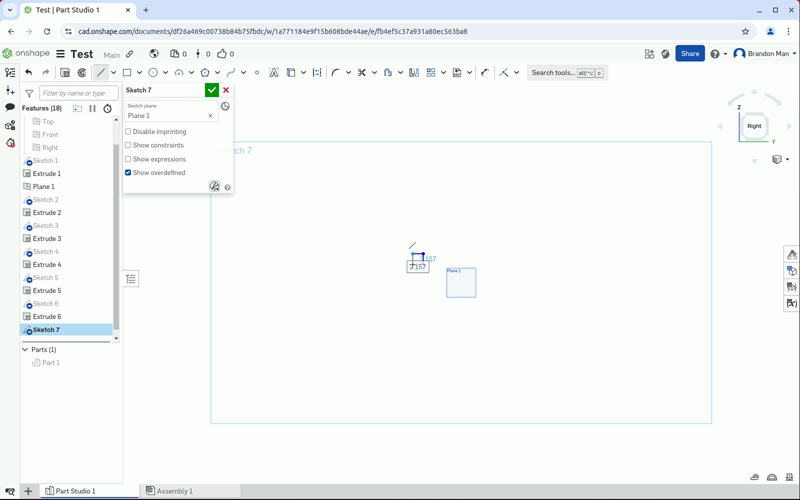
click(412, 264)
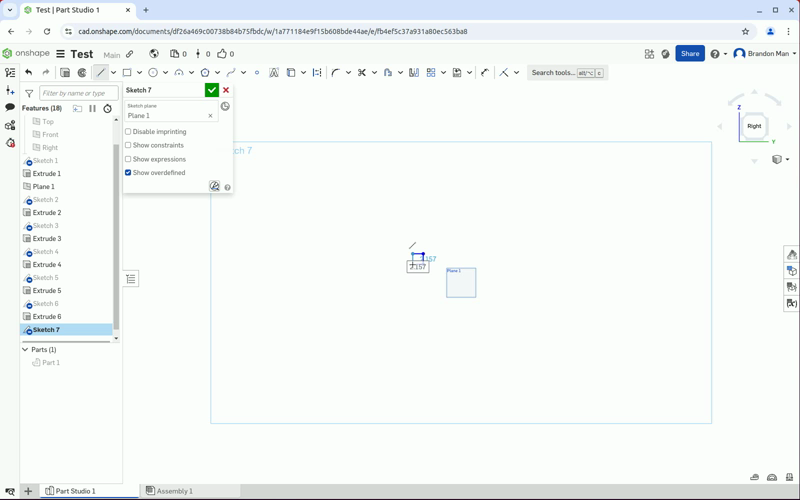
key(esc)
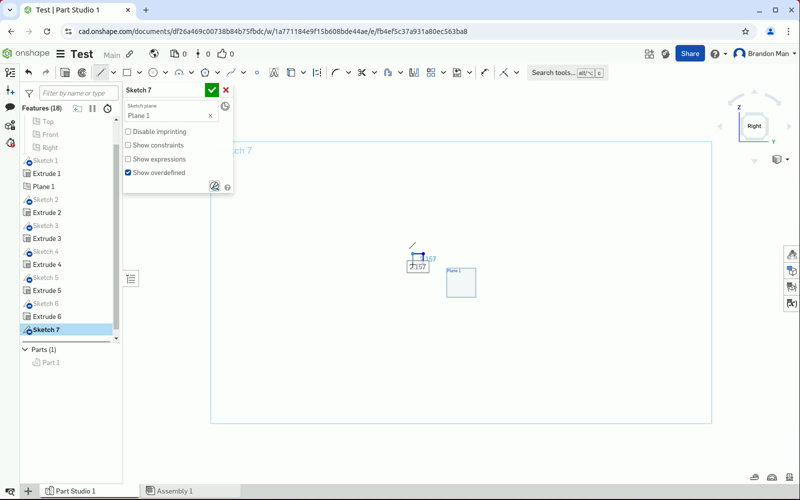
mouse_move(413, 255)
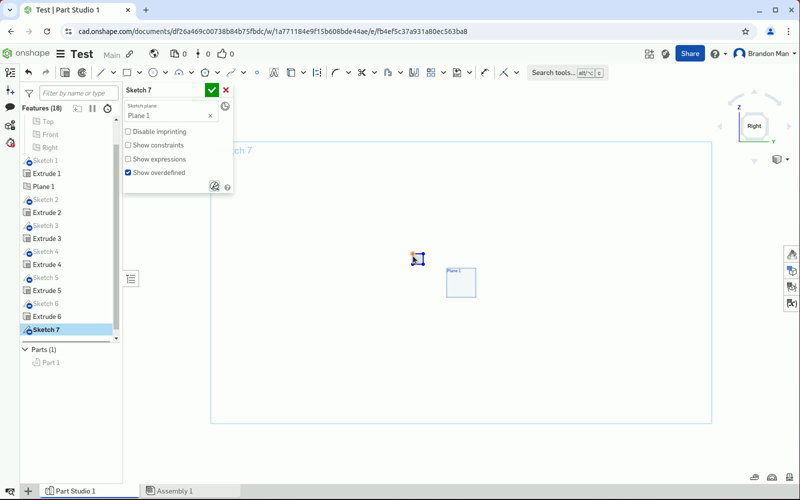
scroll(6)
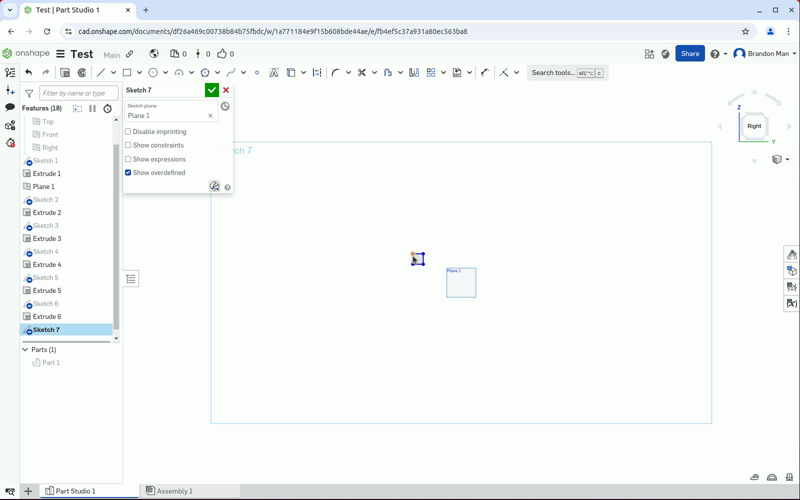
scroll(6)
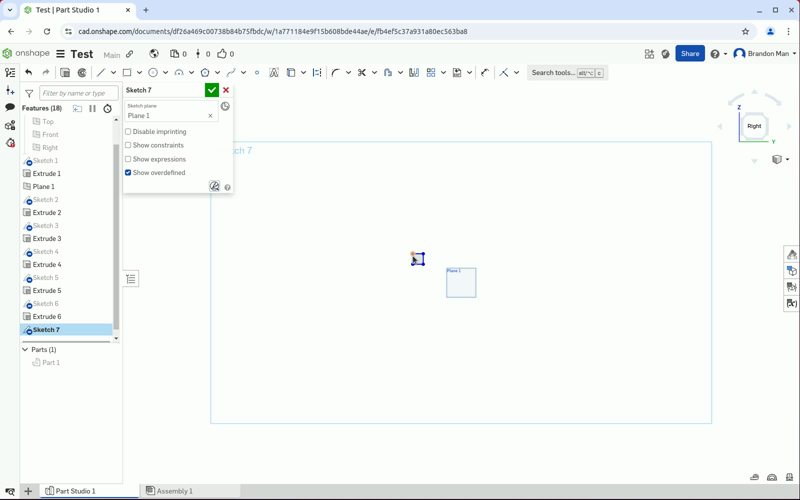
scroll(6)
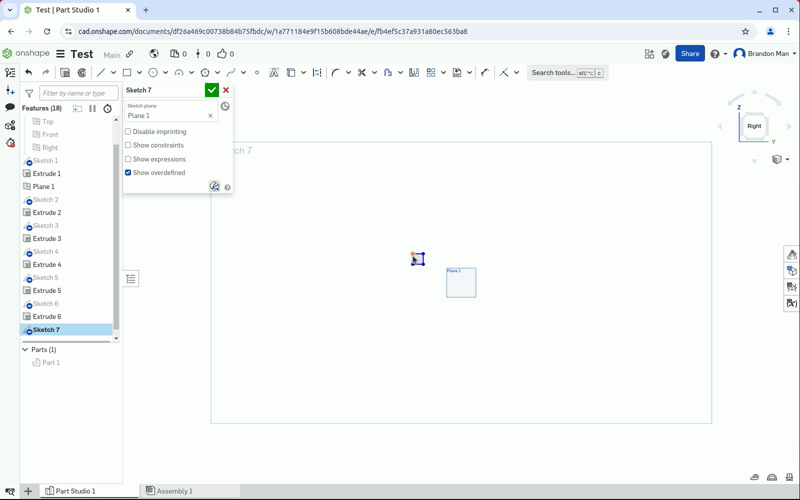
scroll(6)
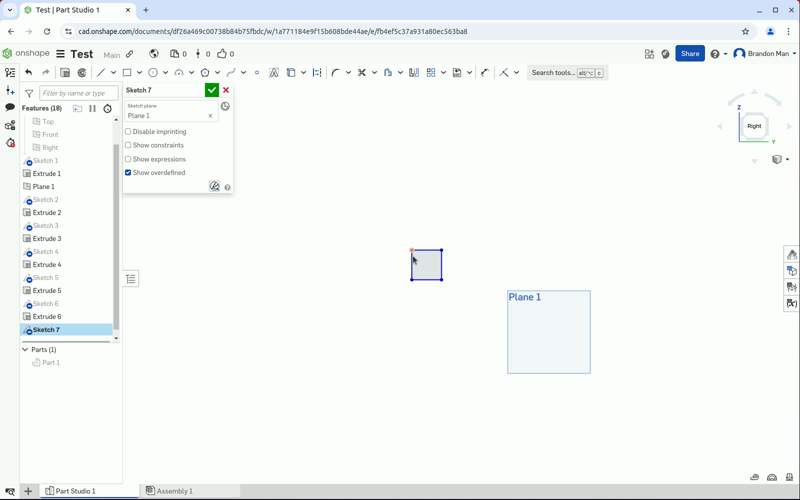
scroll(6)
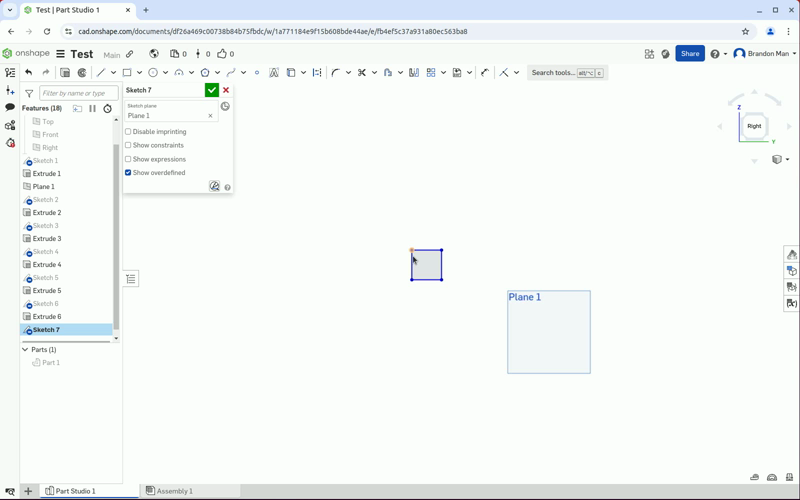
scroll(6)
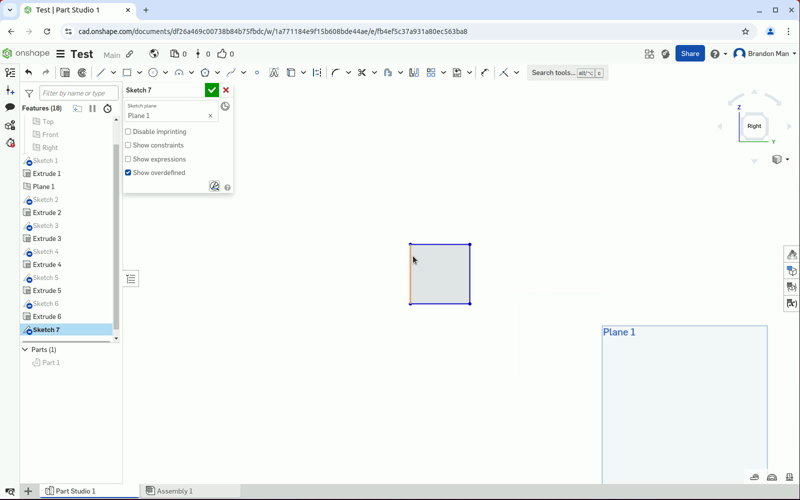
scroll(6)
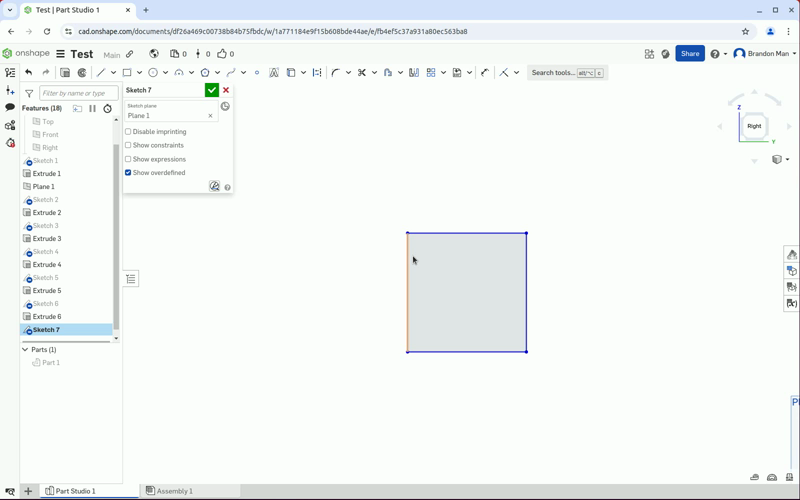
click(413, 255)
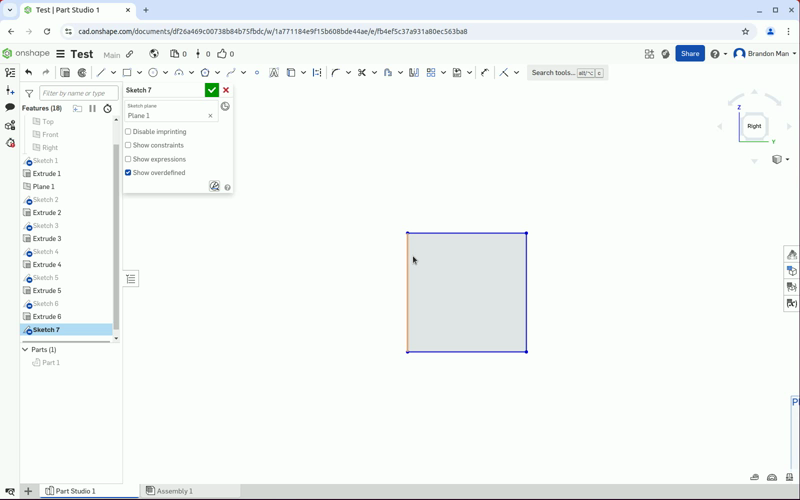
scroll(-6)
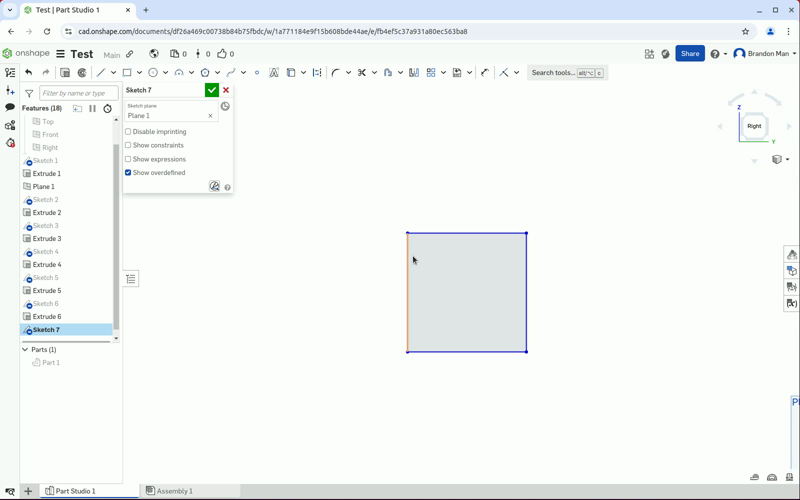
scroll(-6)
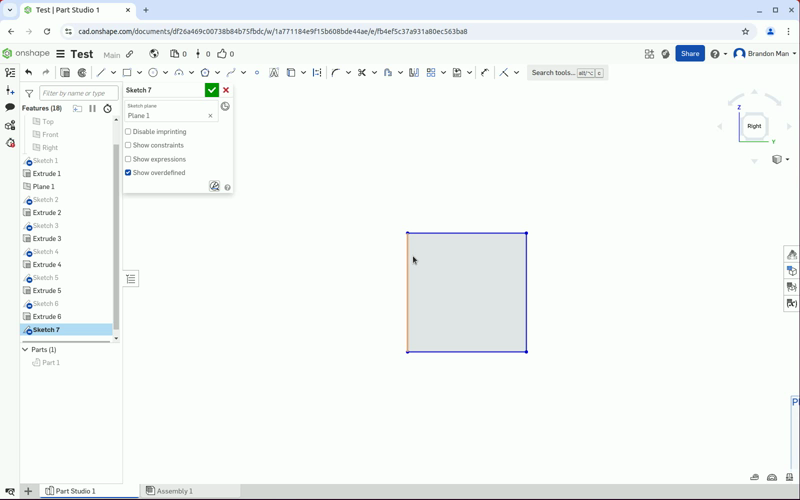
scroll(-6)
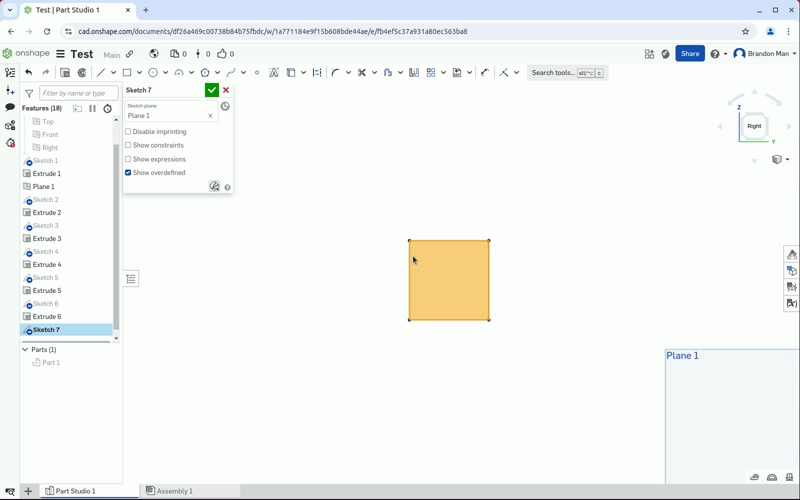
scroll(-6)
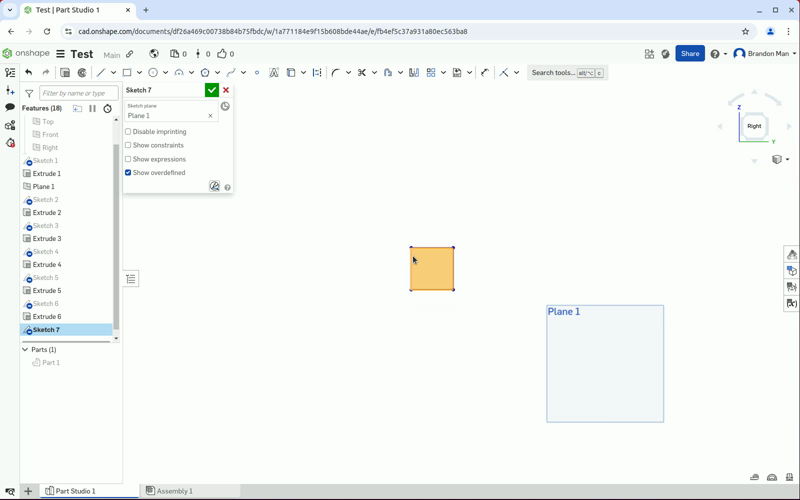
scroll(-6)
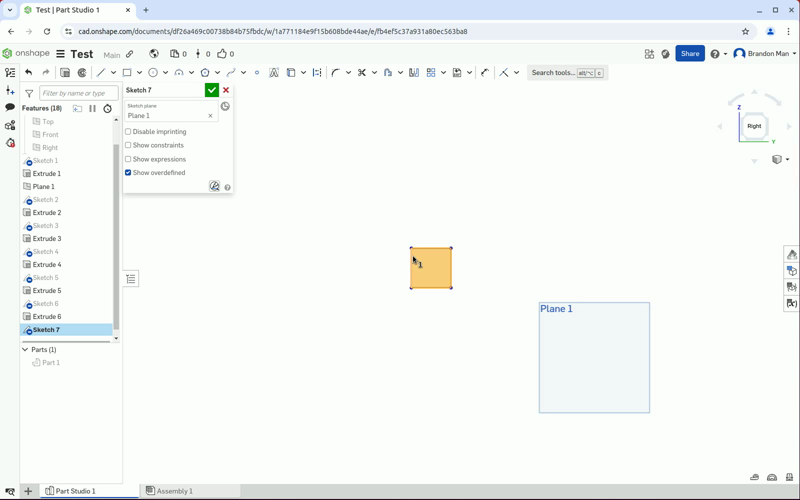
scroll(-6)
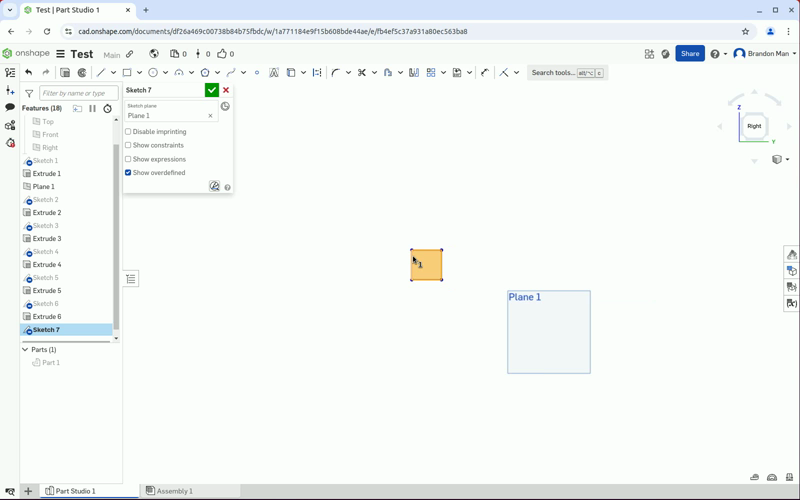
scroll(-6)
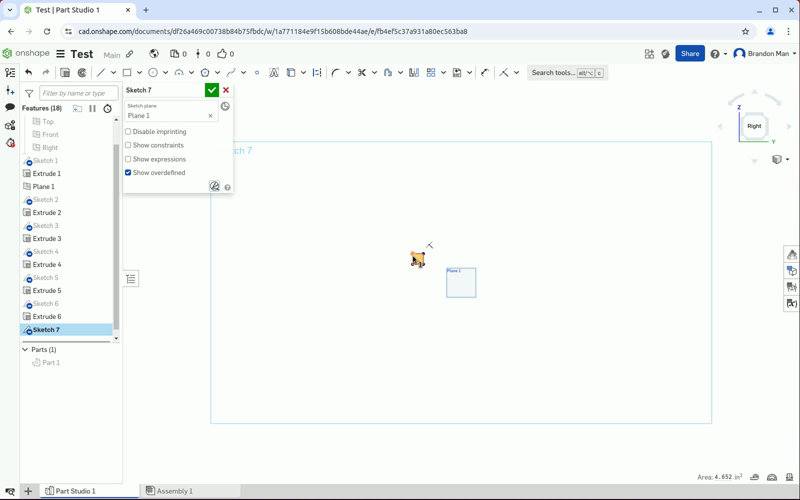
mouse_move(73, 352)
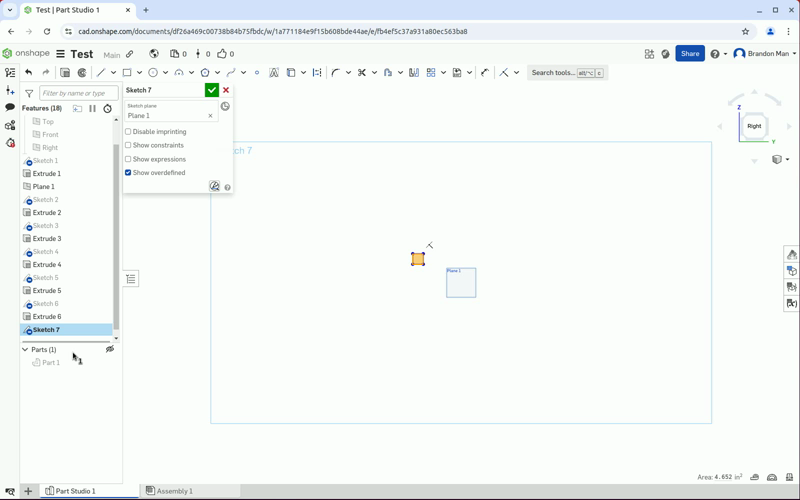
key(shift+y)
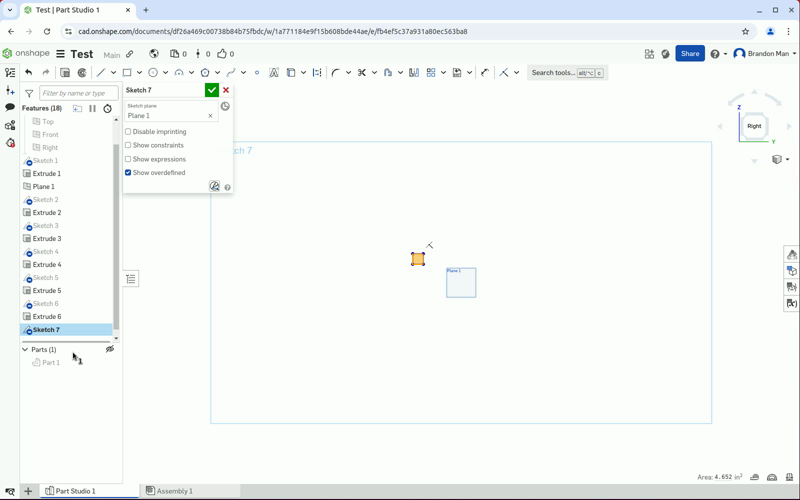
key(shift+e)
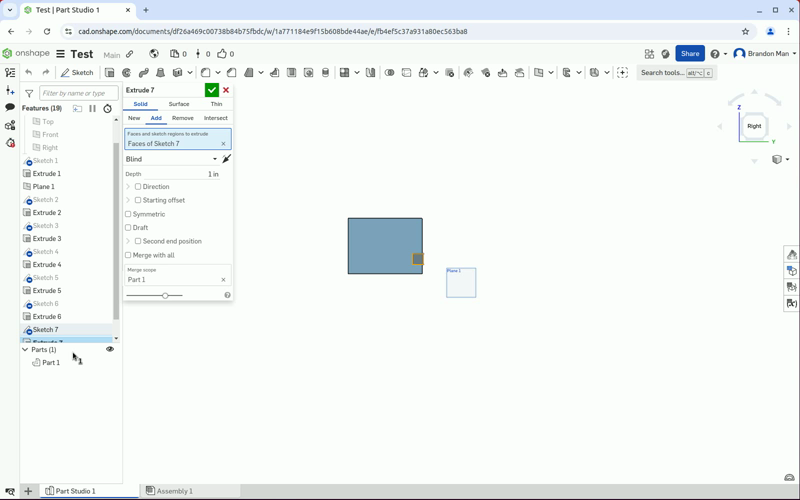
mouse_move(143, 106)
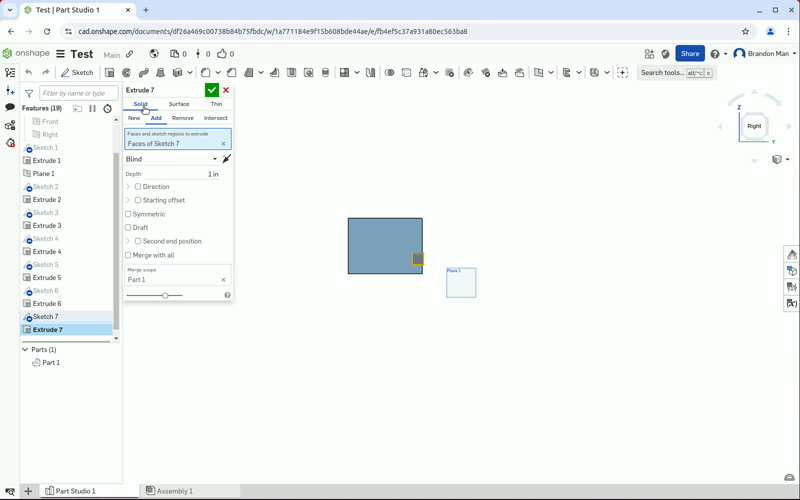
click(143, 106)
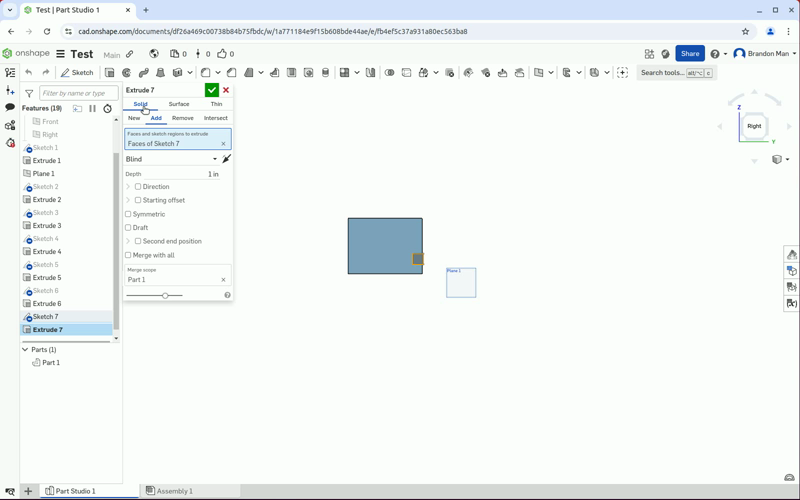
mouse_move(186, 120)
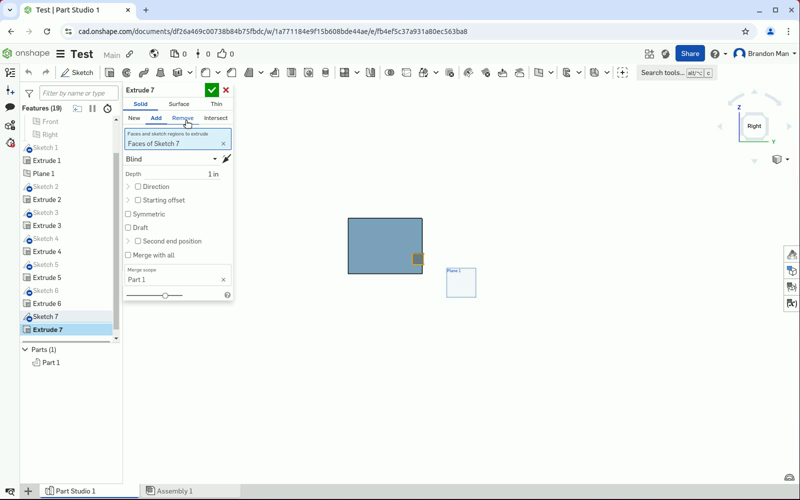
click(186, 120)
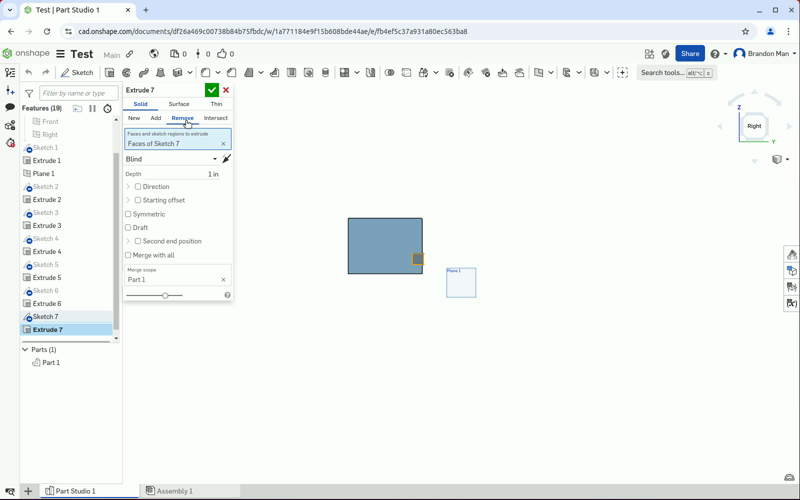
key(tab, 4)
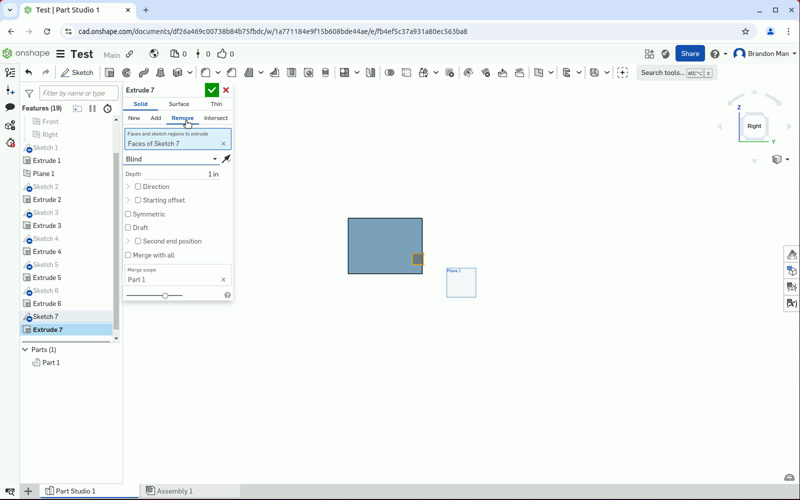
text(1.926)
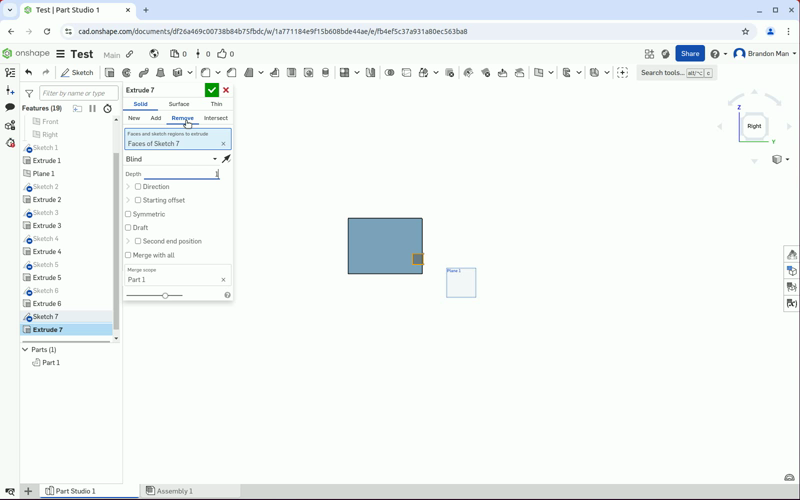
key(tab, 6)
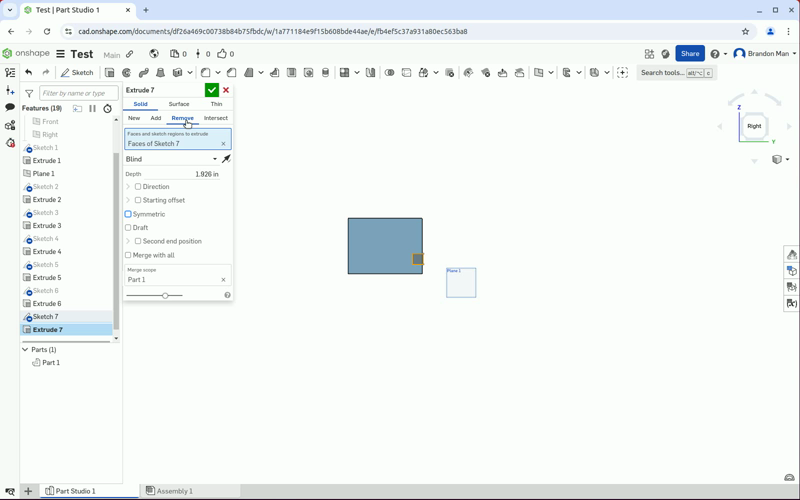
key(space)
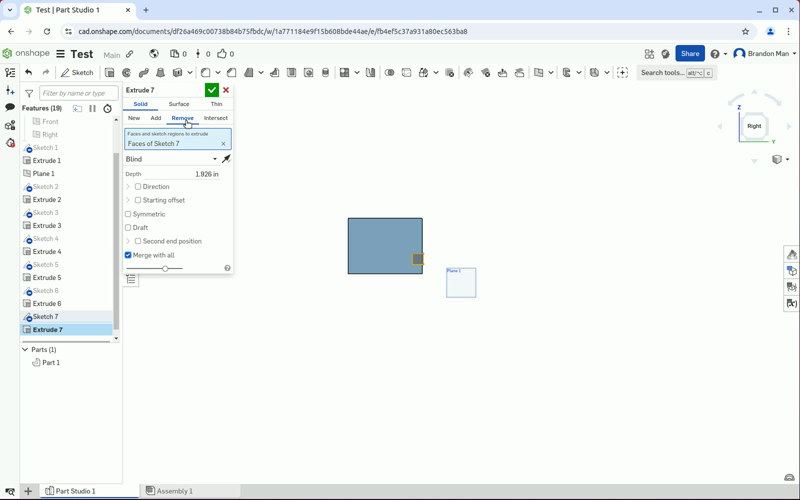
key(enter)
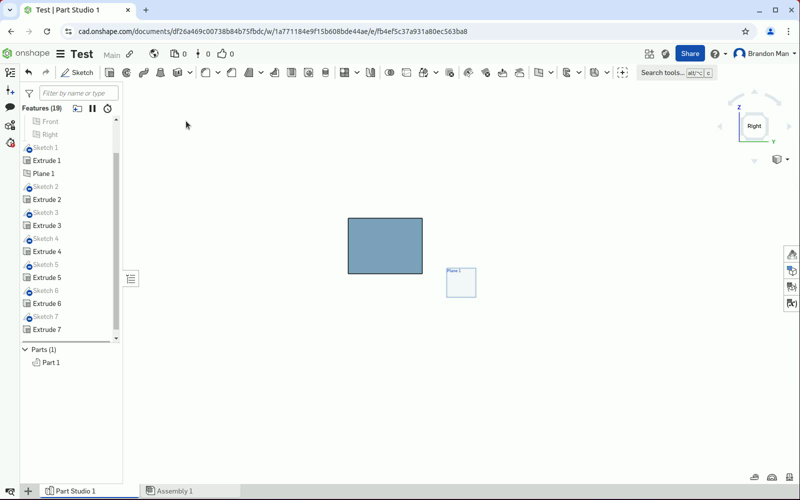
key(shift+h)
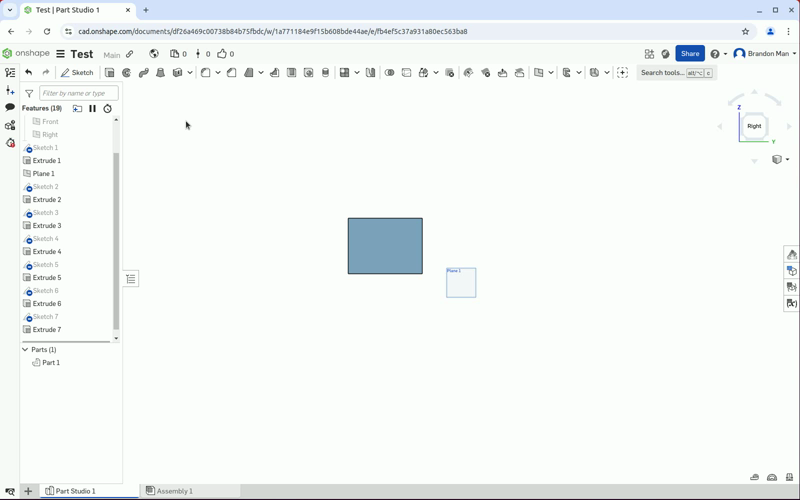
key(shift+h)
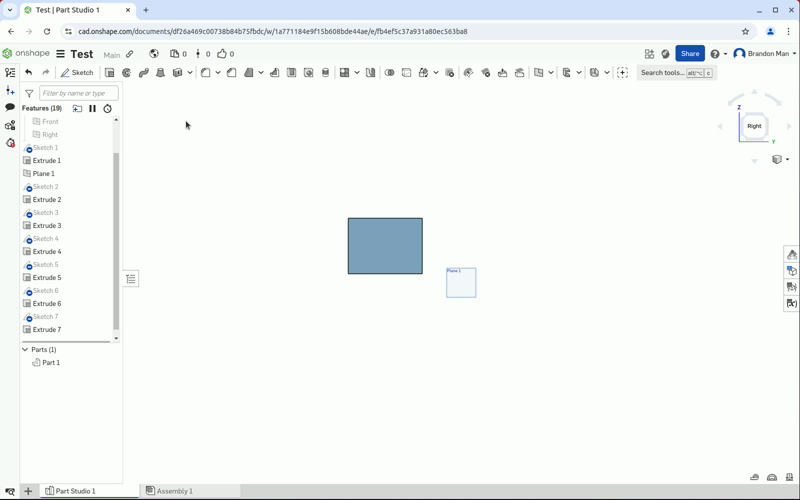
key(shift+7)
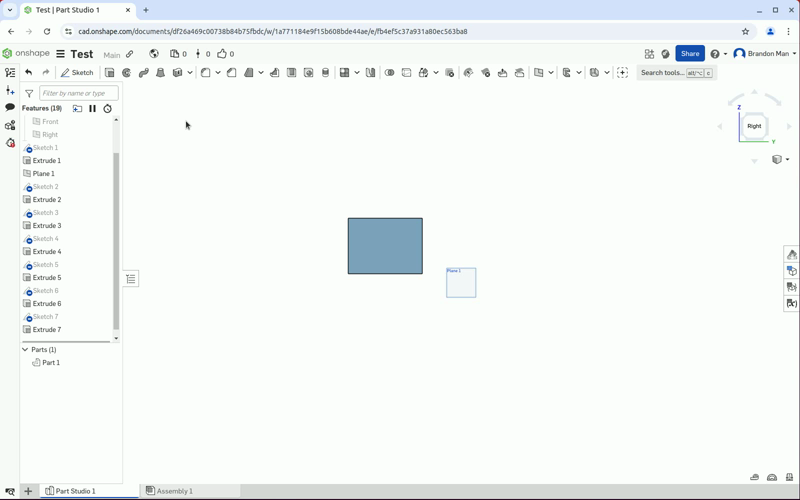
key(right, 2)
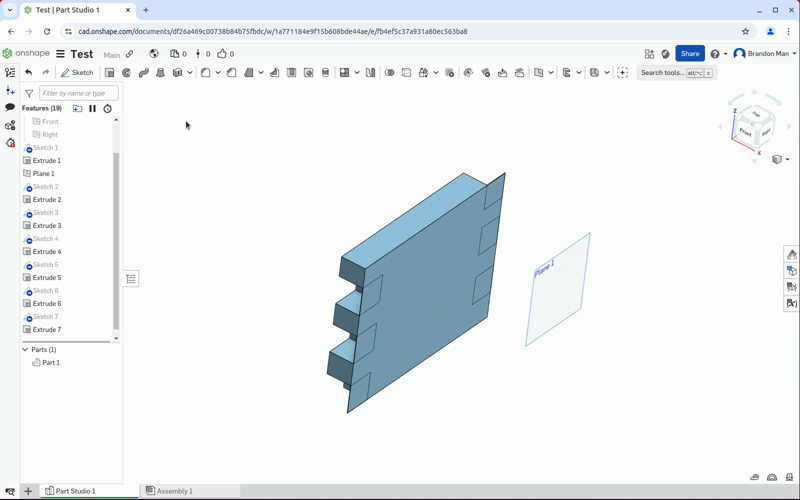
key(down, 2)
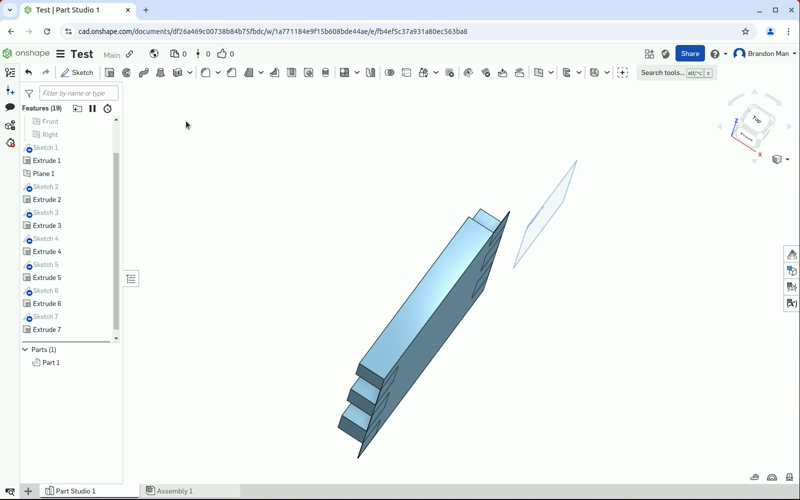
key(up, 2)
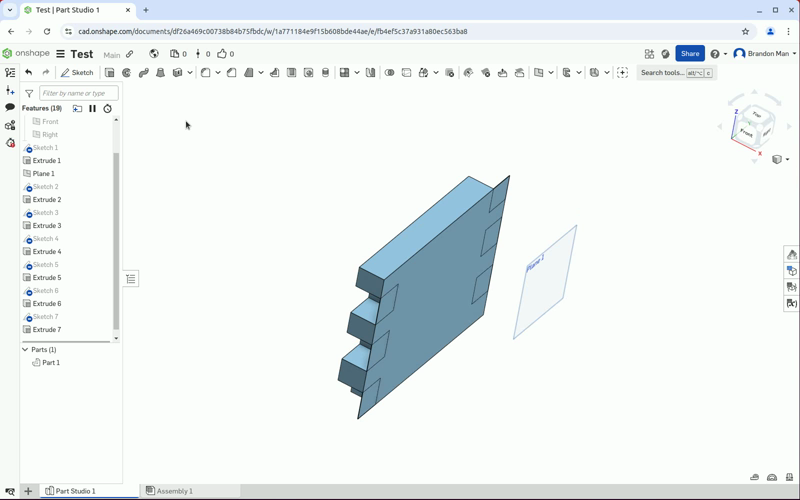
key(left, 2)
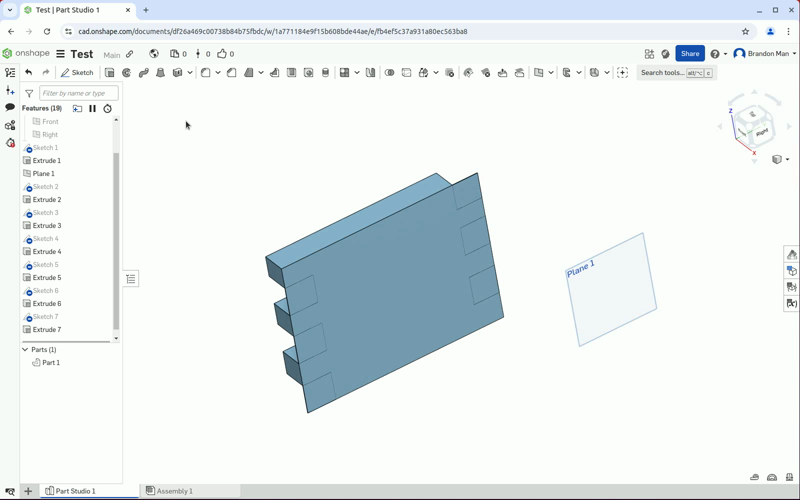
mouse_move(69, 150)
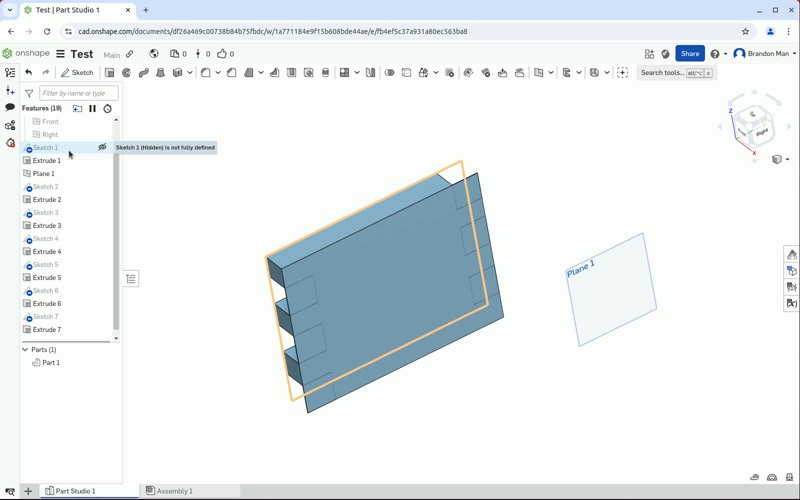
click(69, 150)